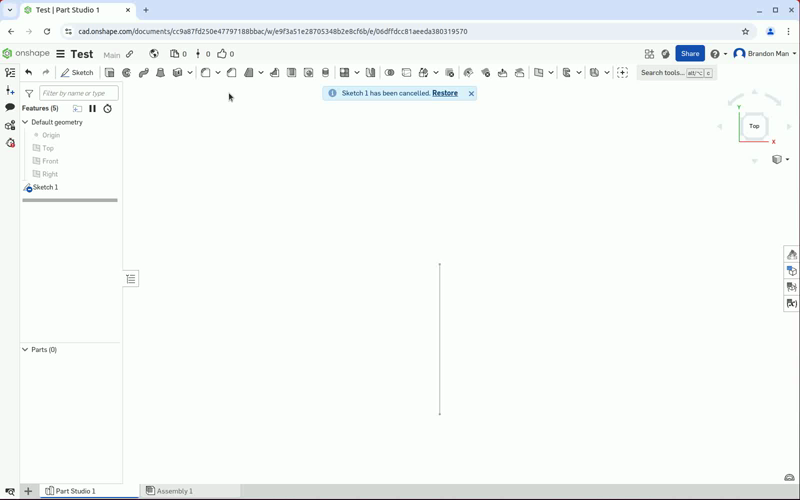
key(shift+h)
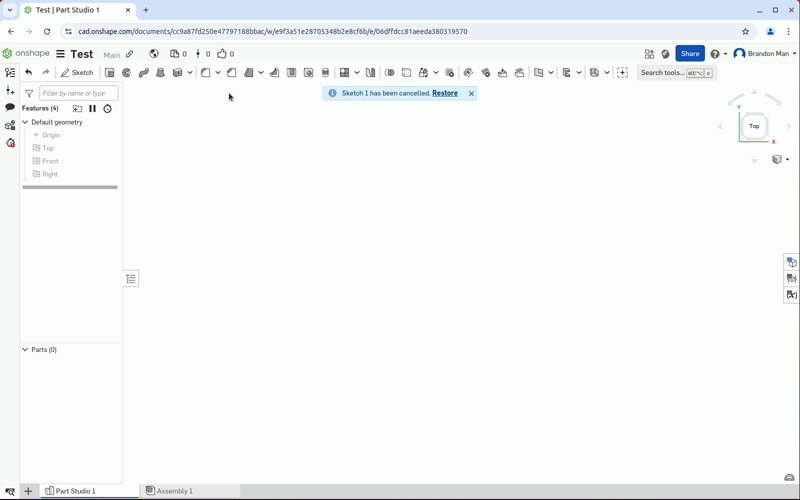
mouse_move(73, 352)
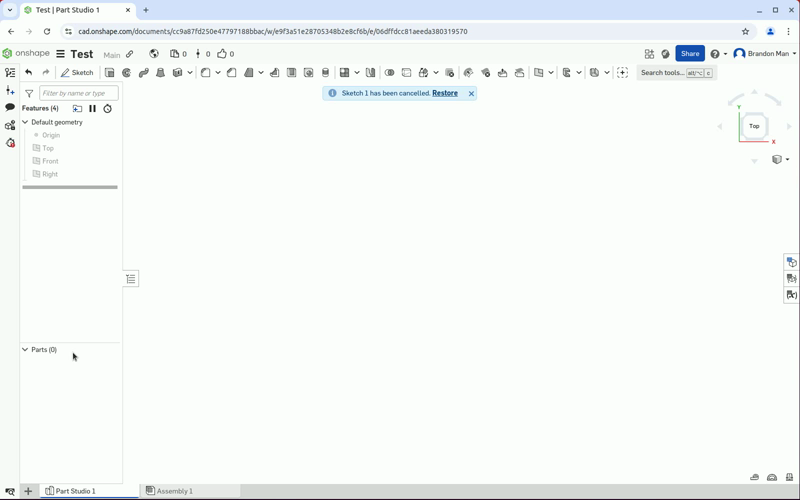
key(y)
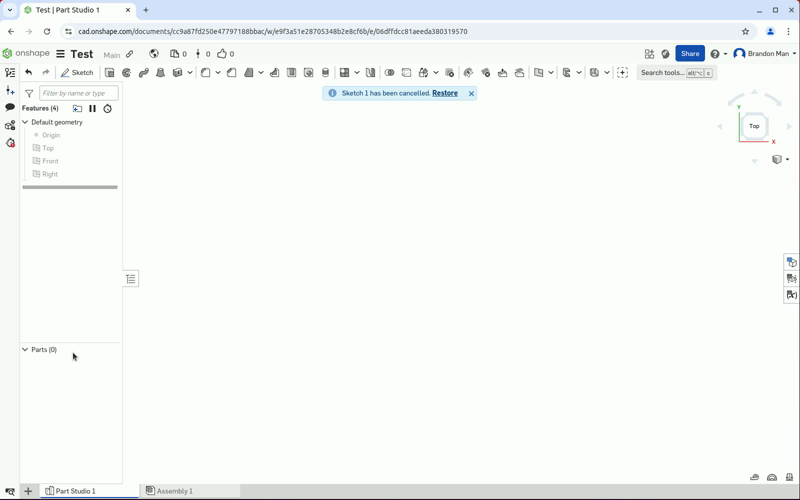
key(shift+p)
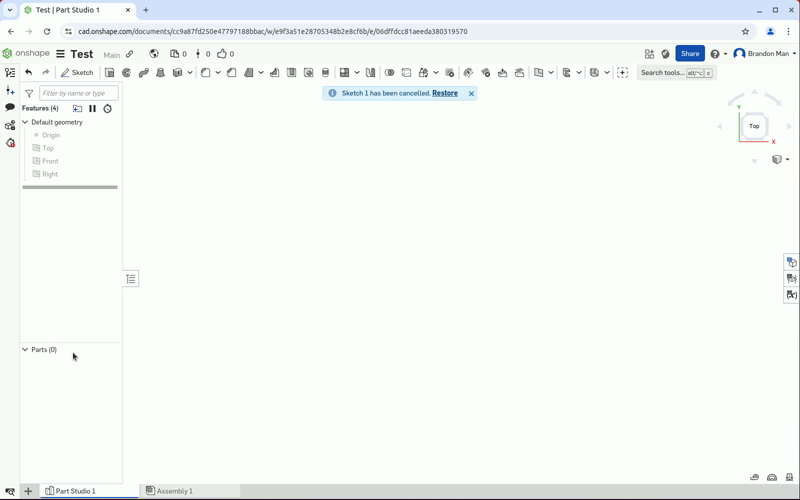
key(space)
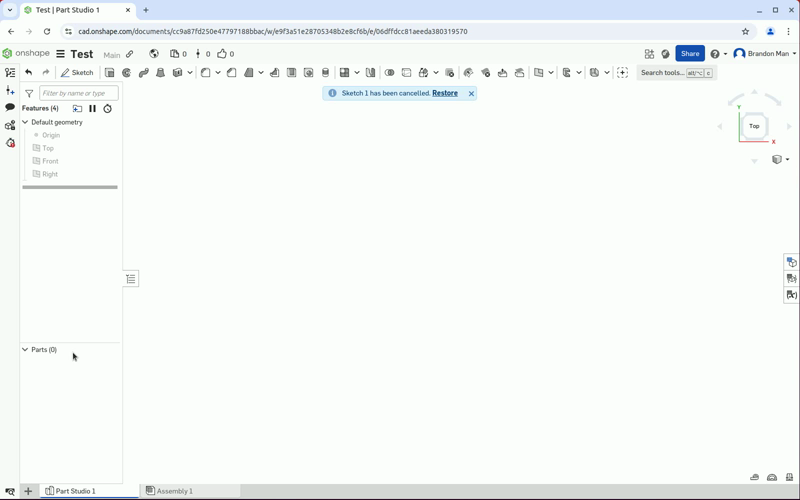
key_down(shift)
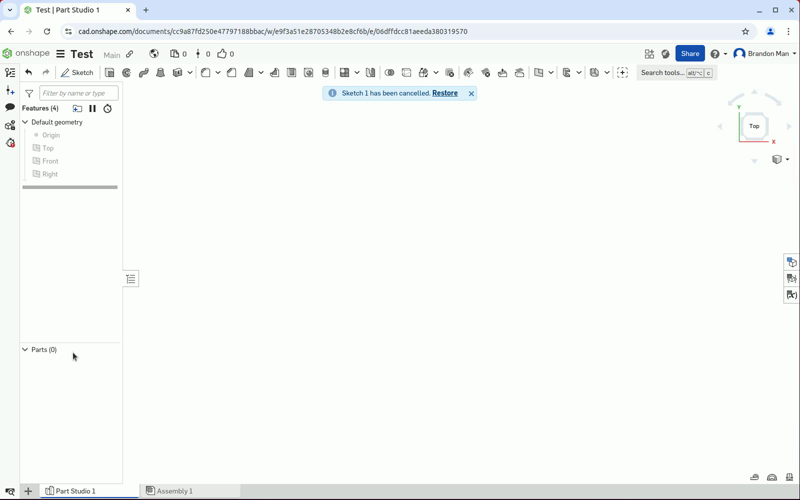
key(up)
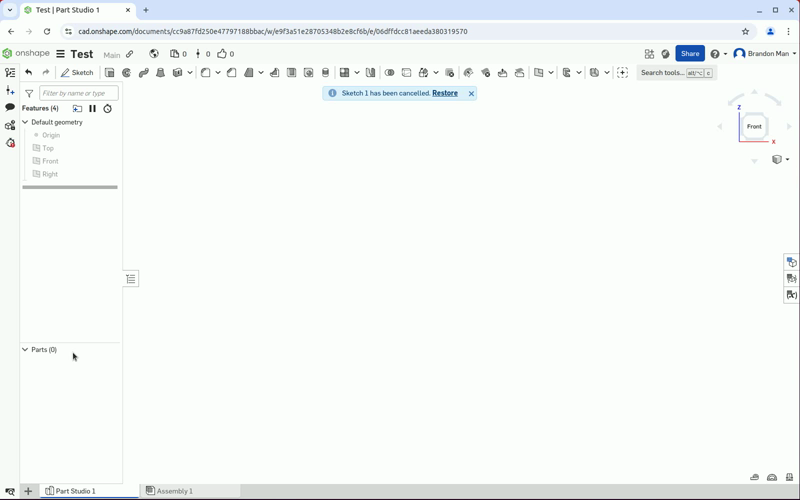
key_up(shift)
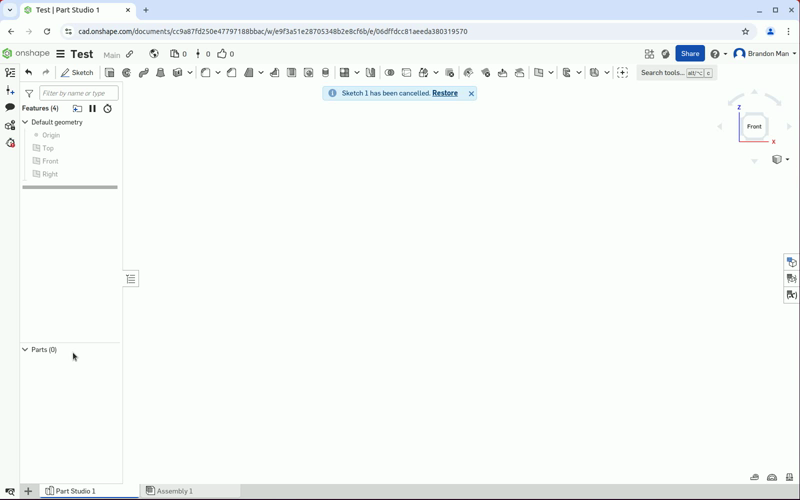
key(space)
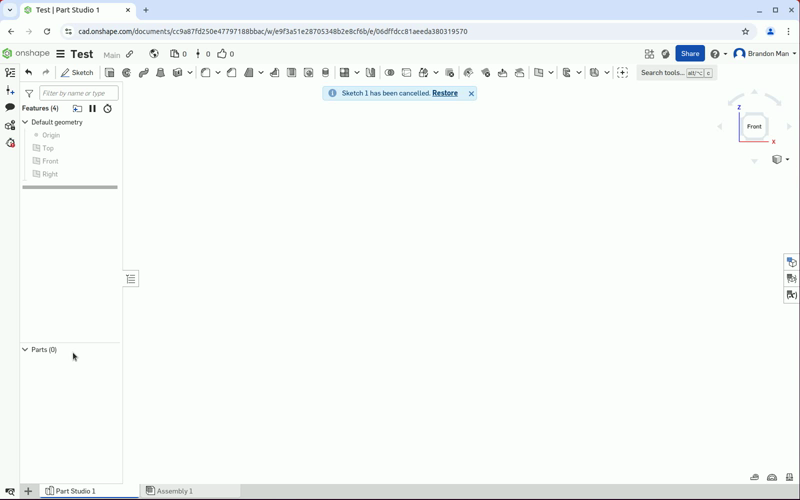
key_down(shift)
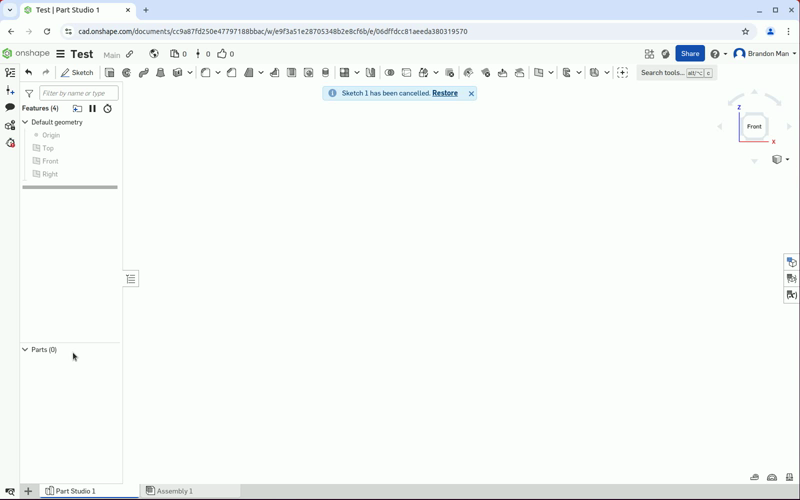
key(left)
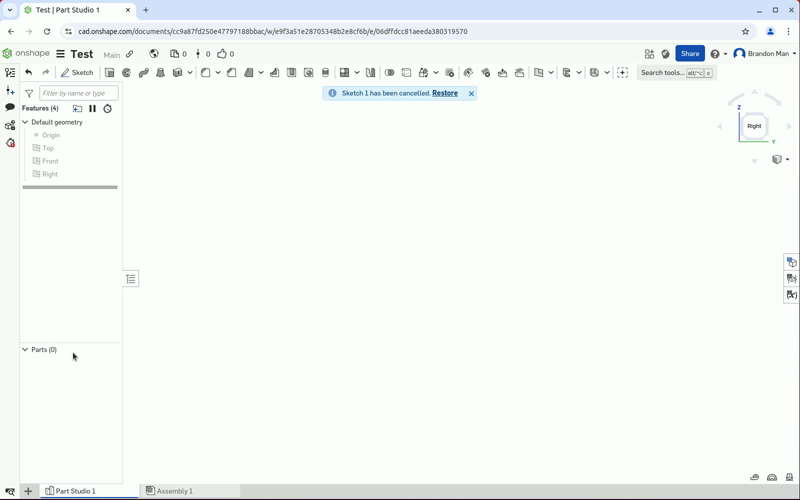
key_up(shift)
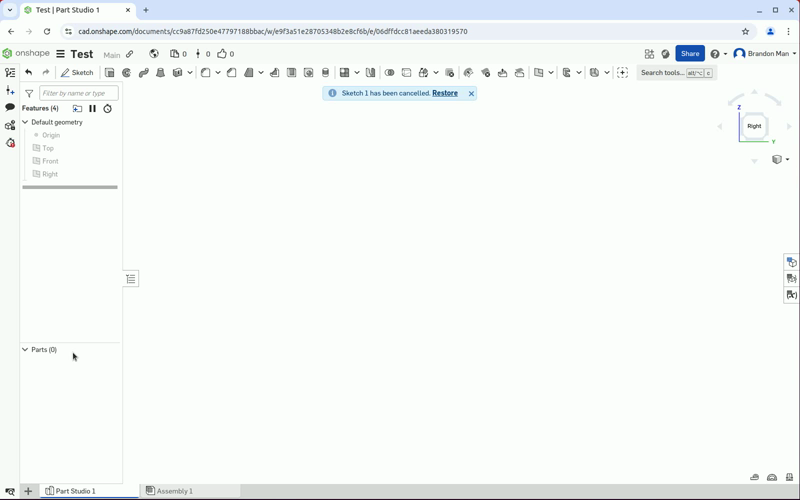
mouse_move(73, 352)
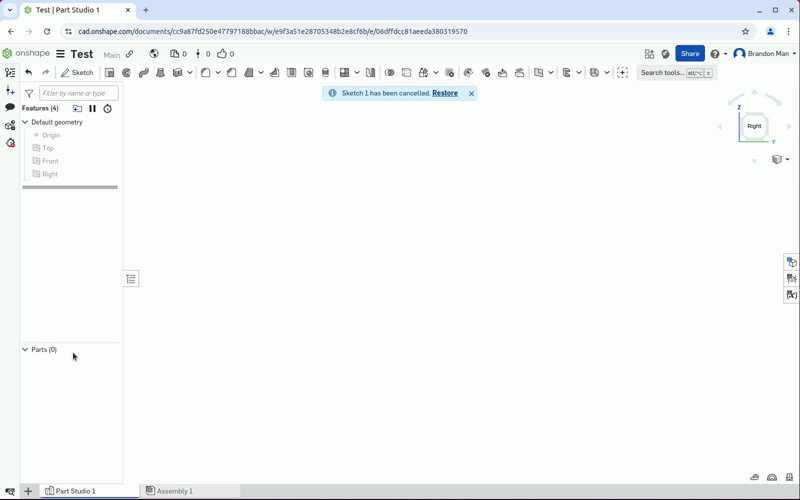
key(shift+y)
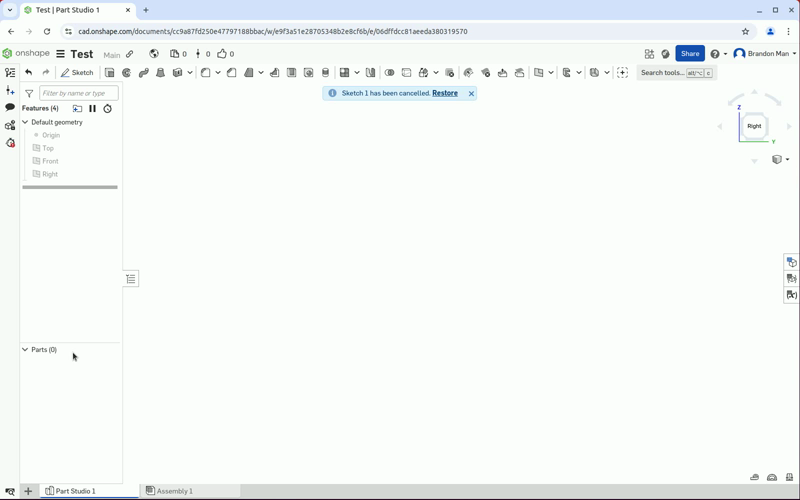
key(shift+s)
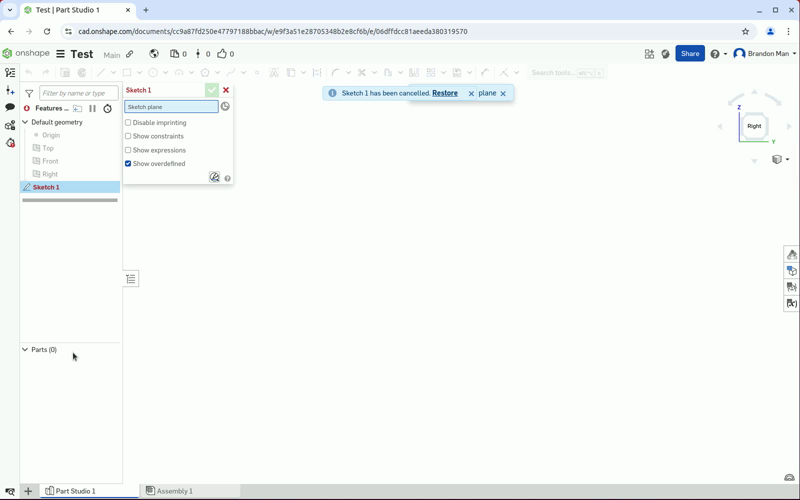
mouse_move(73, 176)
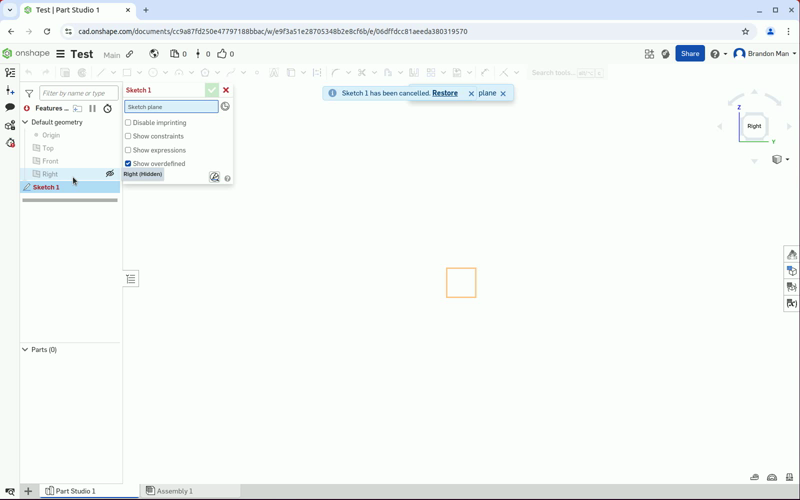
click(73, 176)
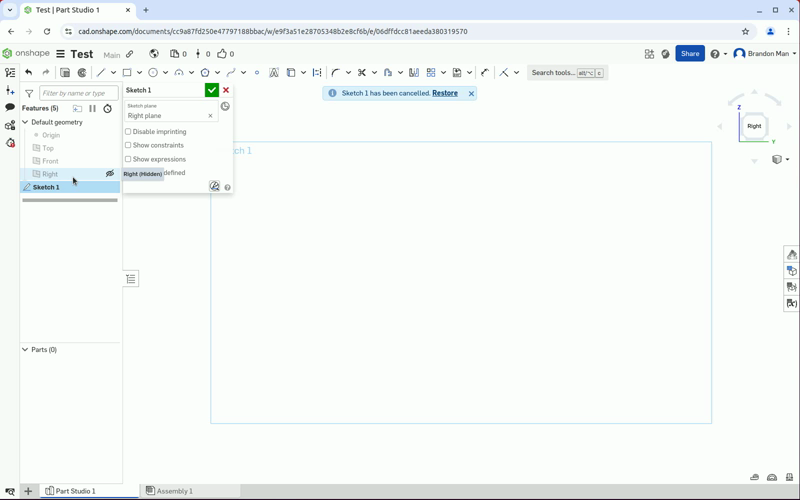
mouse_move(73, 352)
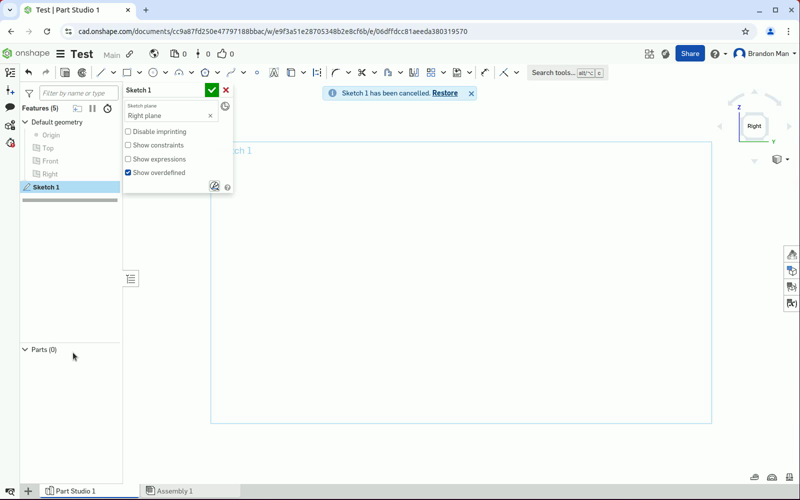
key(y)
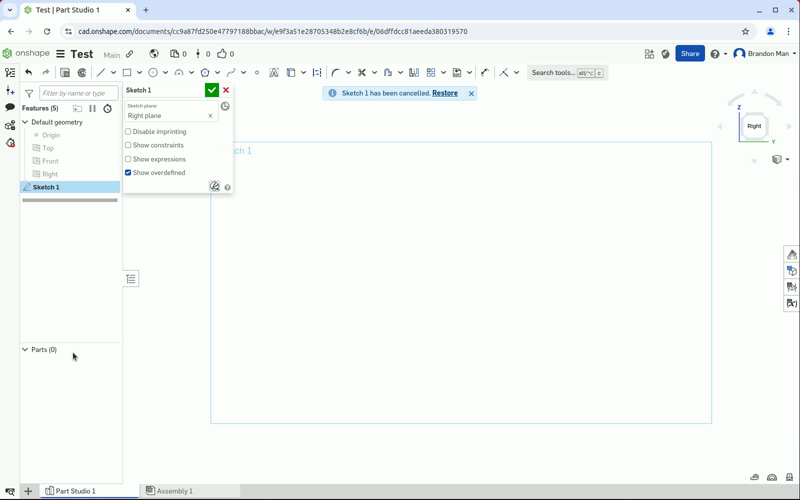
key(l)
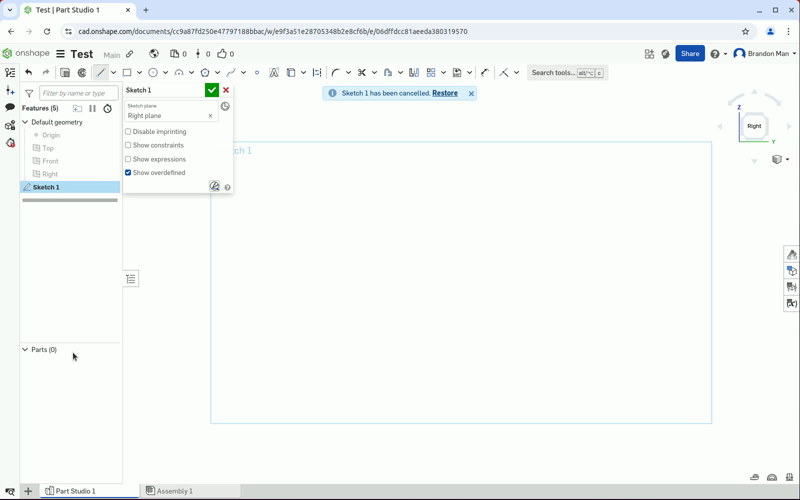
key_down(shift)
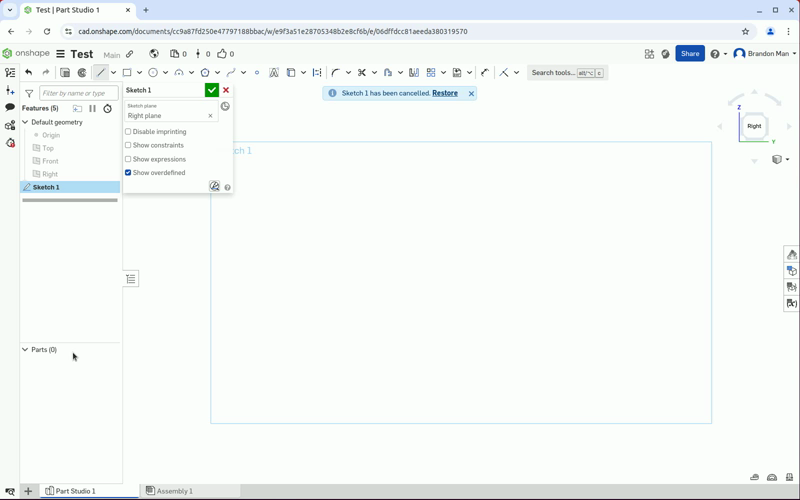
mouse_move(445, 262)
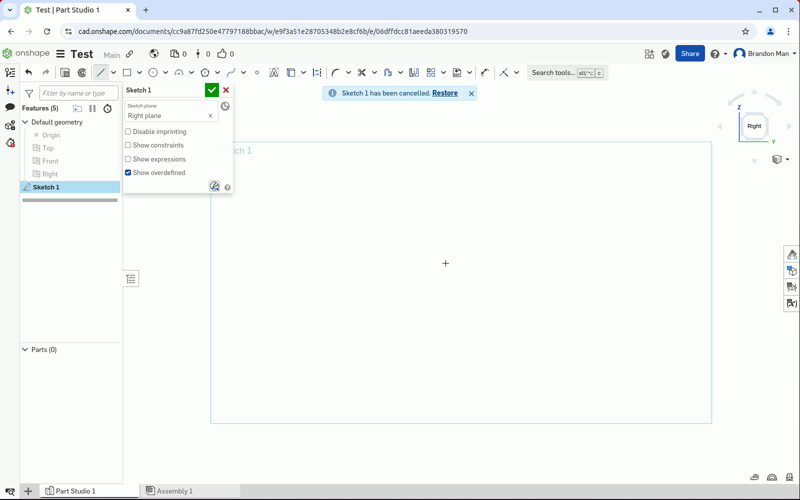
click(445, 262)
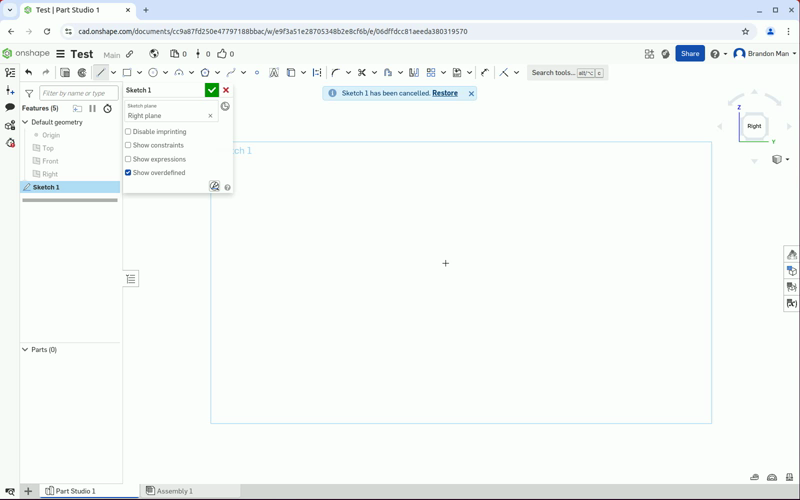
key_up(shift)
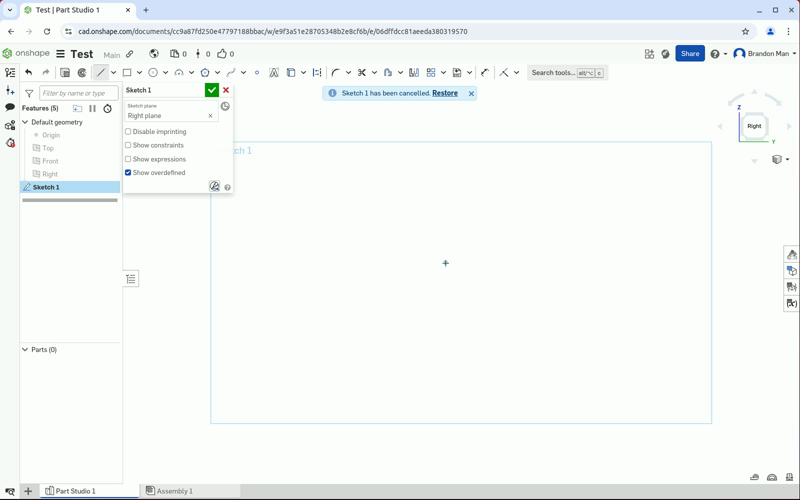
key_down(shift)
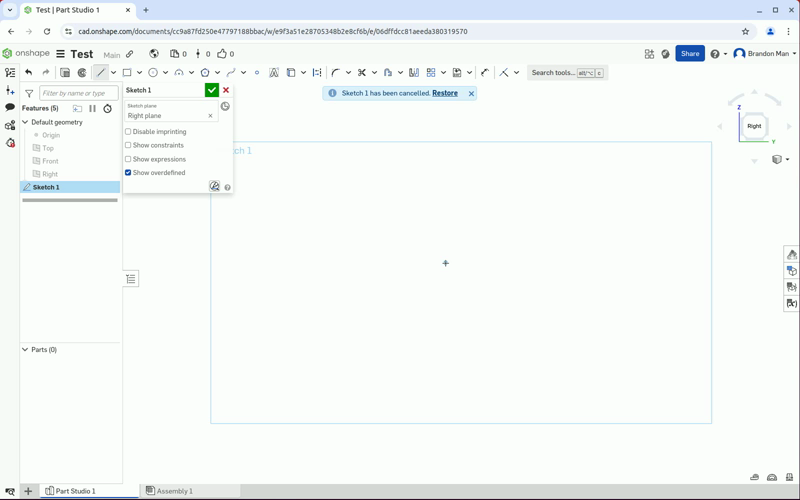
mouse_move(475, 262)
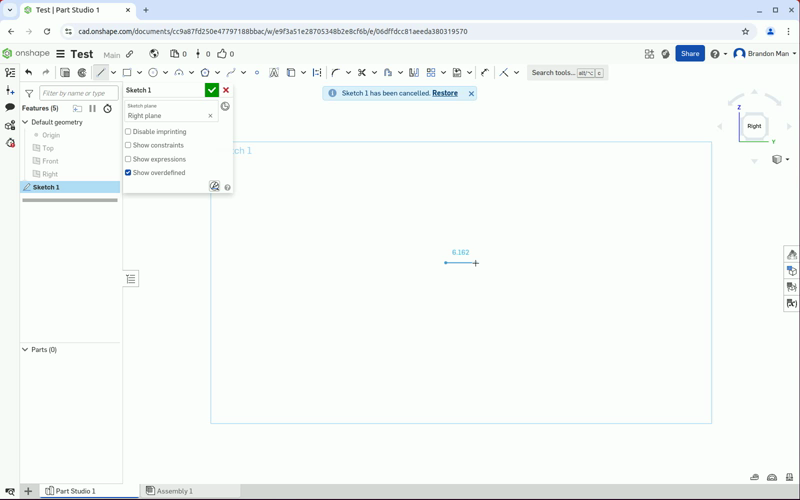
mouse_move(467, 262)
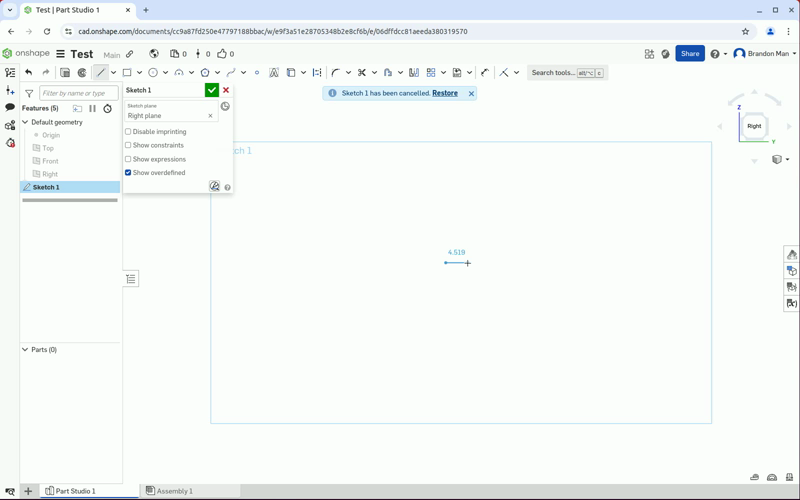
click(467, 262)
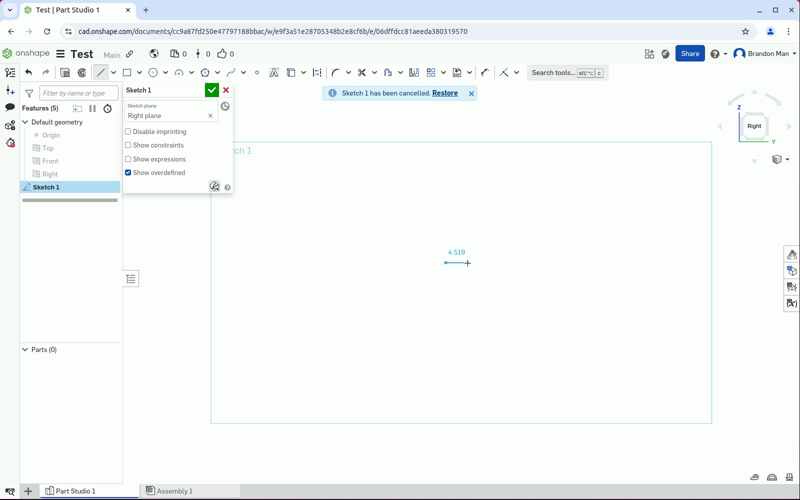
key_up(shift)
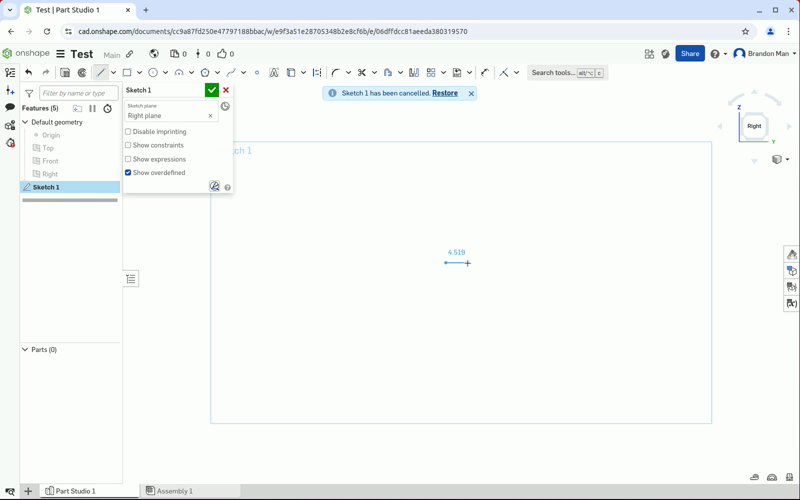
key_down(shift)
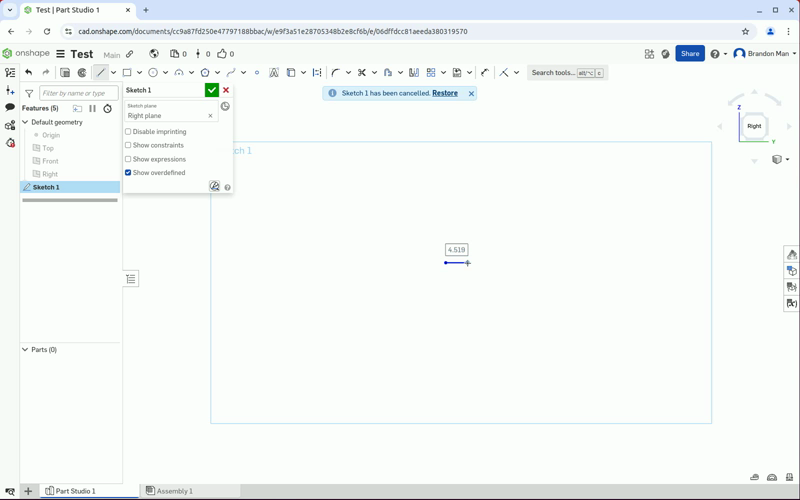
mouse_move(497, 262)
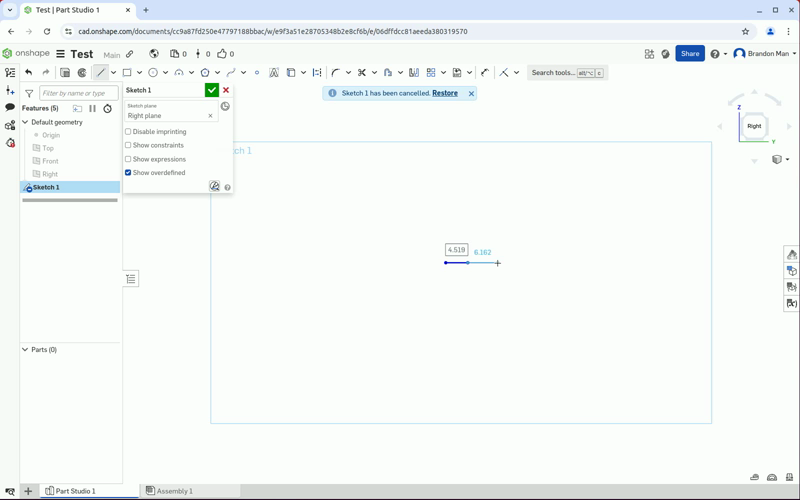
mouse_move(467, 259)
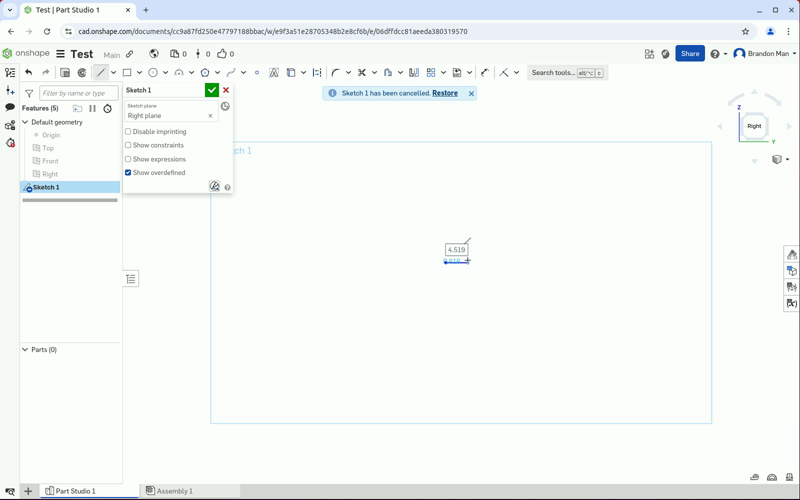
scroll(6)
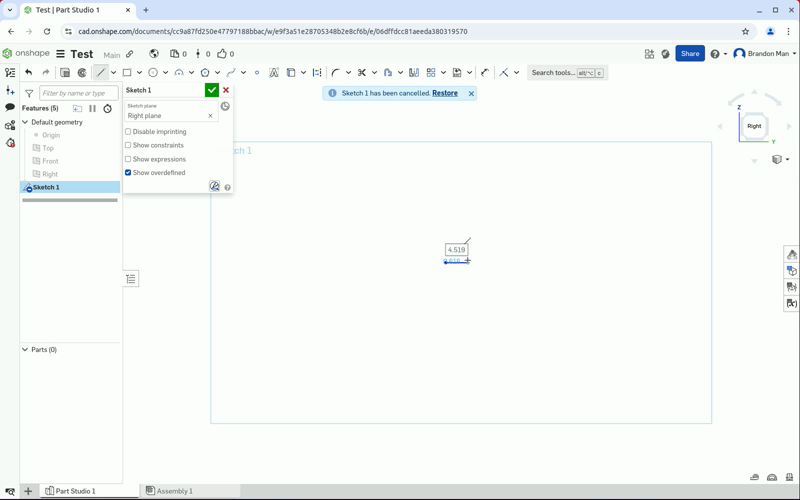
scroll(6)
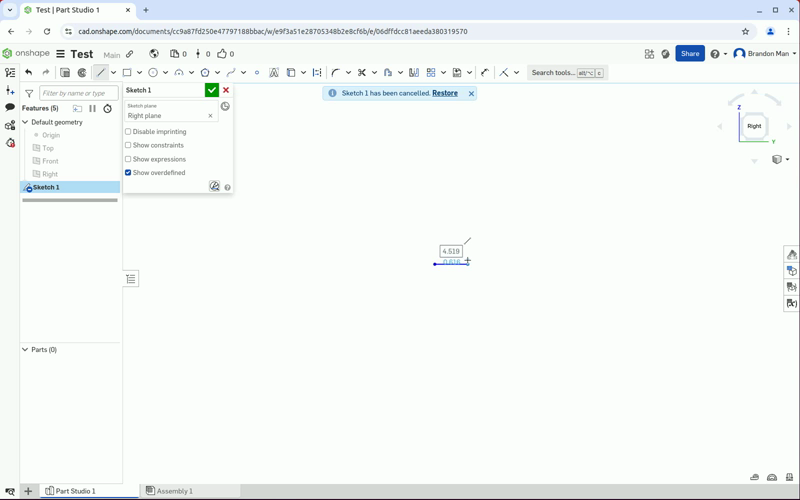
scroll(6)
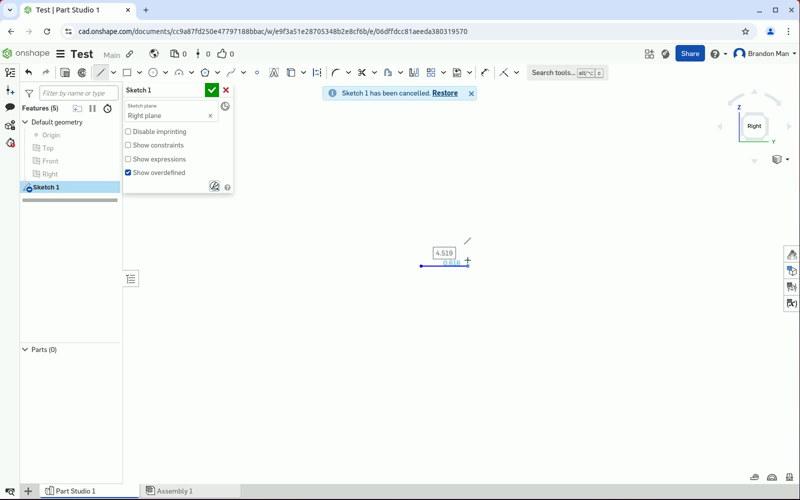
scroll(6)
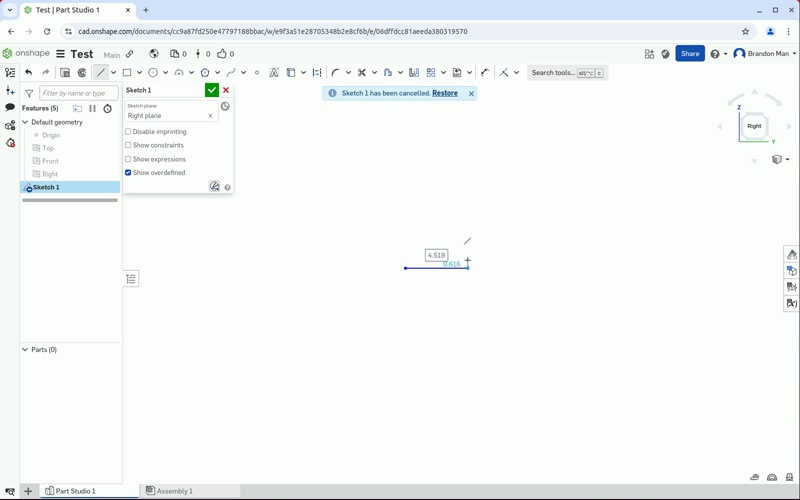
scroll(6)
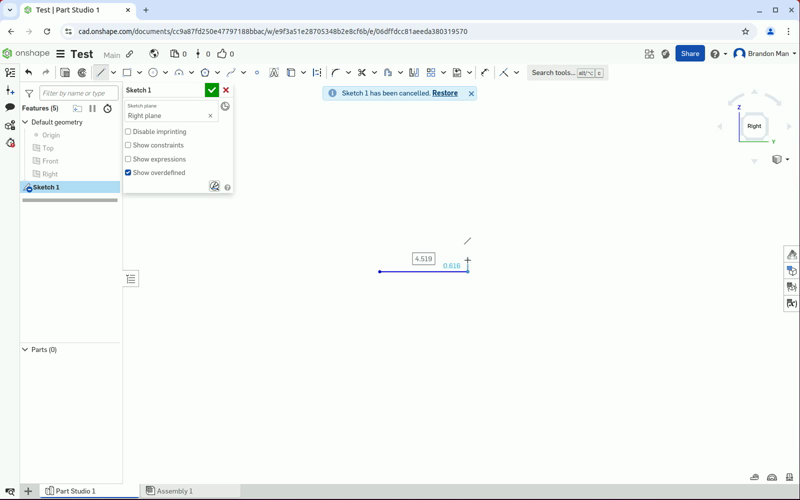
scroll(6)
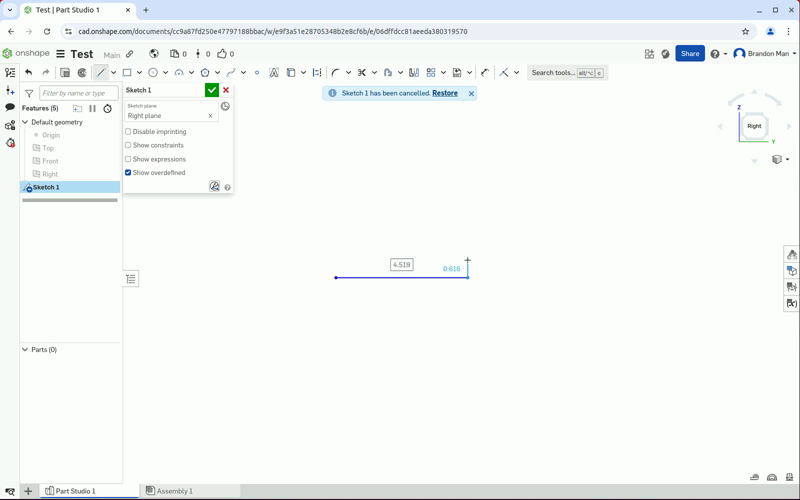
scroll(6)
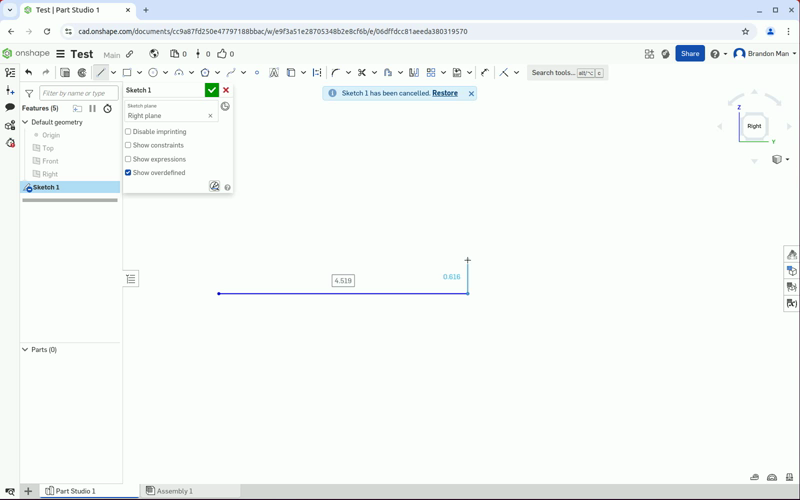
click(467, 259)
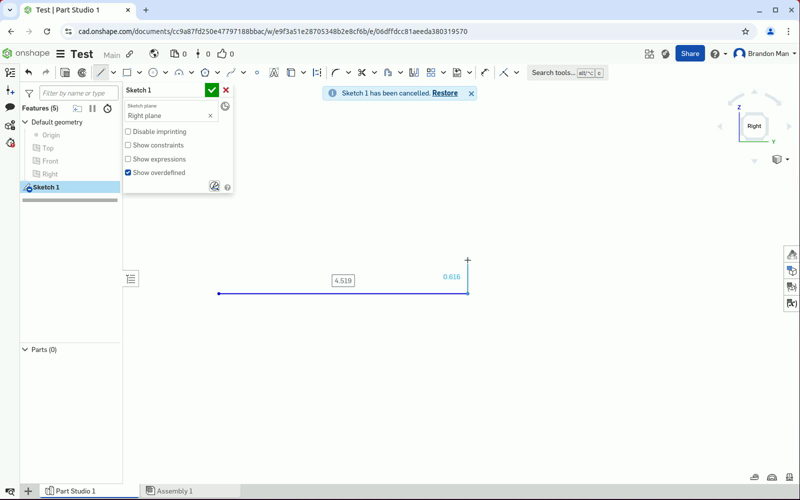
scroll(-6)
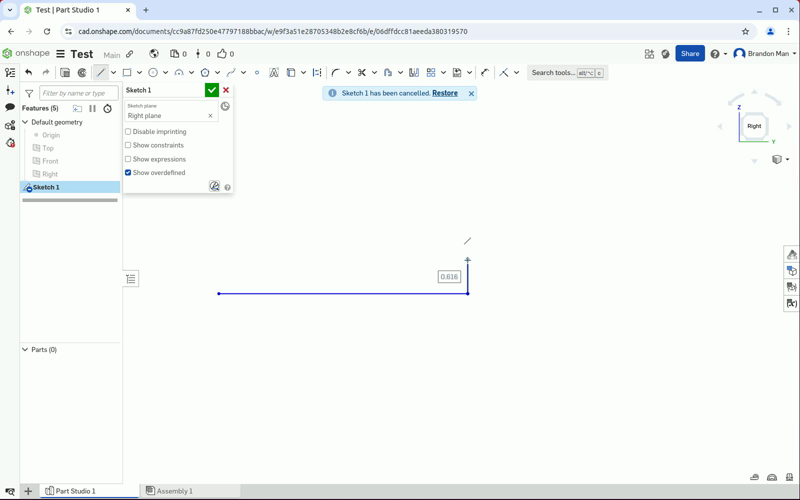
scroll(-6)
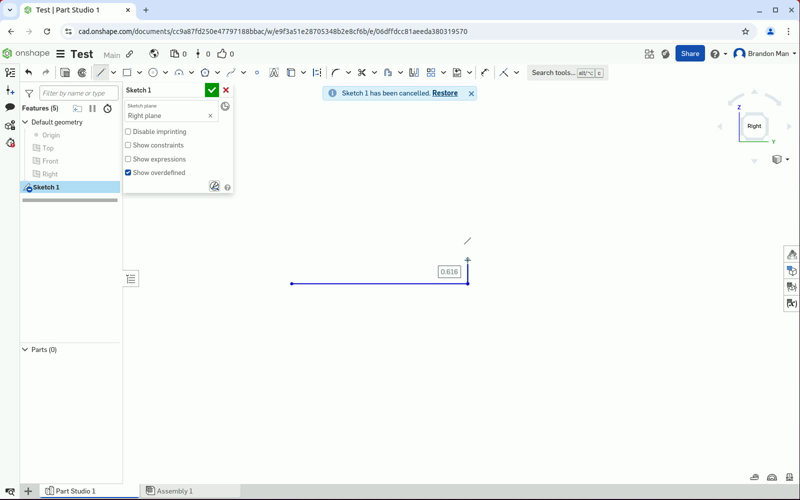
scroll(-6)
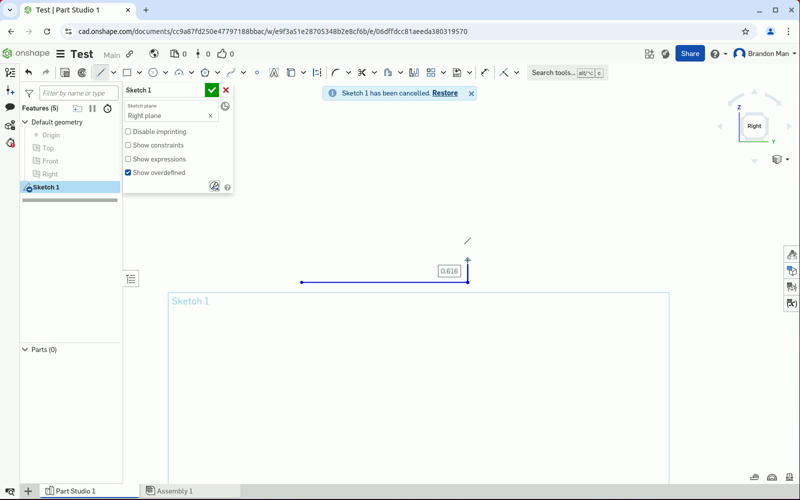
scroll(-6)
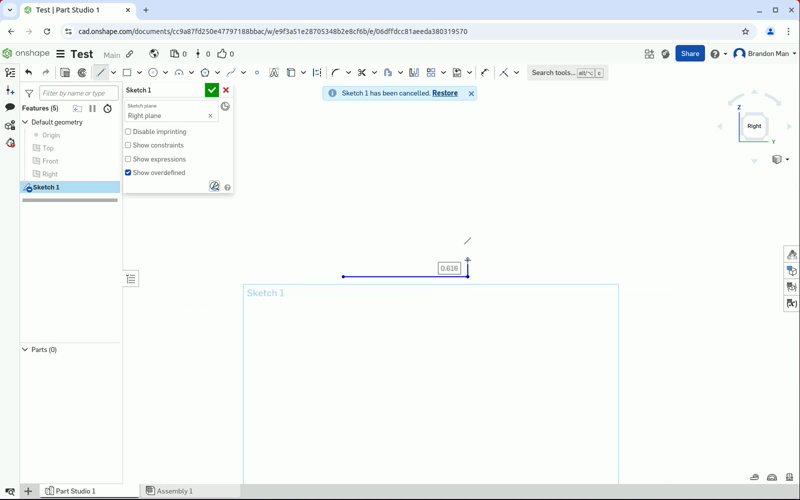
scroll(-6)
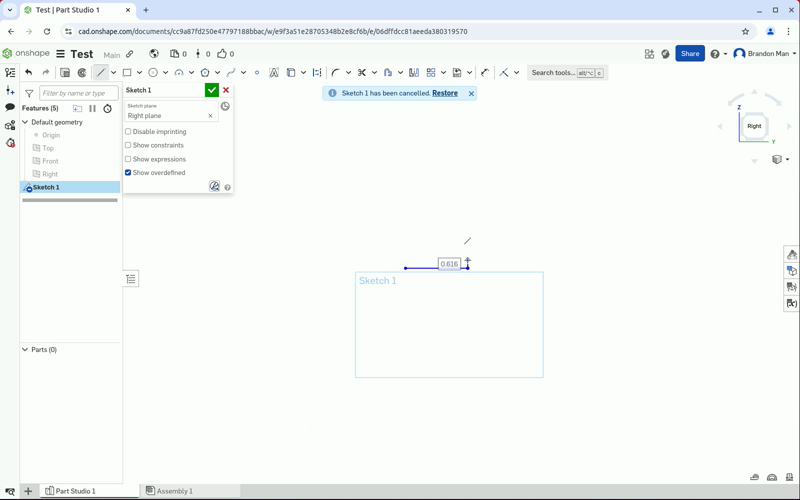
scroll(-6)
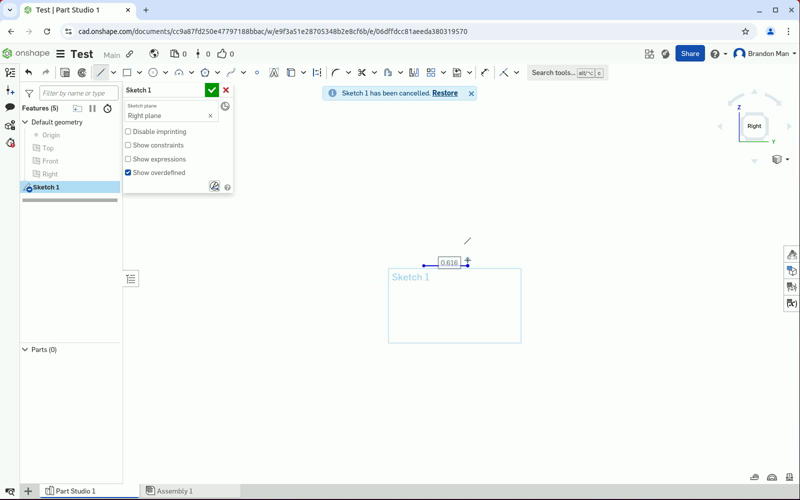
scroll(-6)
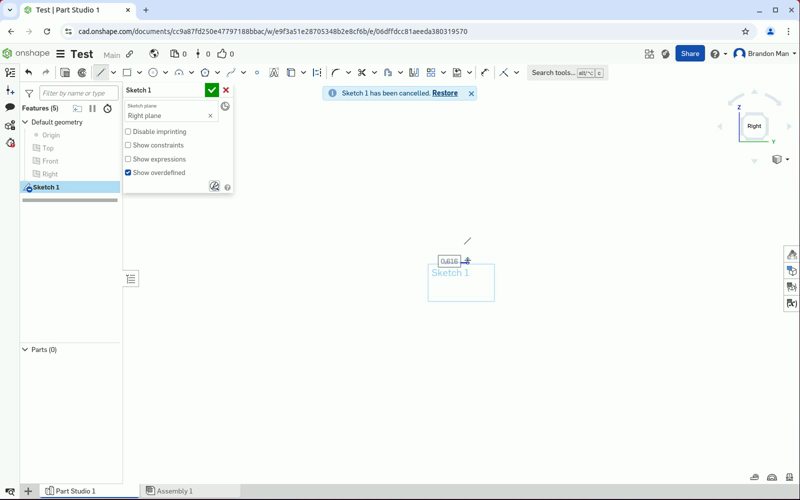
key_up(shift)
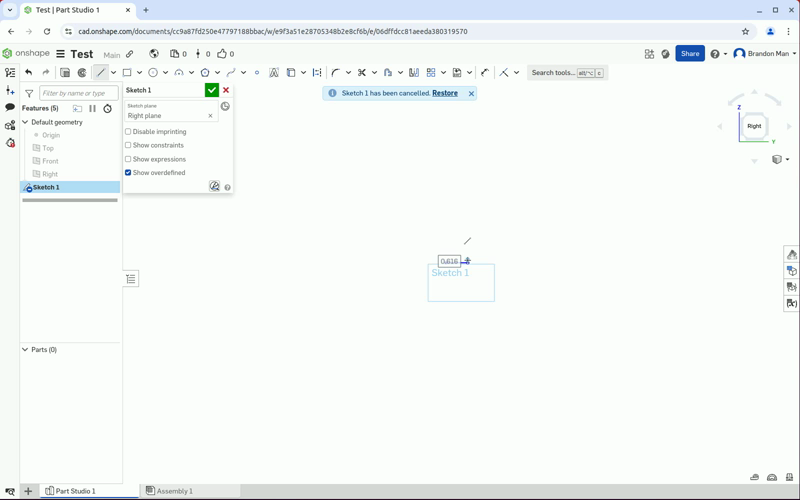
key_down(shift)
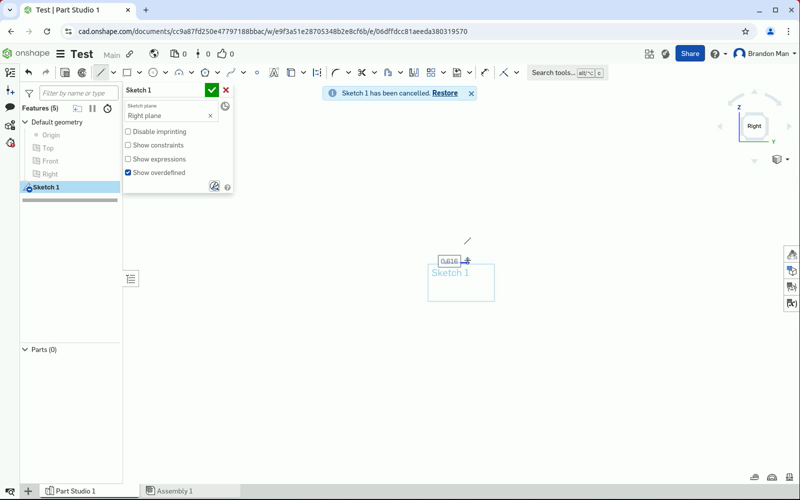
mouse_move(497, 259)
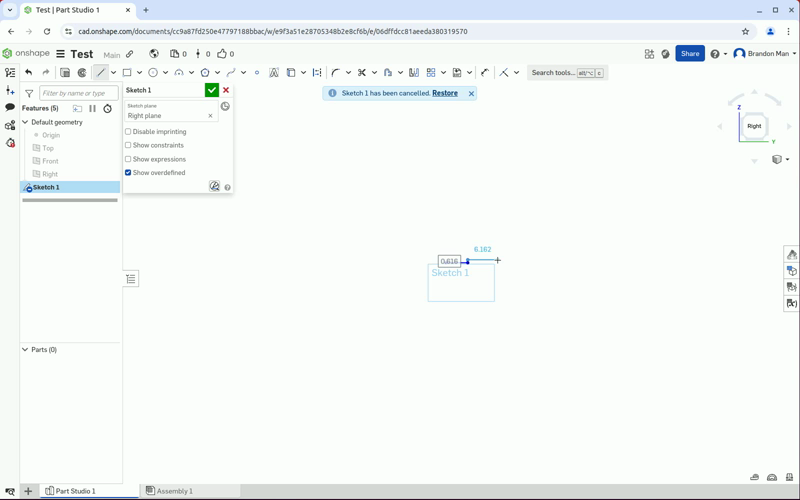
mouse_move(464, 259)
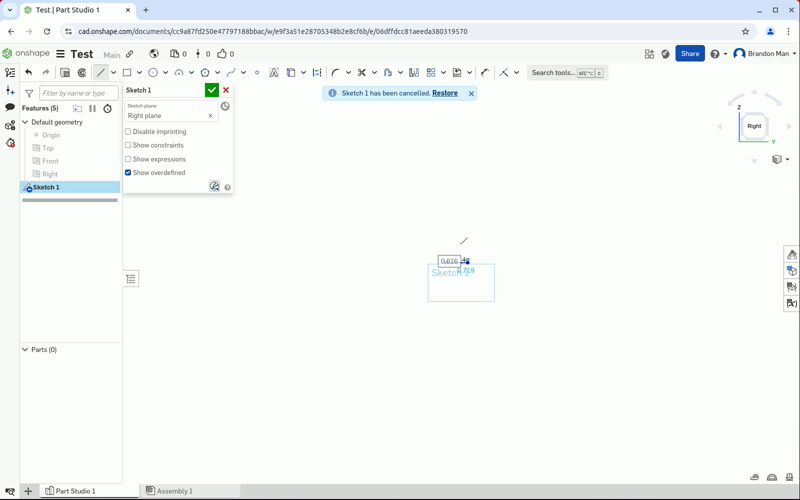
scroll(6)
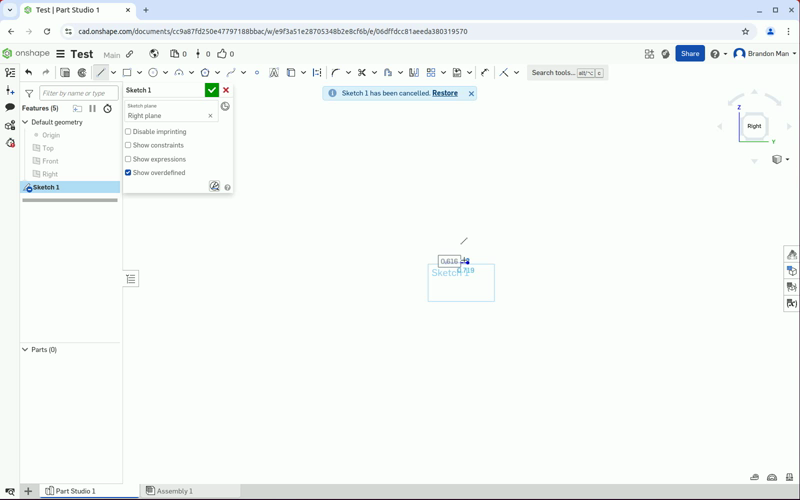
scroll(6)
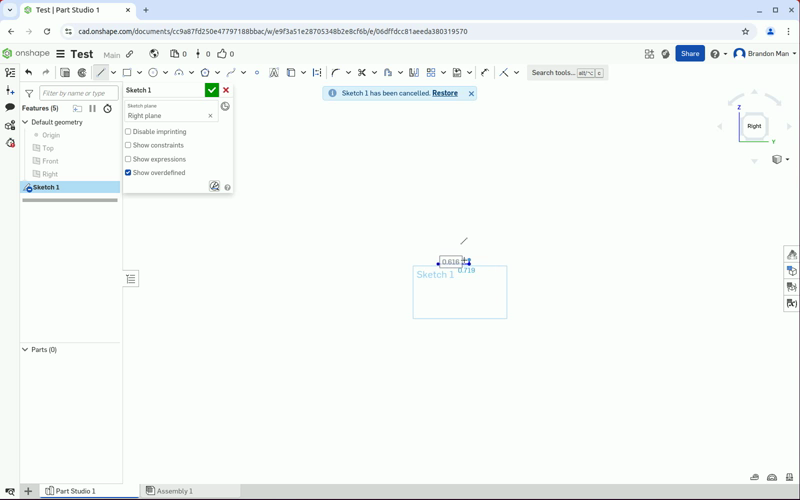
scroll(6)
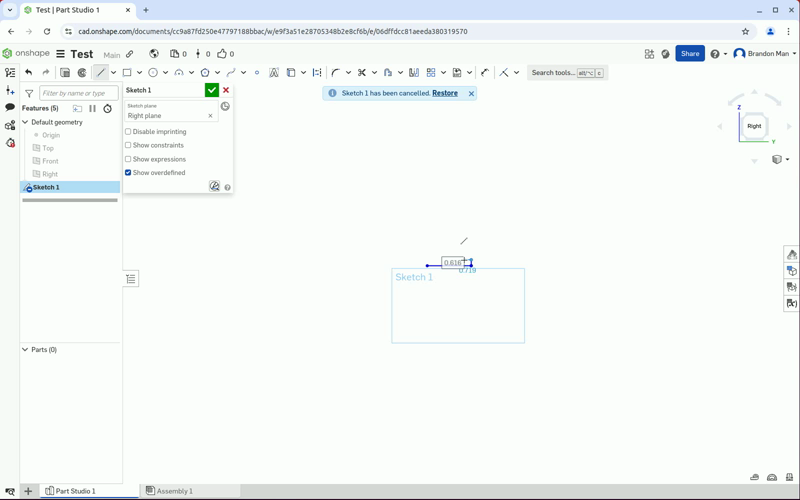
scroll(6)
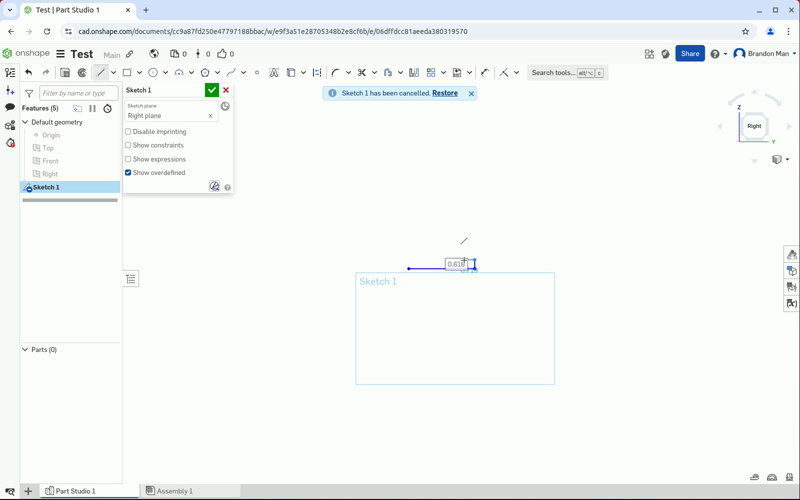
scroll(6)
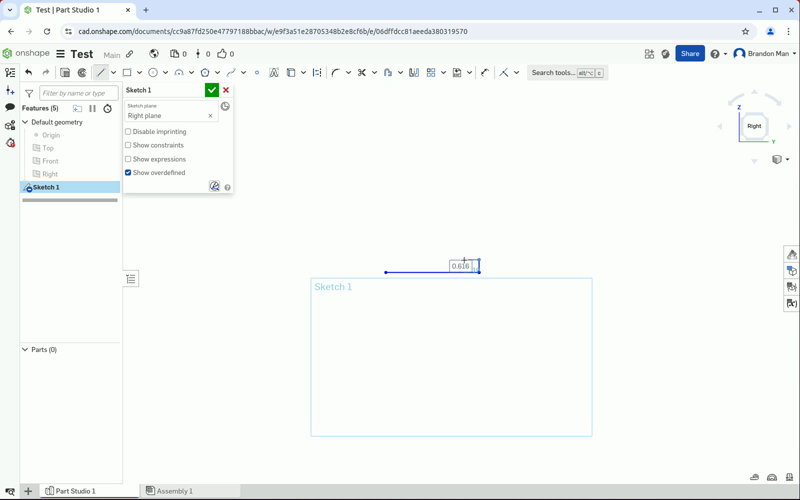
scroll(6)
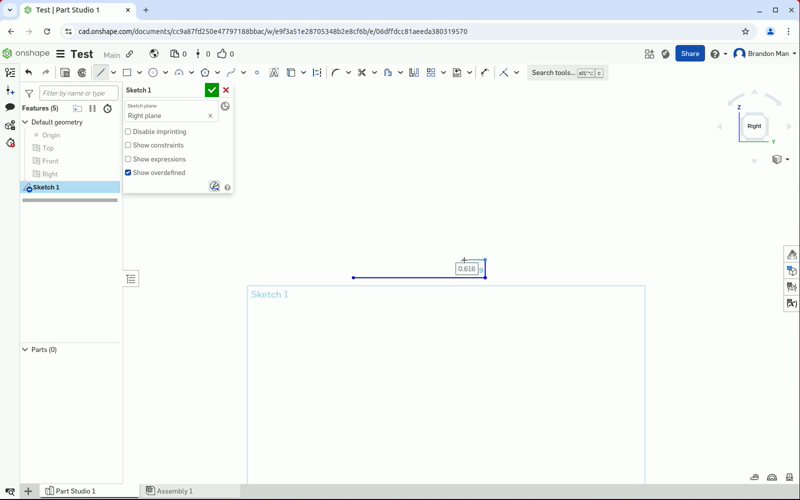
scroll(6)
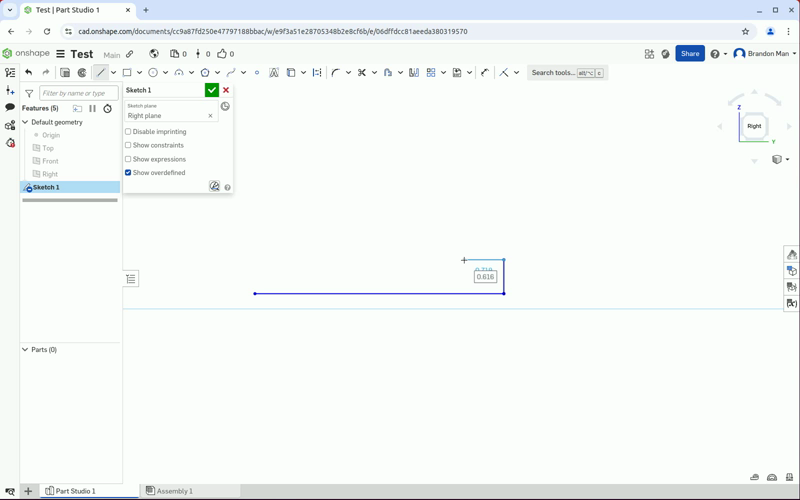
click(464, 259)
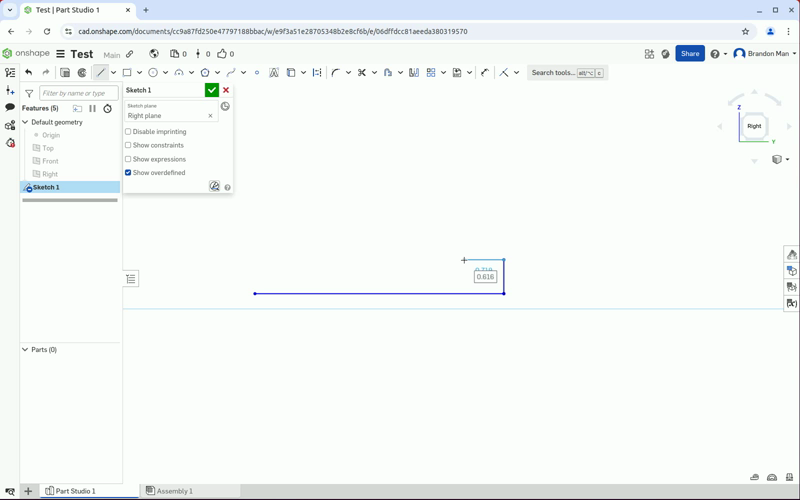
scroll(-6)
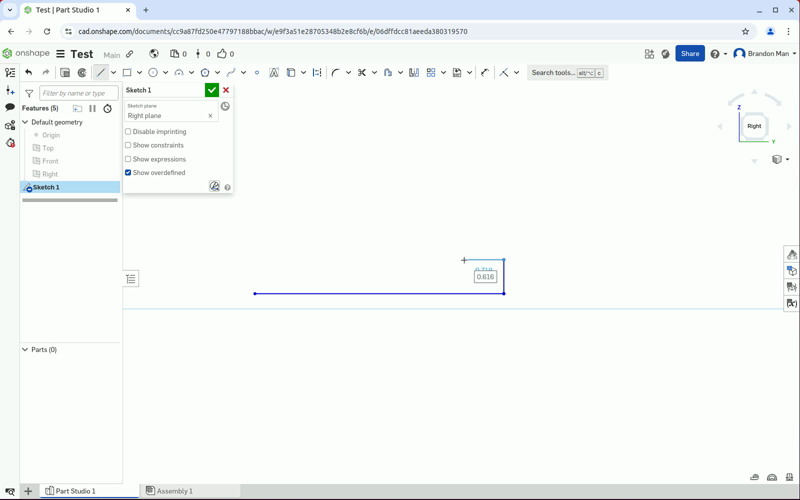
scroll(-6)
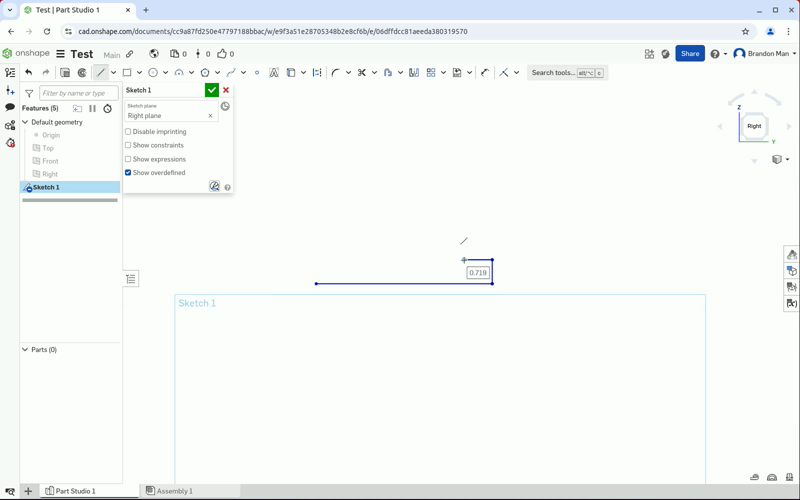
scroll(-6)
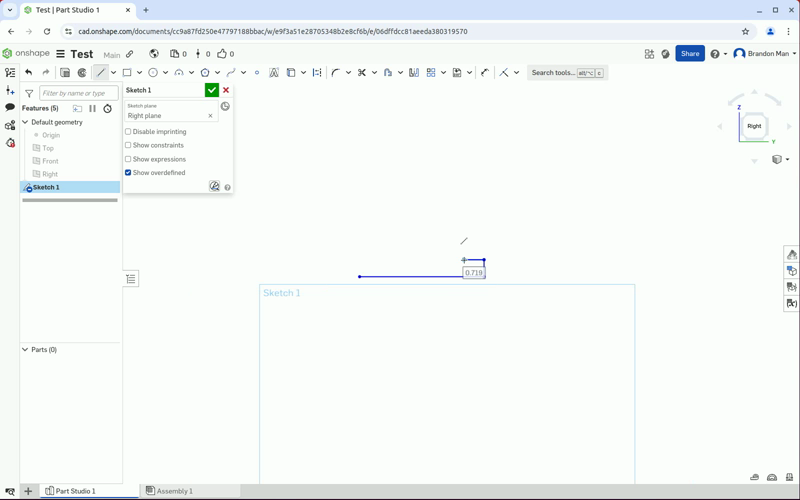
scroll(-6)
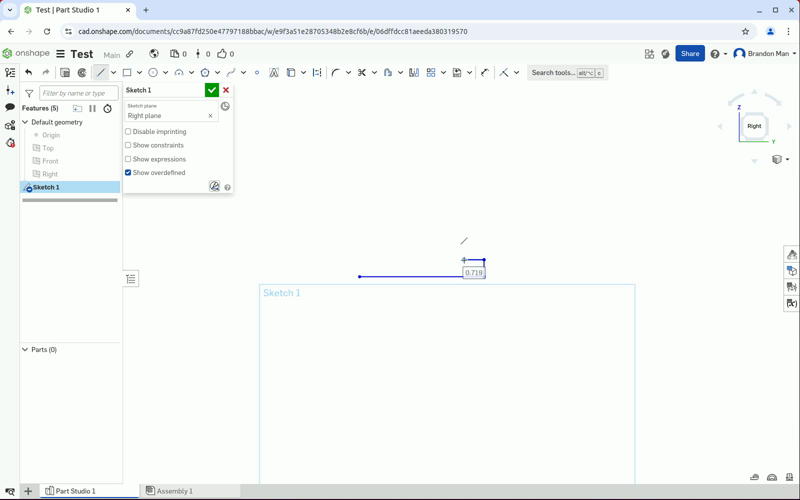
scroll(-6)
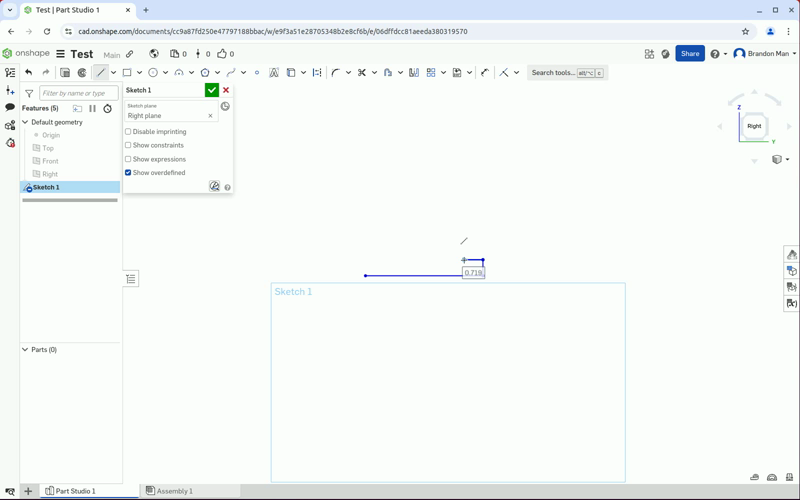
scroll(-6)
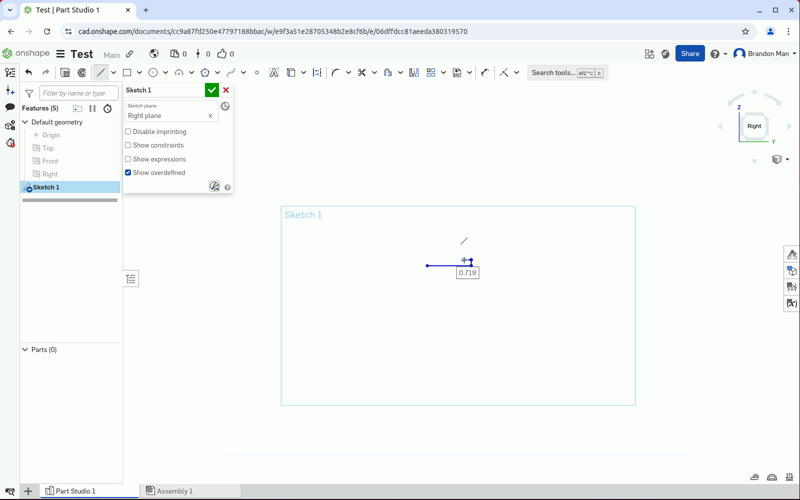
scroll(-6)
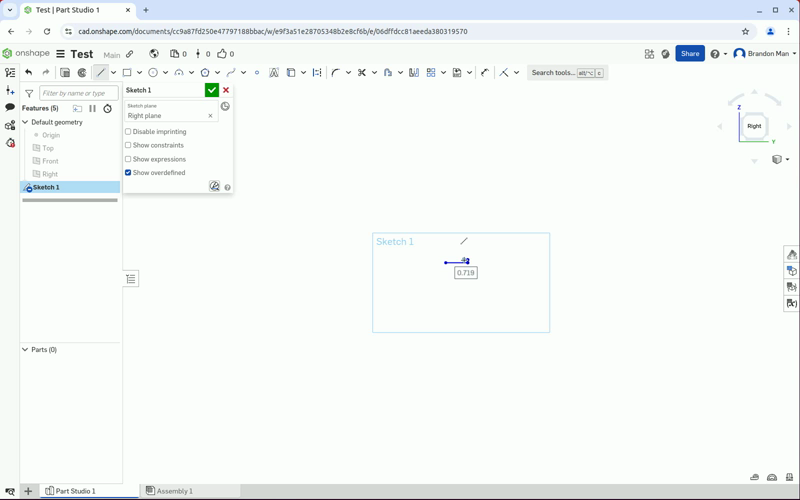
key_up(shift)
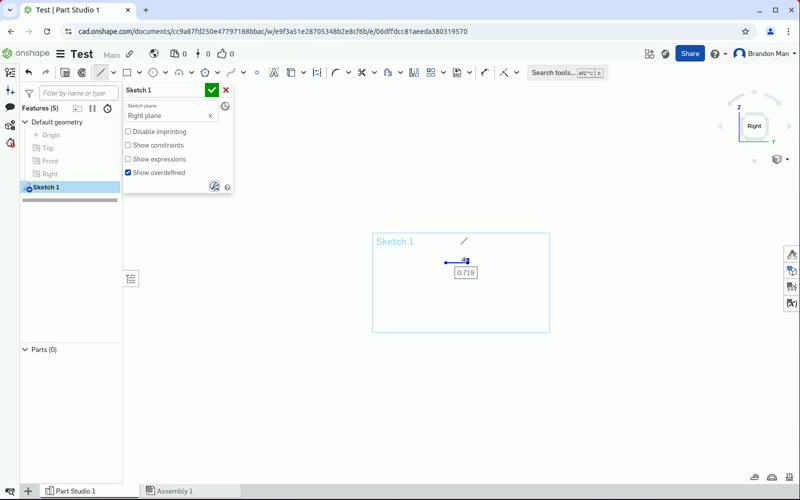
key_down(shift)
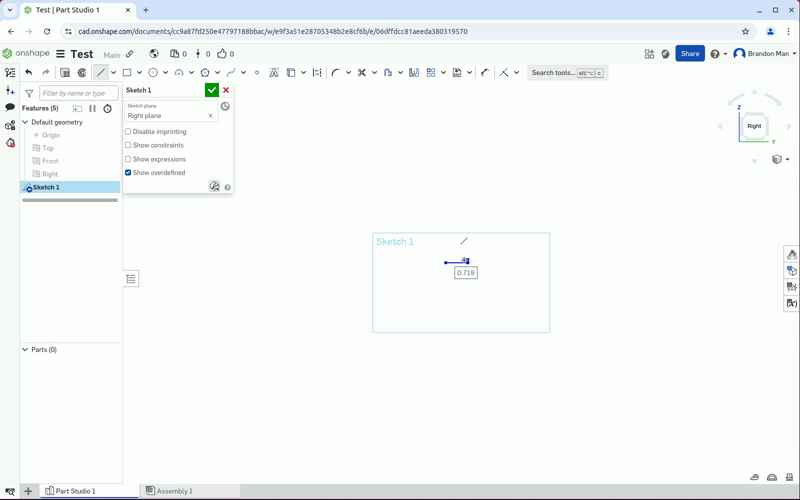
mouse_move(464, 187)
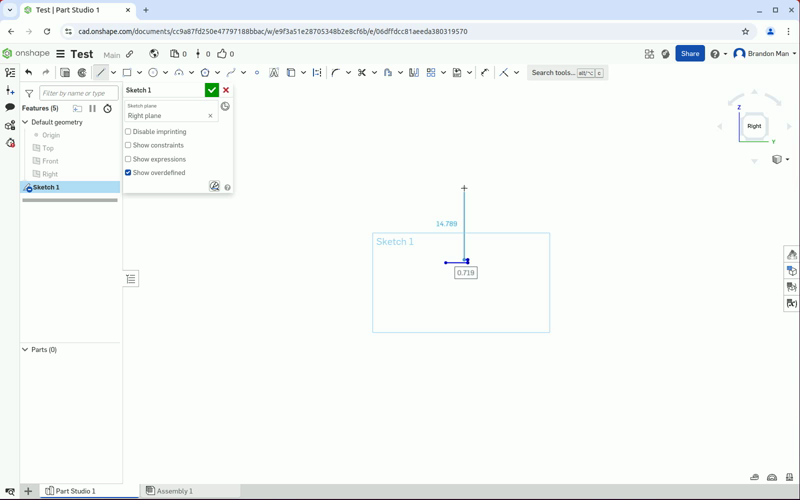
click(464, 187)
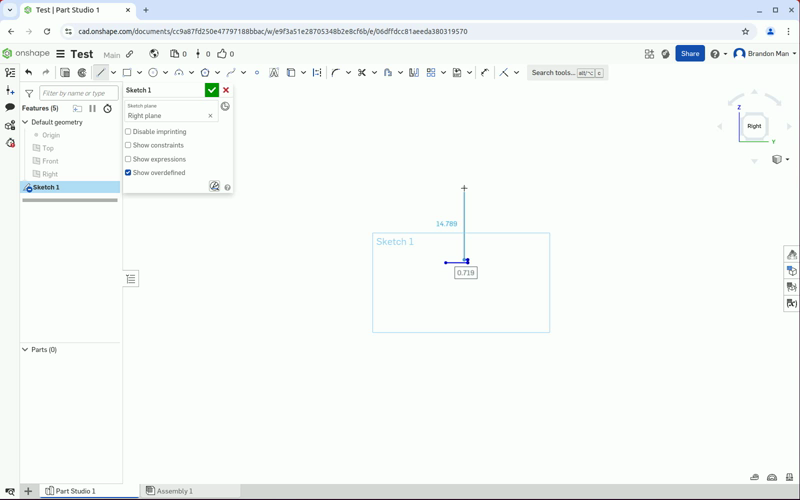
key_up(shift)
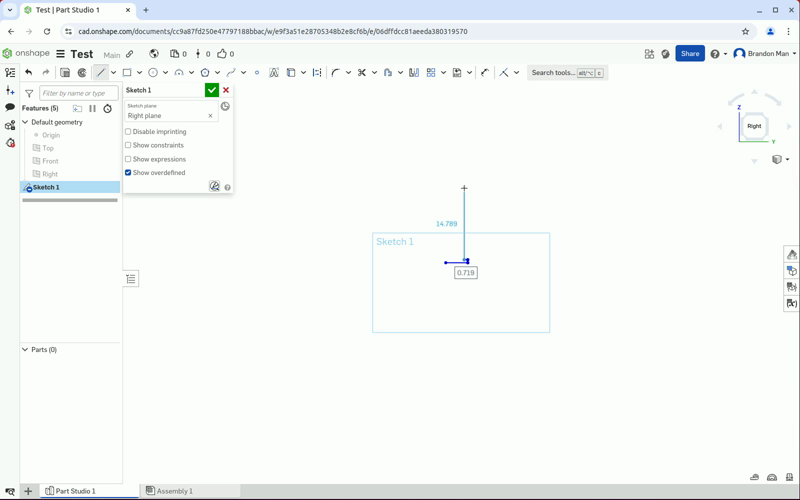
key_down(shift)
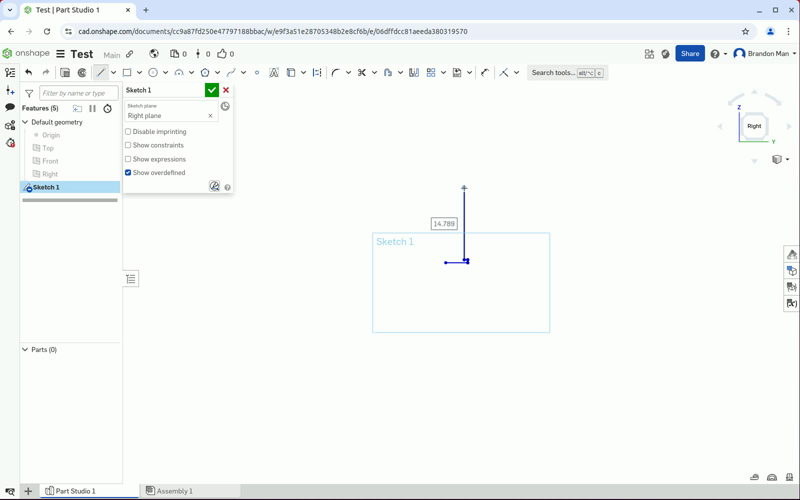
mouse_move(445, 259)
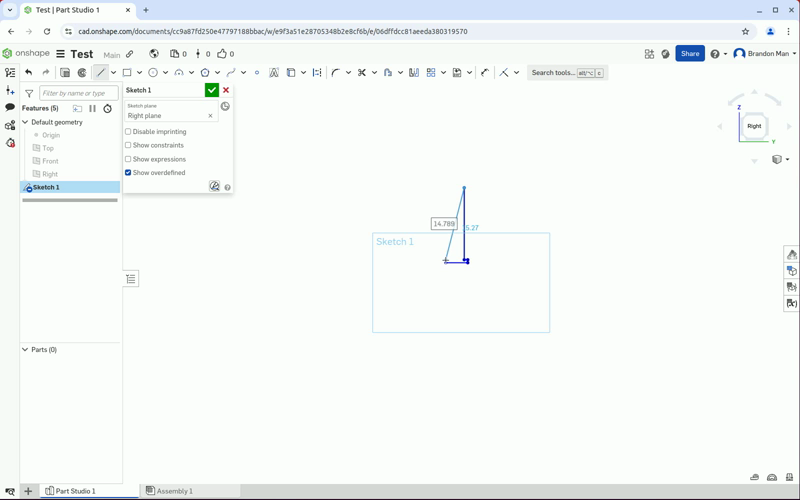
scroll(6)
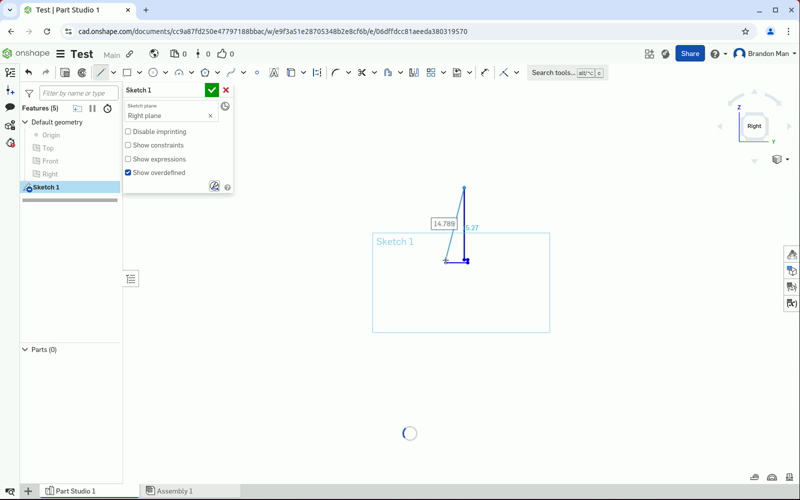
scroll(6)
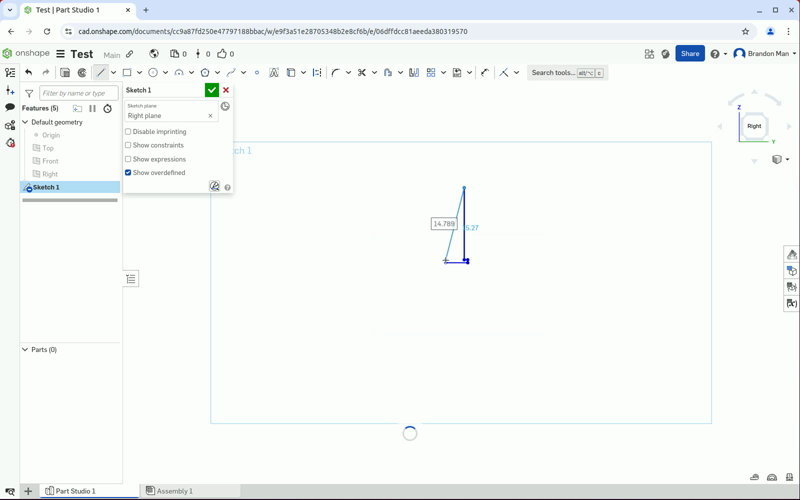
scroll(6)
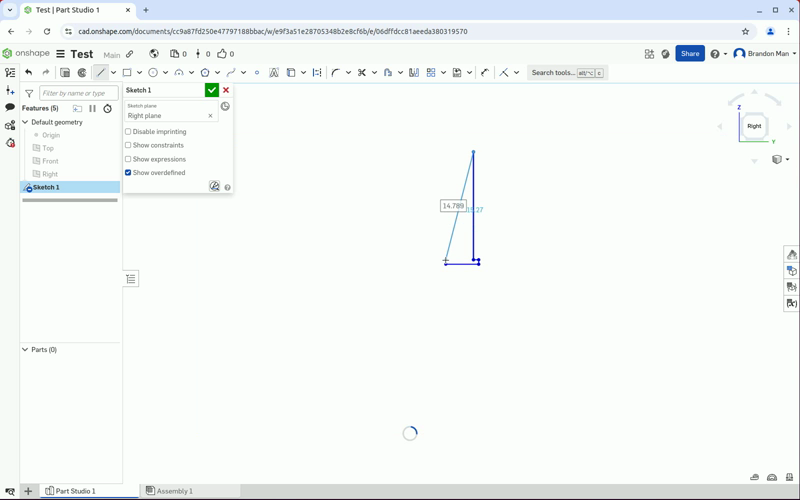
scroll(6)
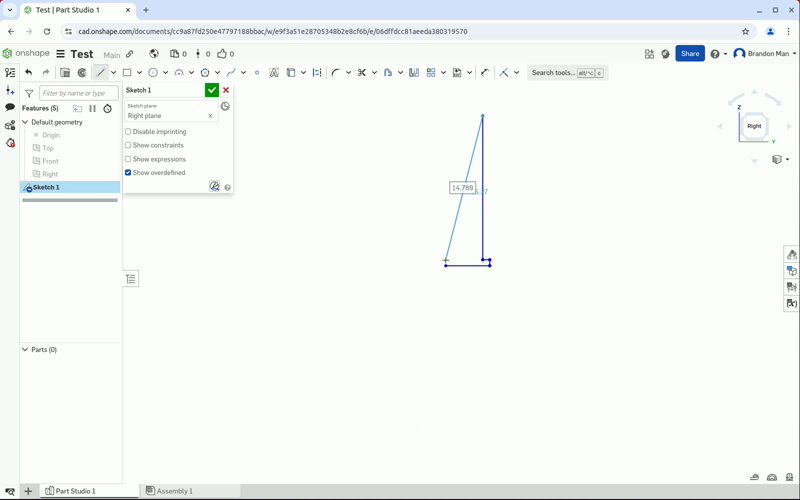
scroll(6)
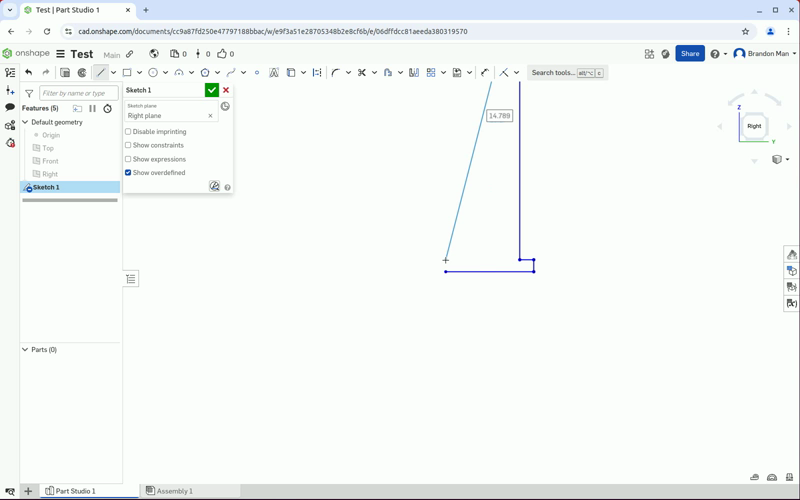
scroll(6)
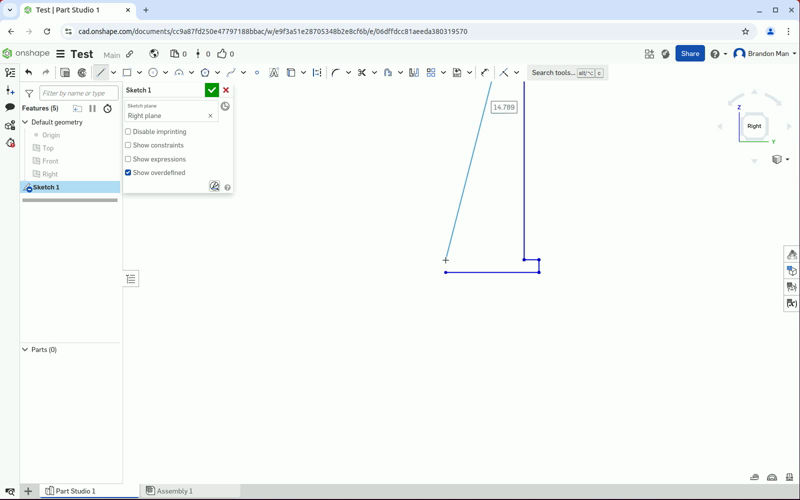
scroll(6)
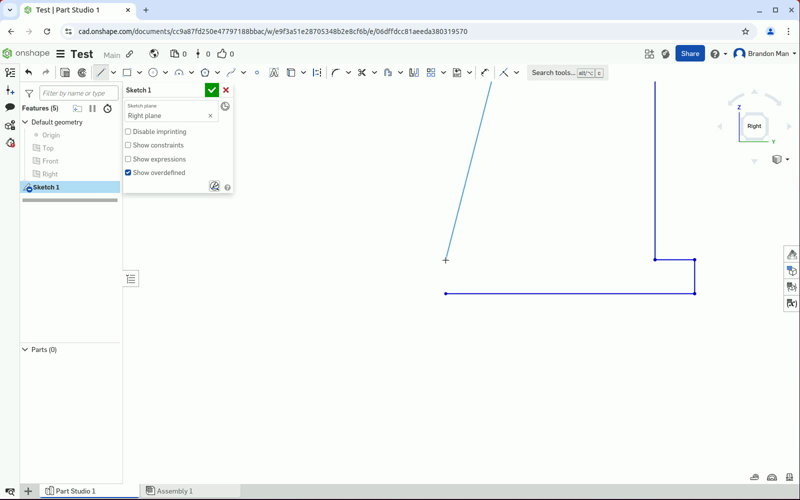
click(445, 259)
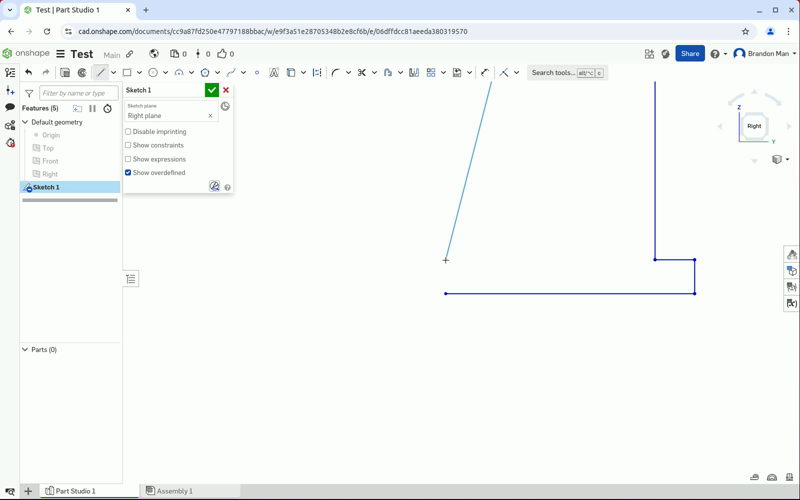
scroll(-6)
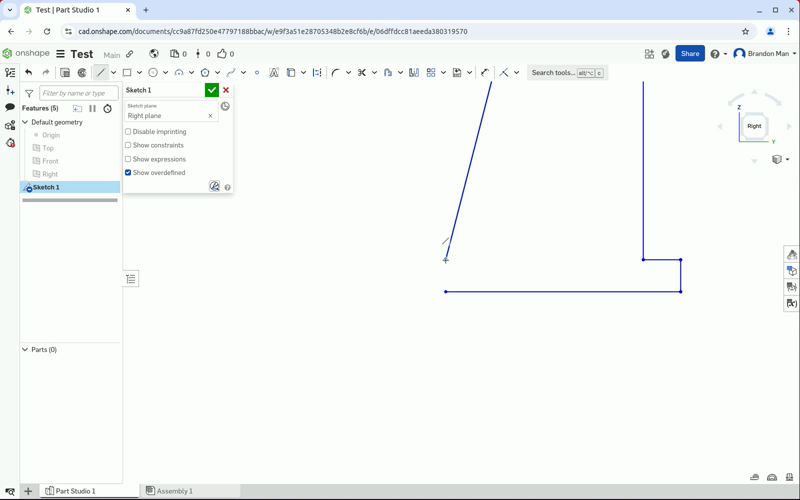
scroll(-6)
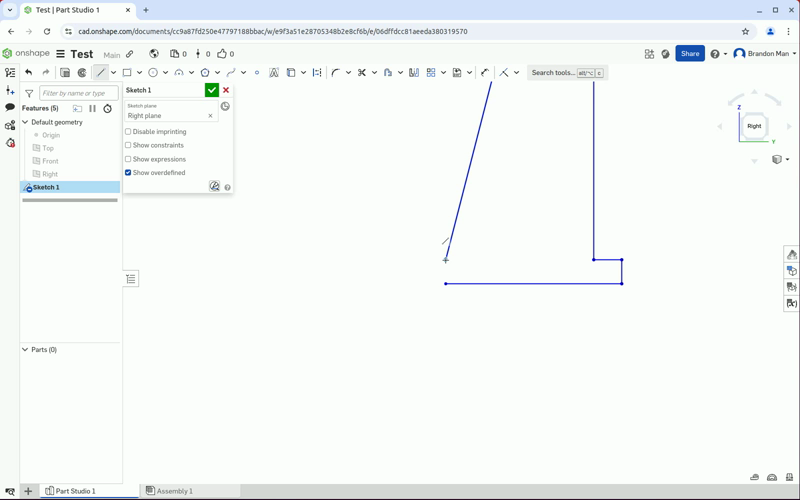
scroll(-6)
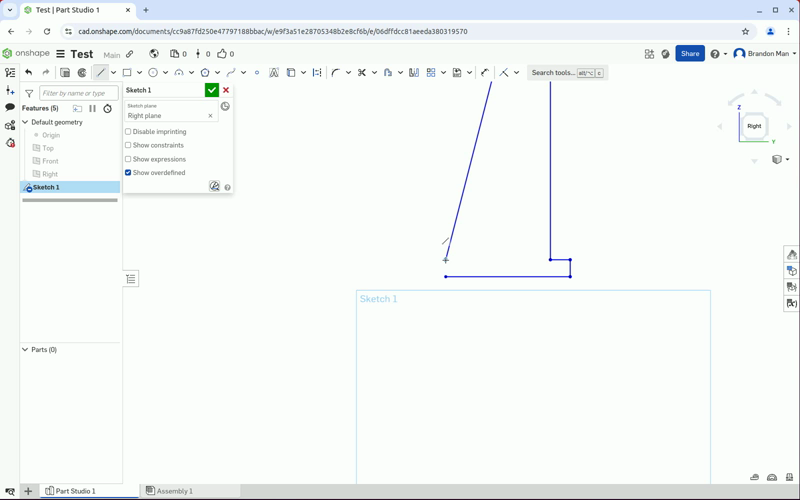
scroll(-6)
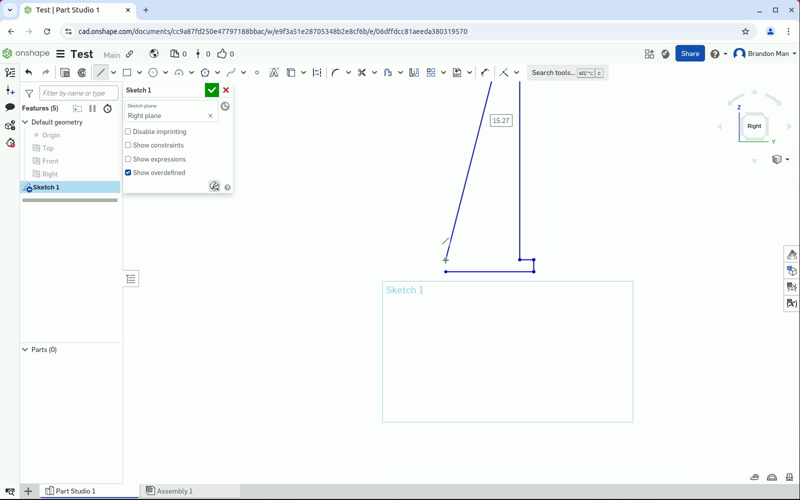
scroll(-6)
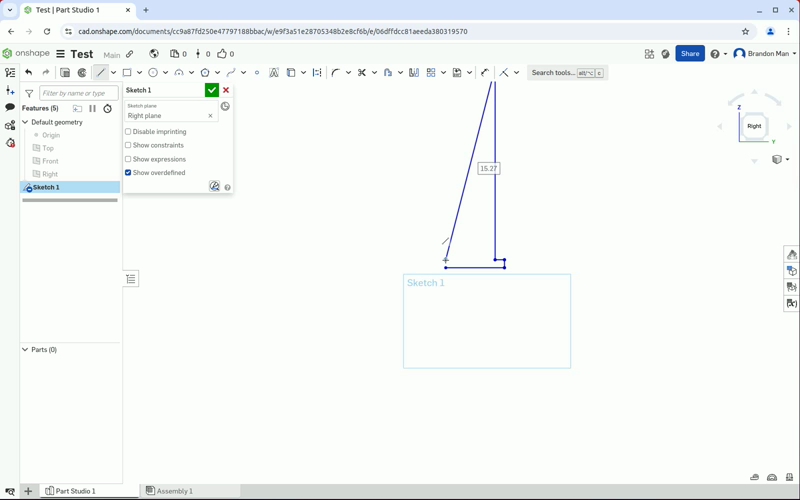
scroll(-6)
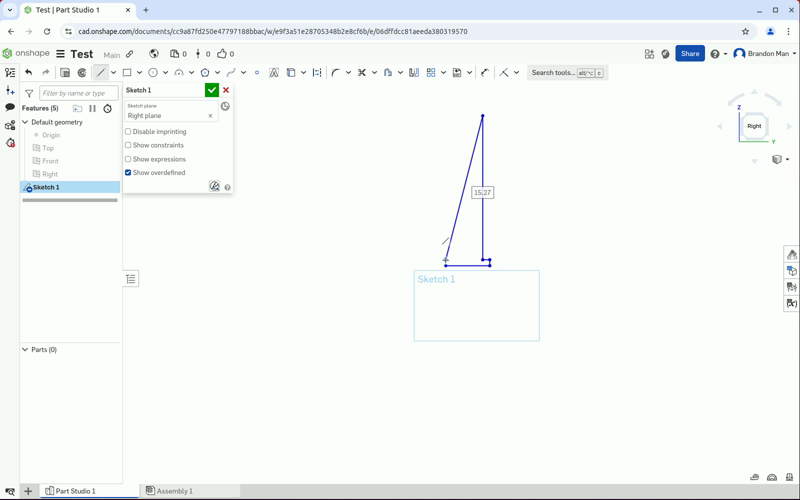
scroll(-6)
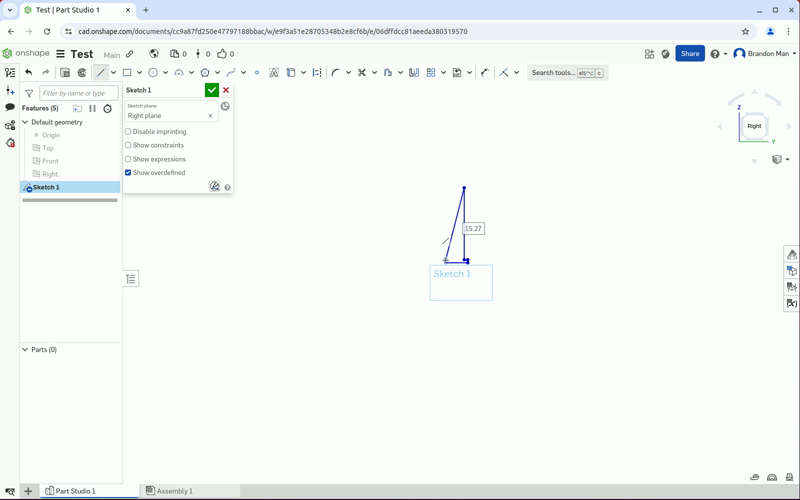
key_up(shift)
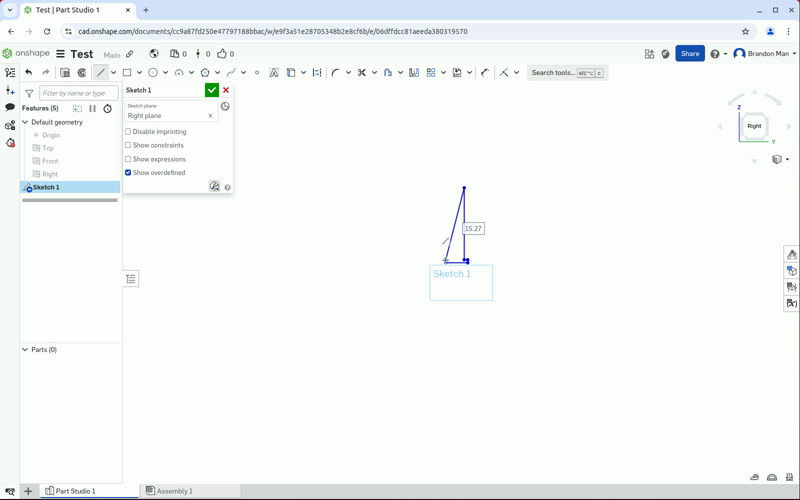
mouse_move(475, 259)
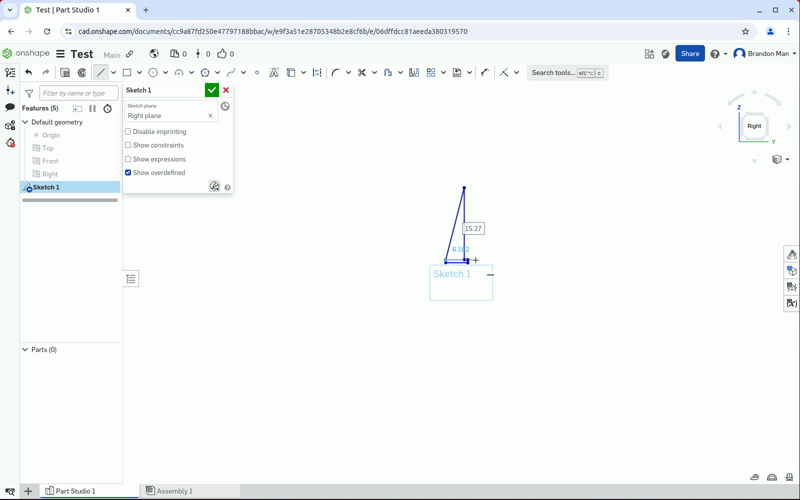
key_down(shift)
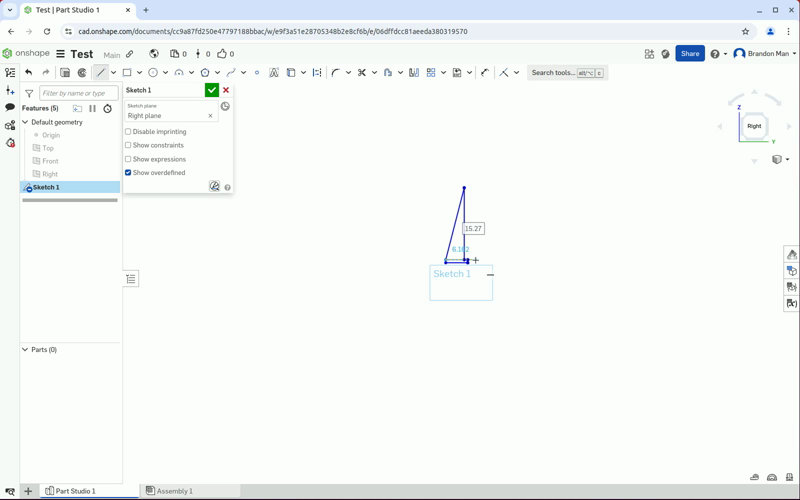
mouse_move(445, 262)
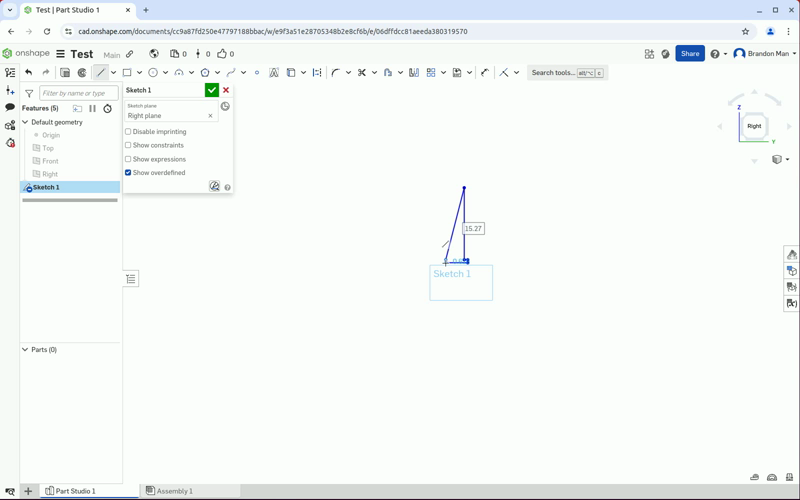
scroll(6)
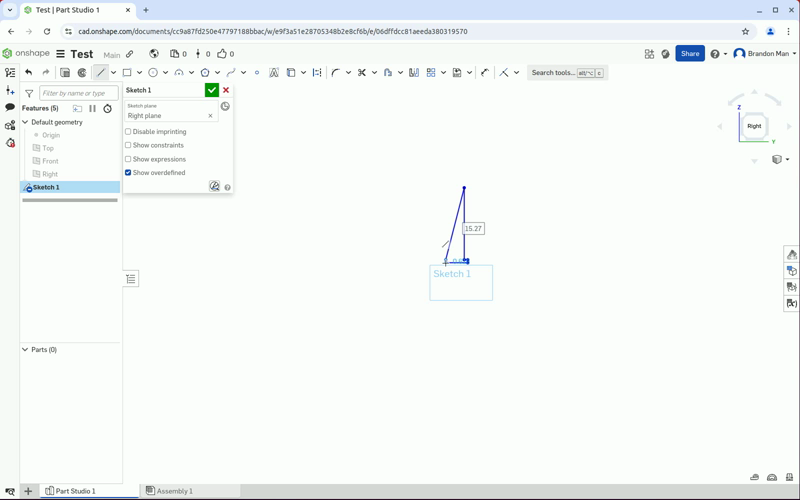
scroll(6)
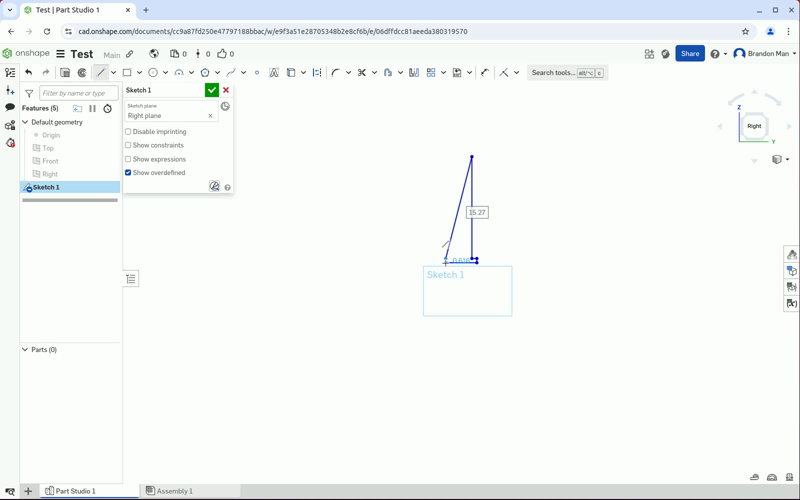
scroll(6)
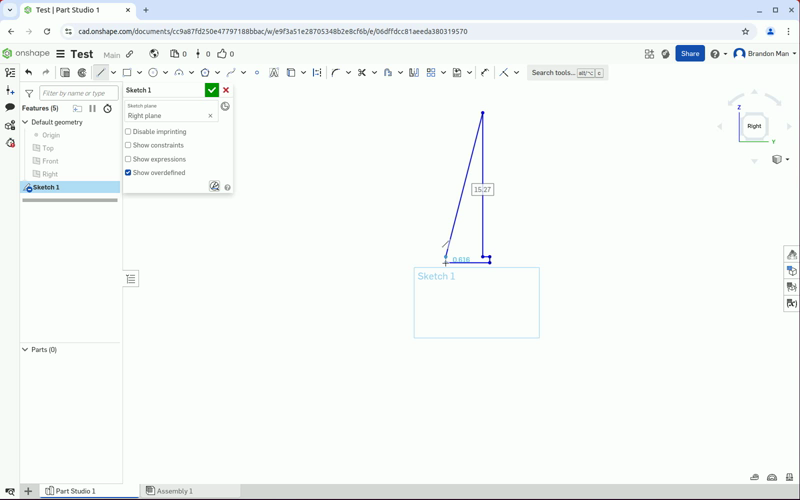
scroll(6)
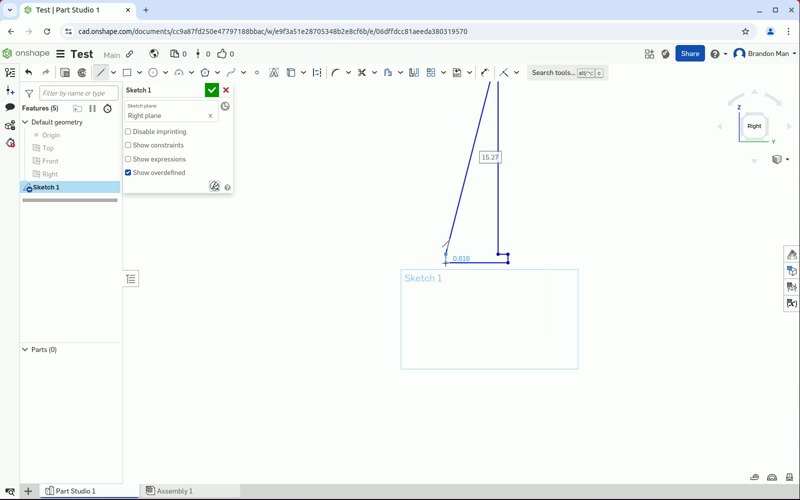
scroll(6)
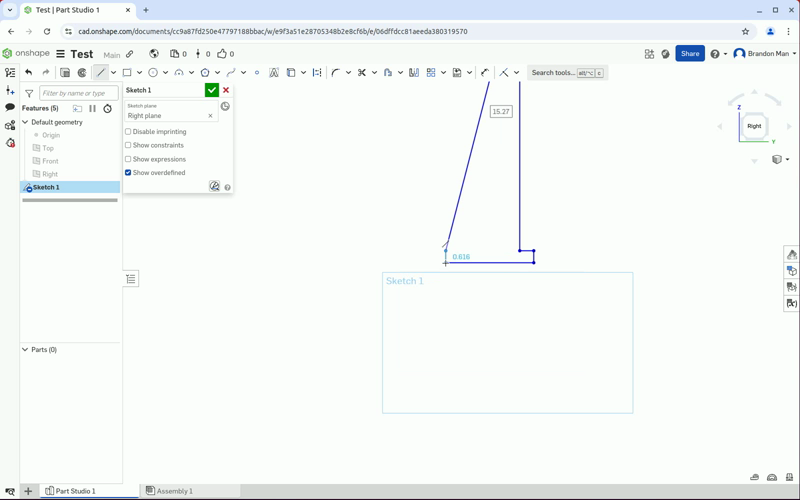
scroll(6)
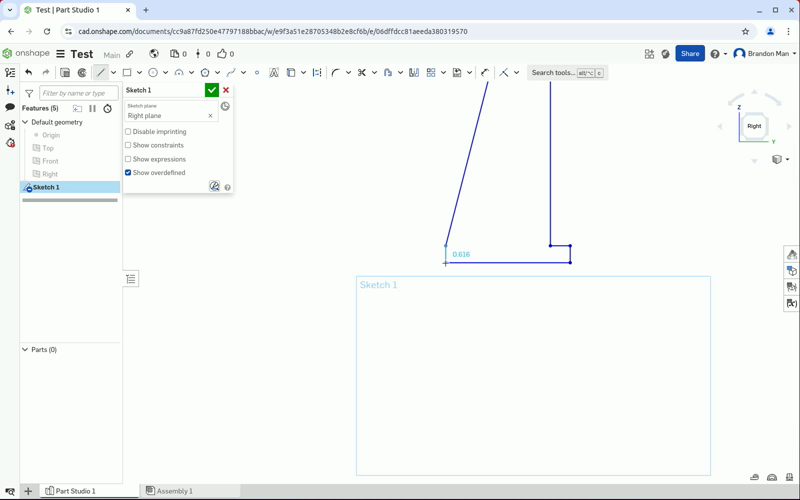
scroll(6)
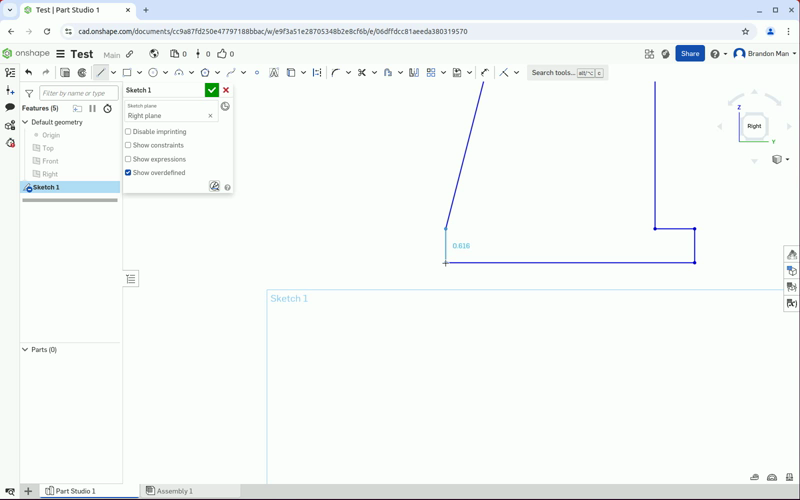
key_up(shift)
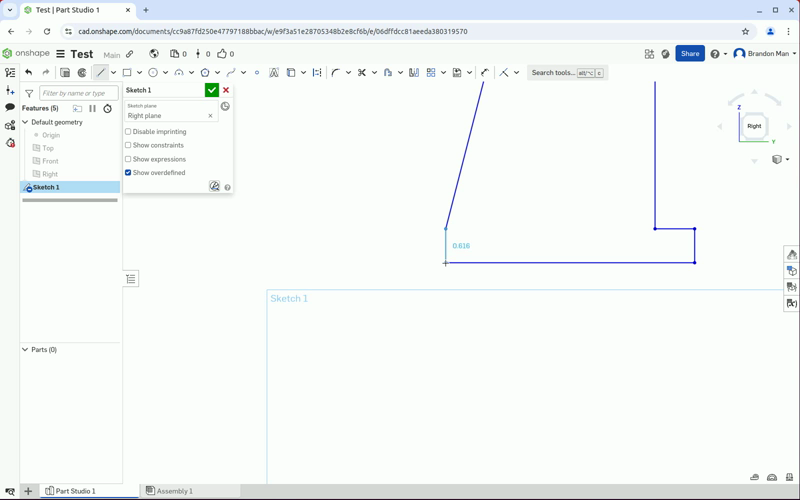
click(445, 262)
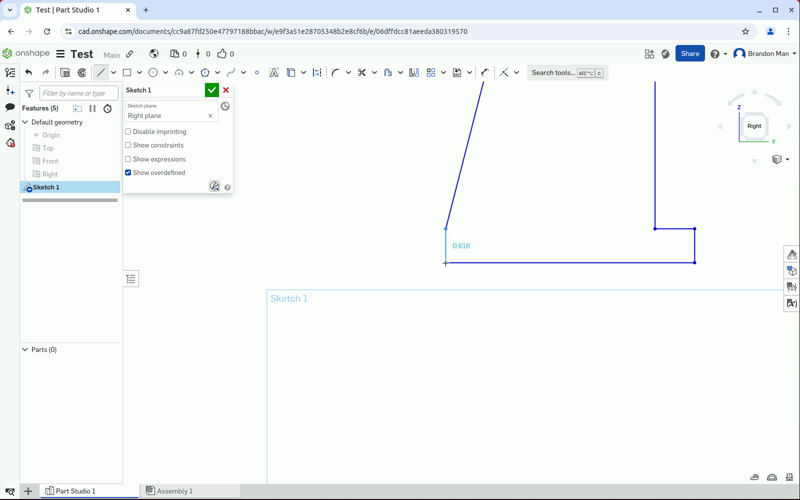
scroll(-6)
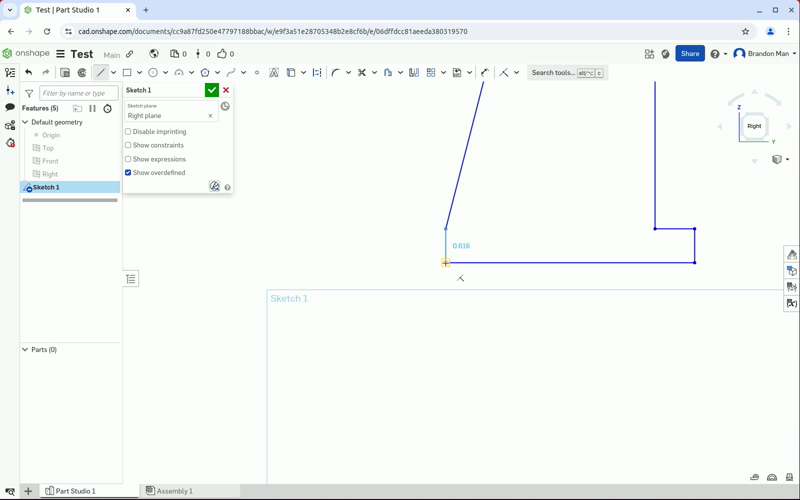
scroll(-6)
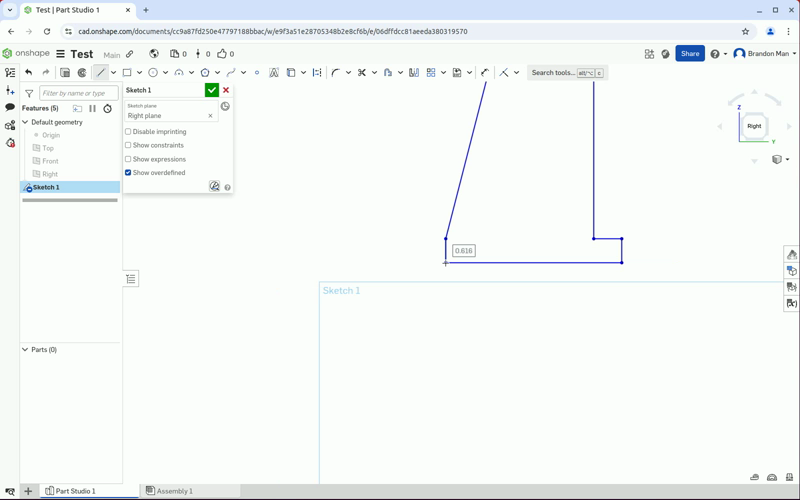
scroll(-6)
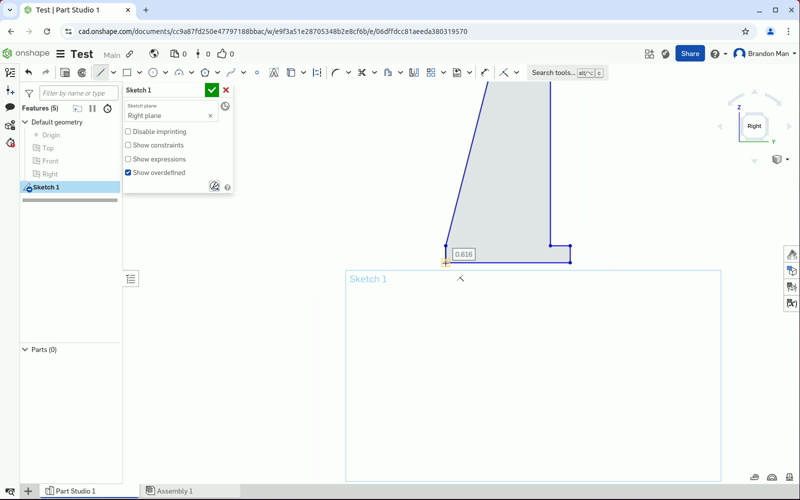
scroll(-6)
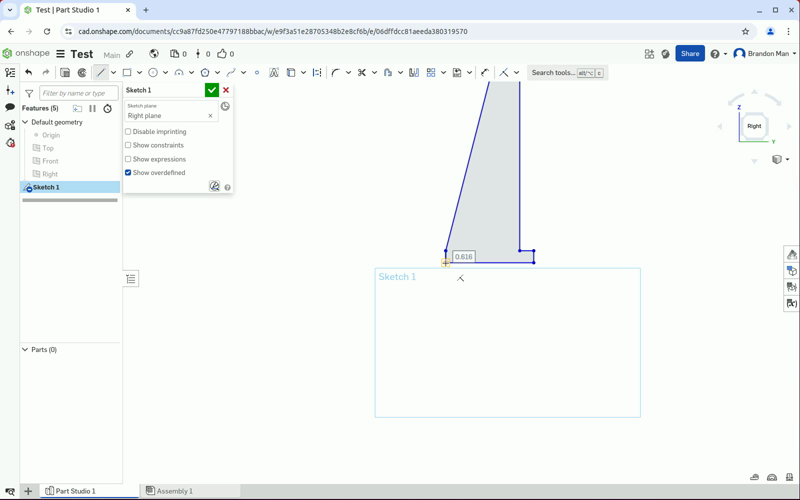
scroll(-6)
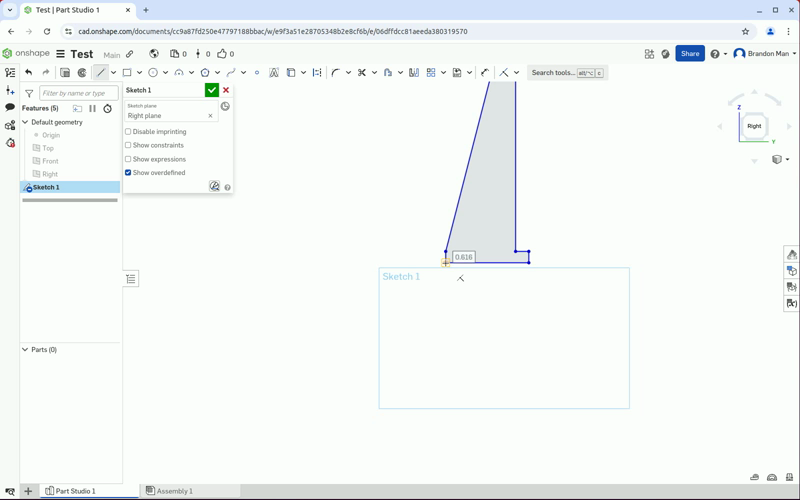
scroll(-6)
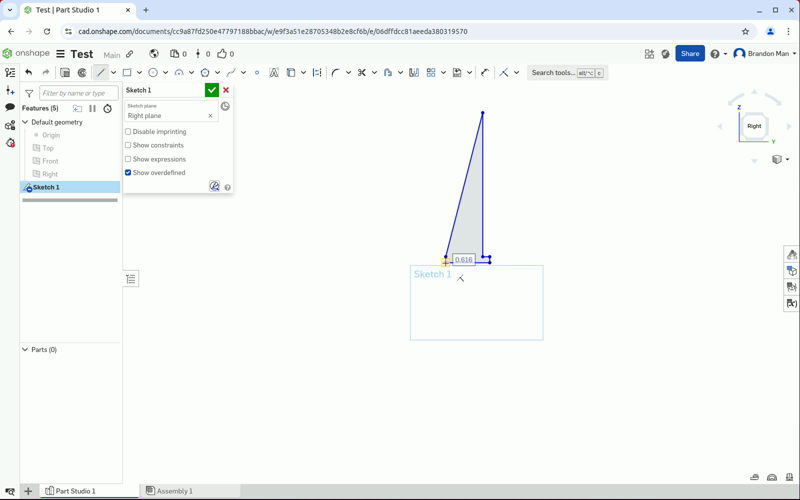
scroll(-6)
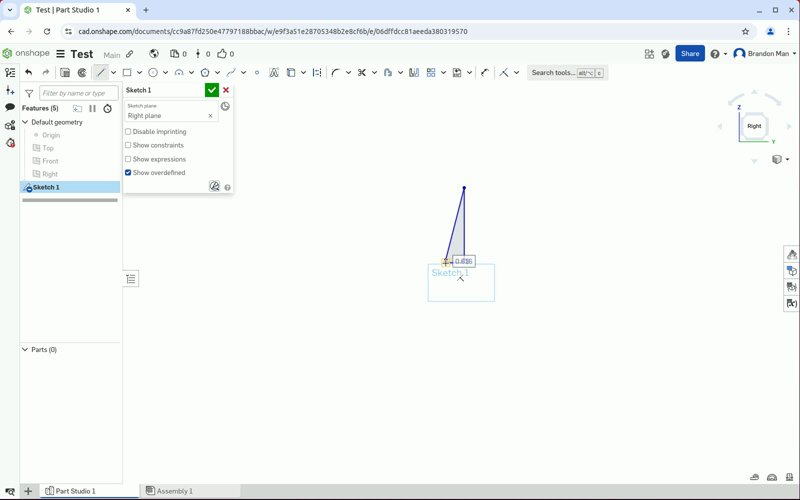
key(esc)
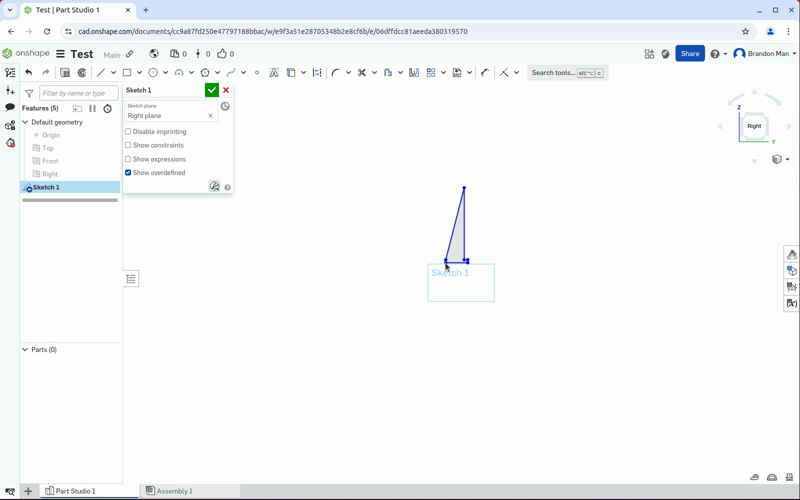
mouse_move(462, 244)
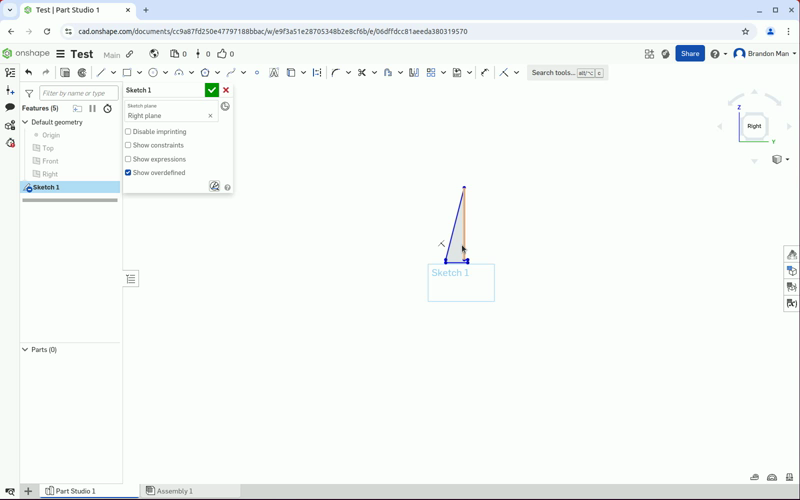
scroll(6)
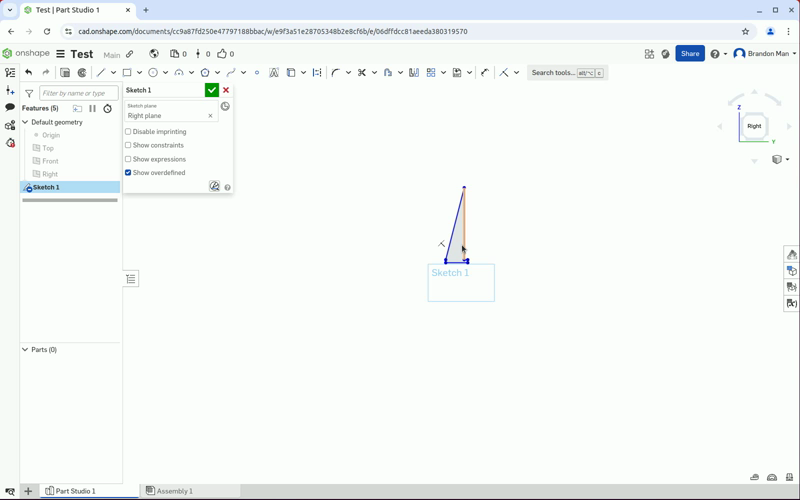
scroll(6)
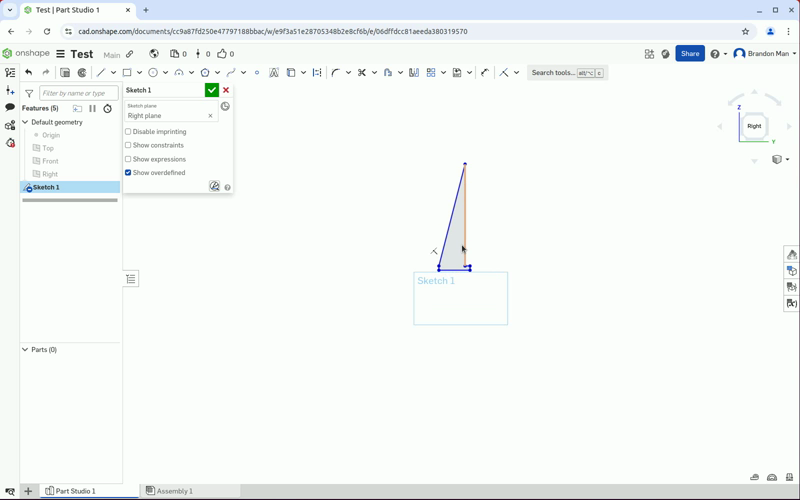
scroll(6)
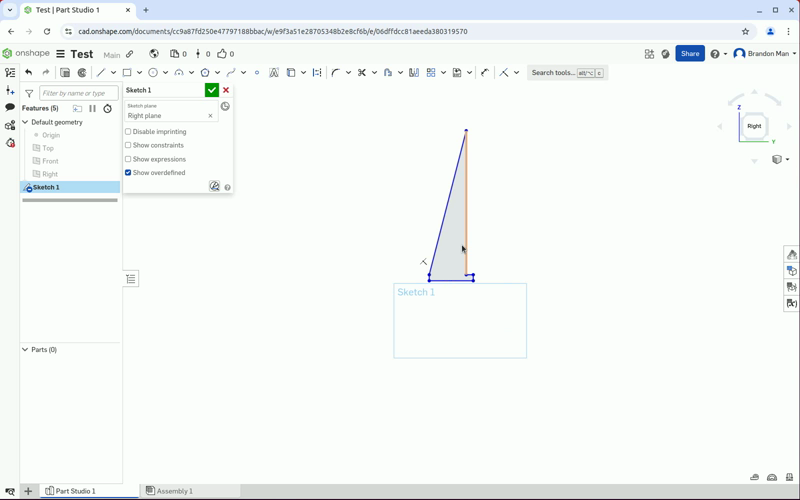
scroll(6)
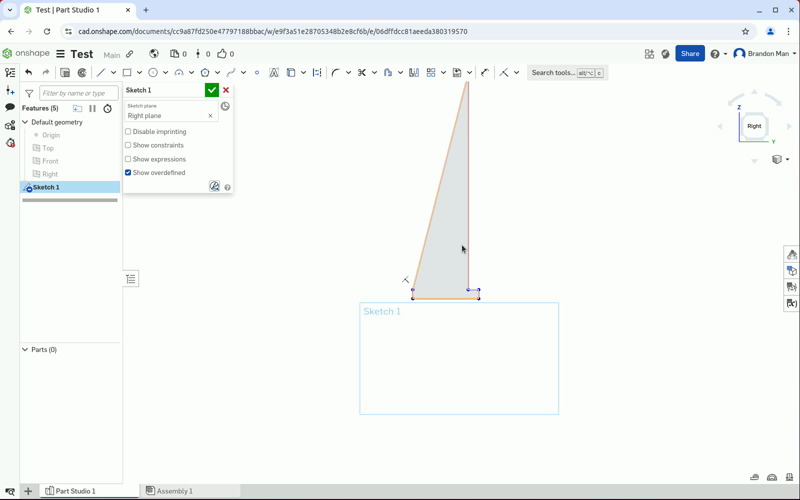
scroll(6)
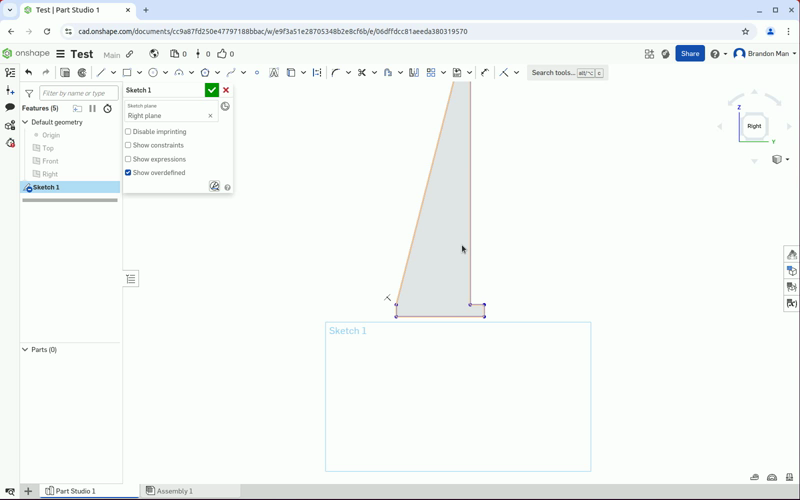
scroll(6)
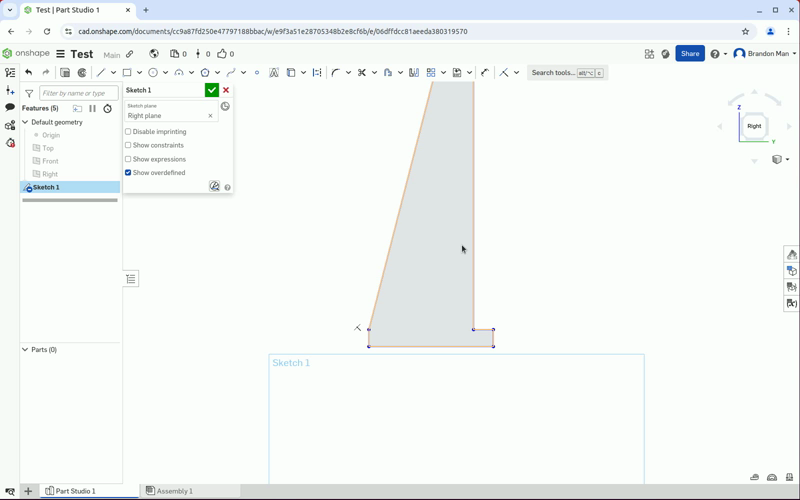
scroll(6)
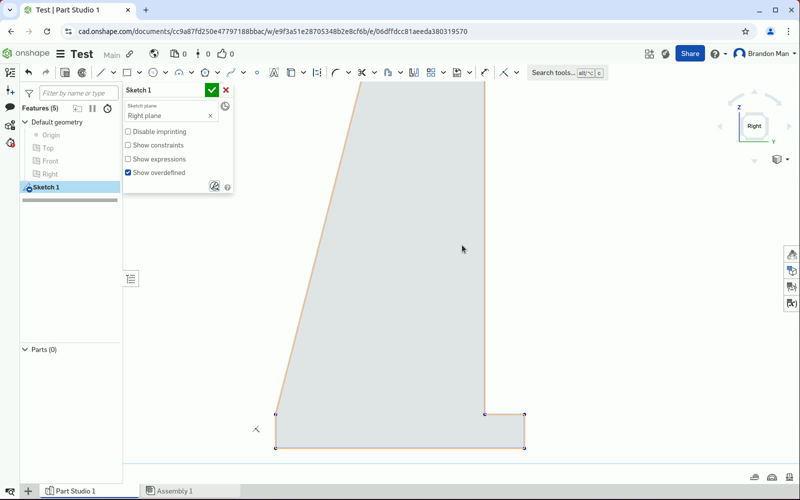
click(462, 244)
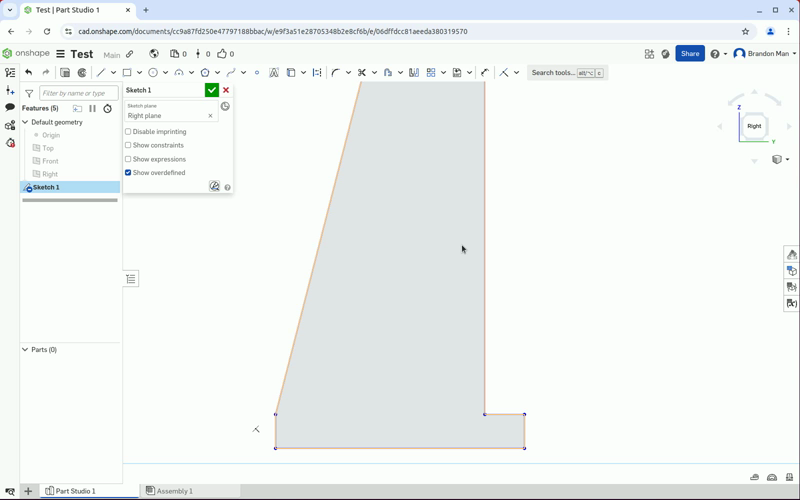
scroll(-6)
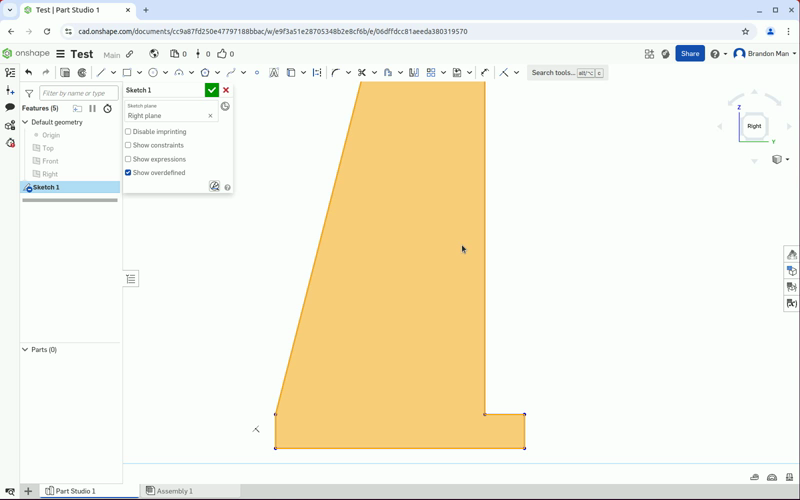
scroll(-6)
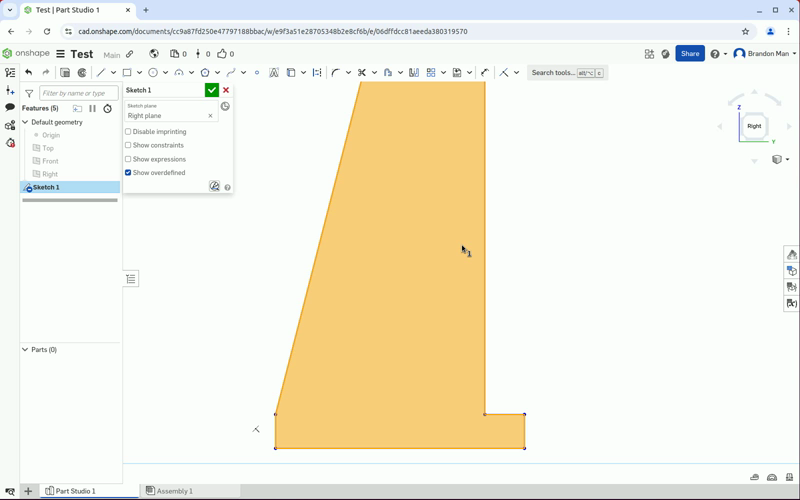
scroll(-6)
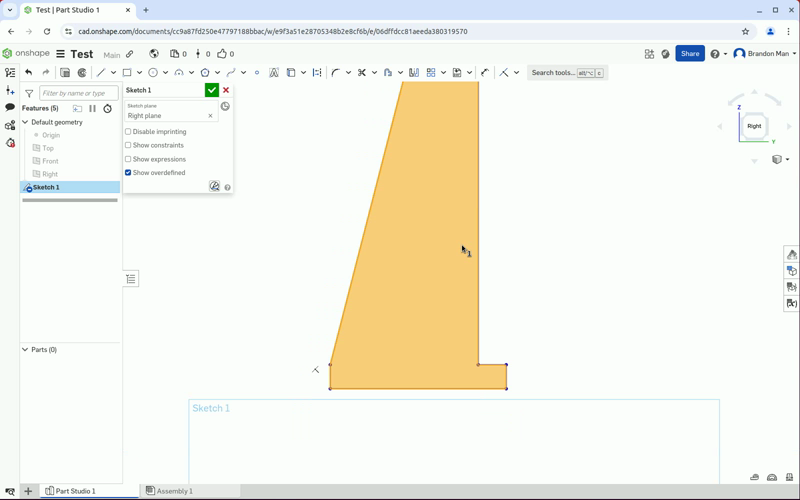
scroll(-6)
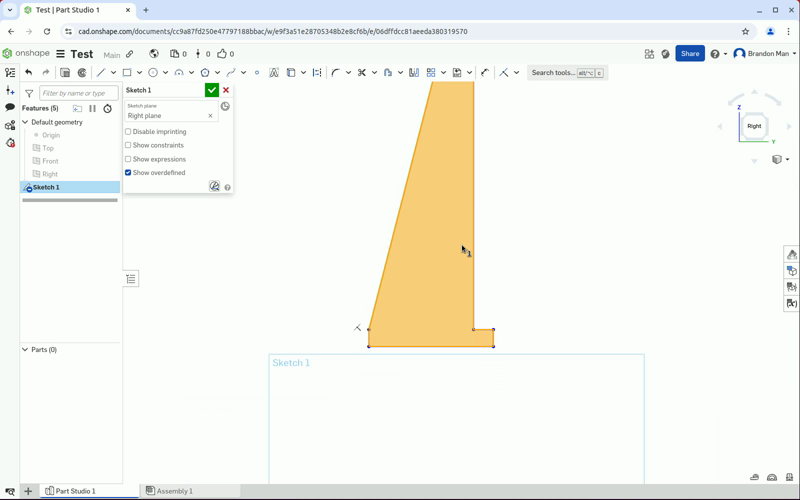
scroll(-6)
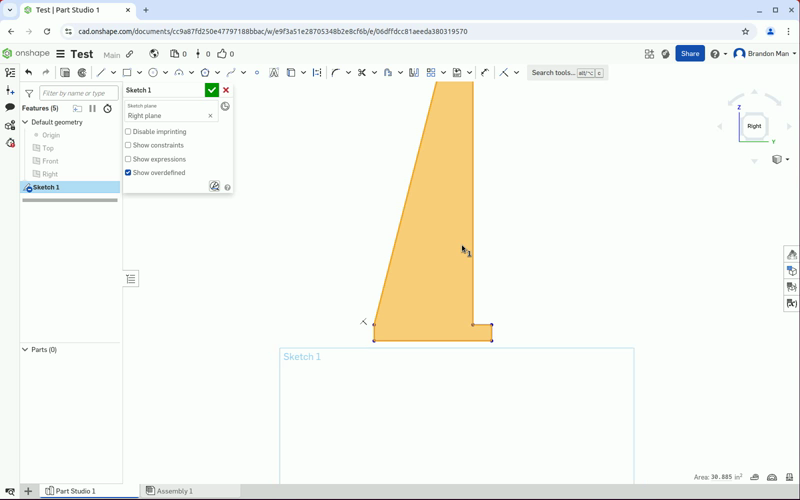
scroll(-6)
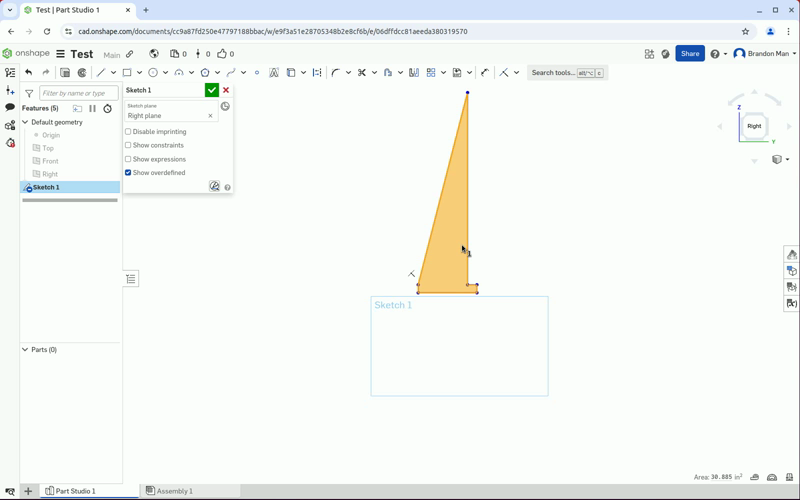
scroll(-6)
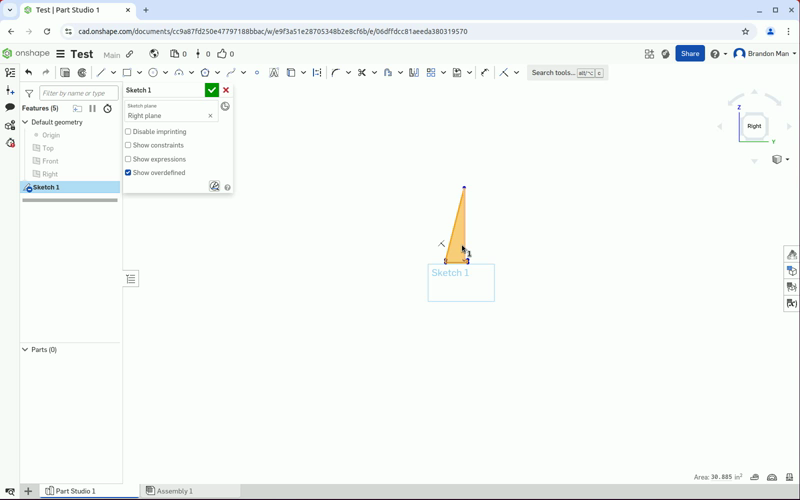
mouse_move(73, 352)
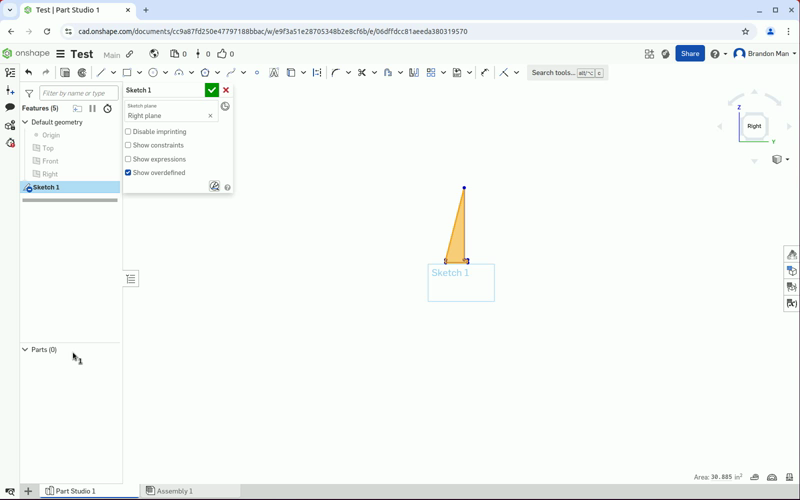
key(shift+y)
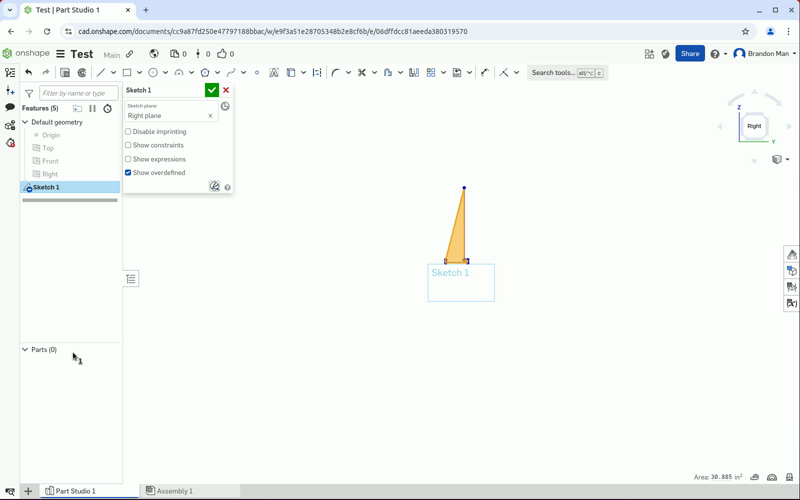
key(shift+e)
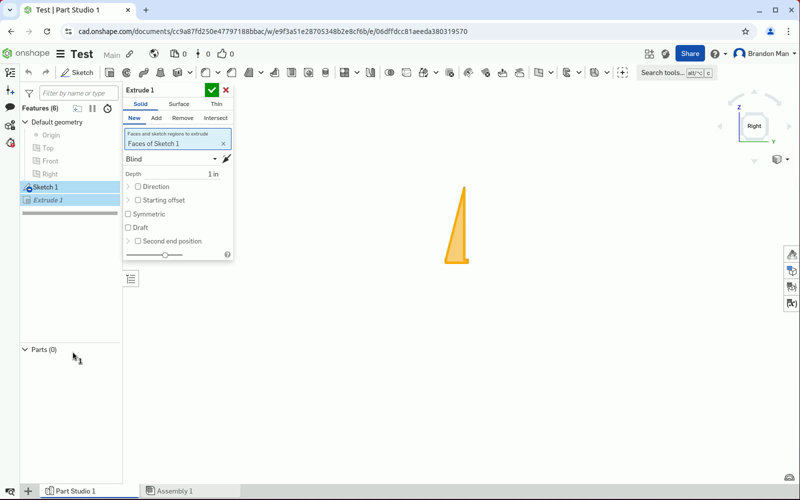
mouse_move(143, 106)
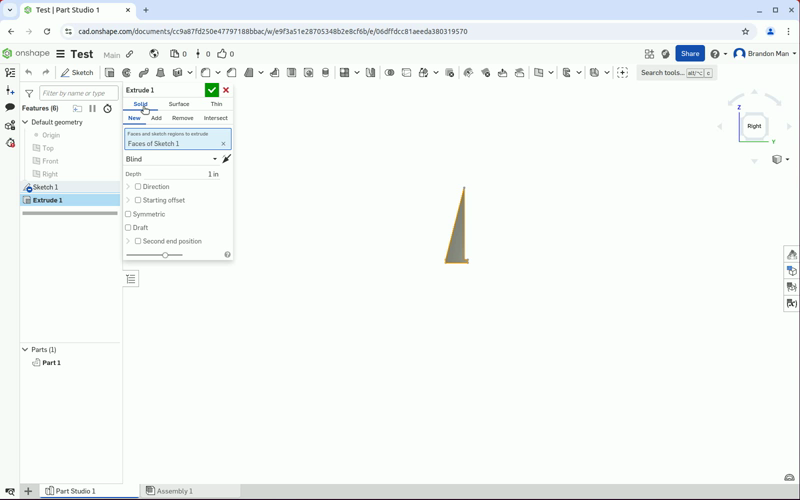
click(143, 106)
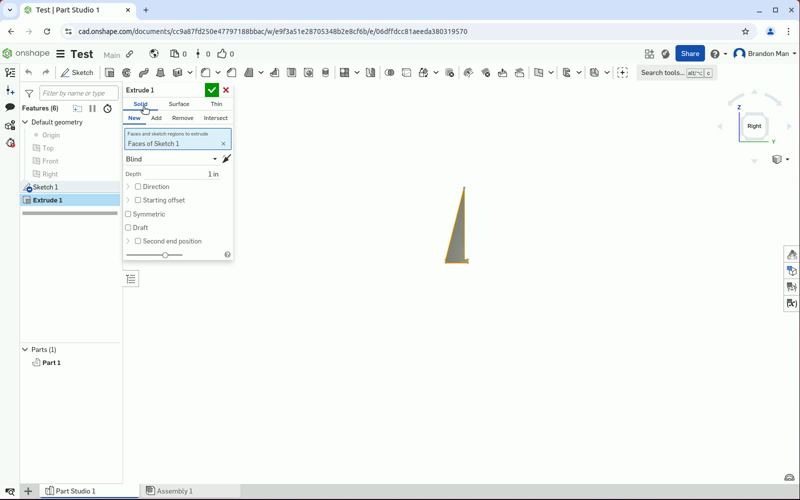
mouse_move(137, 120)
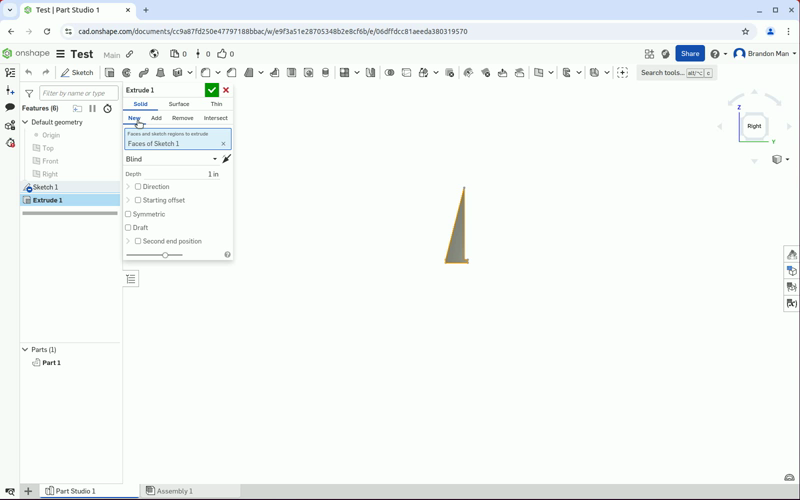
click(137, 120)
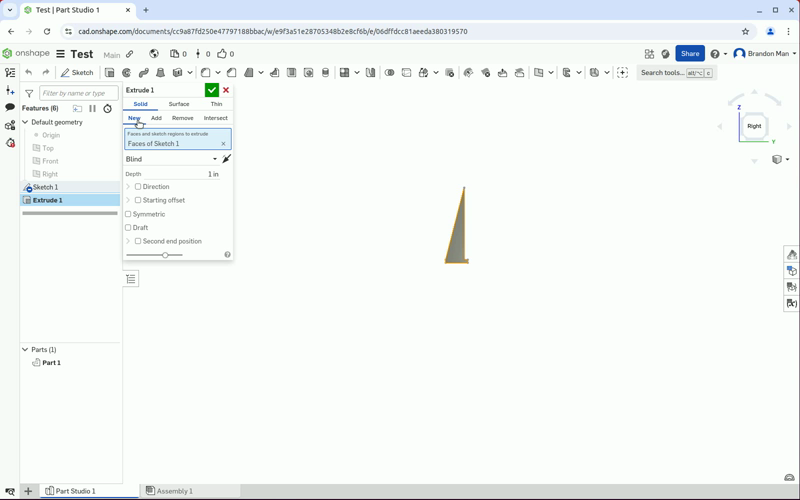
key(tab, 4)
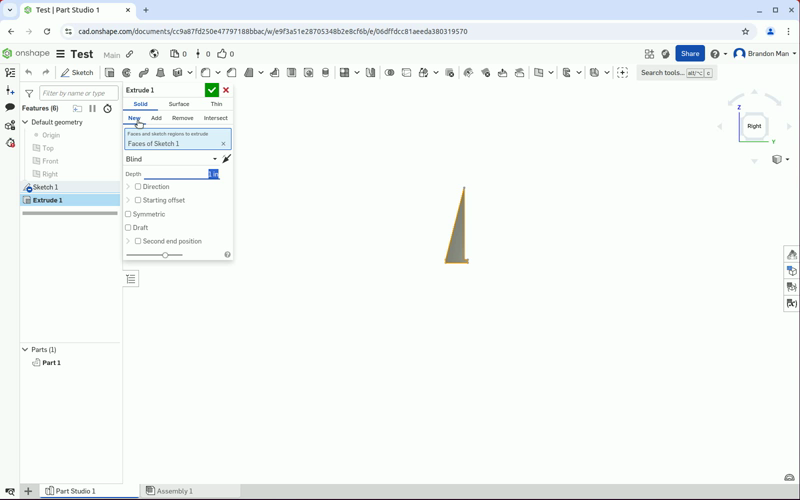
text(23.108)
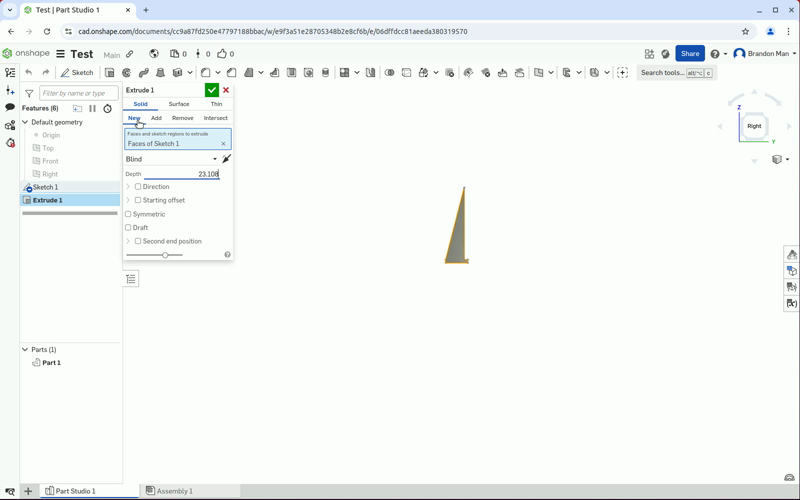
key(enter)
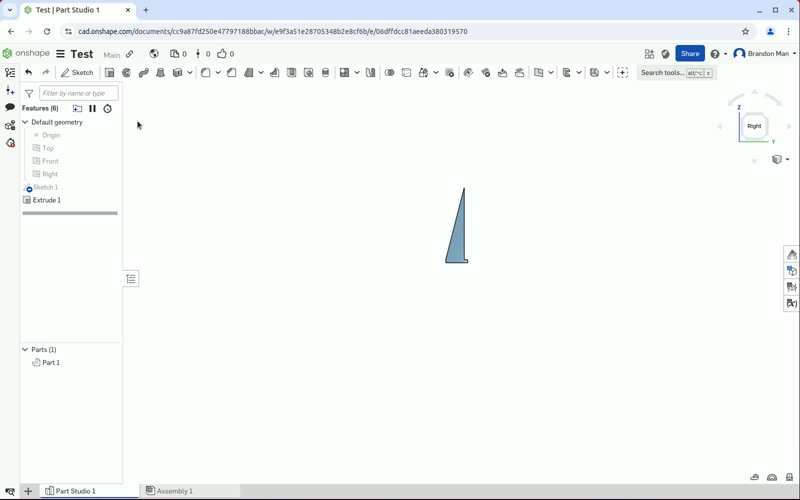
key(shift+h)
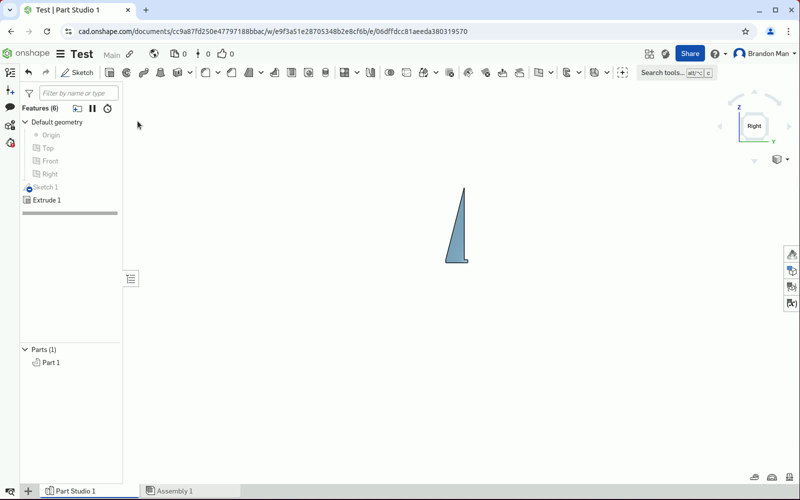
key(shift+h)
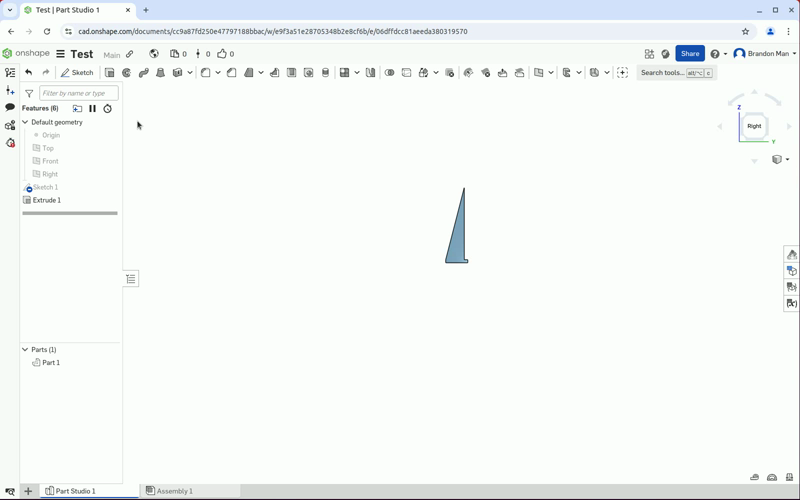
mouse_move(73, 189)
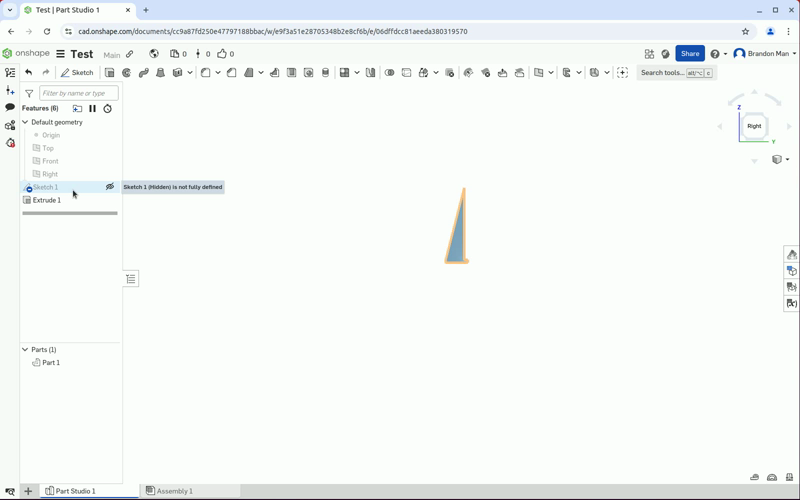
click(73, 189)
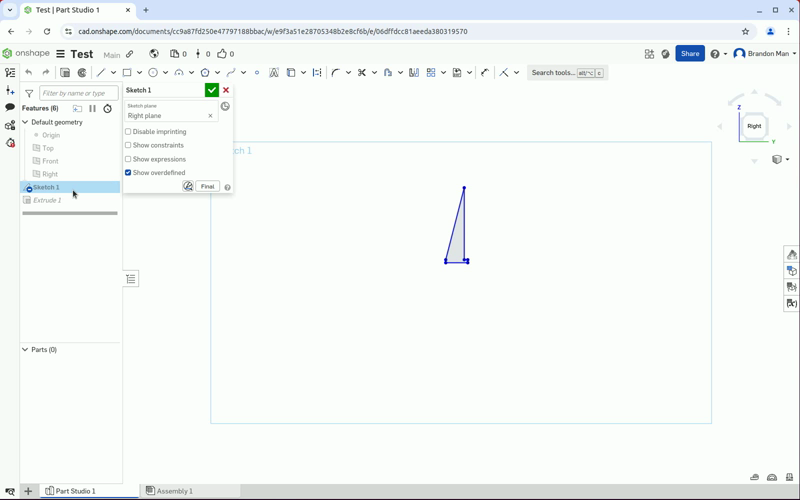
mouse_move(229, 92)
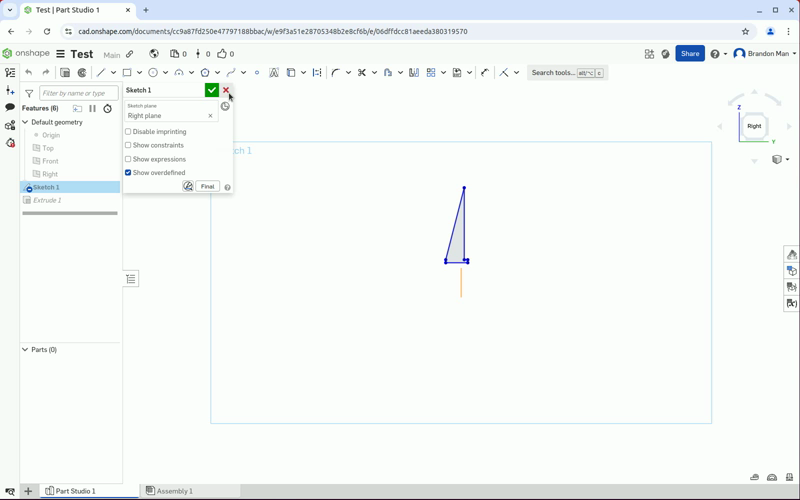
click(229, 92)
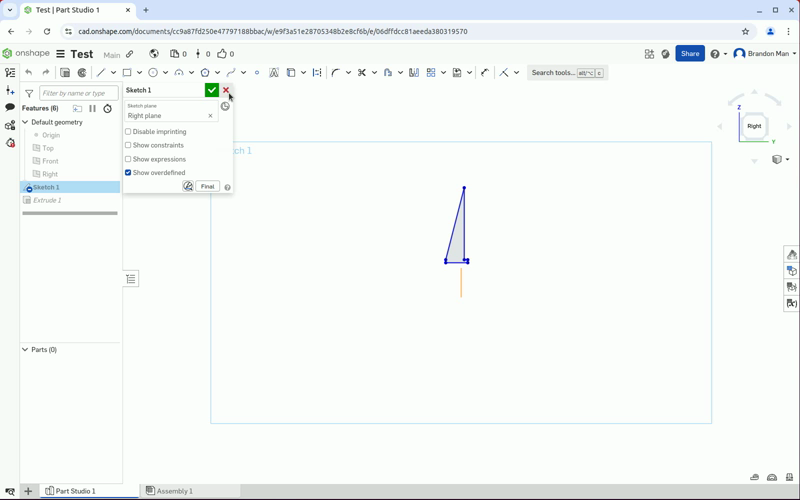
key(shift+s)
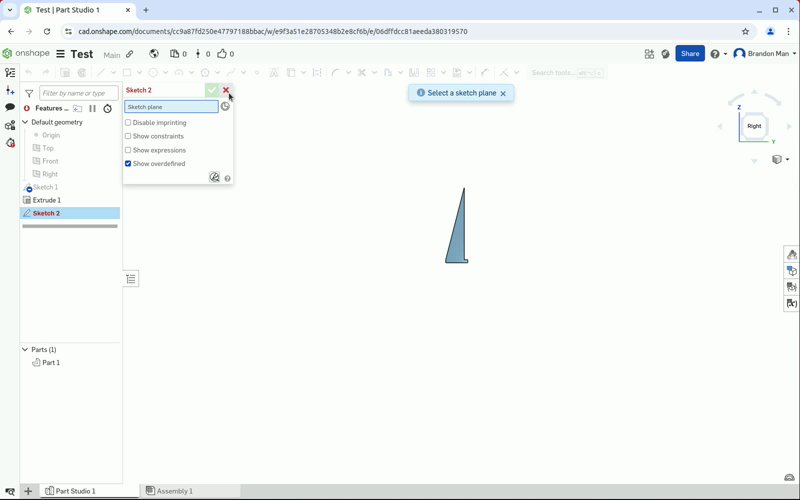
mouse_move(73, 176)
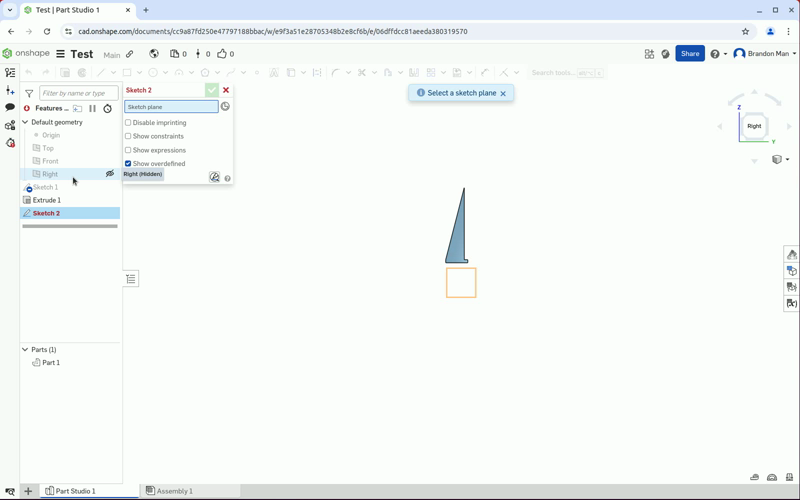
click(73, 176)
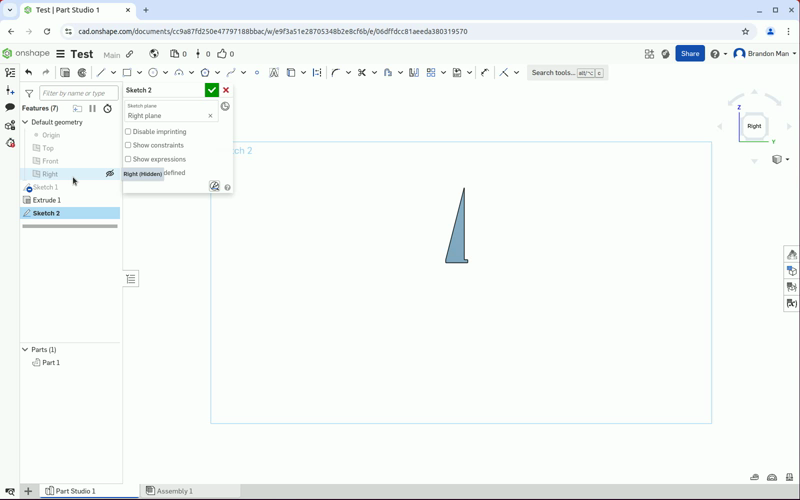
mouse_move(73, 352)
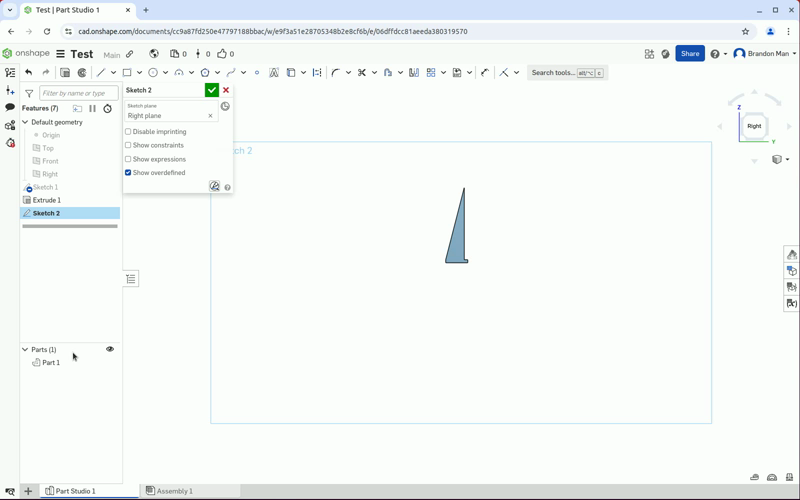
key(y)
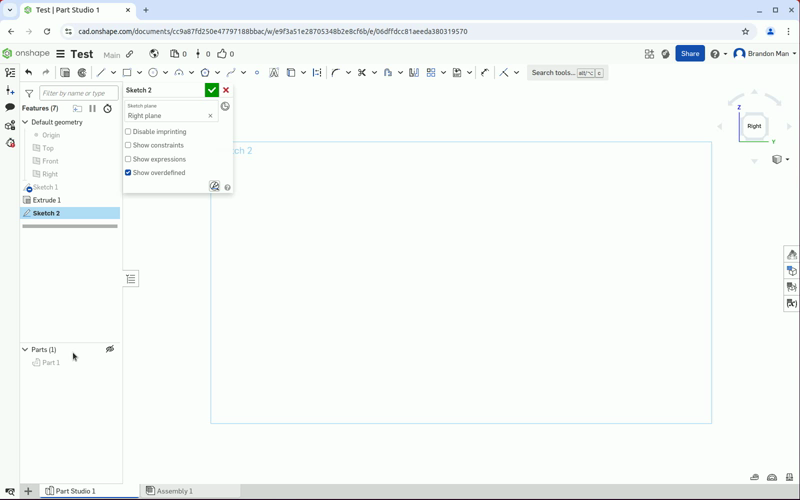
key(l)
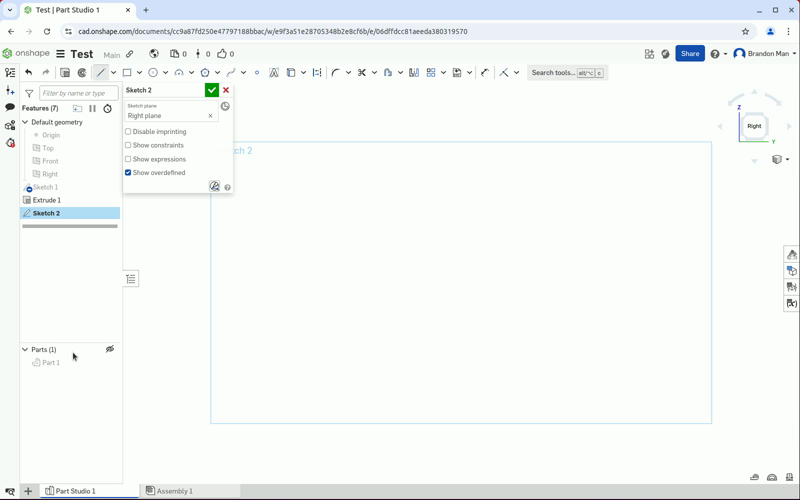
key_down(shift)
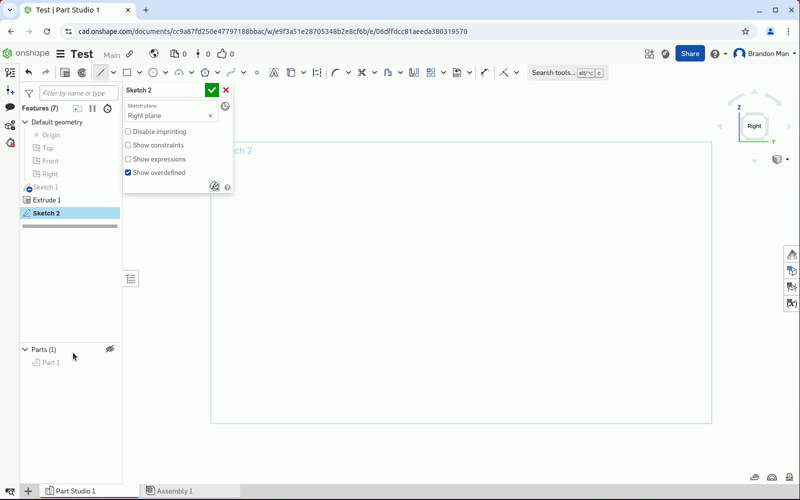
mouse_move(464, 259)
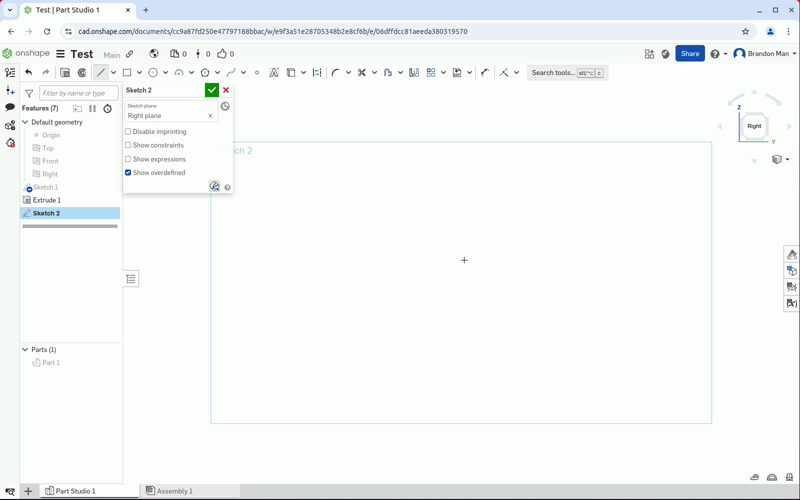
click(464, 259)
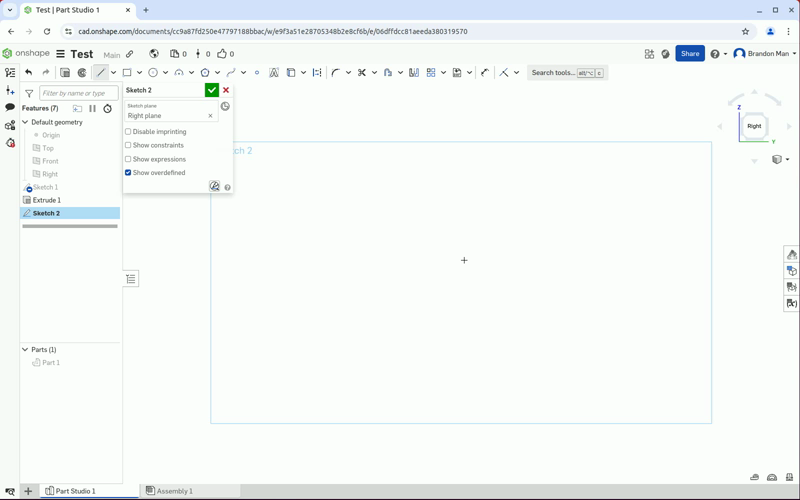
key_up(shift)
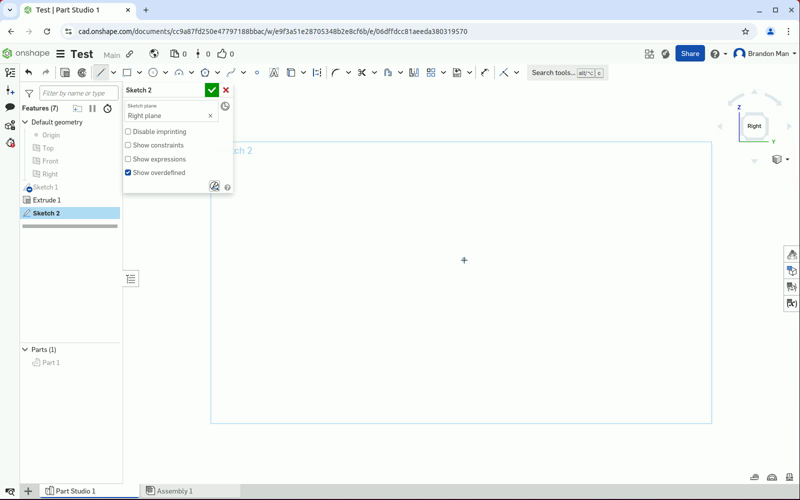
key_down(shift)
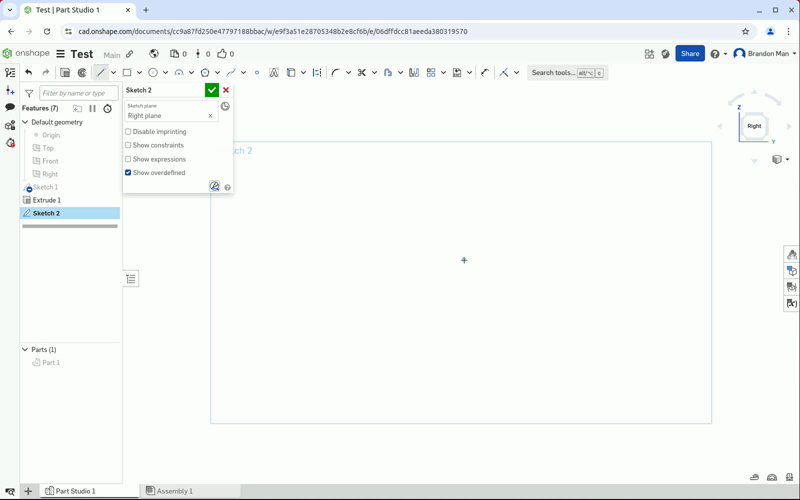
mouse_move(494, 259)
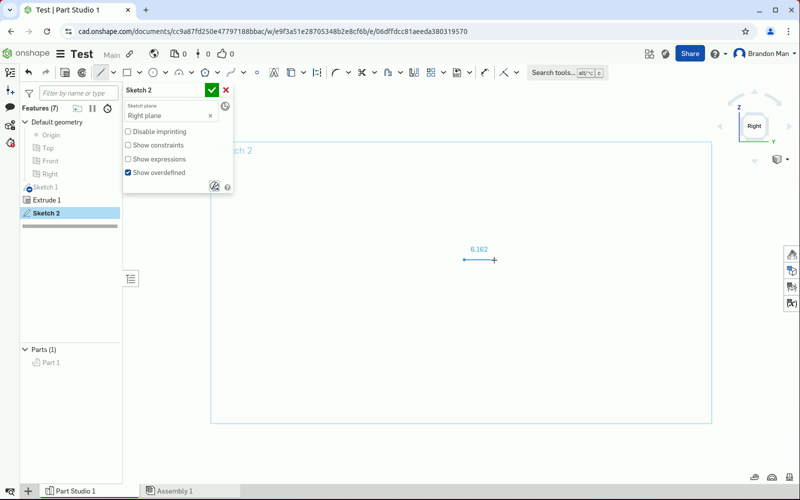
mouse_move(467, 259)
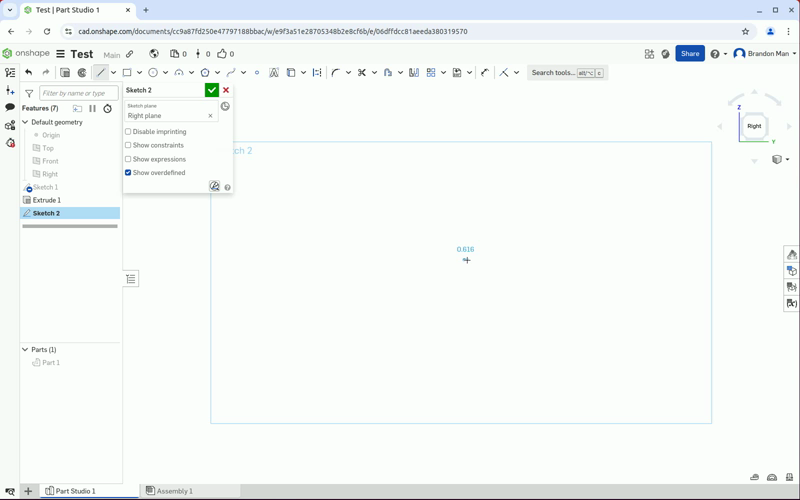
scroll(6)
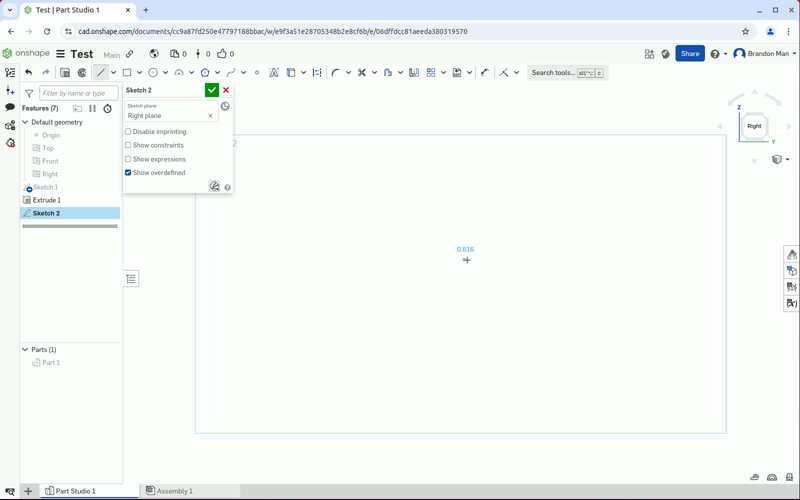
scroll(6)
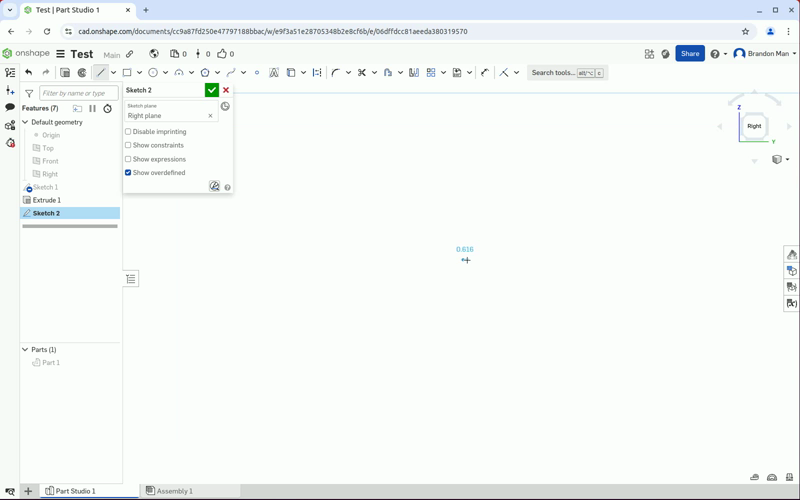
scroll(6)
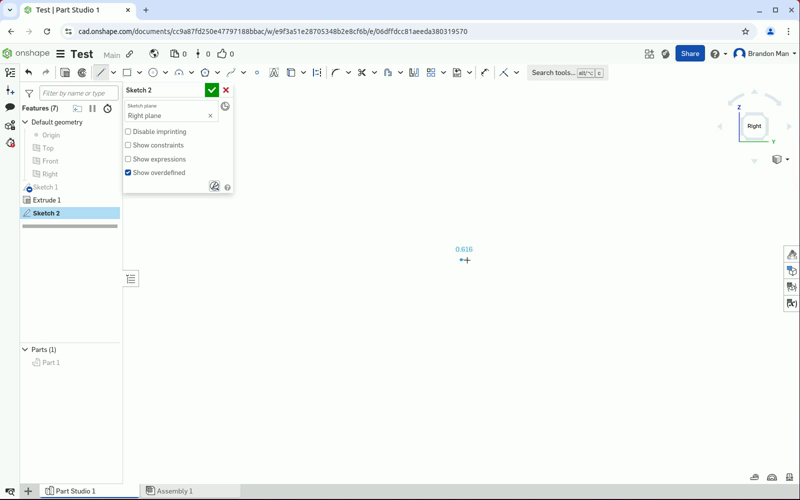
scroll(6)
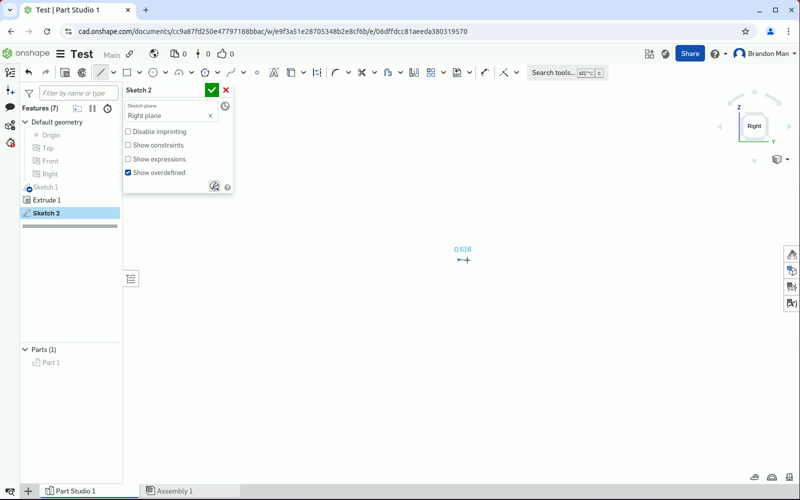
scroll(6)
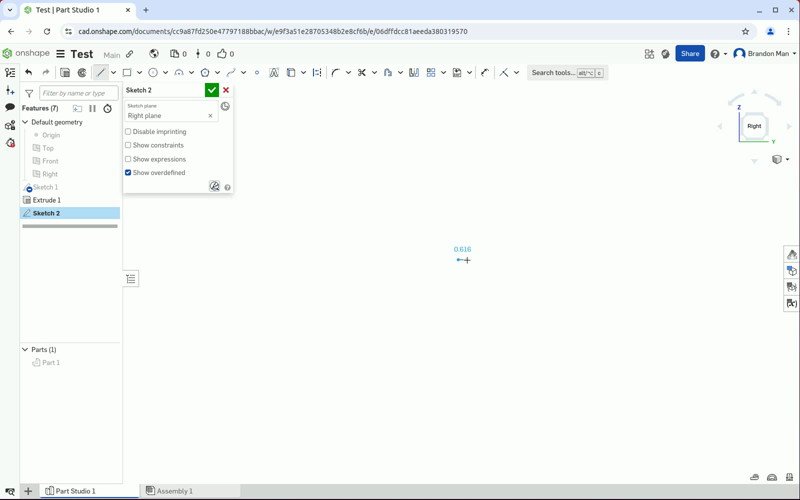
scroll(6)
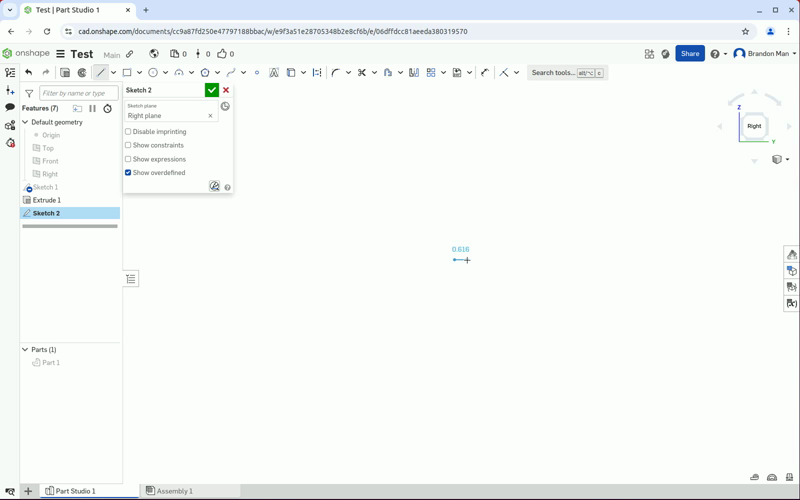
scroll(6)
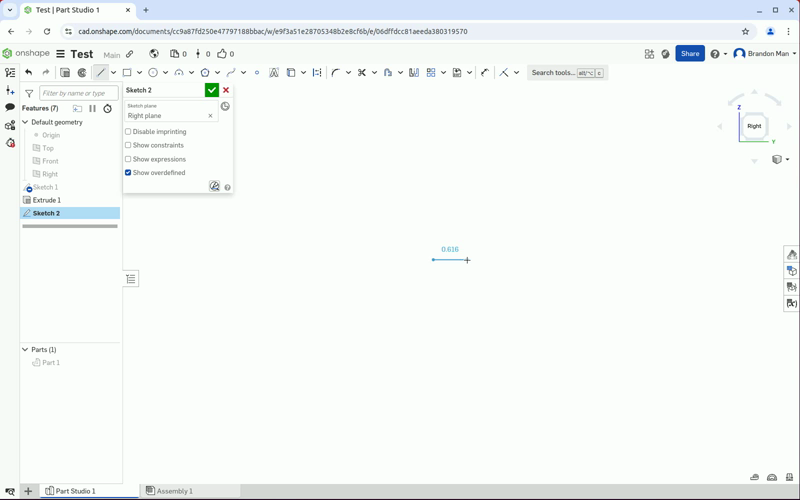
click(467, 259)
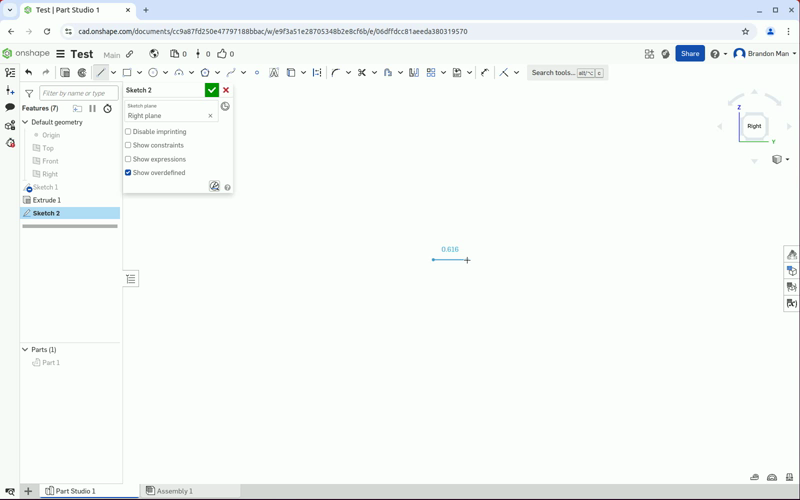
scroll(-6)
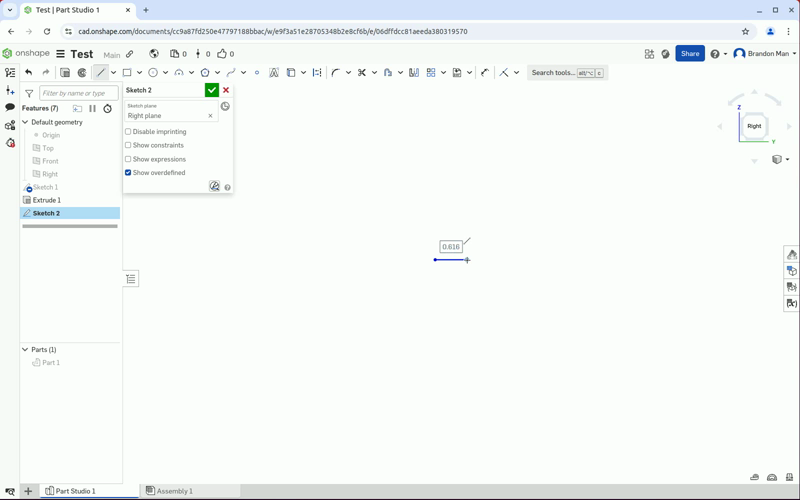
scroll(-6)
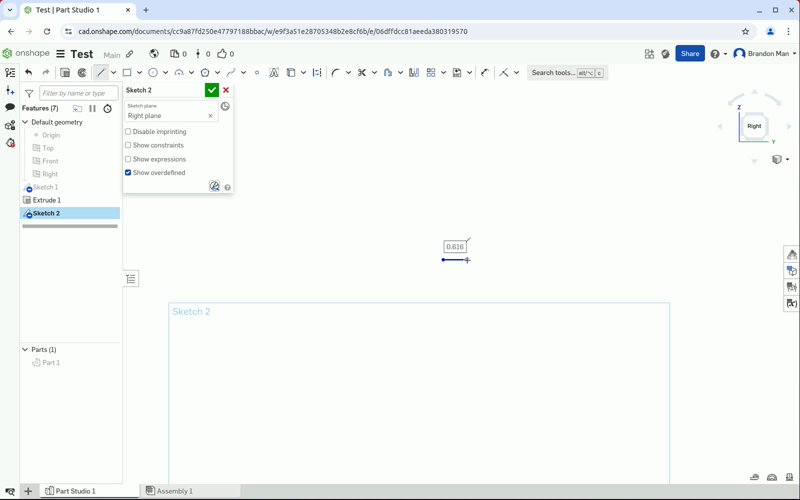
scroll(-6)
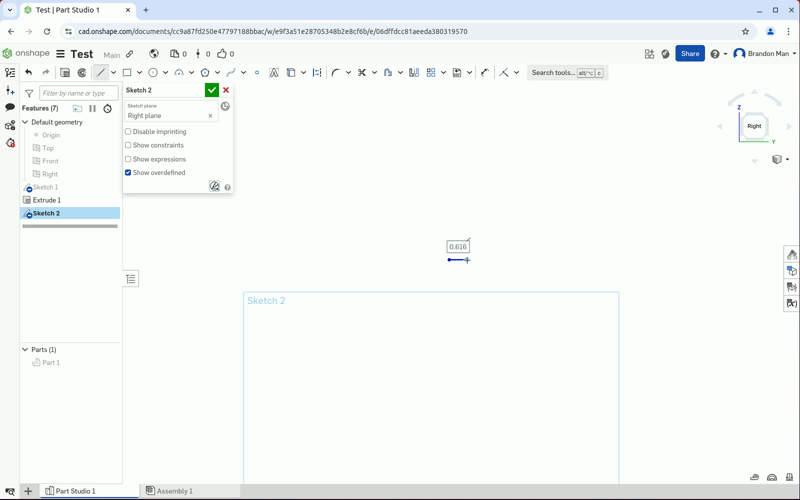
scroll(-6)
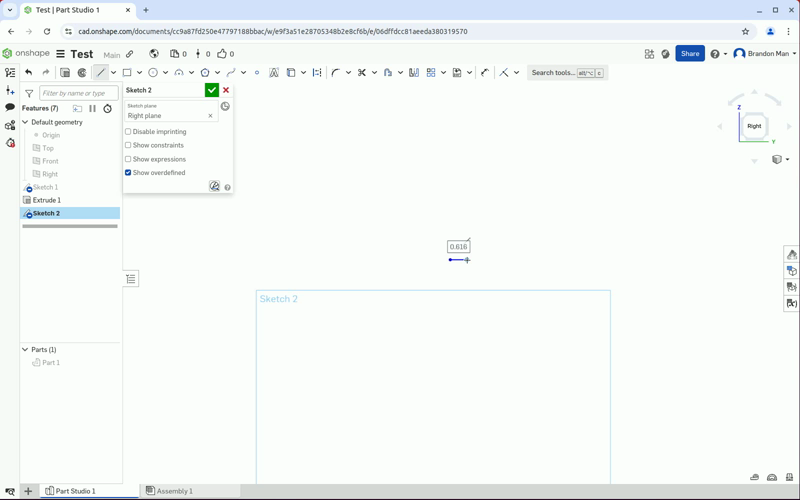
scroll(-6)
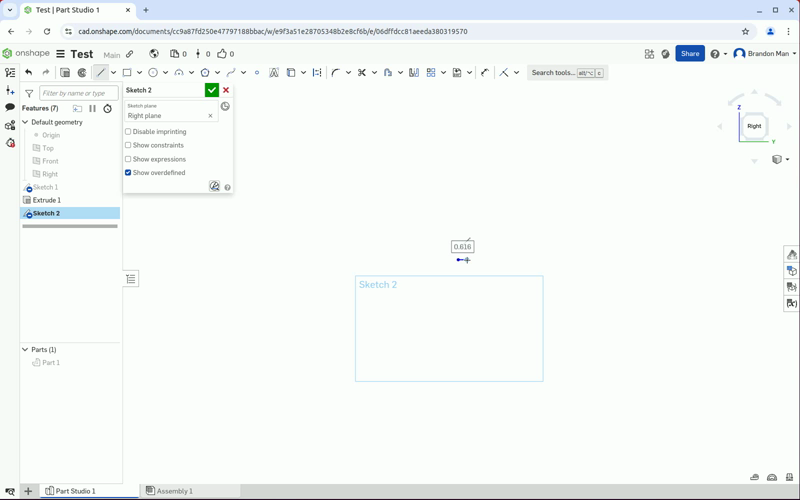
scroll(-6)
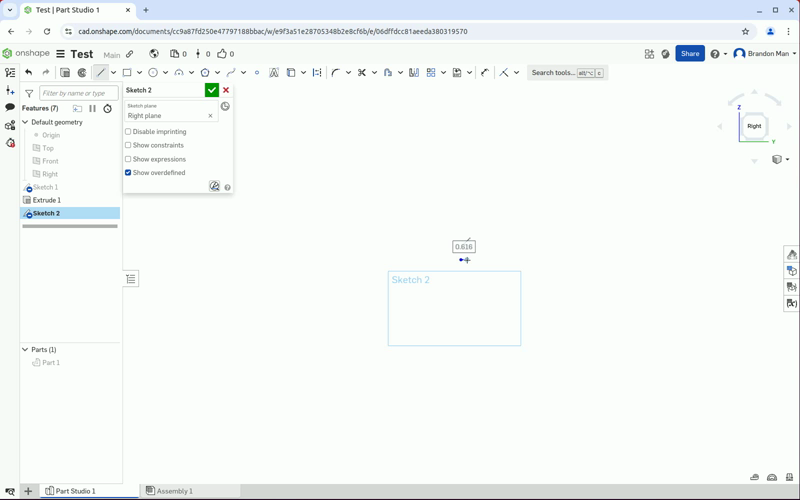
scroll(-6)
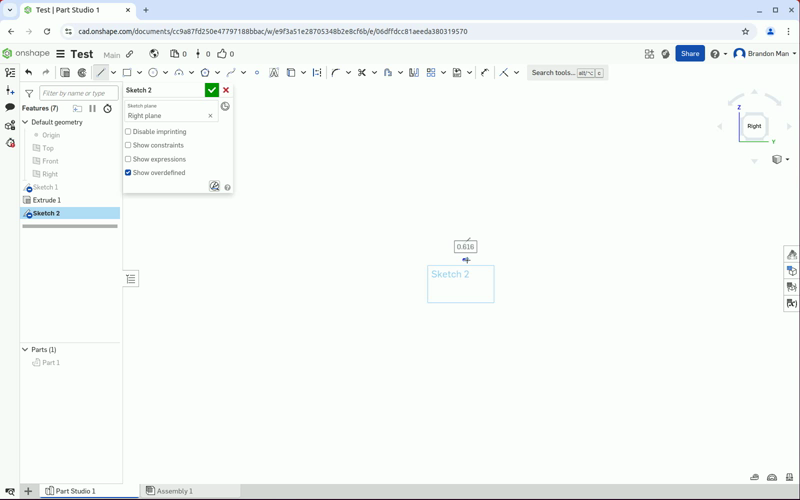
key_up(shift)
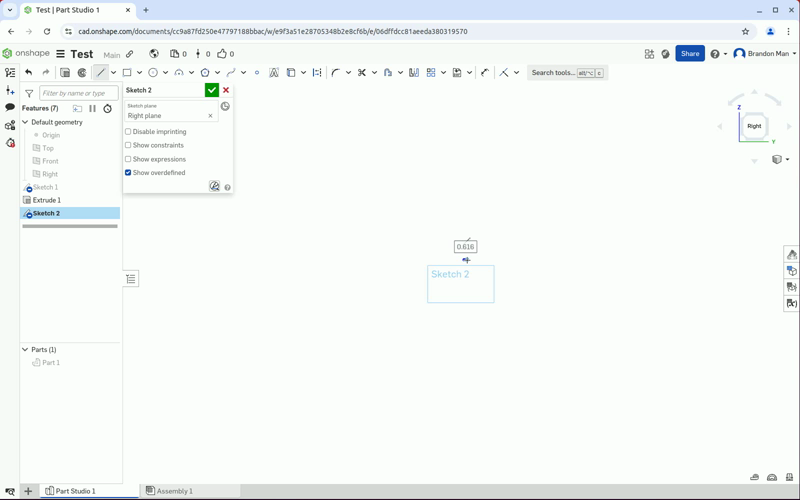
key_down(shift)
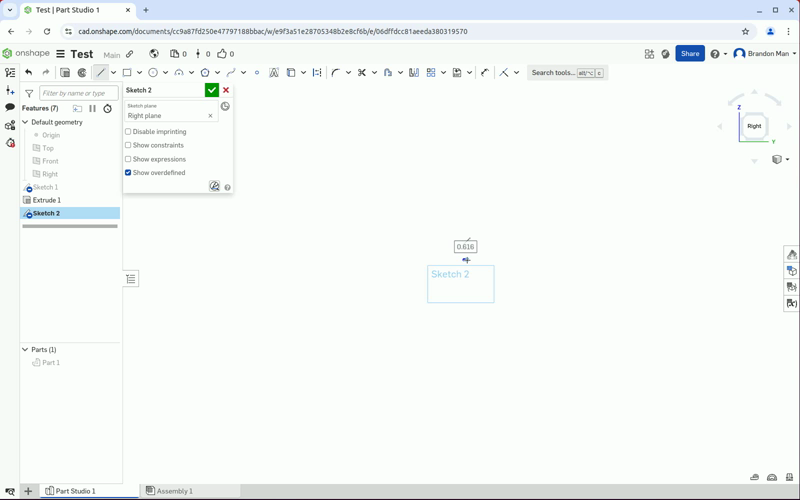
mouse_move(467, 187)
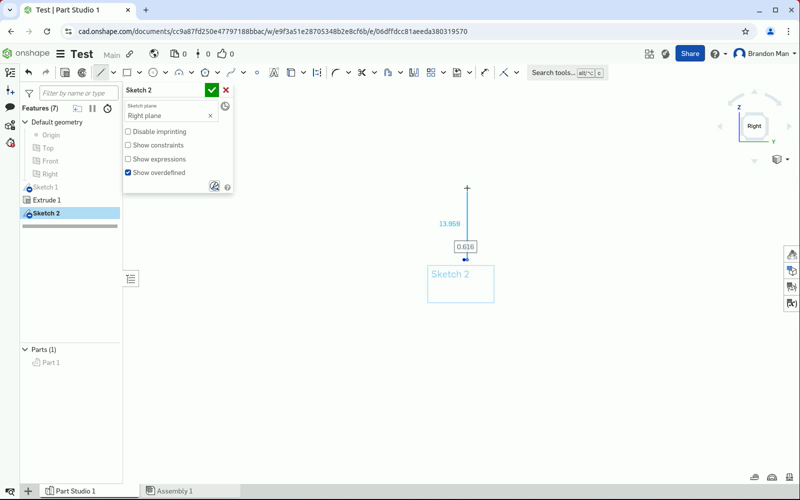
click(467, 187)
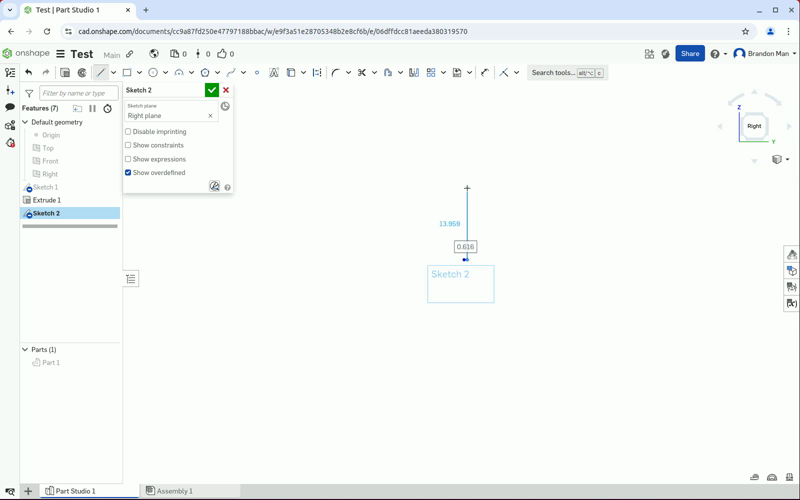
key_up(shift)
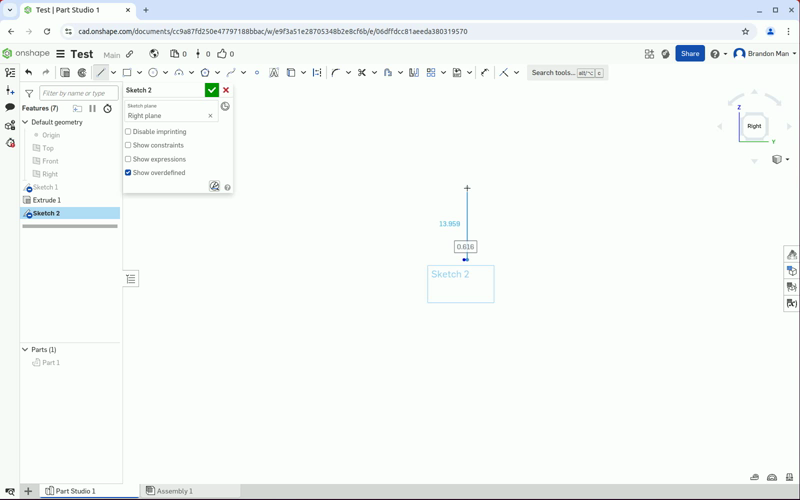
key_down(shift)
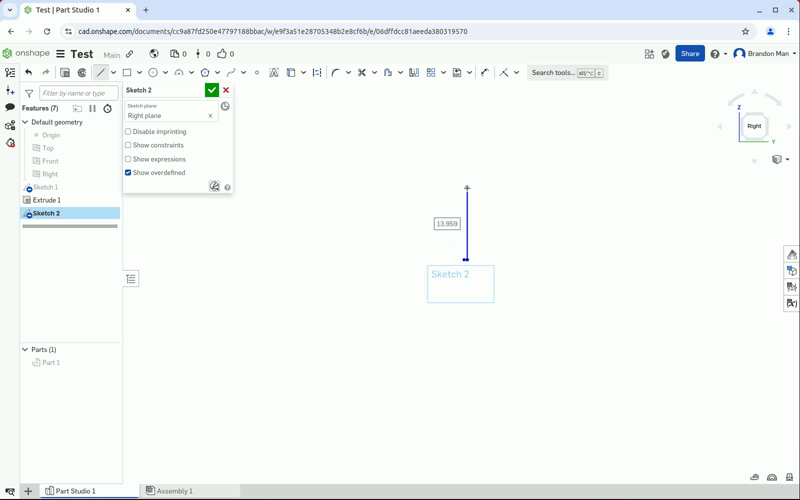
mouse_move(497, 187)
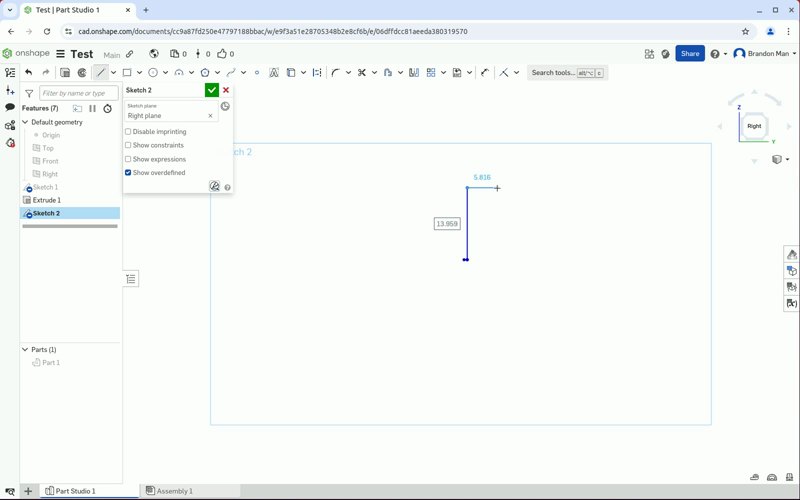
mouse_move(464, 187)
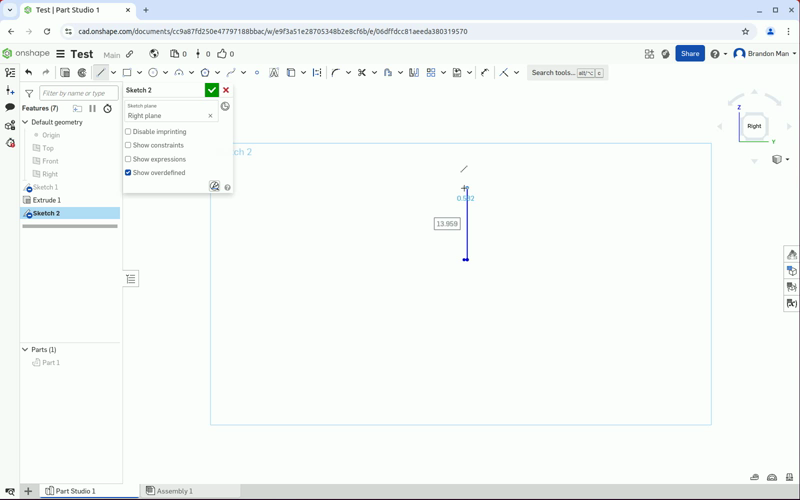
scroll(6)
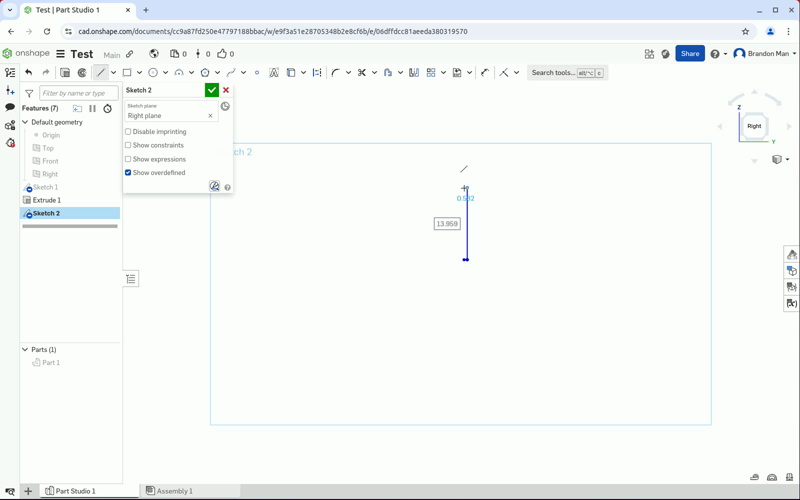
scroll(6)
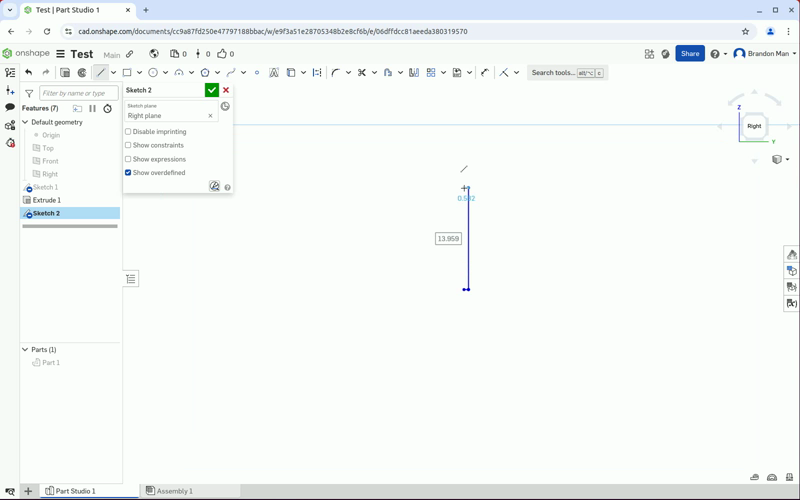
scroll(6)
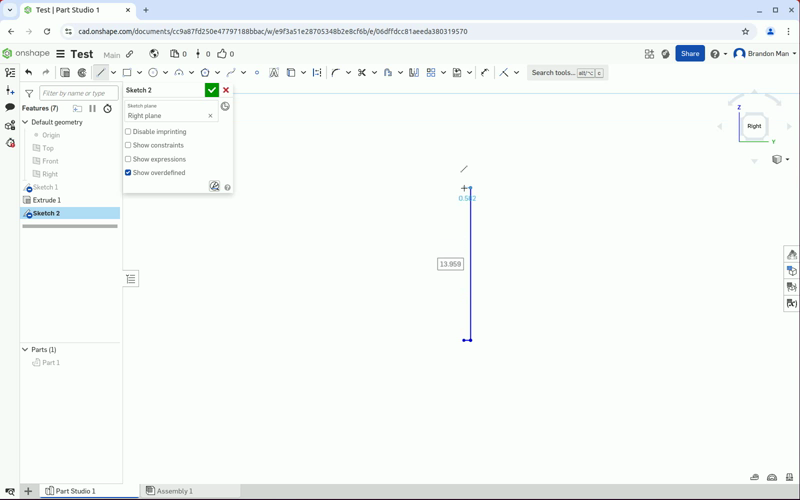
scroll(6)
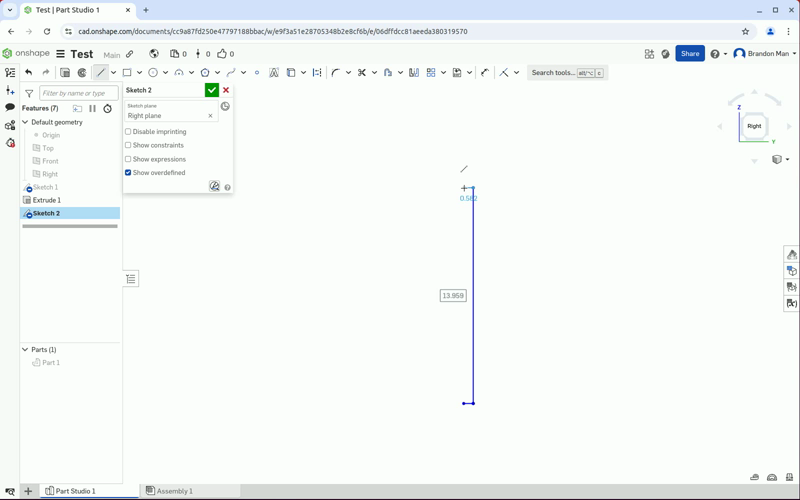
scroll(6)
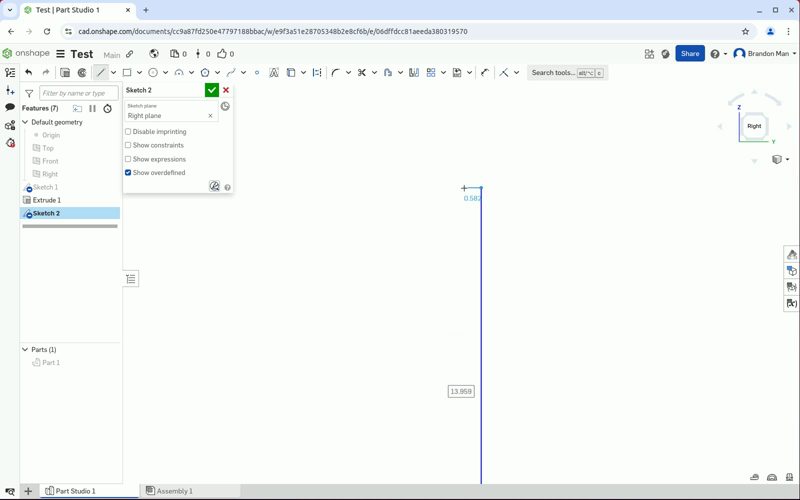
scroll(6)
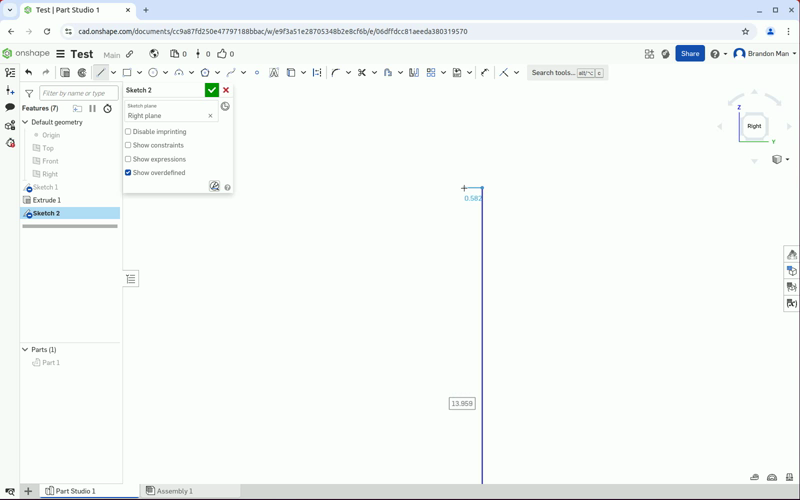
scroll(6)
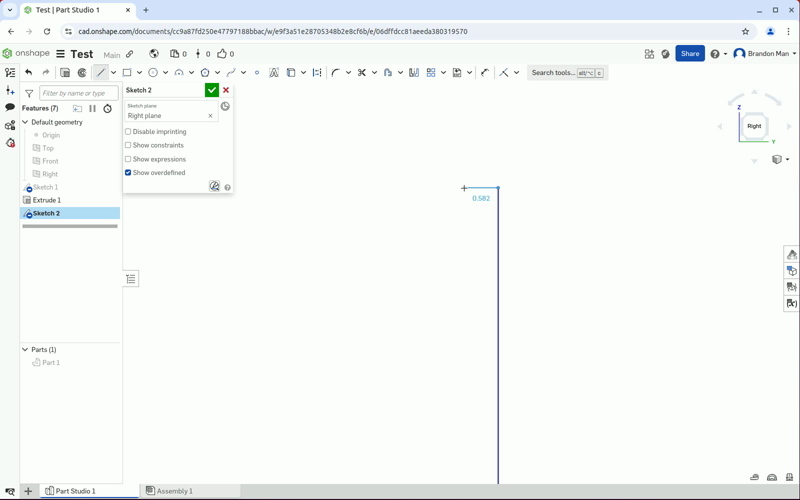
click(464, 187)
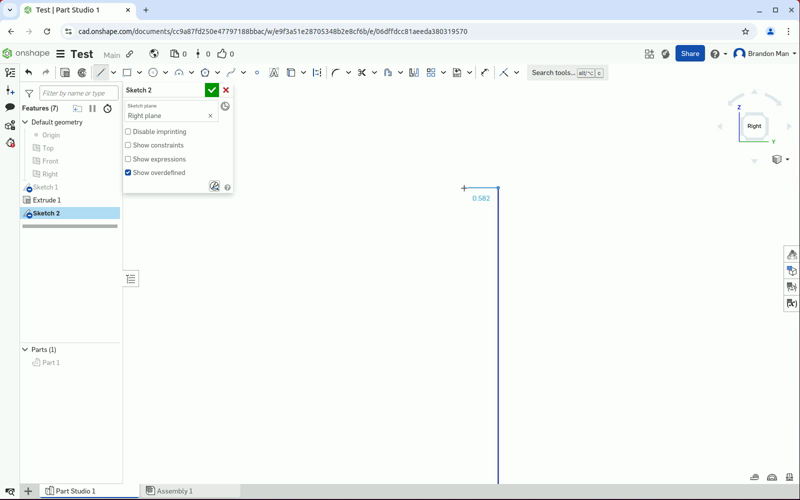
scroll(-6)
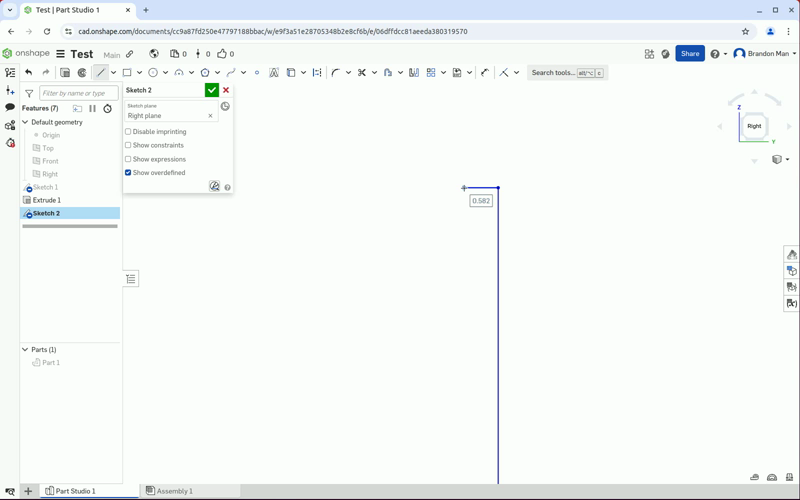
scroll(-6)
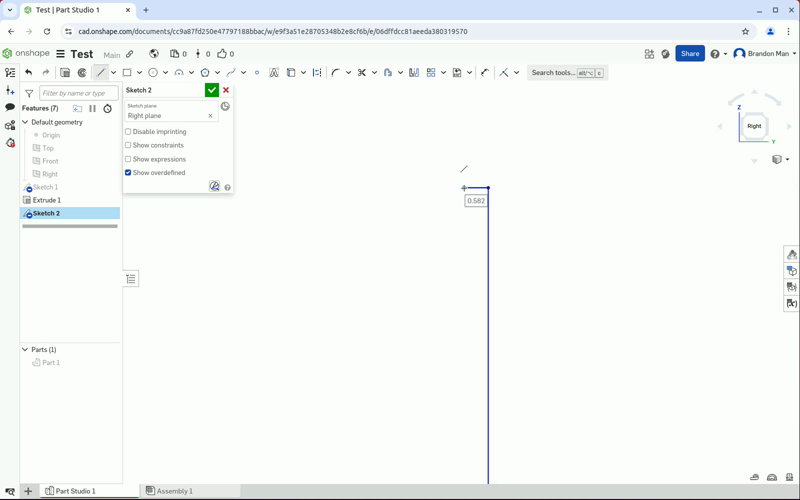
scroll(-6)
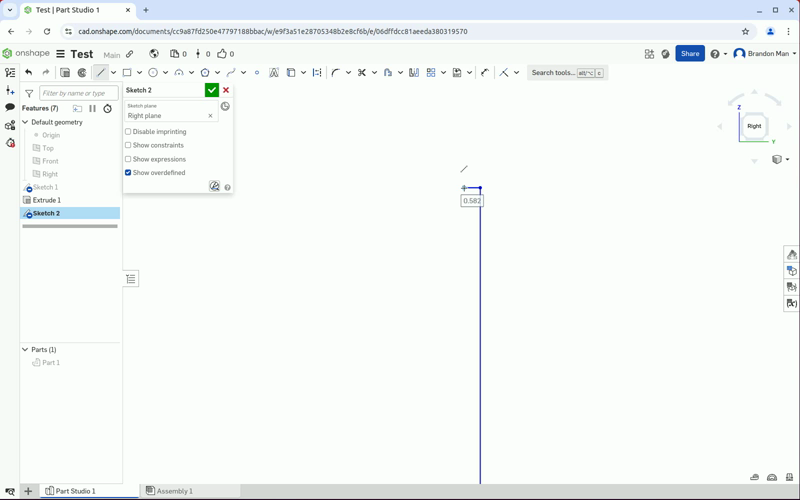
scroll(-6)
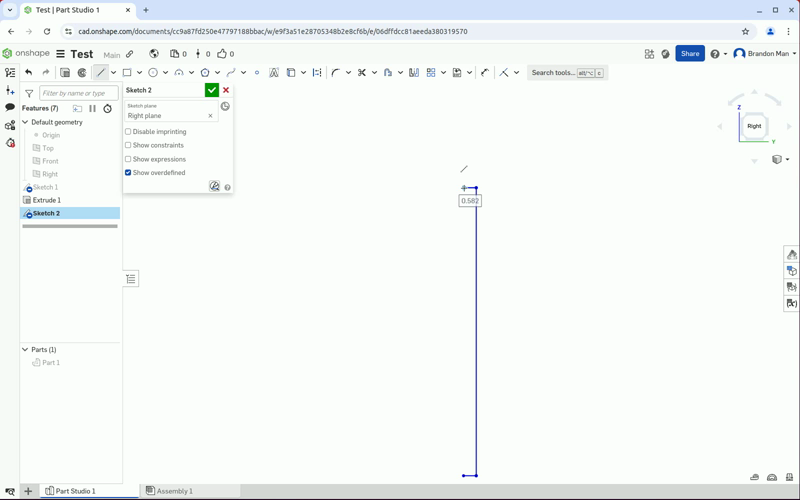
scroll(-6)
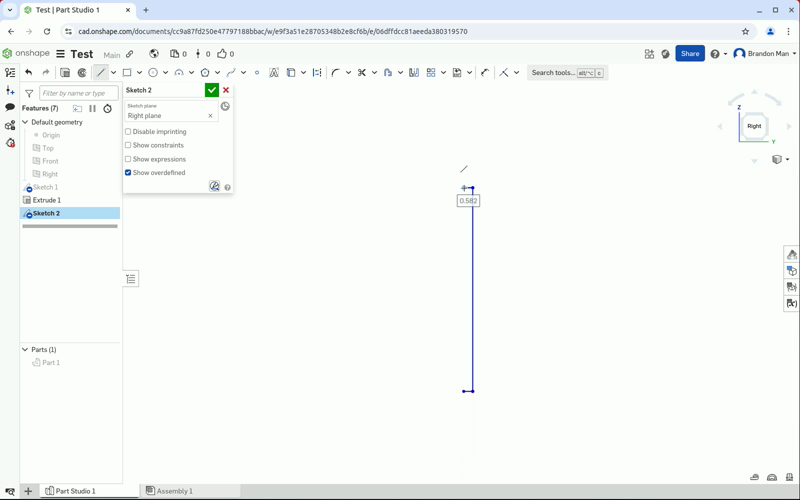
scroll(-6)
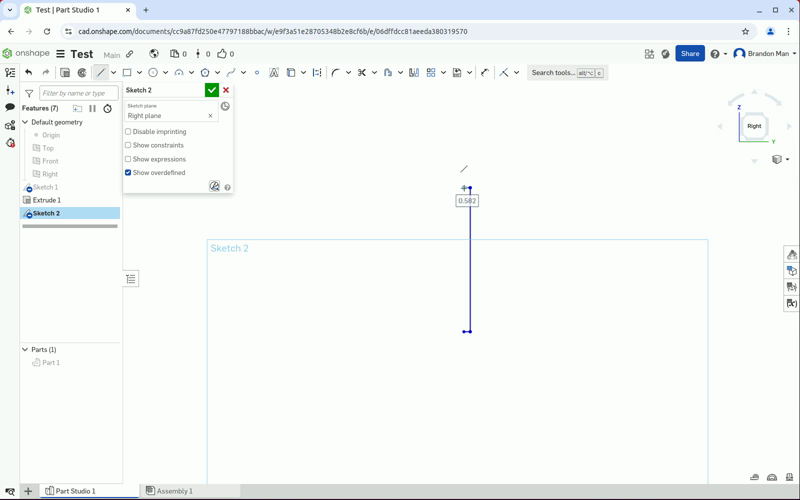
scroll(-6)
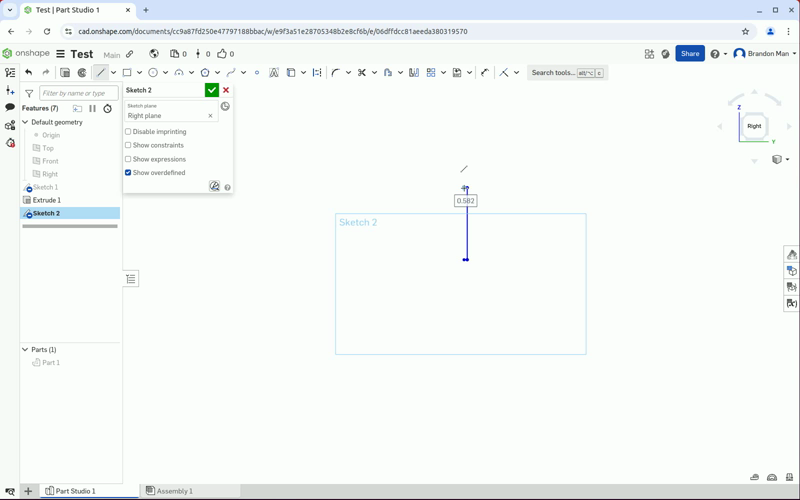
key_up(shift)
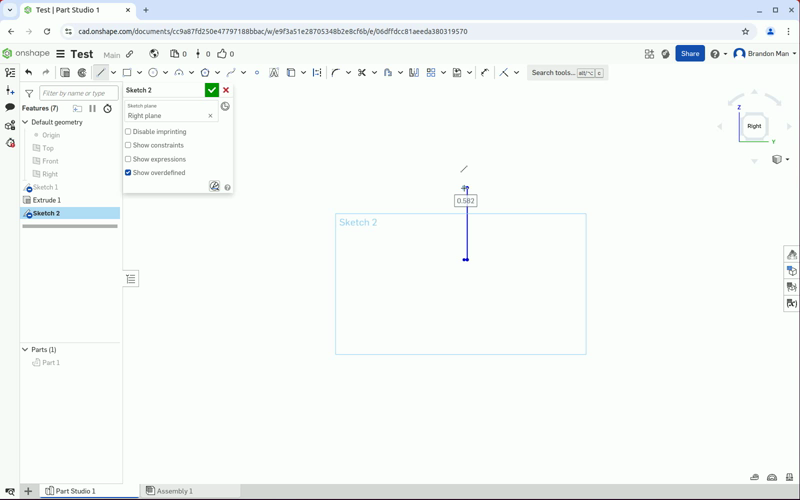
key_down(shift)
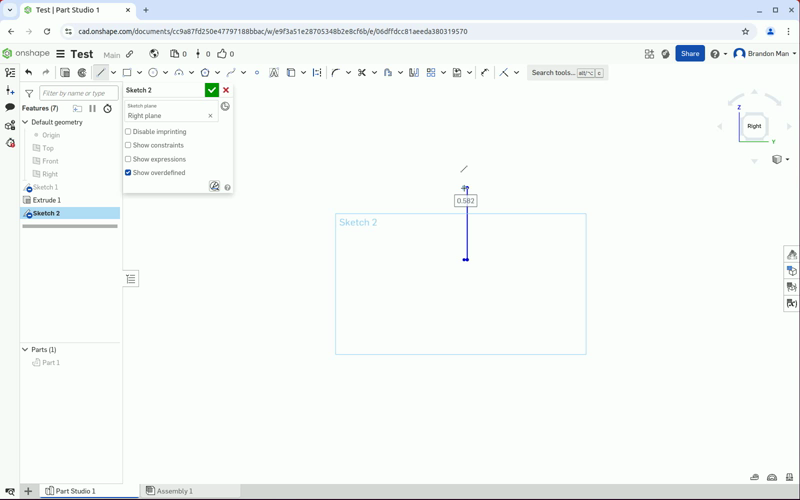
mouse_move(464, 259)
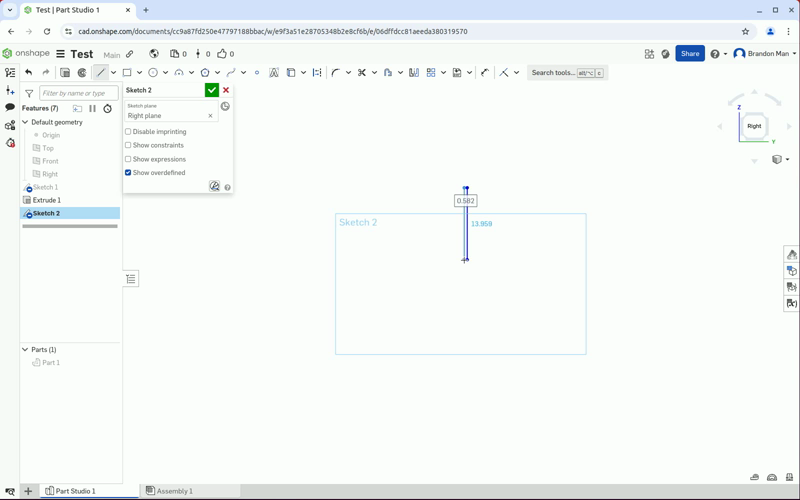
scroll(6)
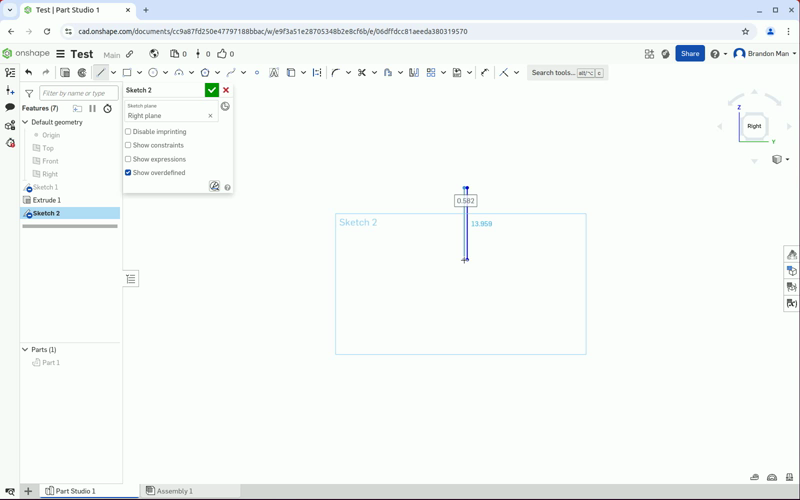
scroll(6)
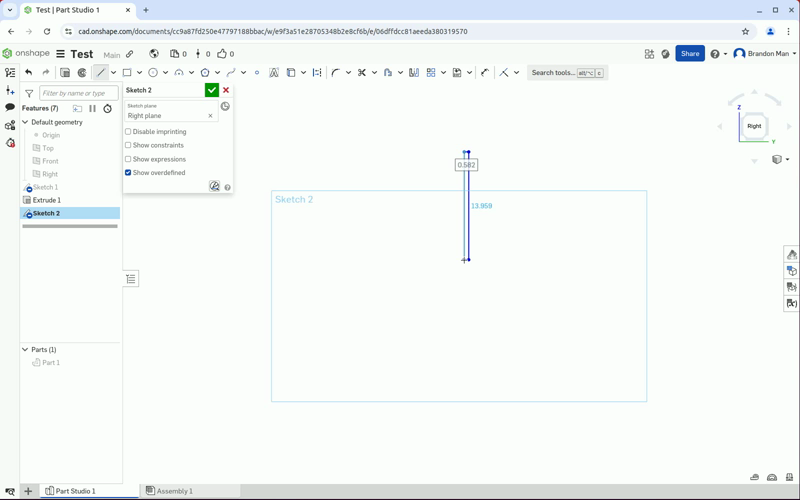
scroll(6)
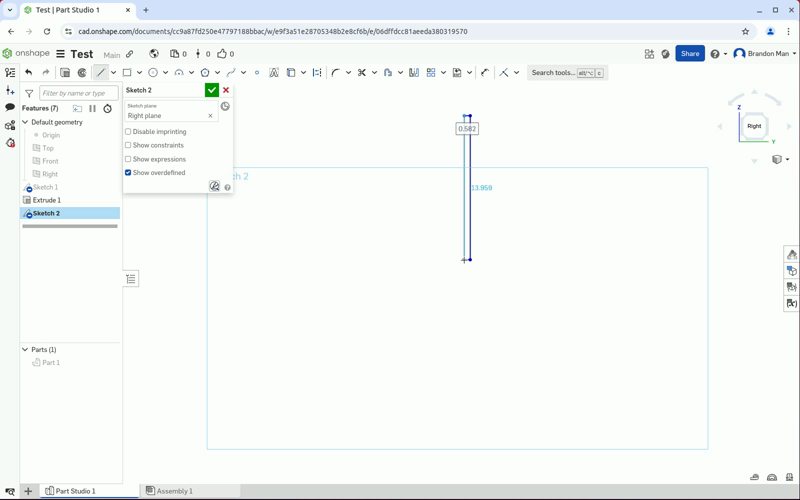
scroll(6)
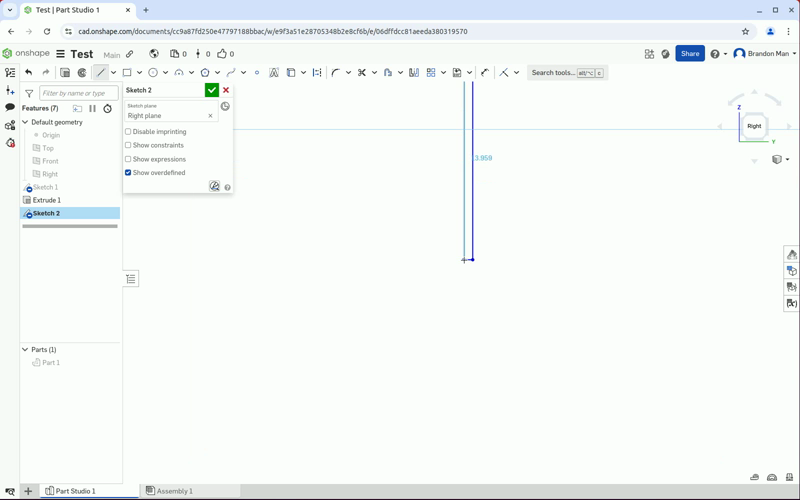
scroll(6)
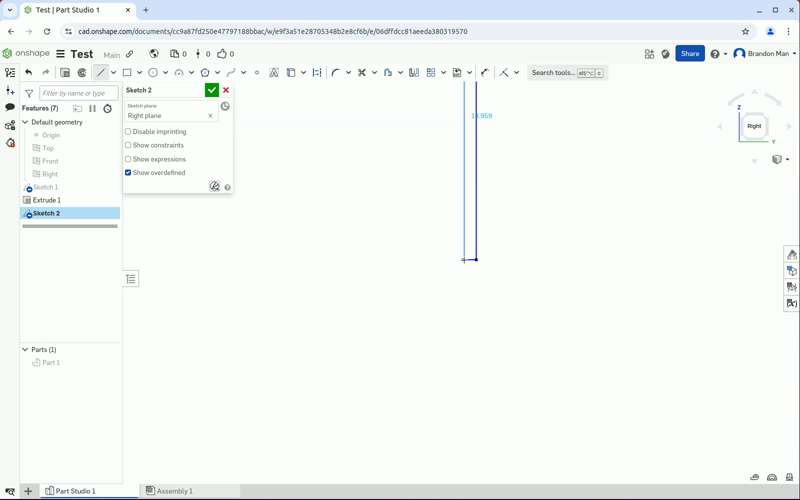
scroll(6)
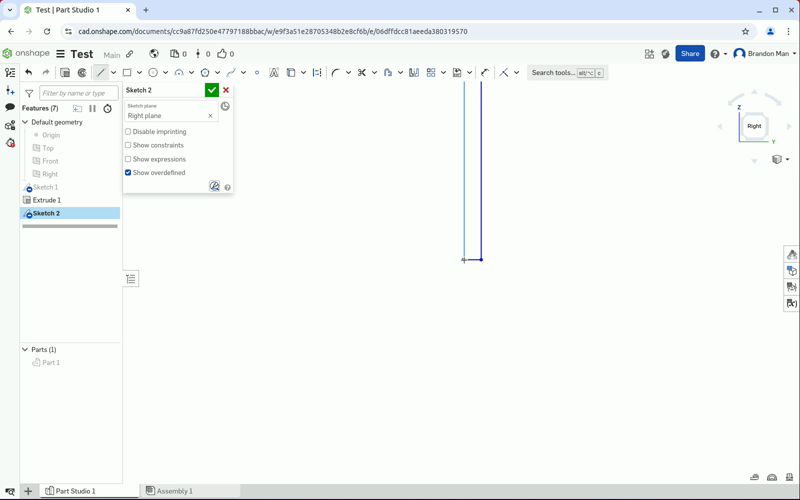
scroll(6)
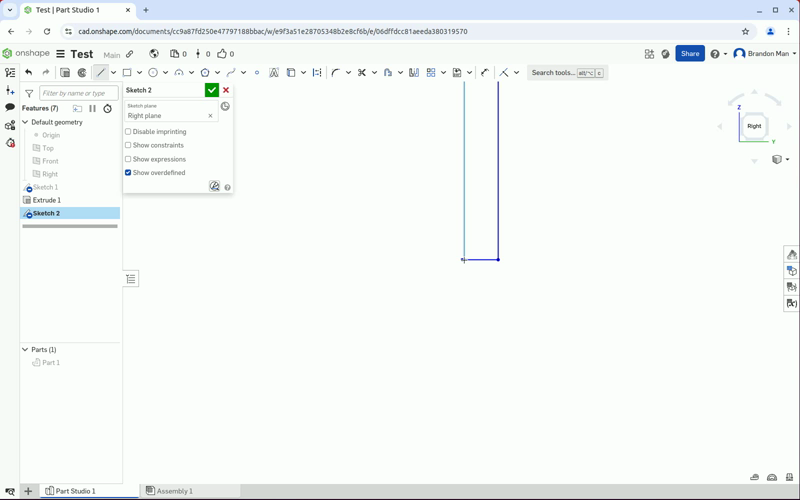
key_up(shift)
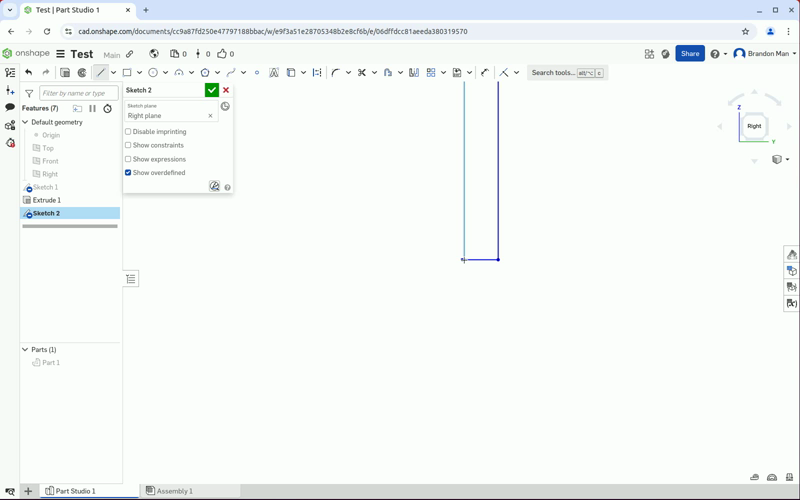
click(464, 259)
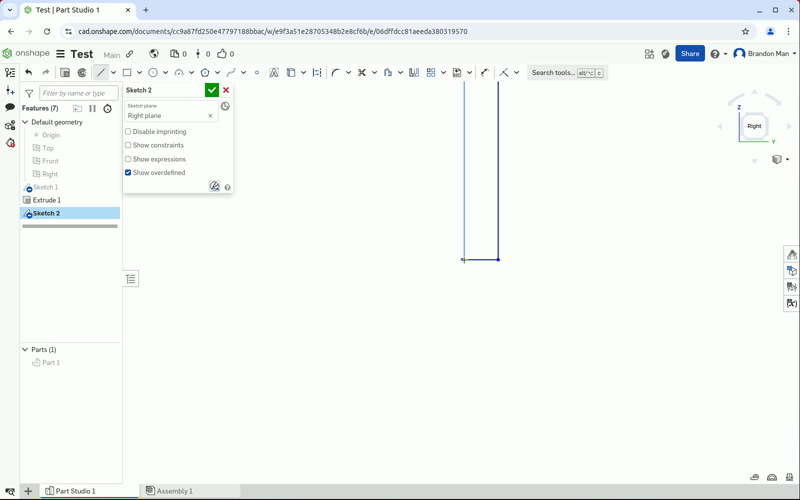
scroll(-6)
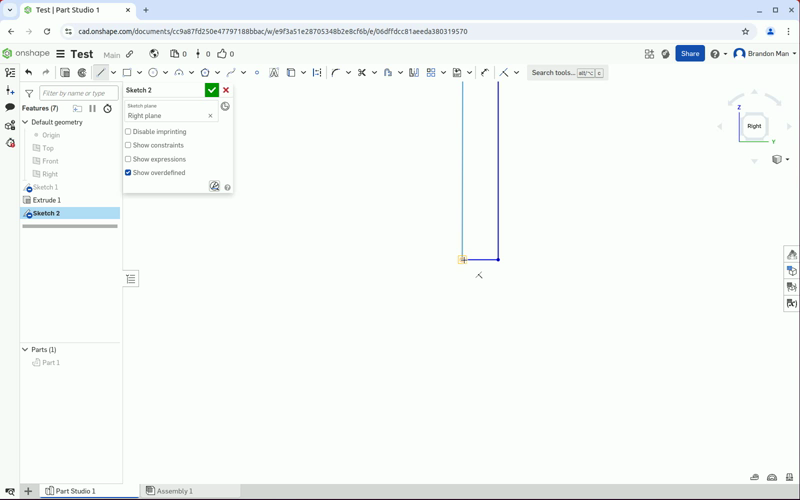
scroll(-6)
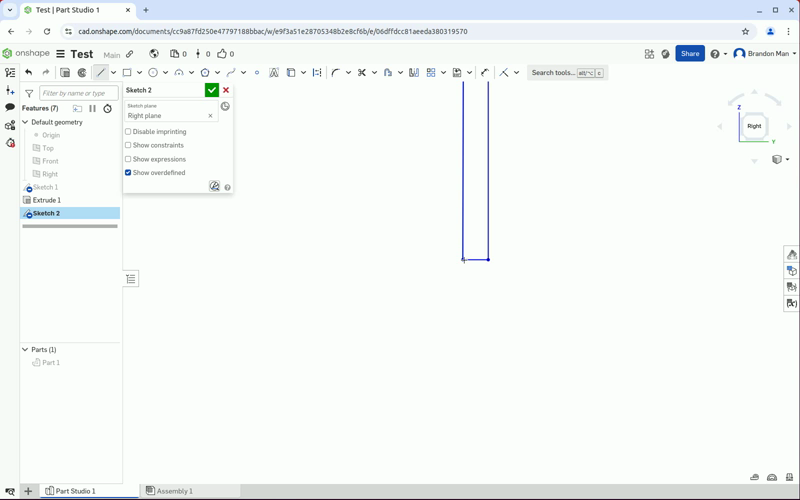
scroll(-6)
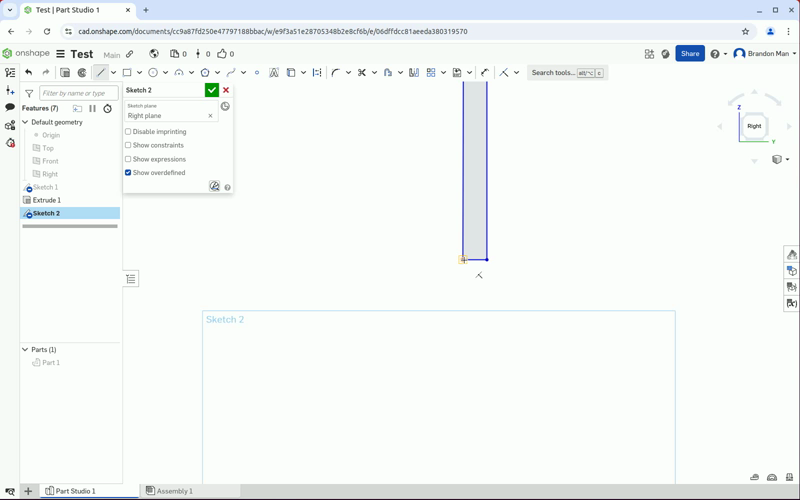
scroll(-6)
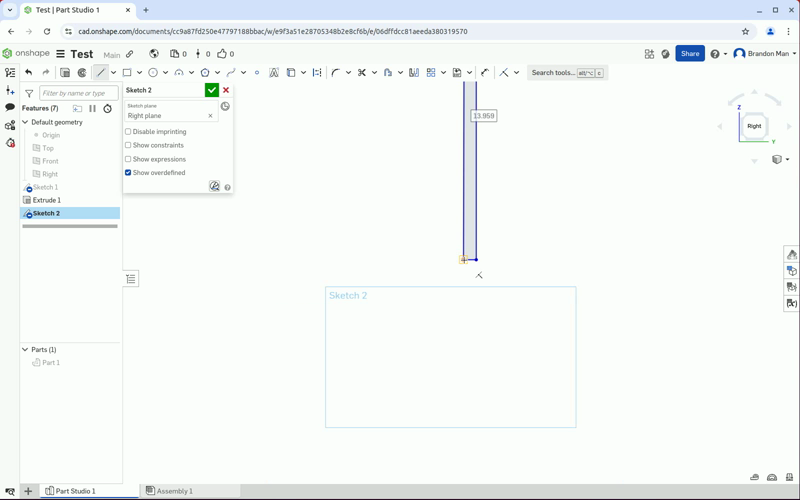
scroll(-6)
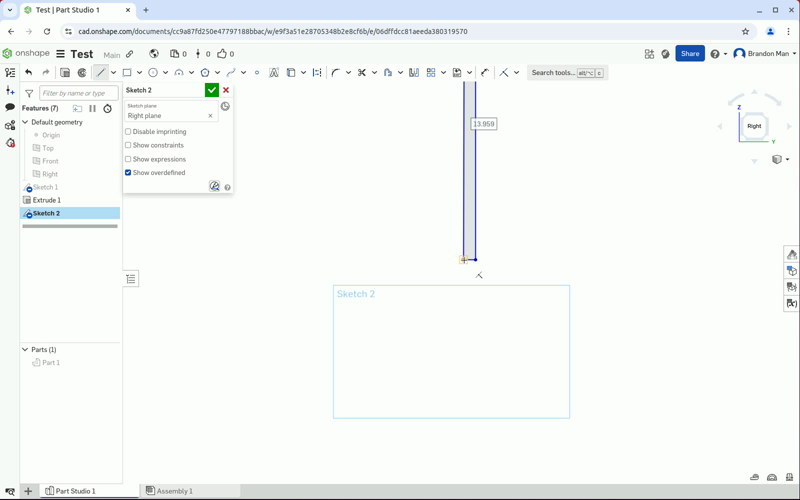
scroll(-6)
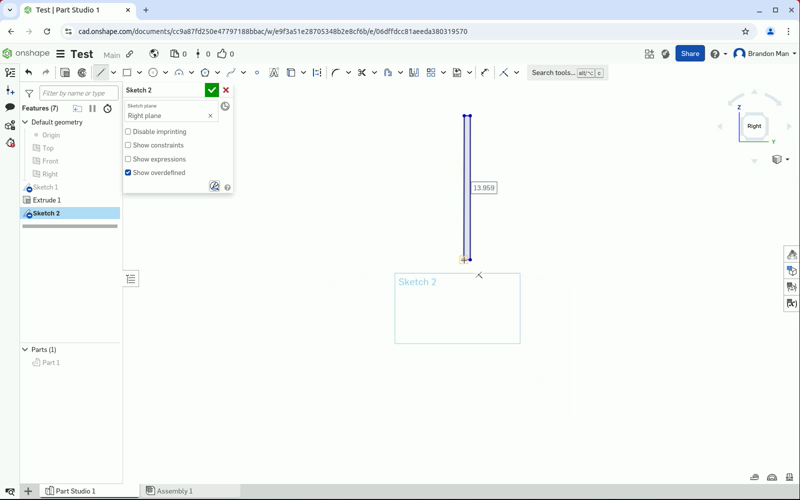
scroll(-6)
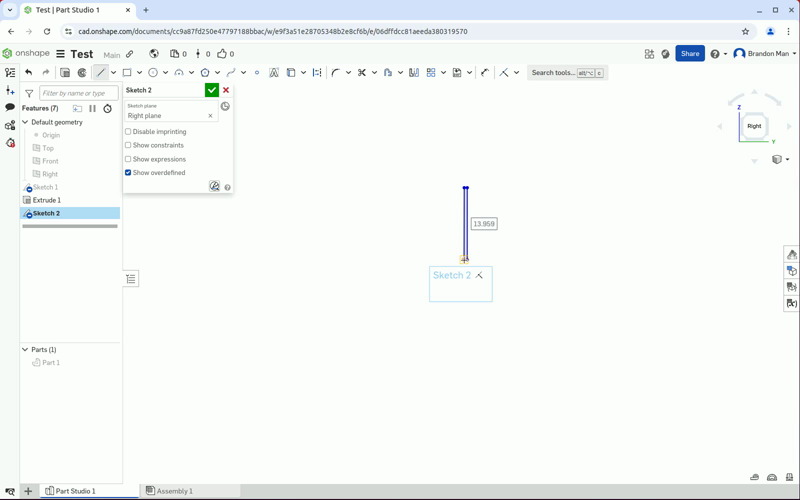
key(esc)
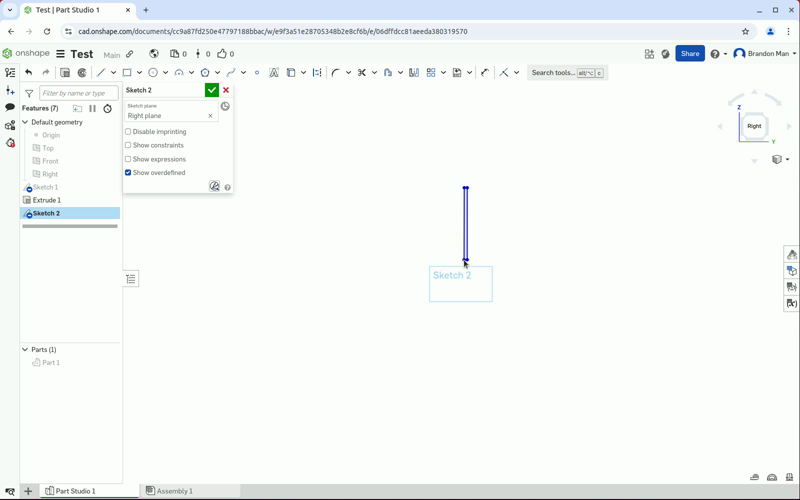
mouse_move(465, 255)
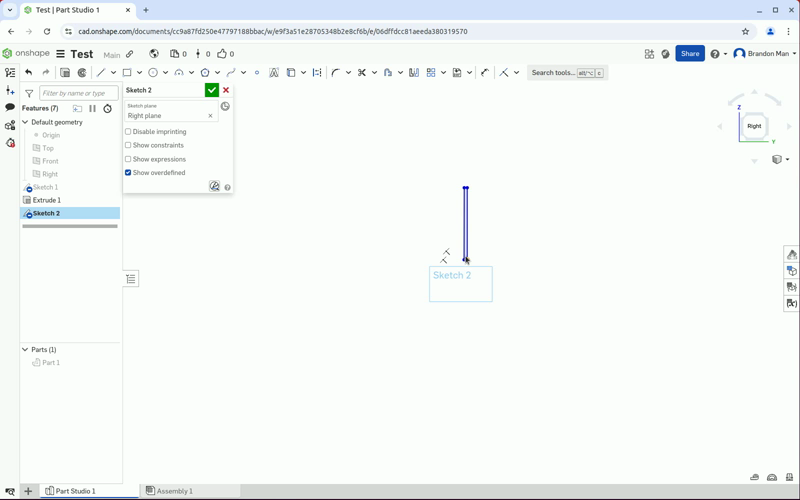
scroll(6)
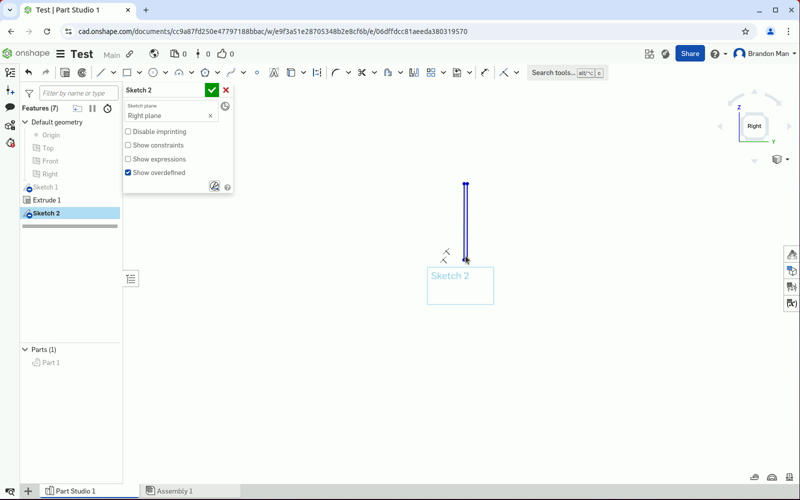
scroll(6)
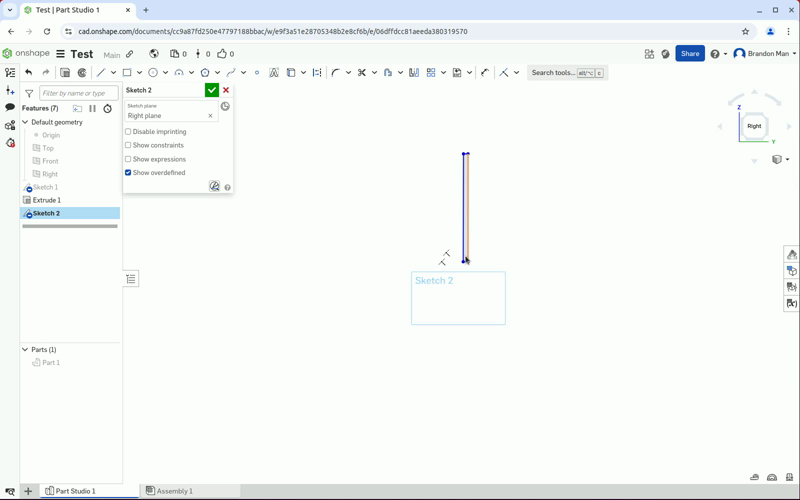
scroll(6)
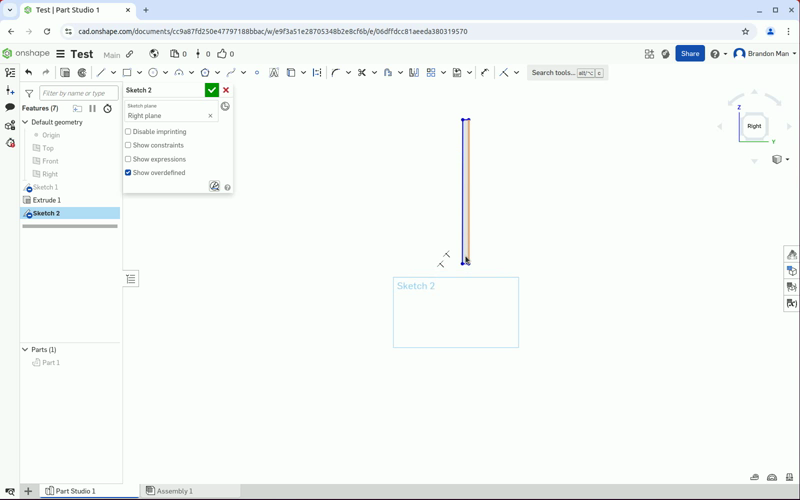
scroll(6)
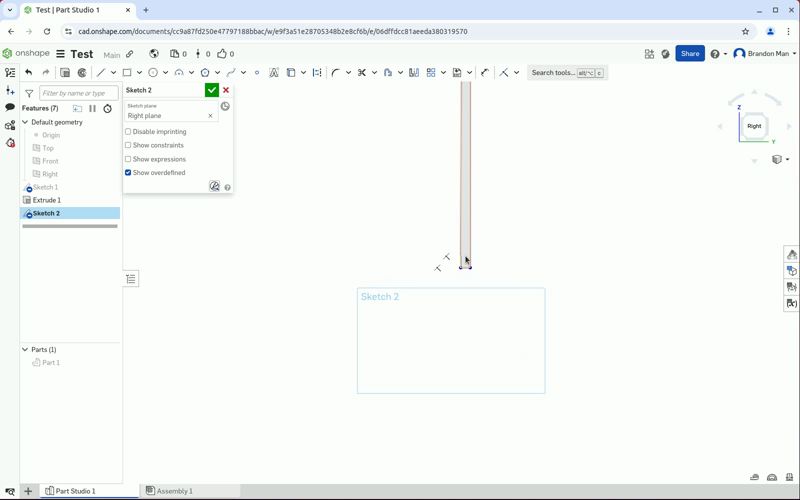
scroll(6)
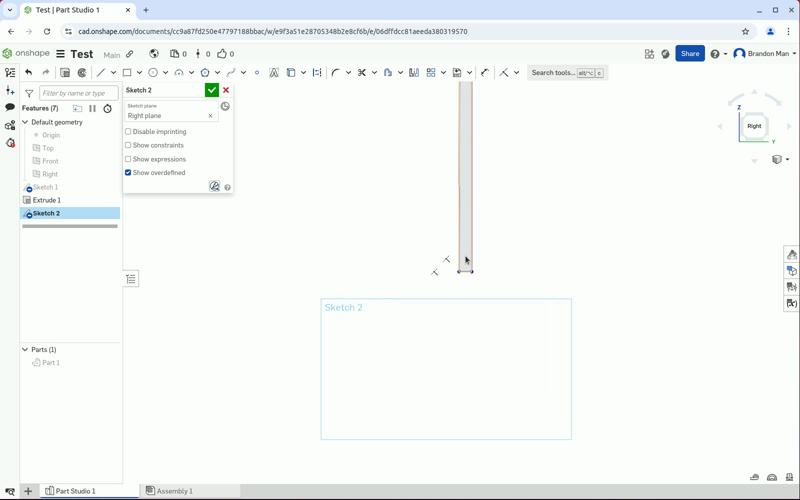
scroll(6)
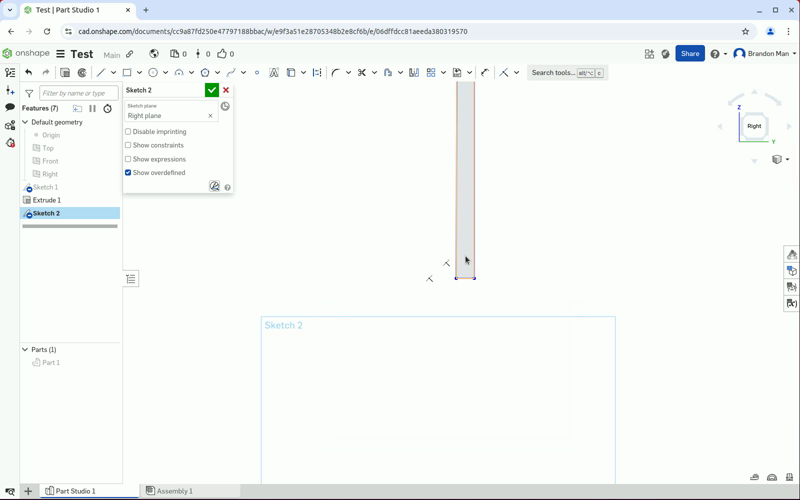
scroll(6)
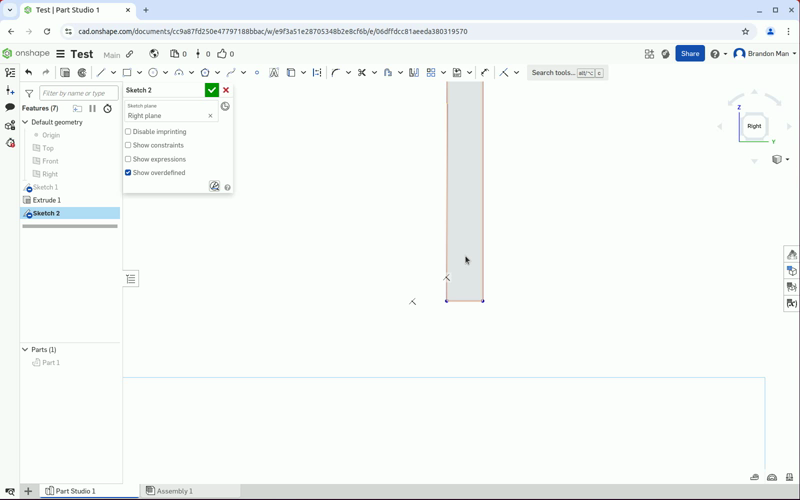
click(465, 255)
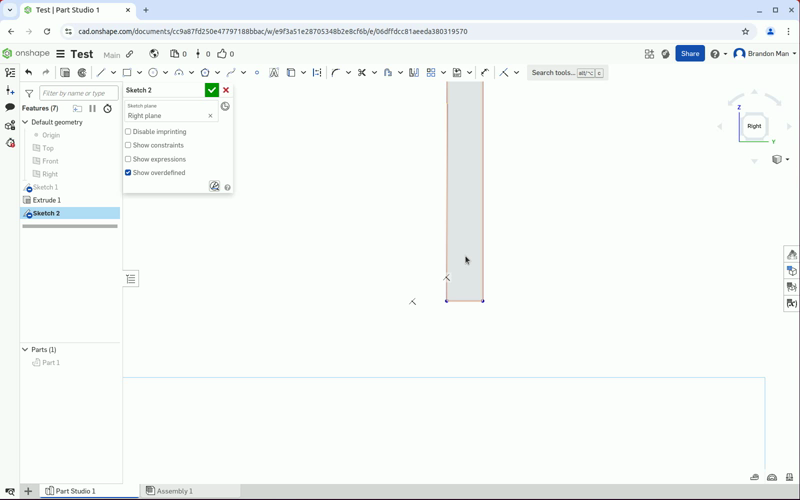
scroll(-6)
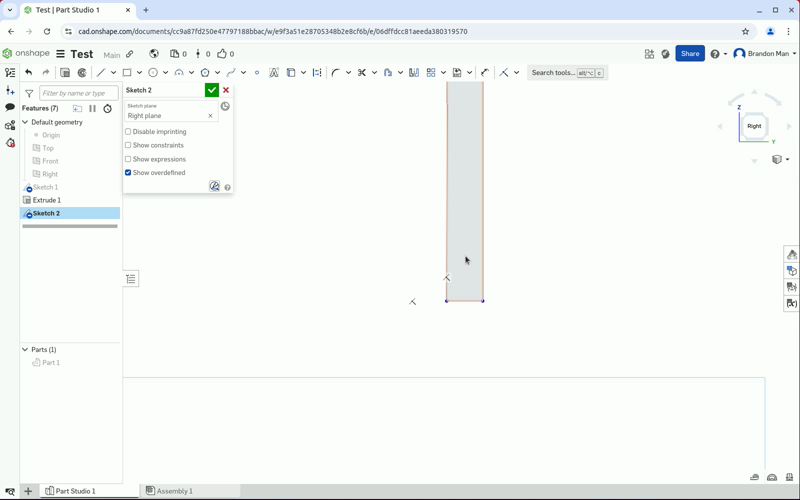
scroll(-6)
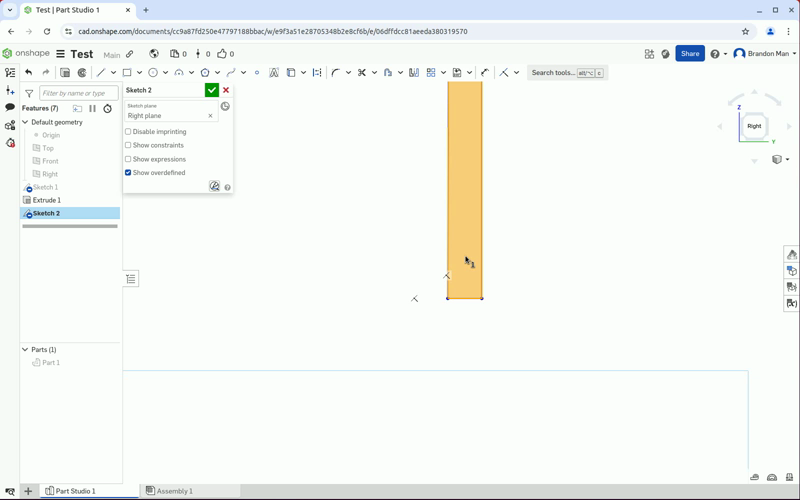
scroll(-6)
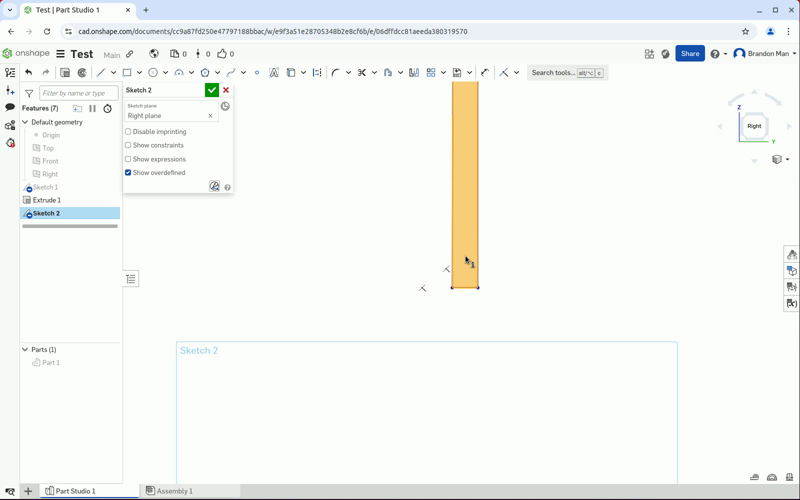
scroll(-6)
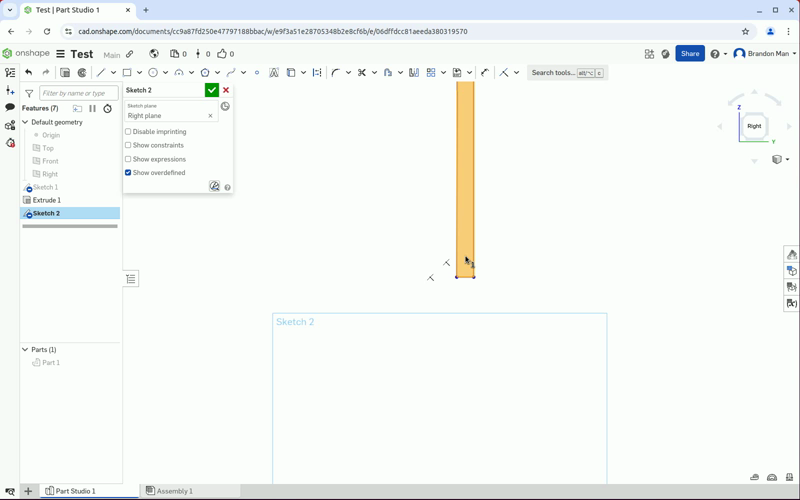
scroll(-6)
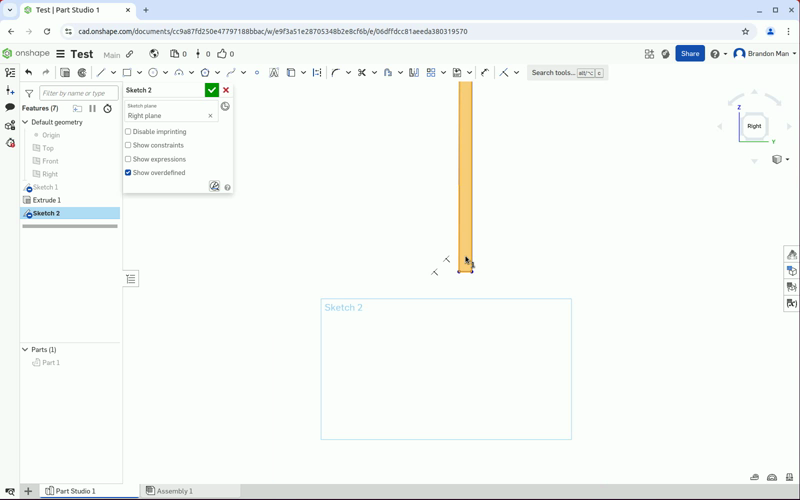
scroll(-6)
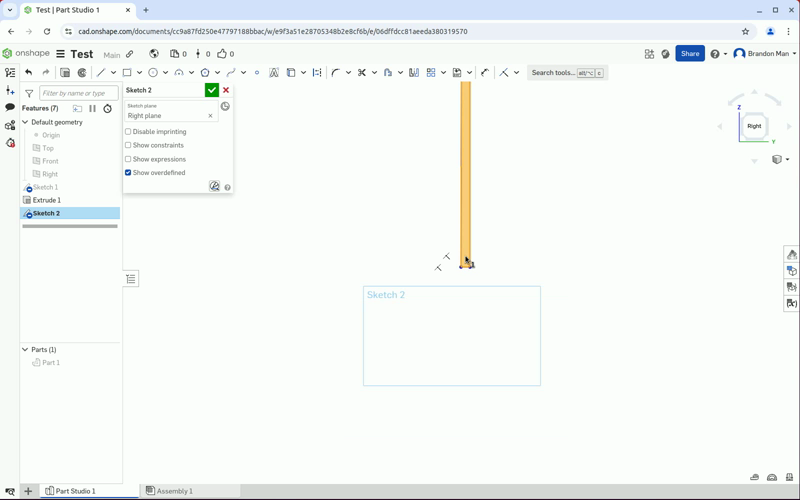
scroll(-6)
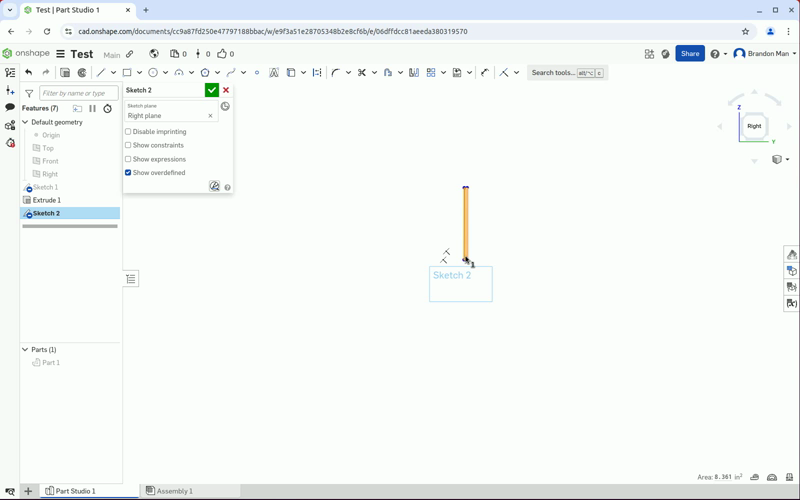
mouse_move(73, 352)
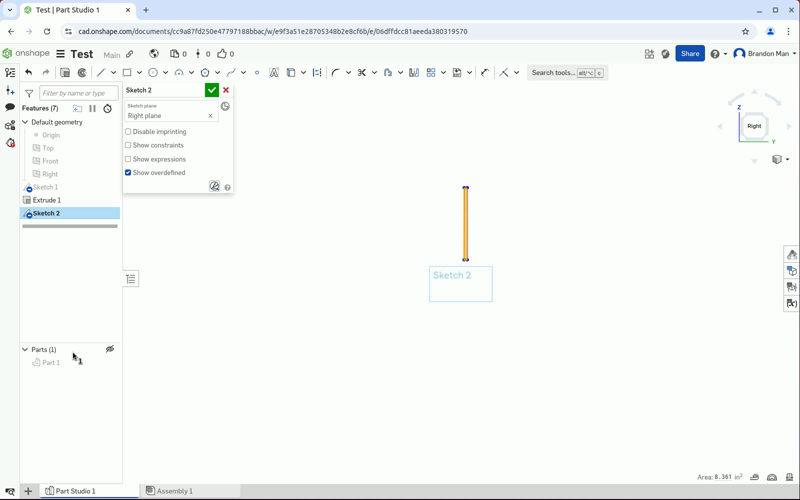
key(shift+y)
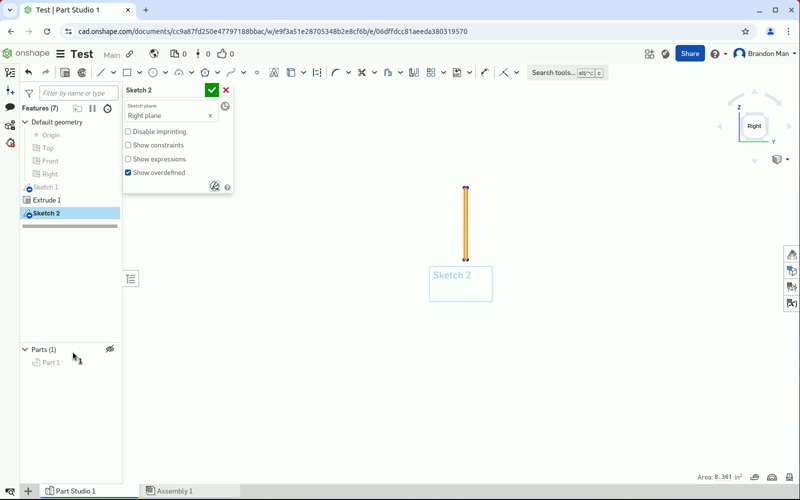
key(shift+e)
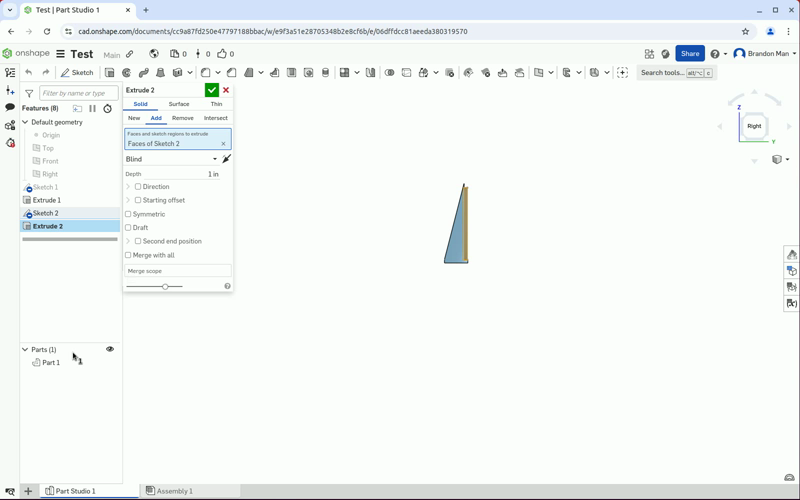
mouse_move(143, 106)
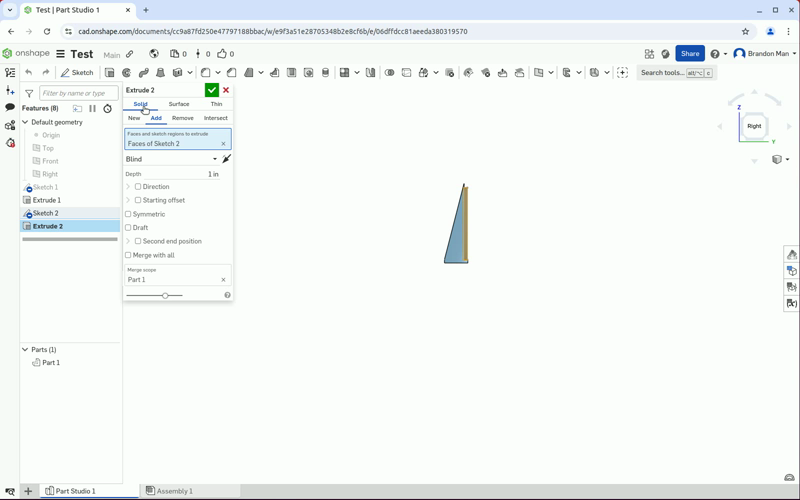
click(143, 106)
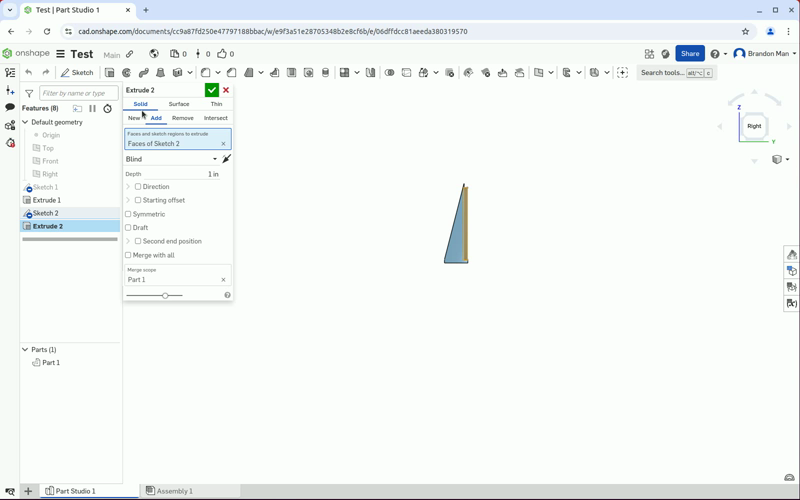
mouse_move(137, 120)
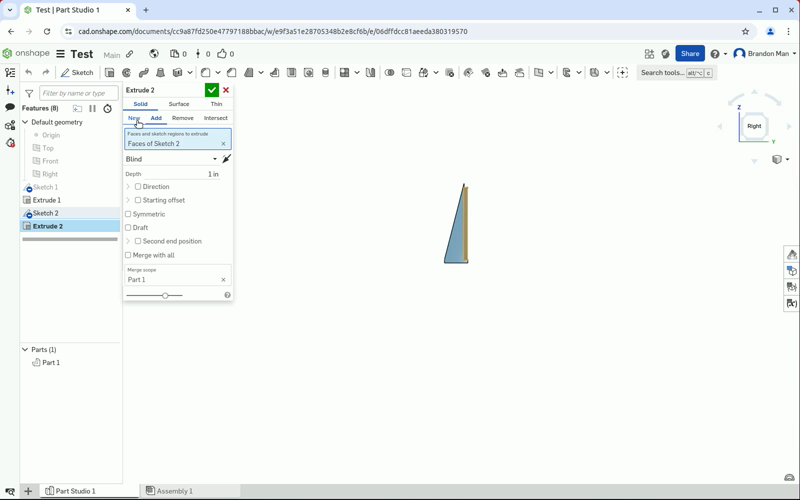
click(137, 120)
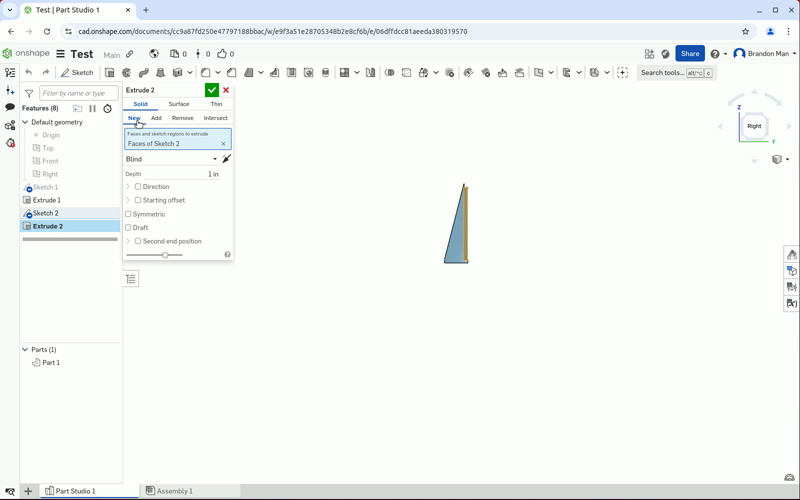
key(tab, 4)
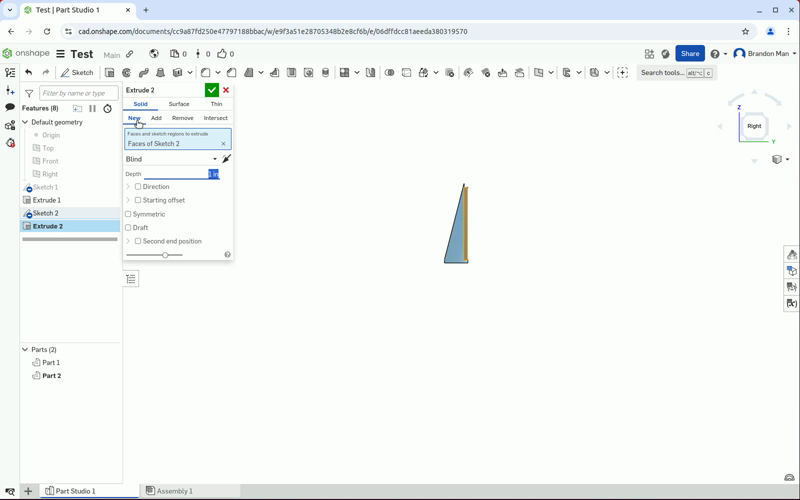
text(23.108)
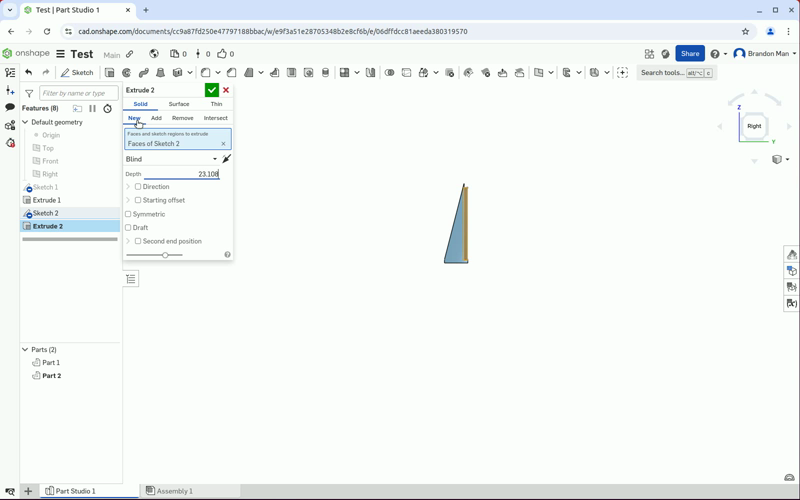
key(enter)
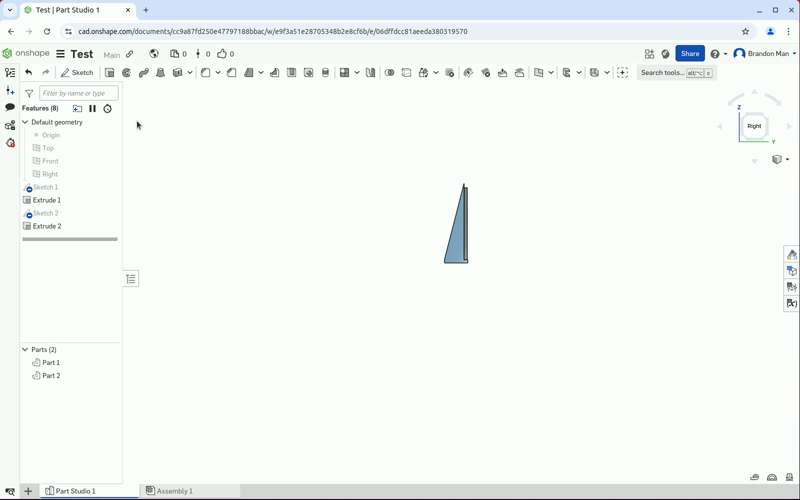
key(shift+h)
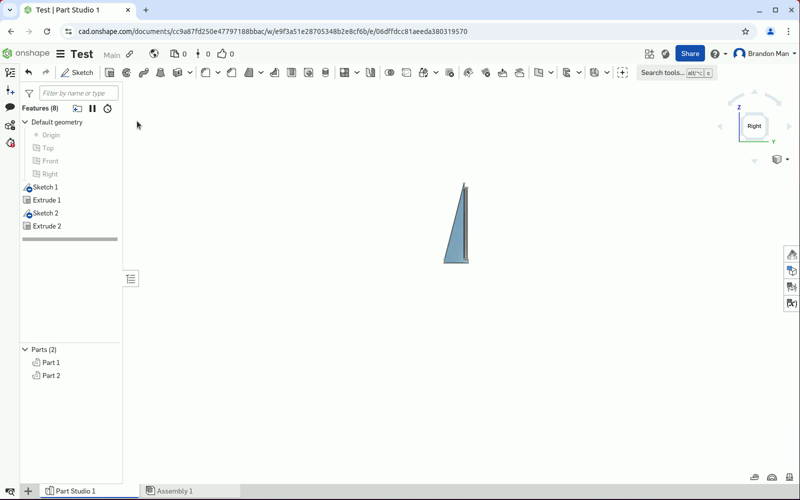
key(shift+h)
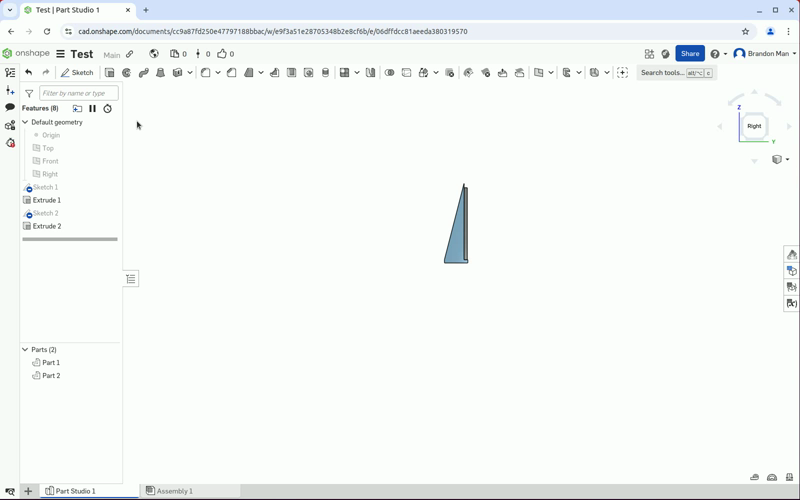
mouse_move(73, 189)
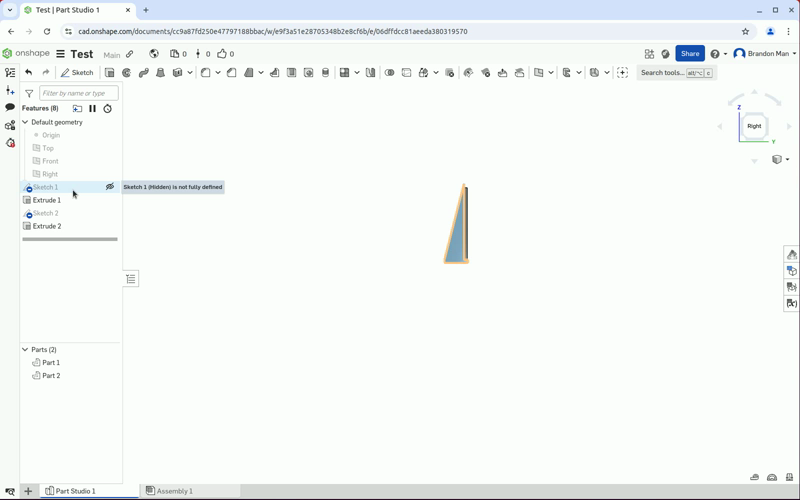
click(73, 189)
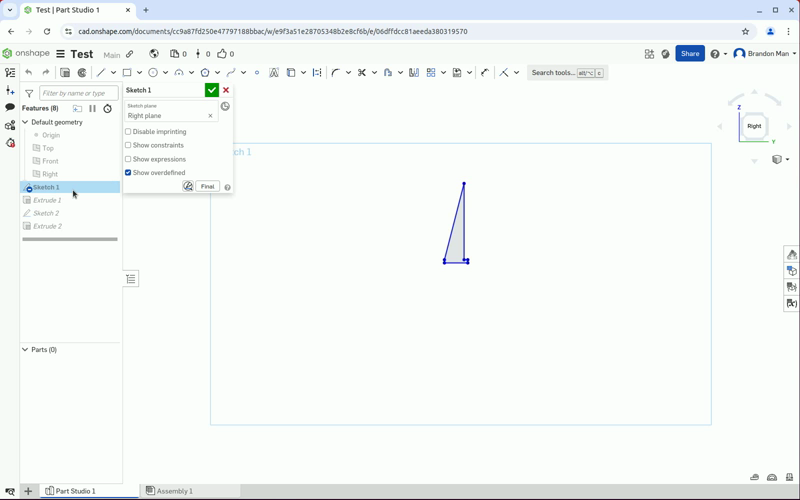
mouse_move(229, 92)
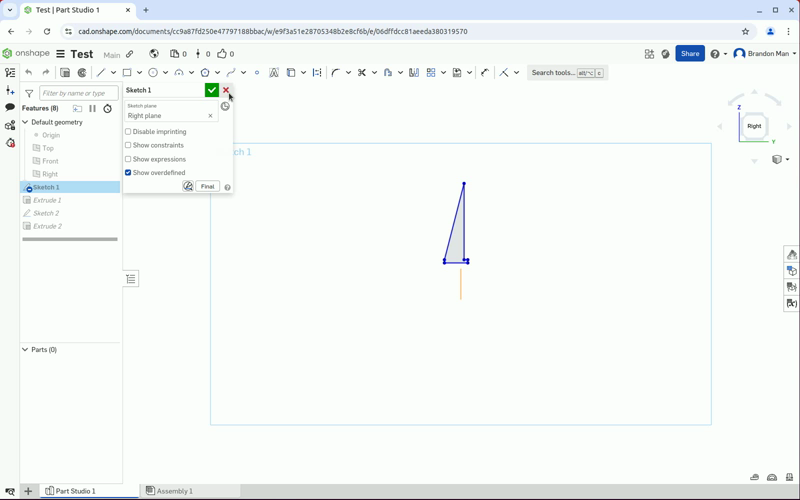
click(229, 92)
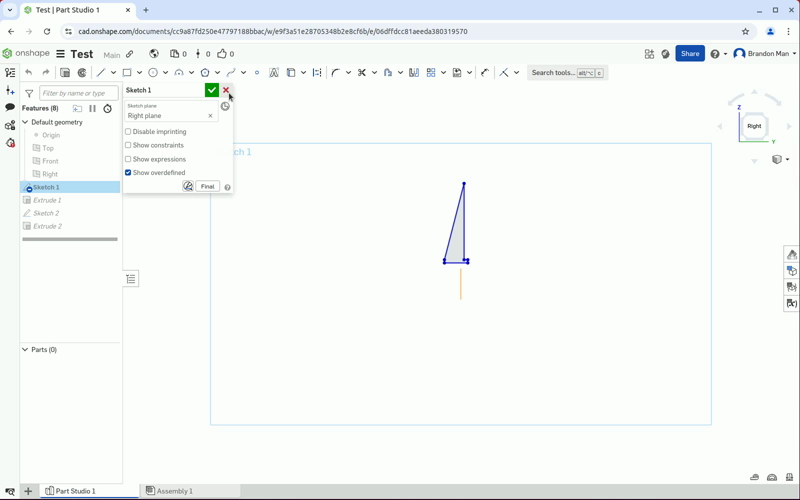
key(shift+s)
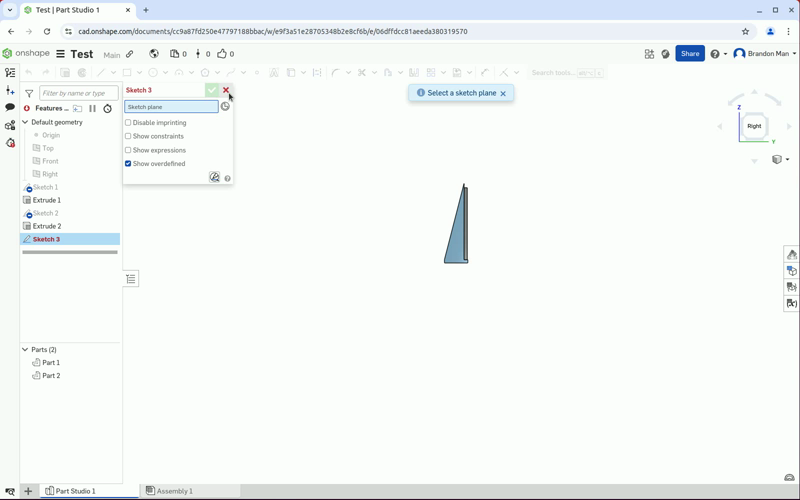
mouse_move(73, 176)
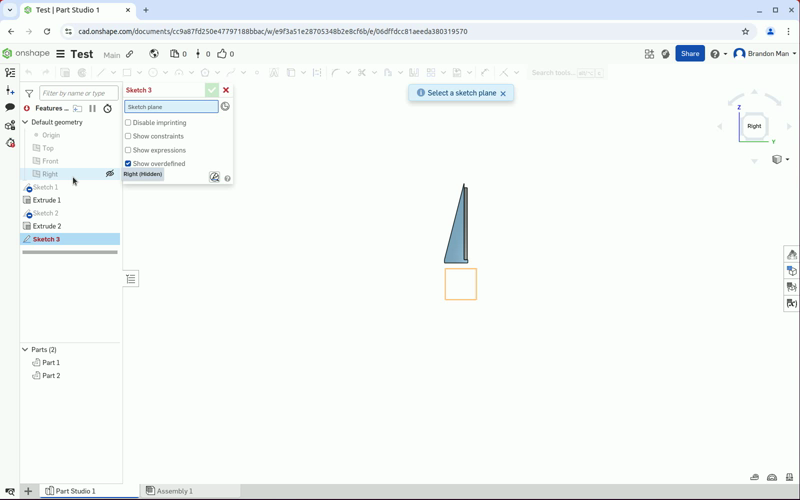
click(73, 176)
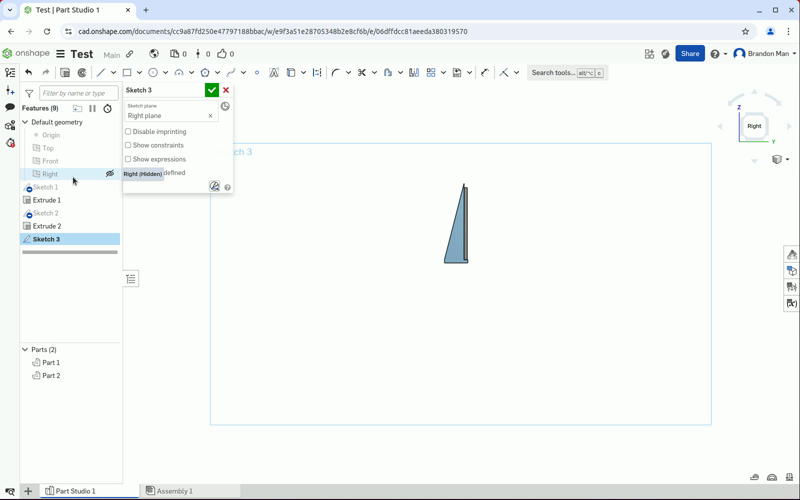
mouse_move(73, 352)
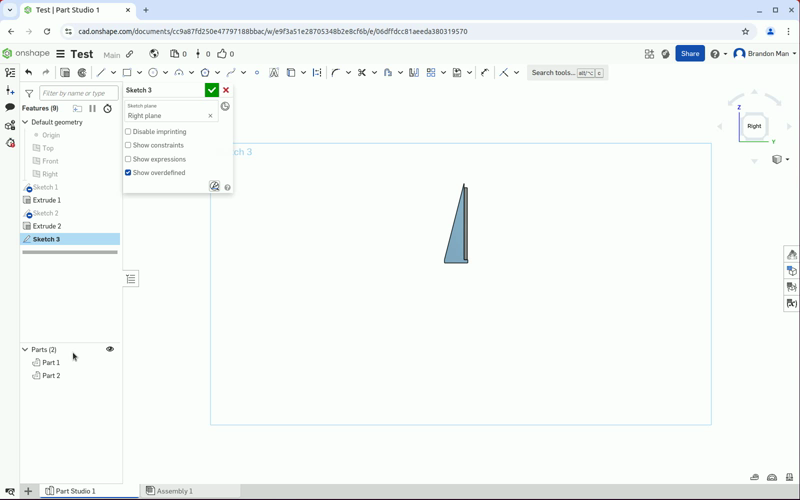
key(y)
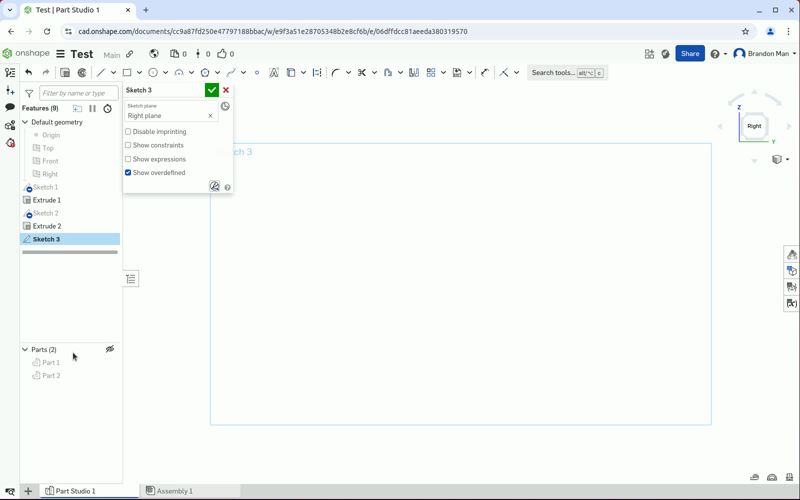
key(l)
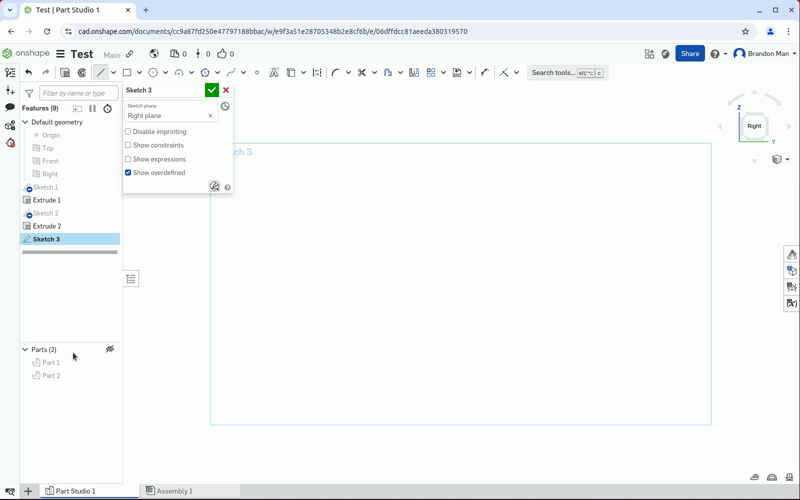
key_down(shift)
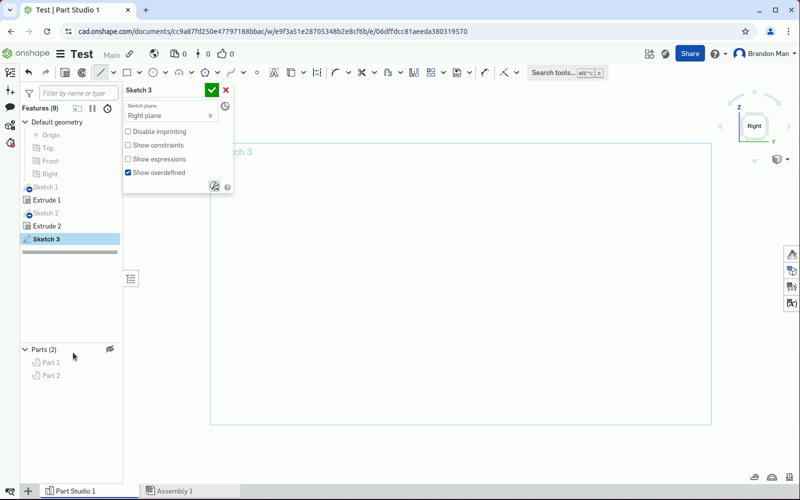
mouse_move(445, 262)
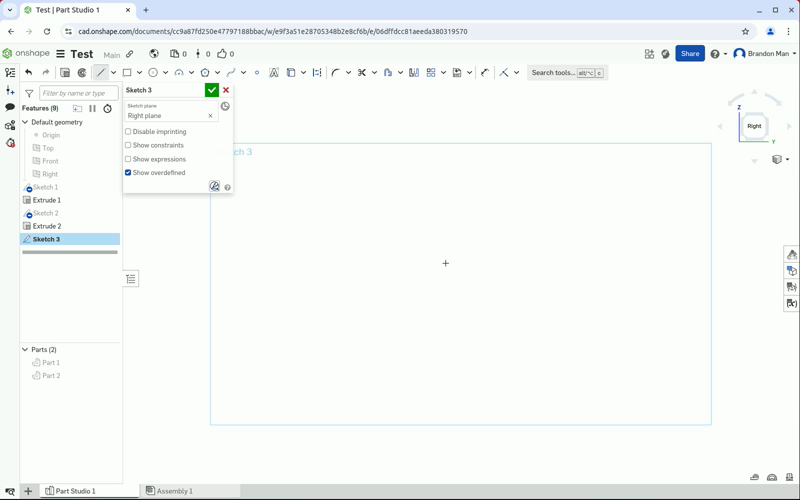
click(445, 262)
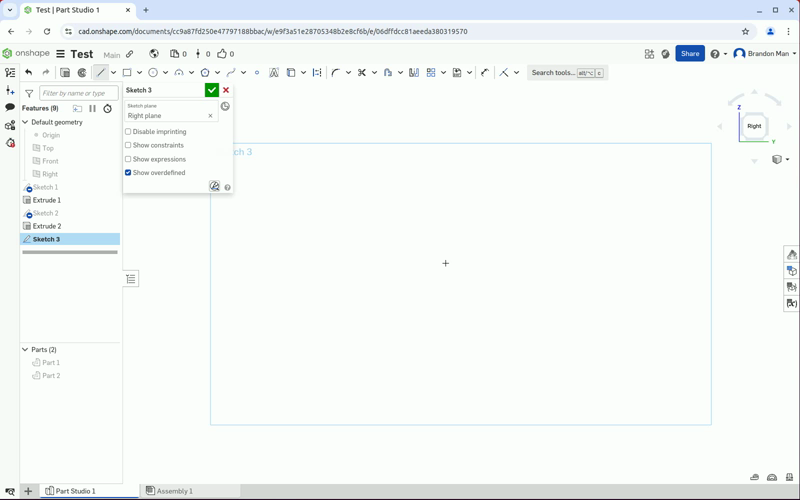
key_up(shift)
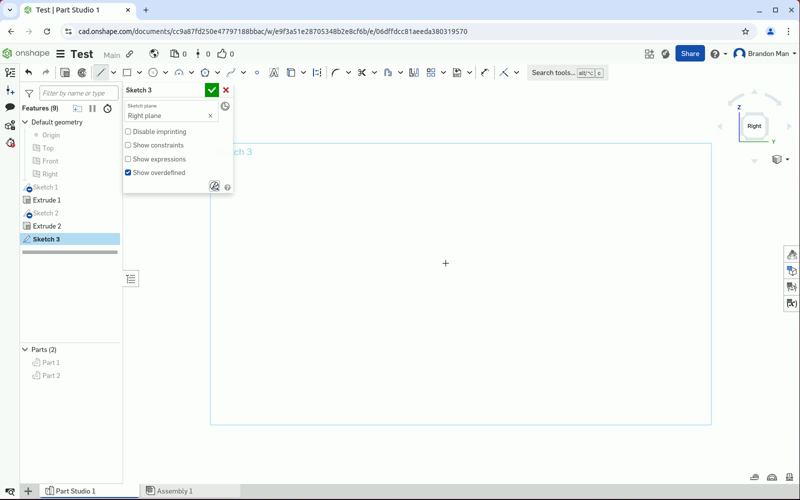
key_down(shift)
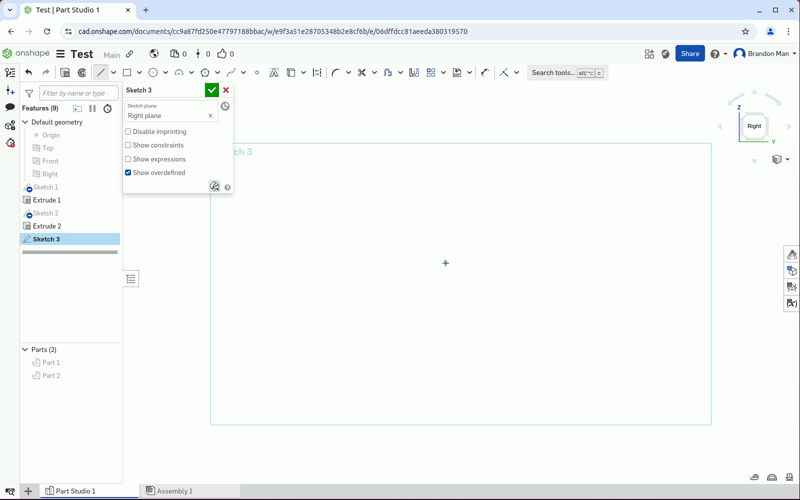
mouse_move(475, 262)
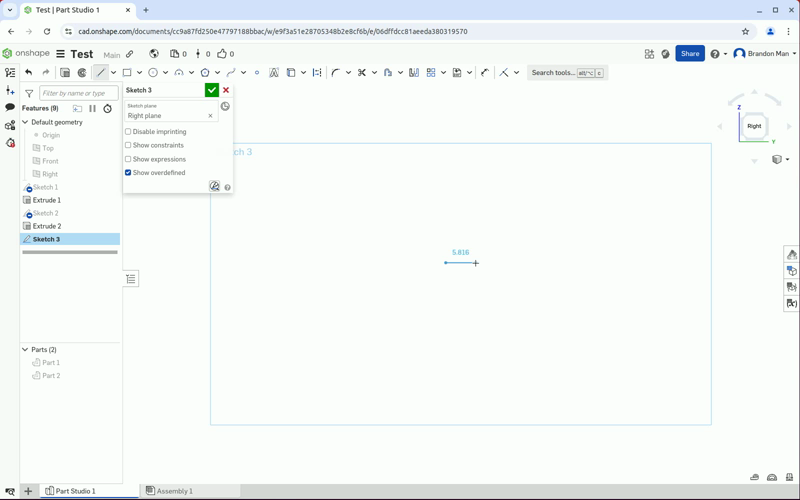
mouse_move(467, 262)
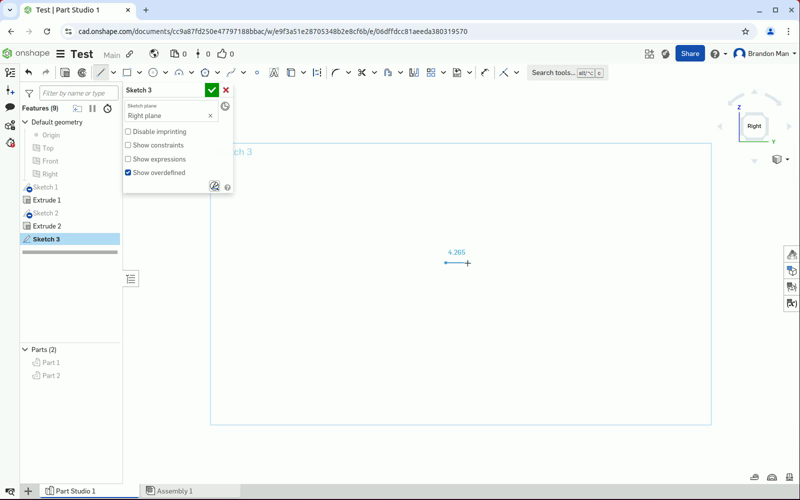
click(467, 262)
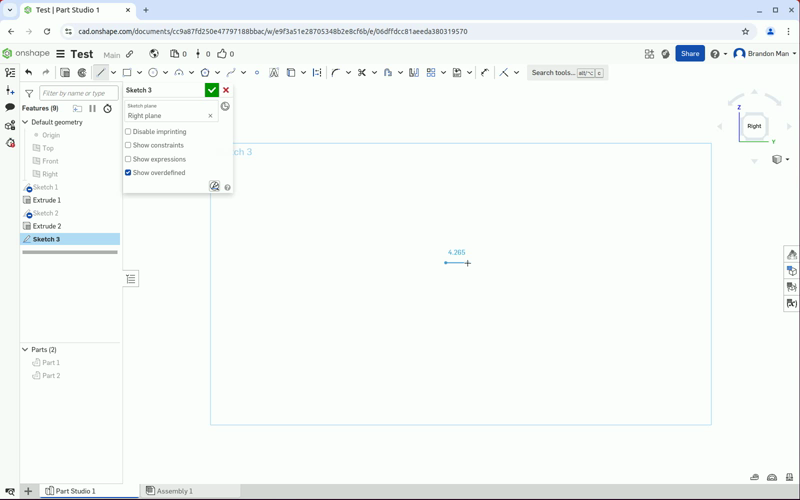
key_up(shift)
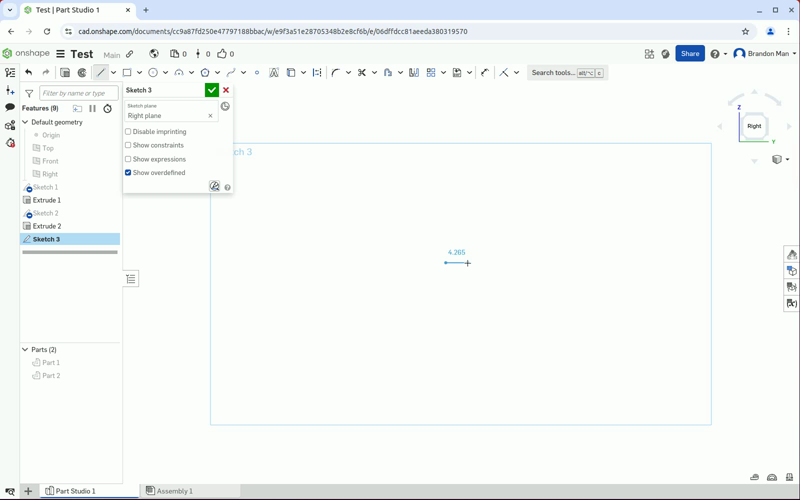
key_down(shift)
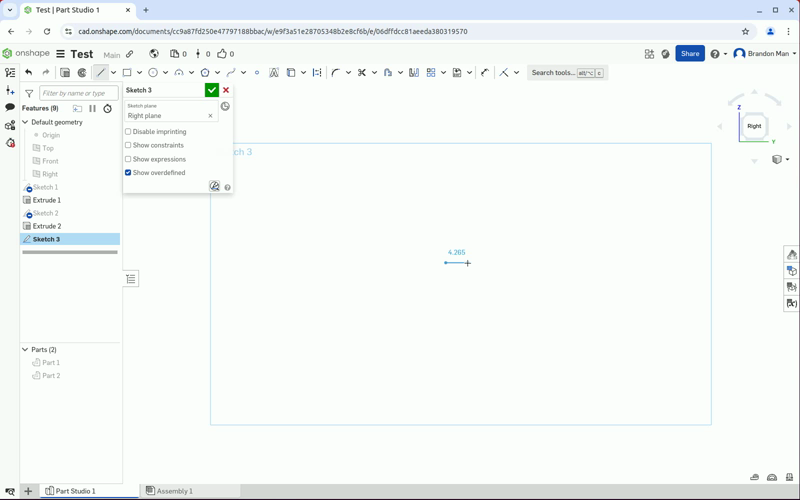
mouse_move(497, 262)
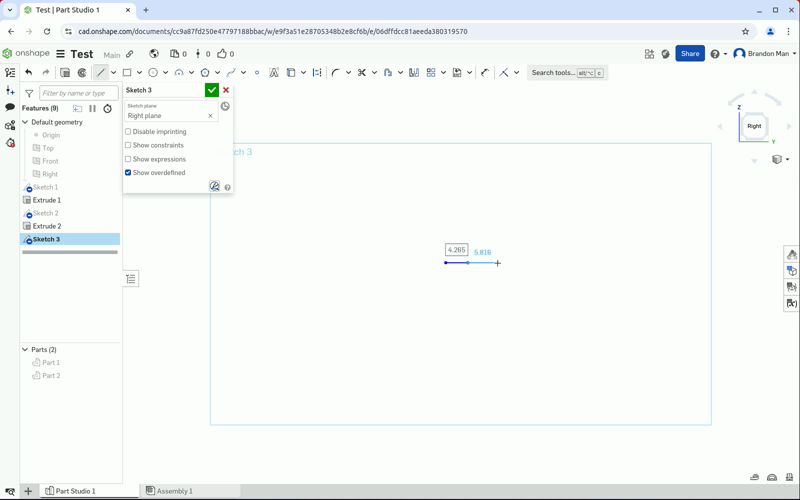
mouse_move(467, 259)
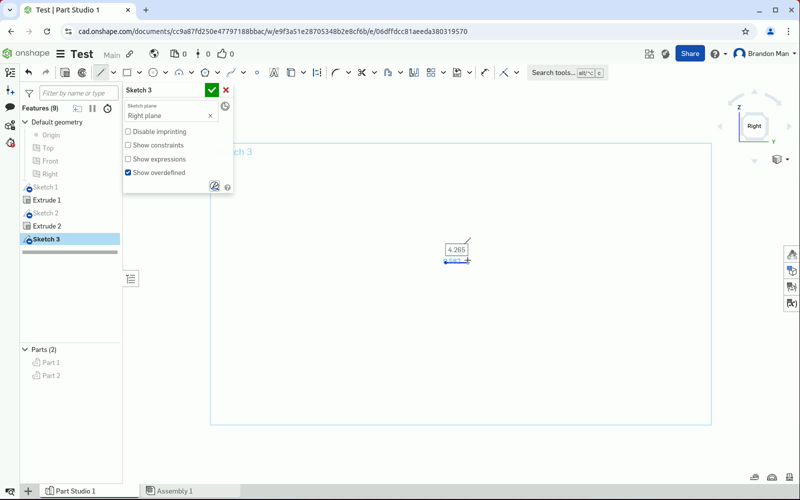
scroll(6)
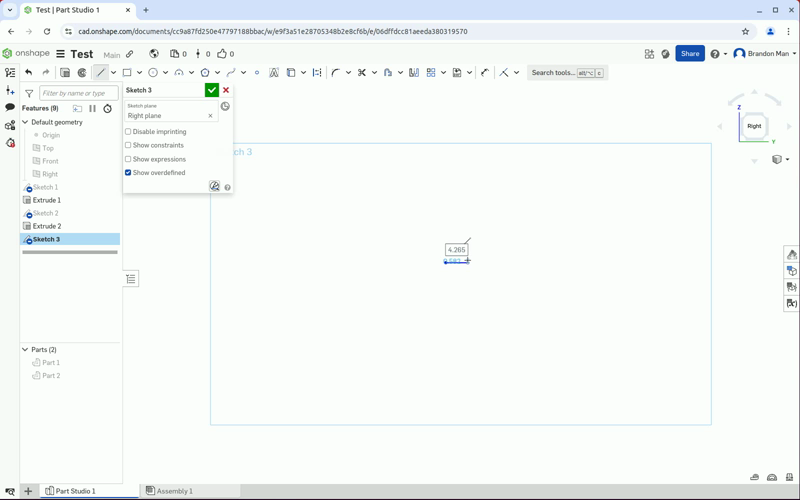
scroll(6)
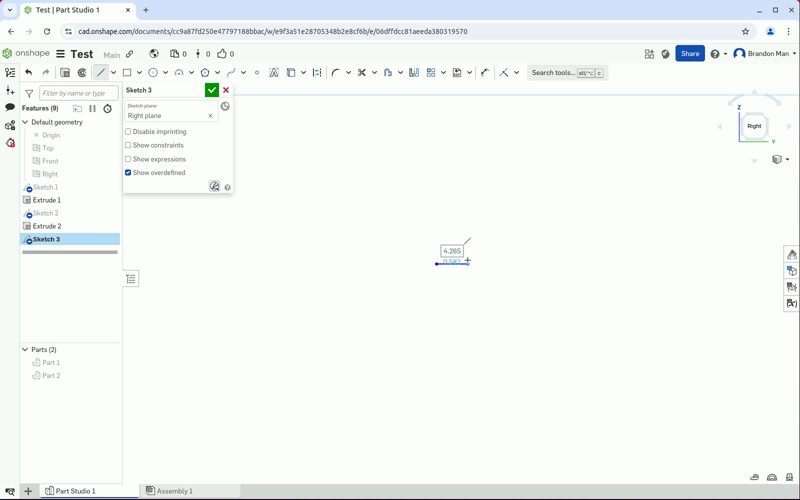
scroll(6)
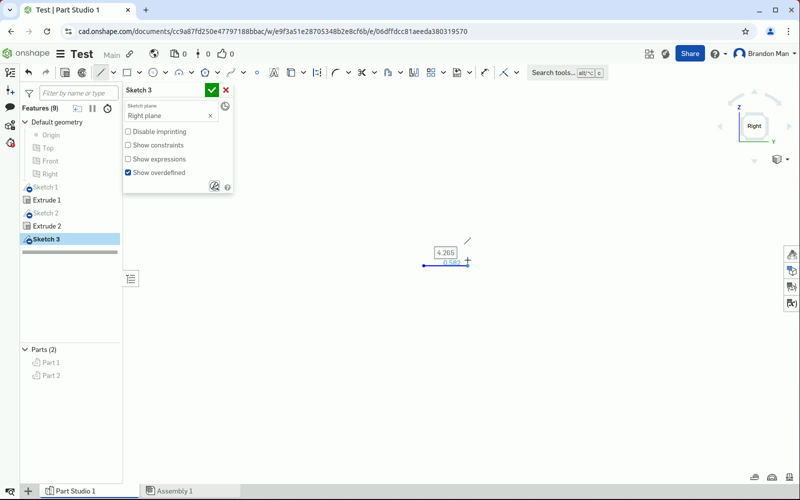
scroll(6)
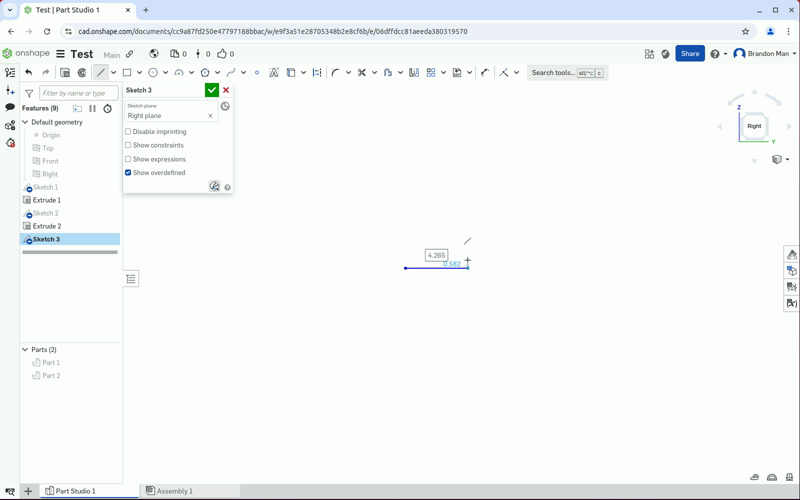
scroll(6)
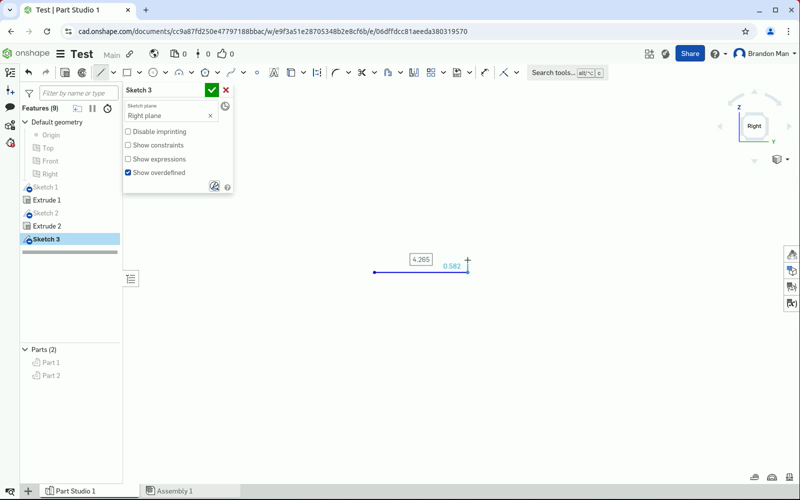
scroll(6)
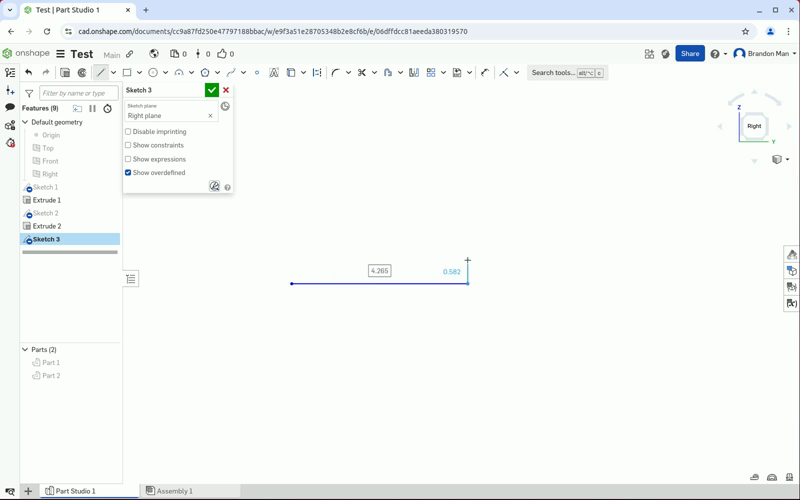
scroll(6)
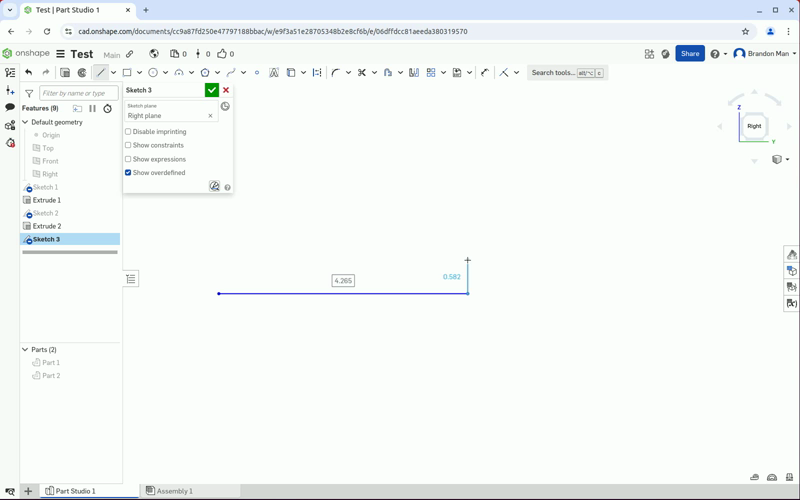
click(467, 259)
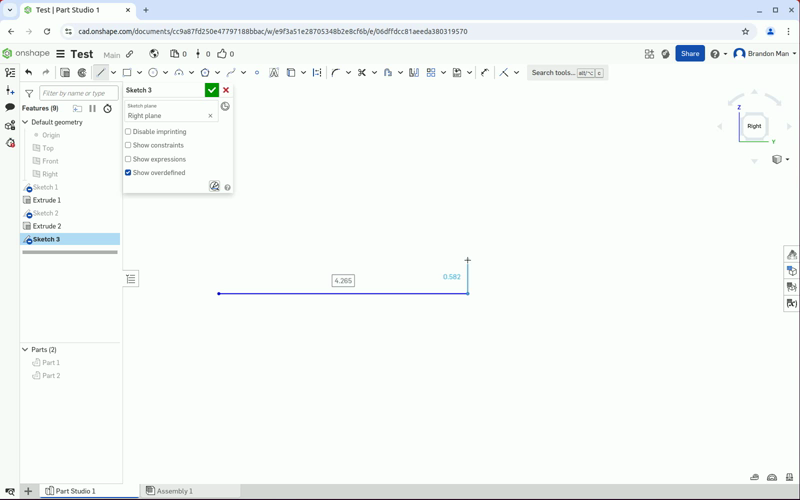
scroll(-6)
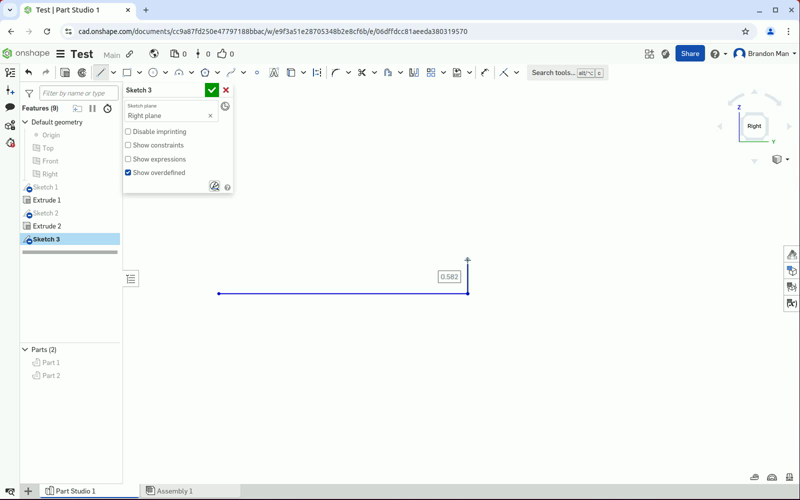
scroll(-6)
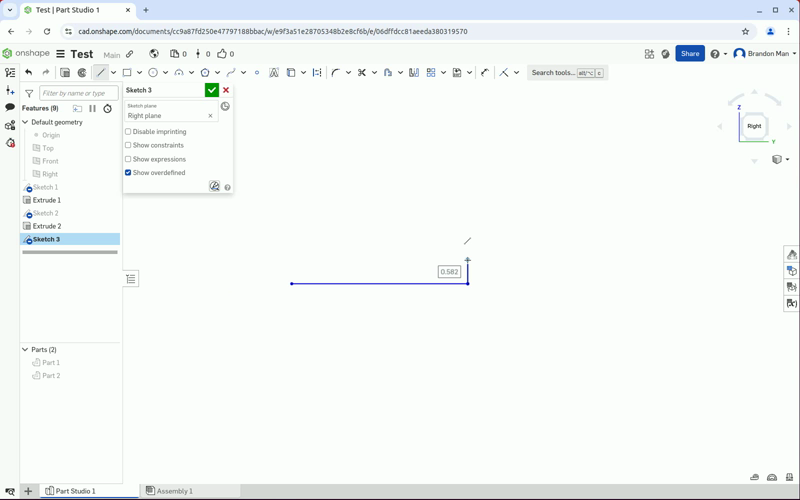
scroll(-6)
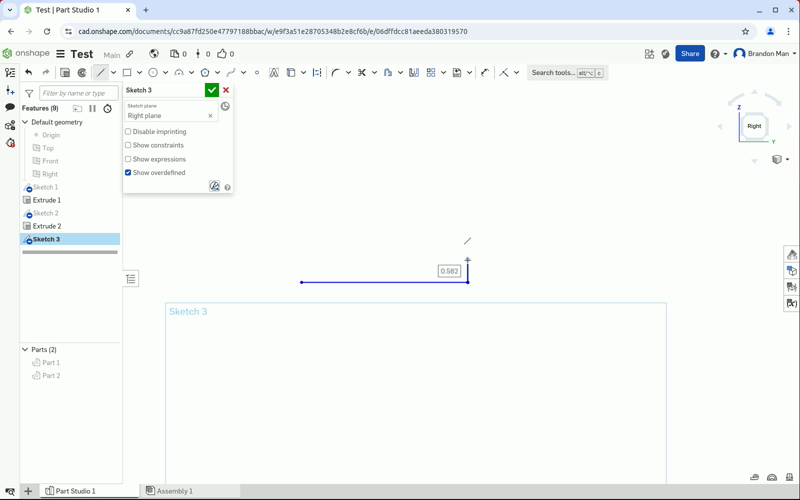
scroll(-6)
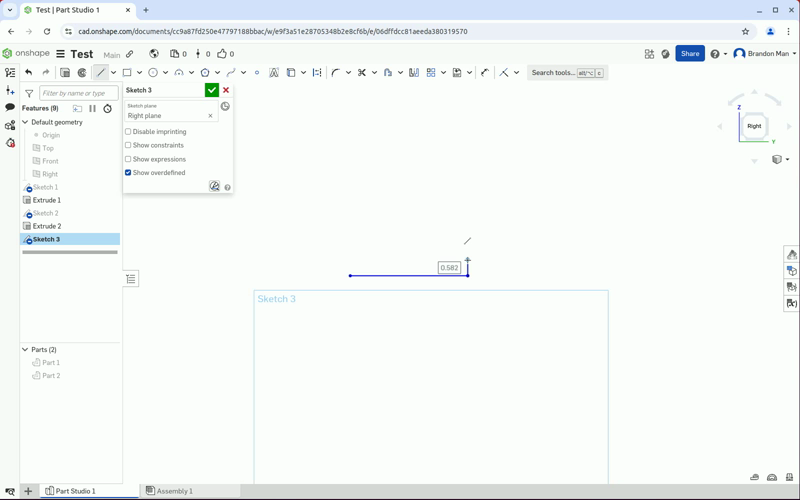
scroll(-6)
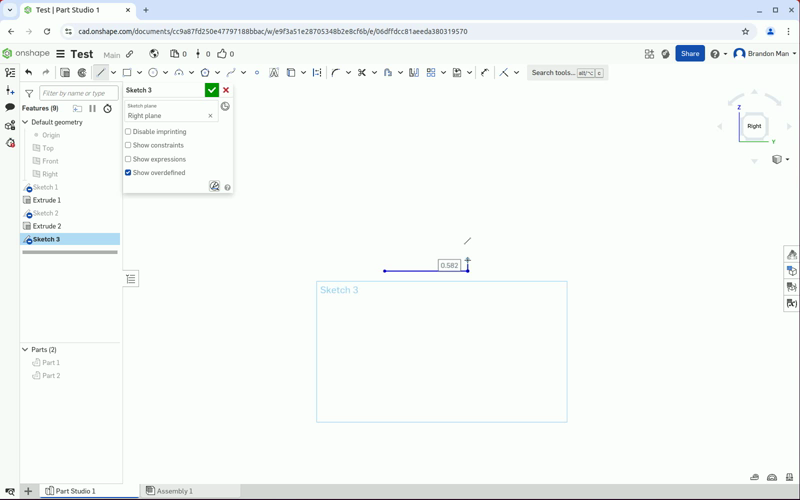
scroll(-6)
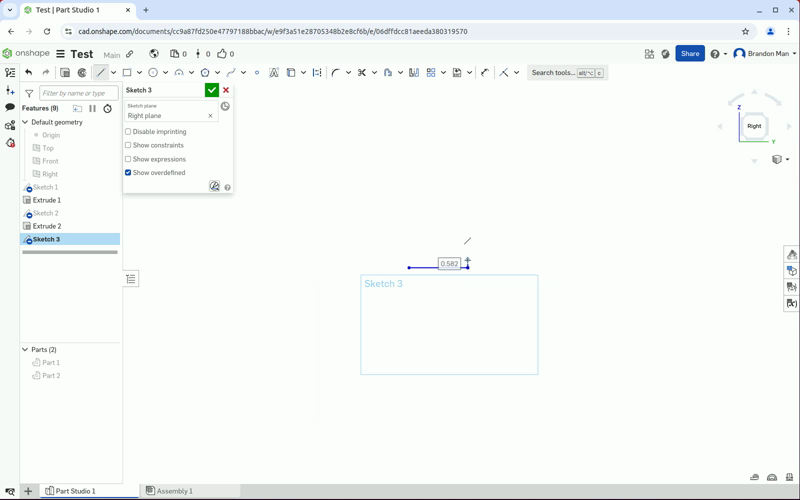
scroll(-6)
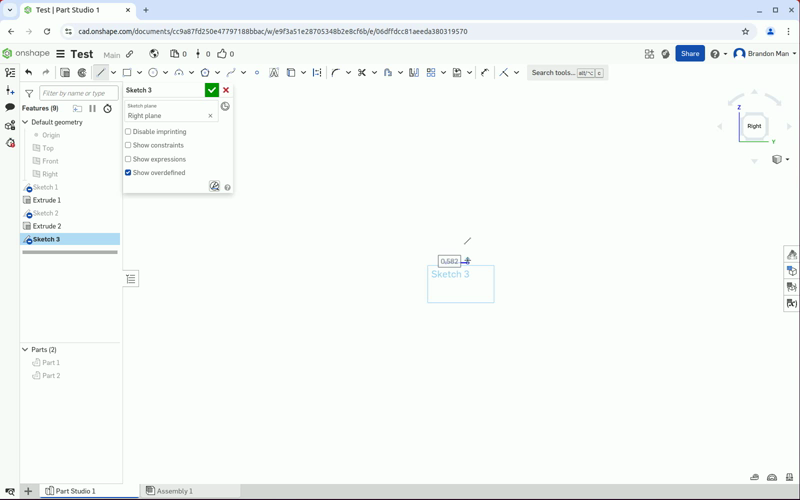
key_up(shift)
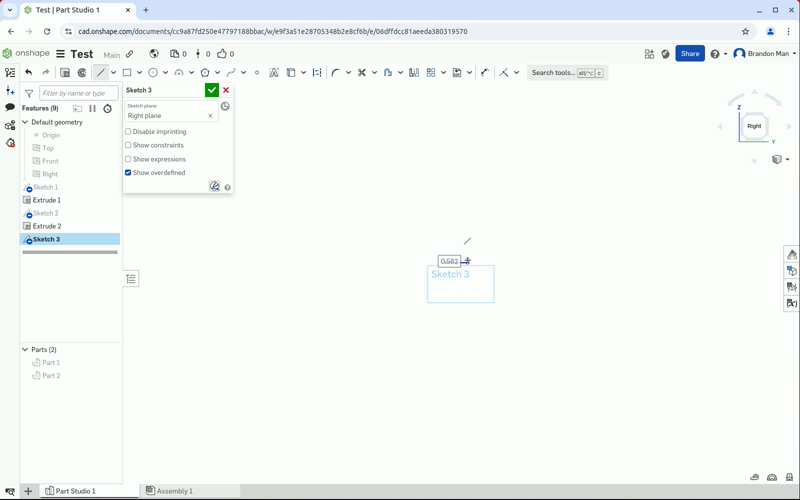
key_down(shift)
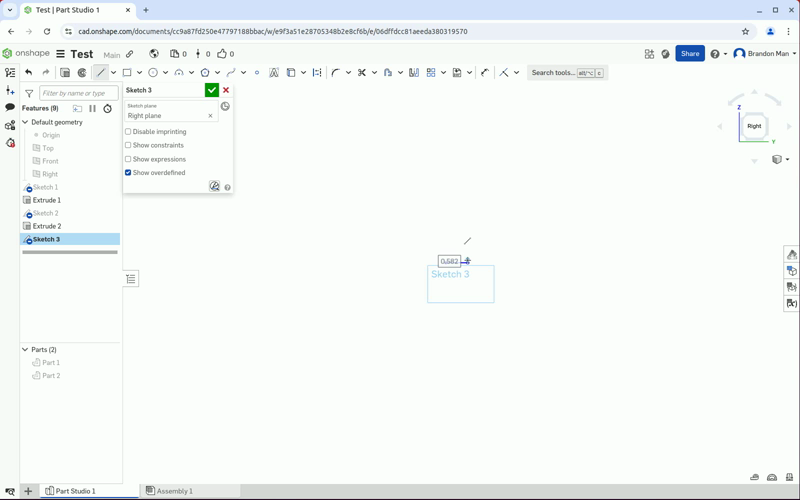
mouse_move(497, 259)
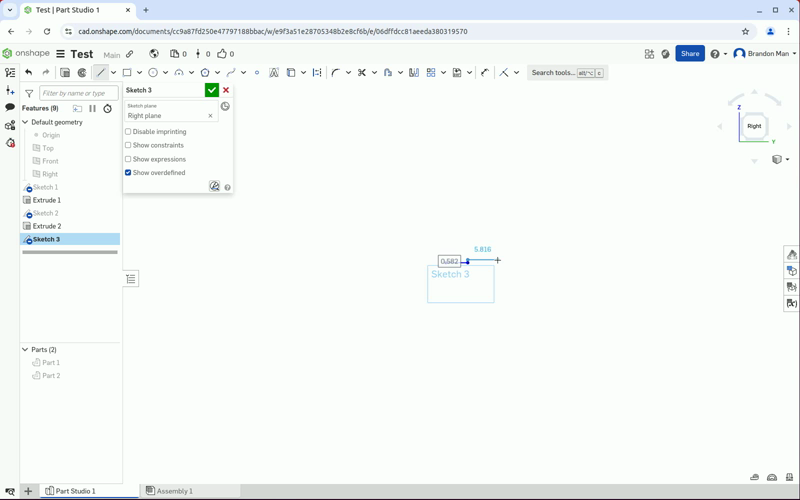
mouse_move(464, 259)
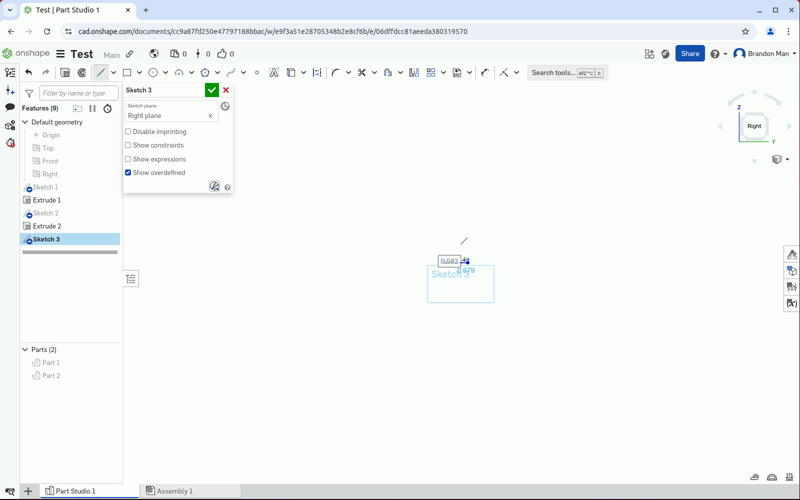
scroll(6)
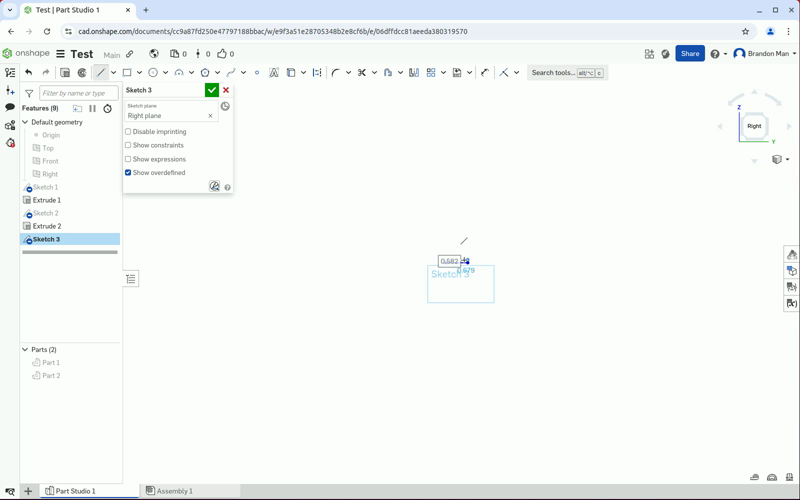
scroll(6)
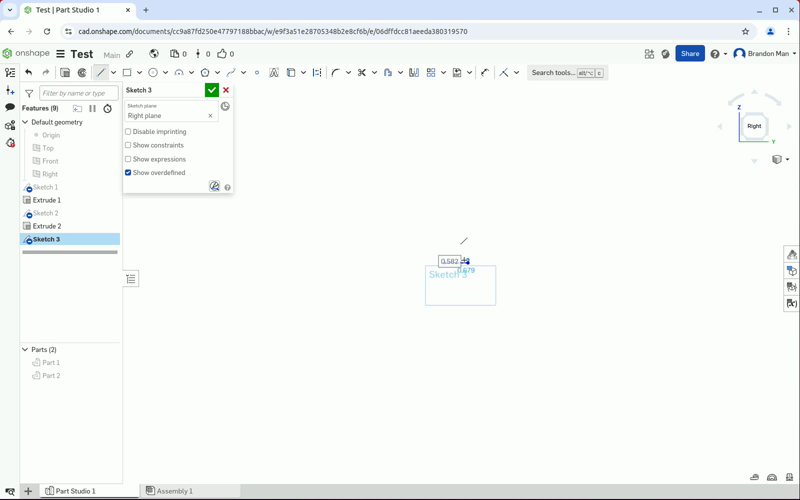
scroll(6)
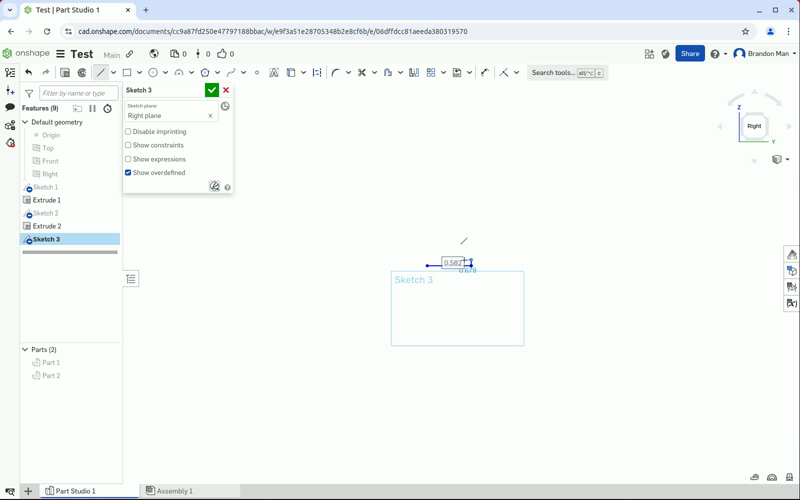
scroll(6)
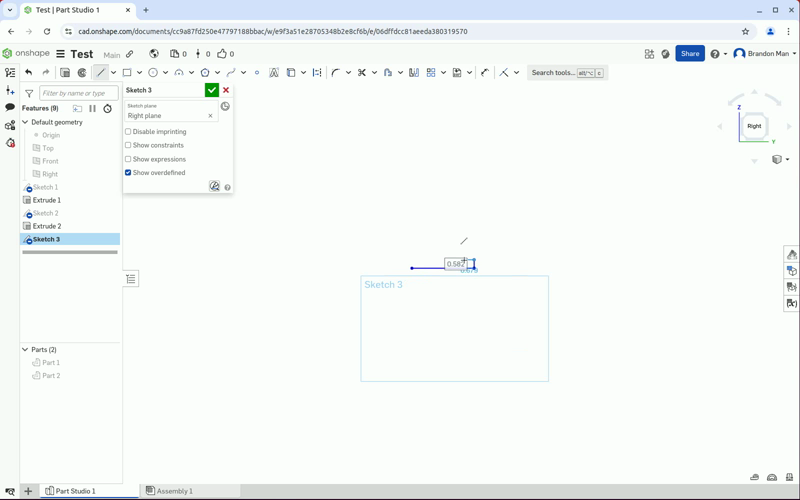
scroll(6)
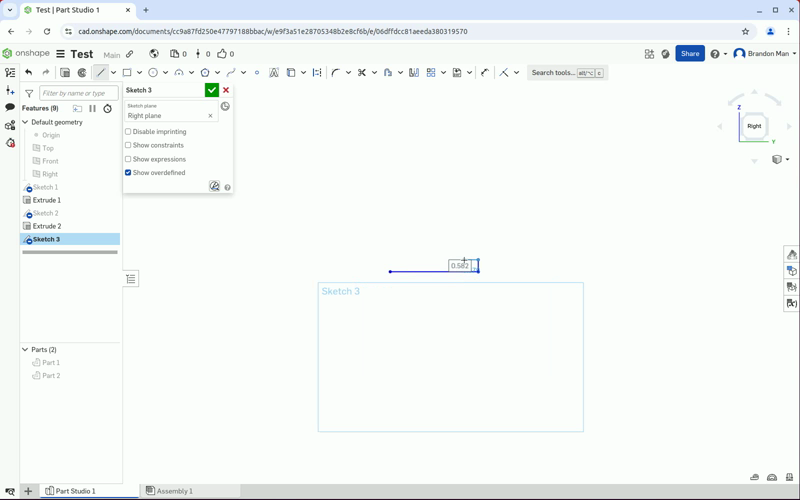
scroll(6)
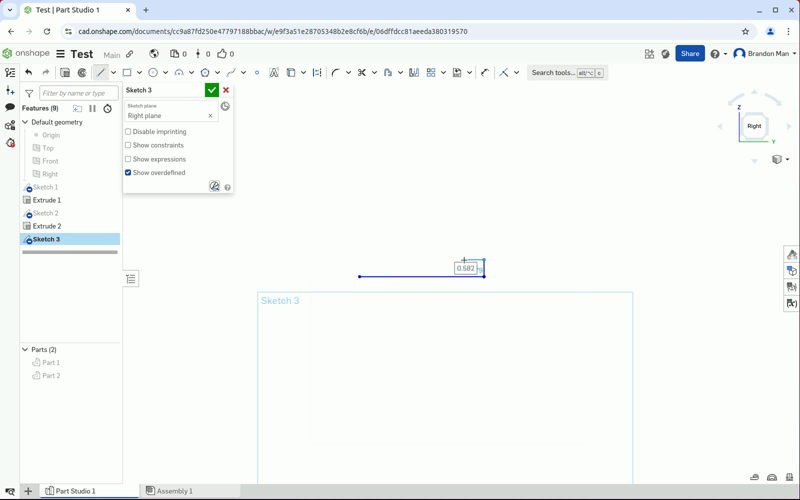
scroll(6)
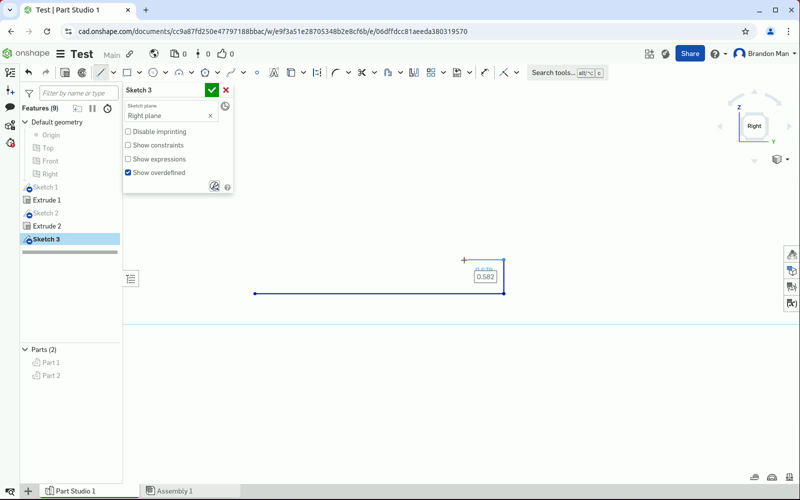
click(464, 259)
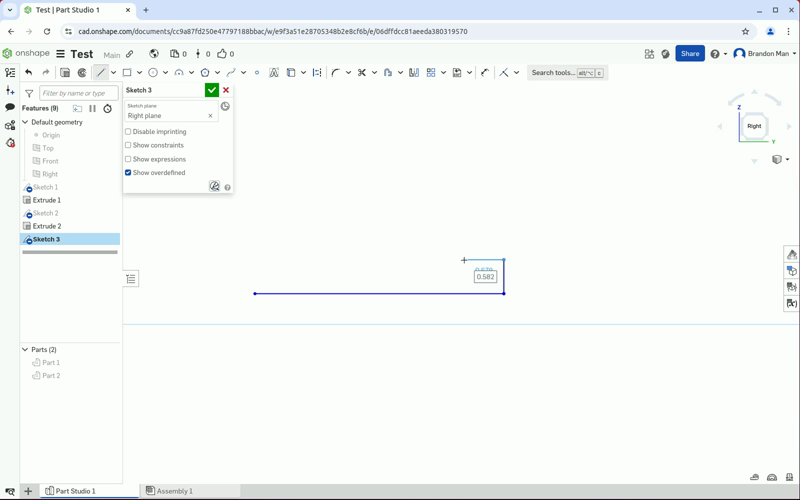
scroll(-6)
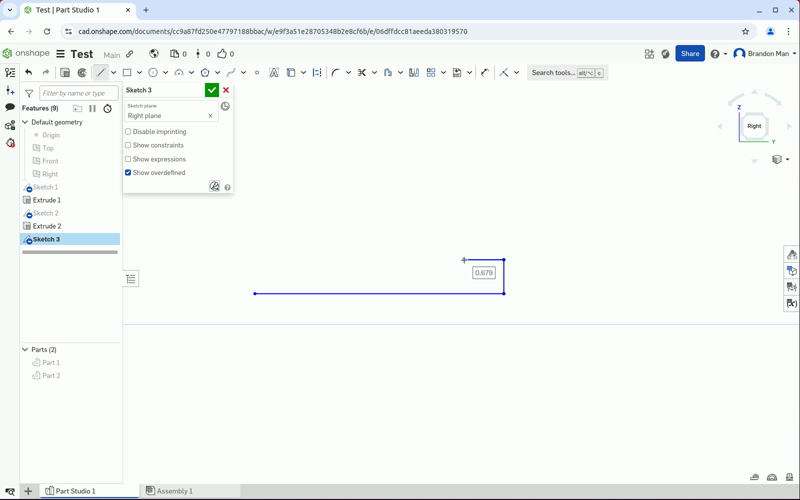
scroll(-6)
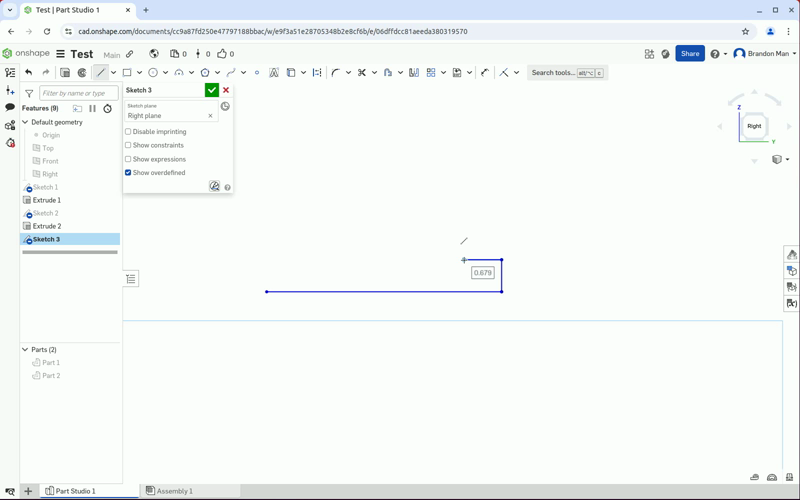
scroll(-6)
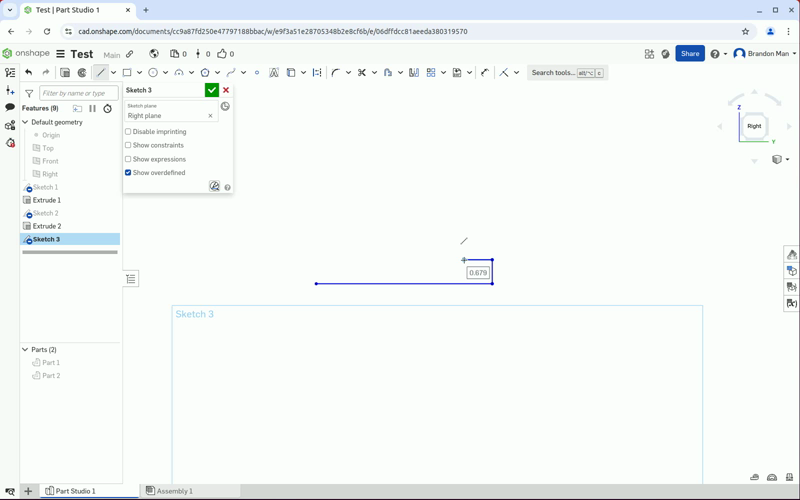
scroll(-6)
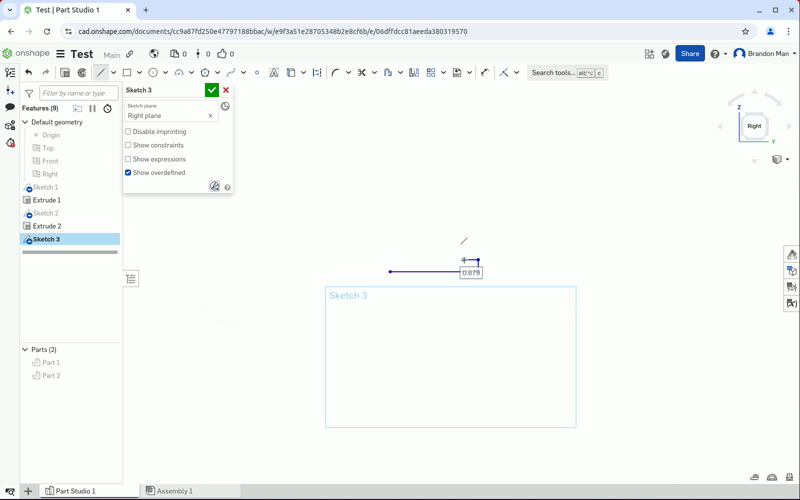
scroll(-6)
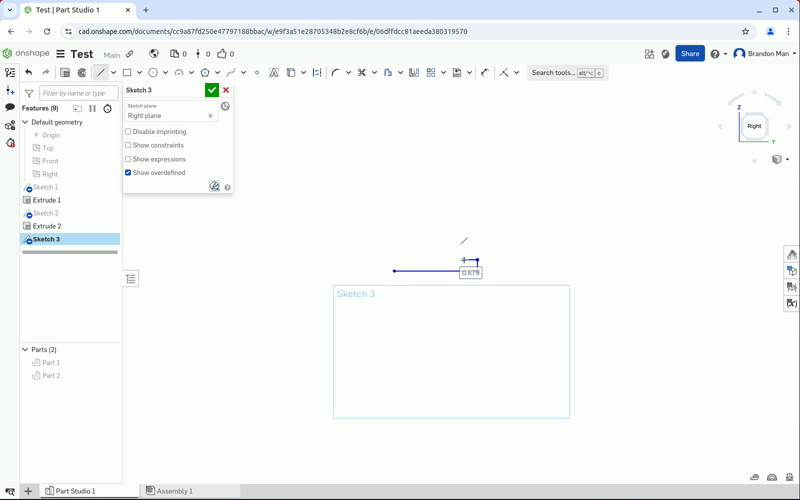
scroll(-6)
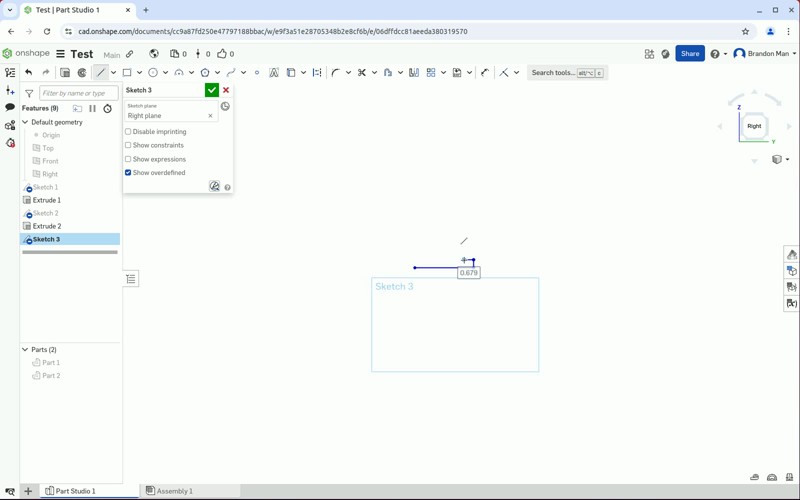
scroll(-6)
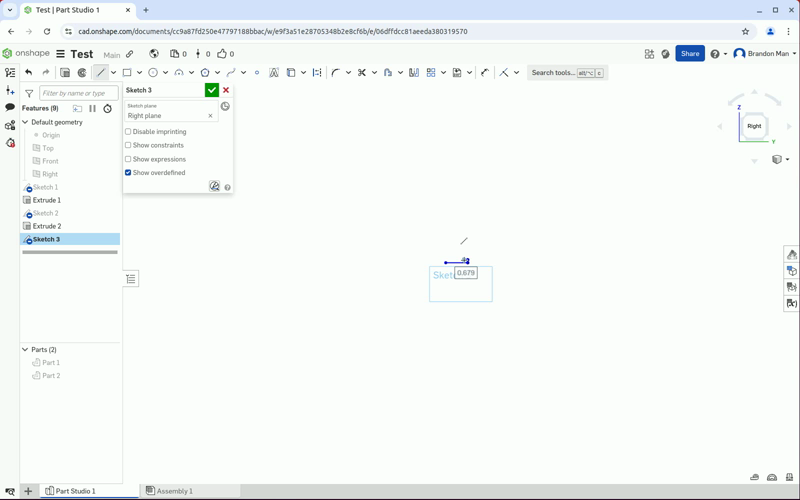
key_up(shift)
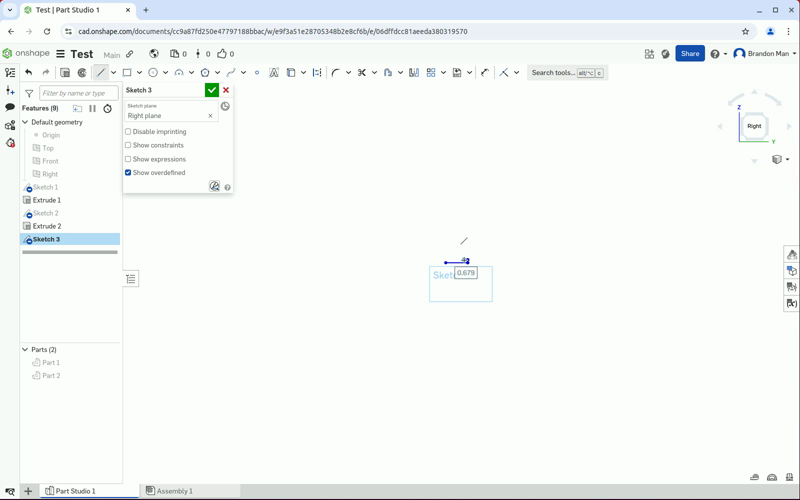
key_down(shift)
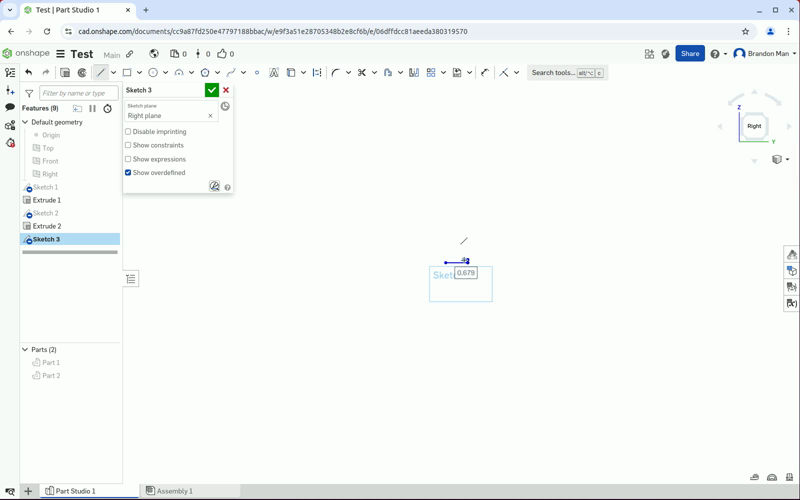
mouse_move(464, 187)
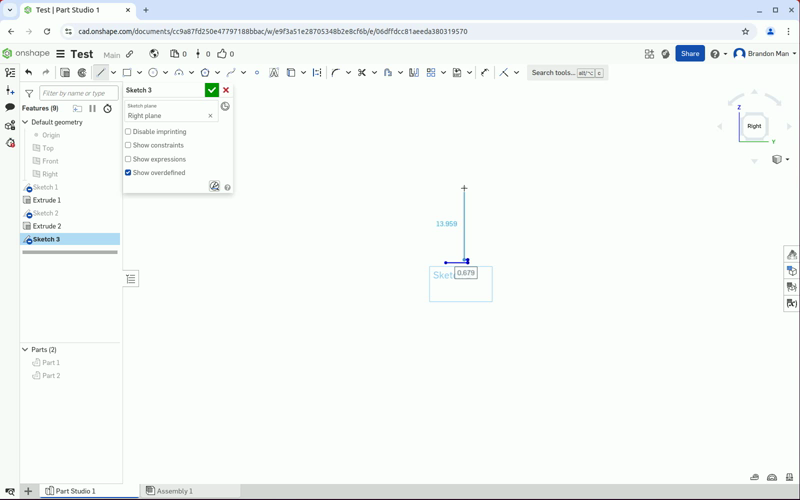
click(464, 187)
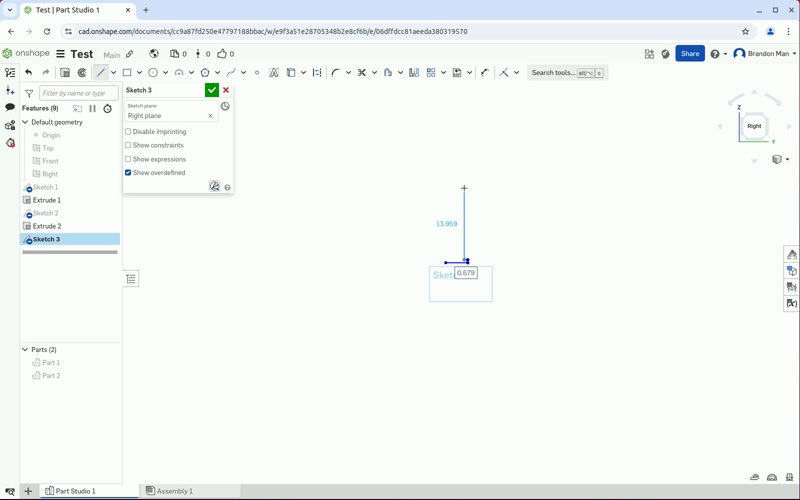
key_up(shift)
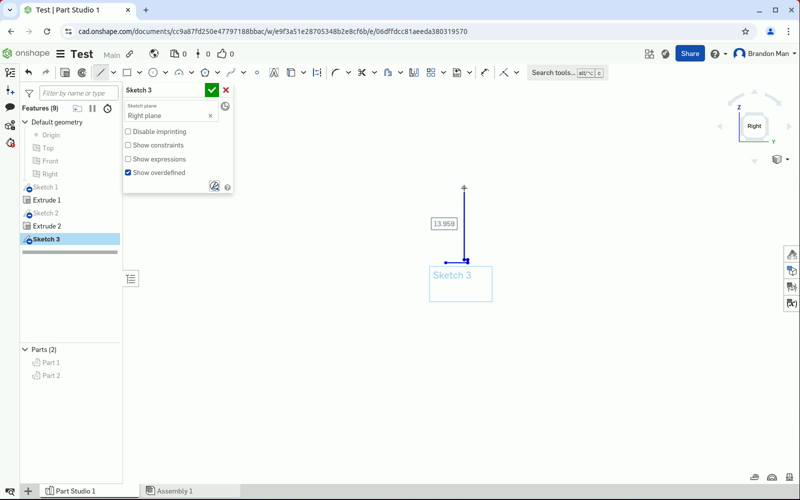
key_down(shift)
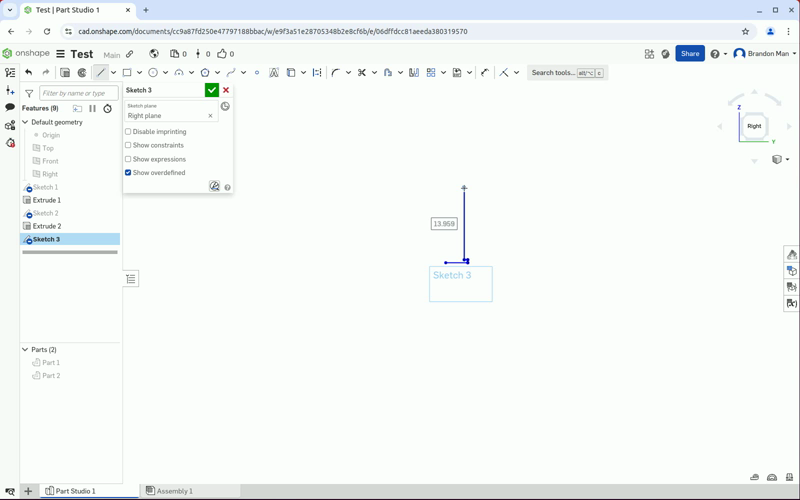
mouse_move(445, 259)
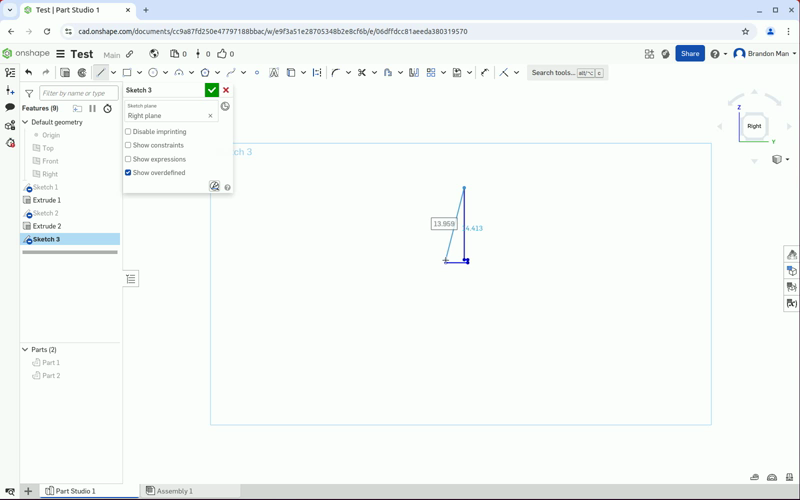
scroll(6)
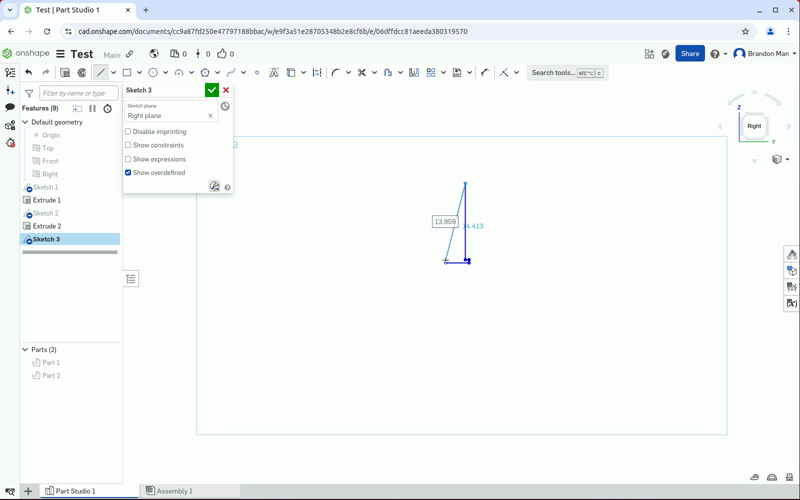
scroll(6)
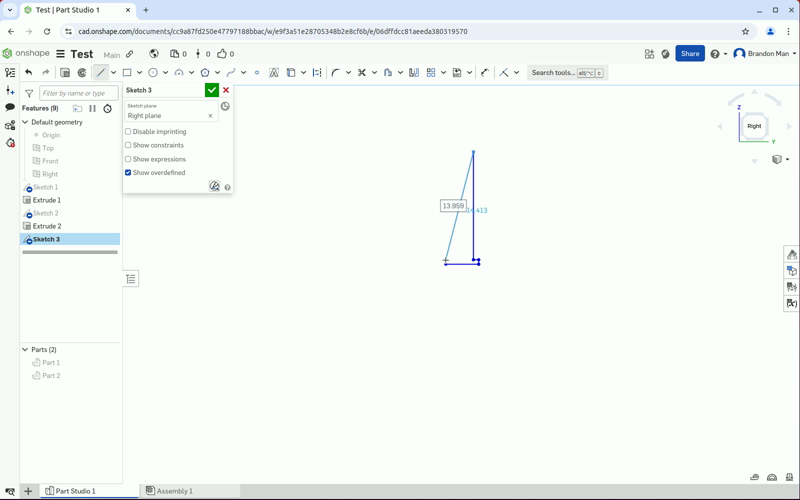
scroll(6)
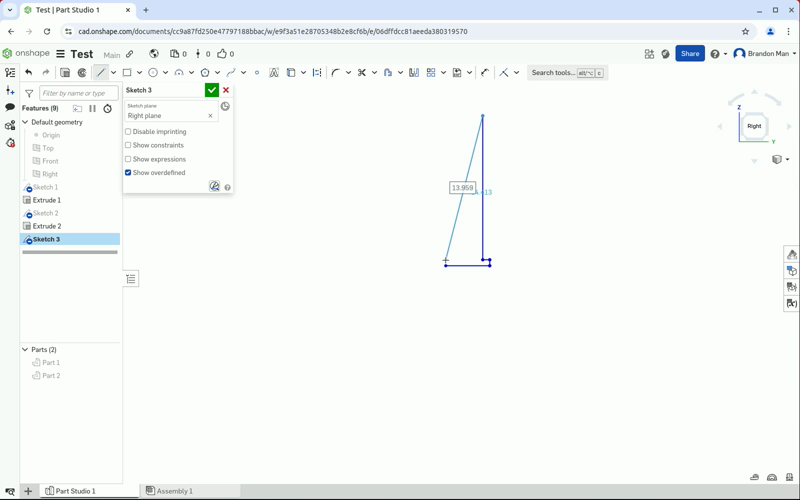
scroll(6)
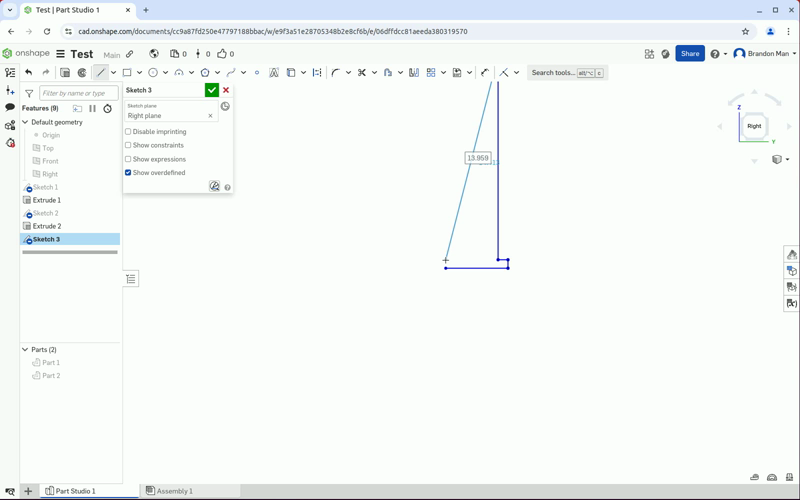
scroll(6)
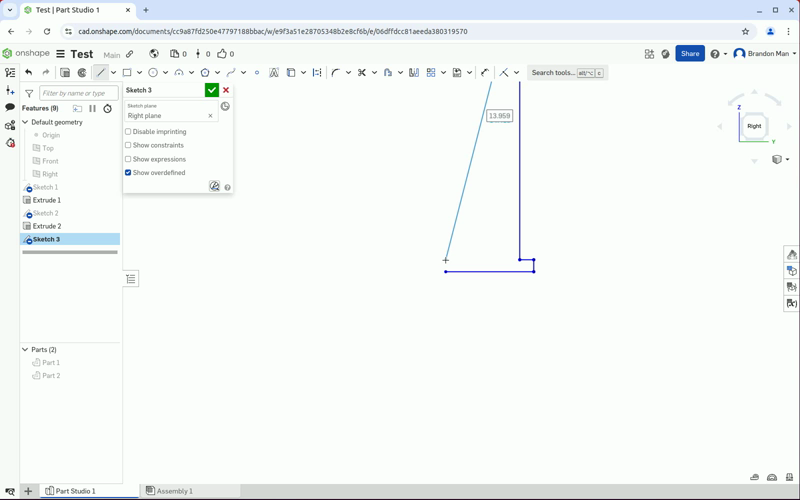
scroll(6)
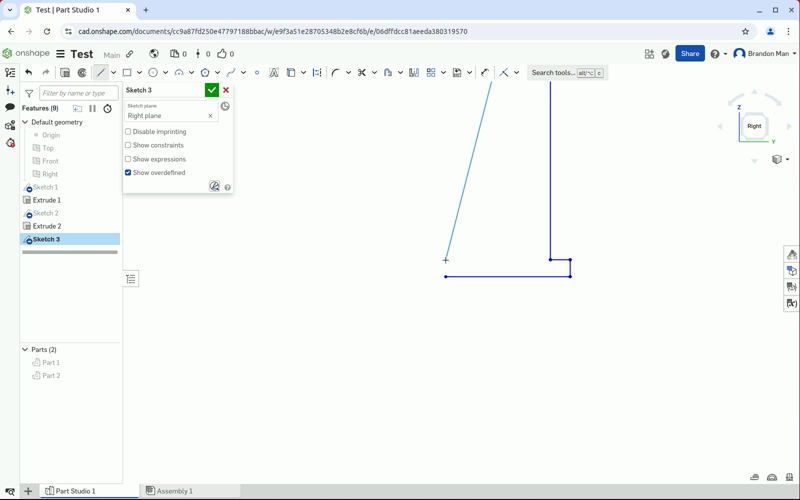
scroll(6)
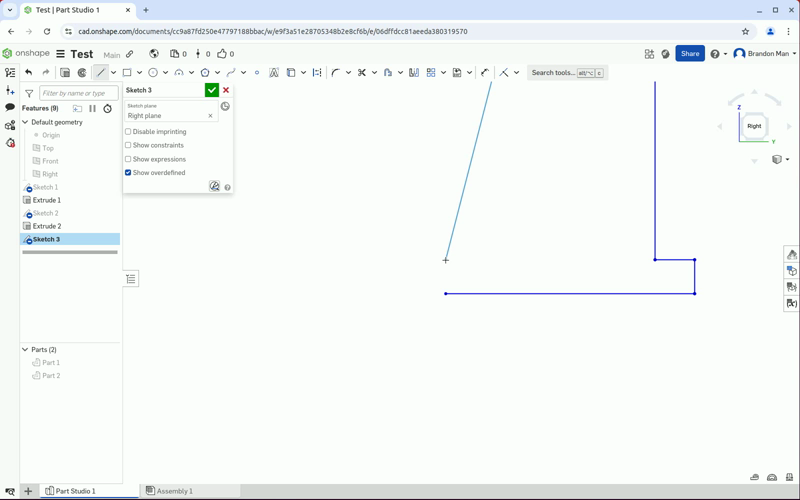
click(445, 259)
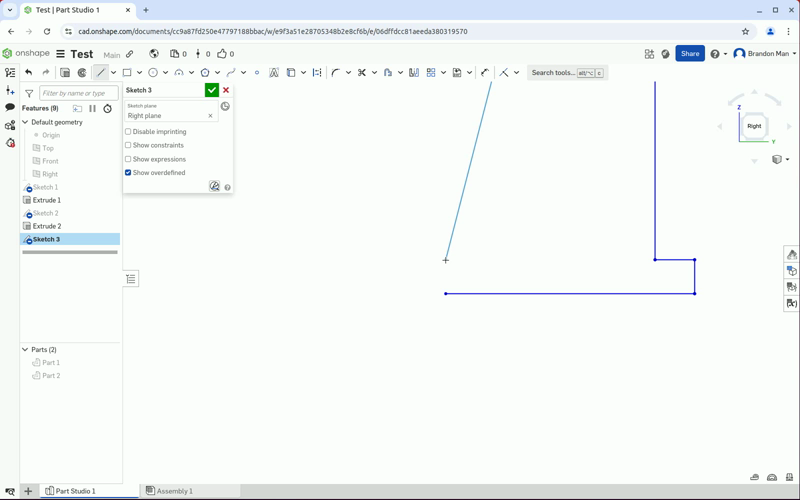
scroll(-6)
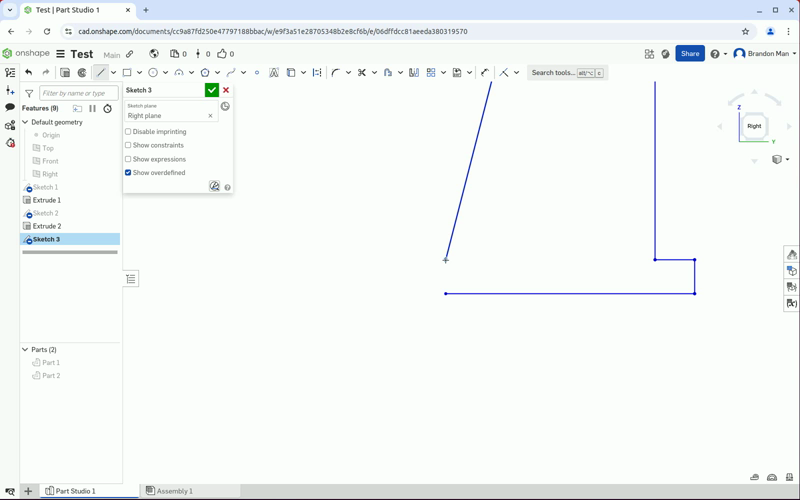
scroll(-6)
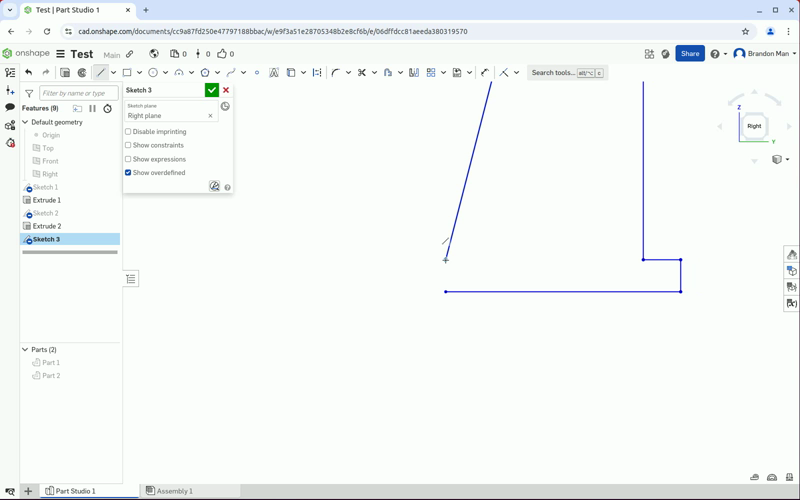
scroll(-6)
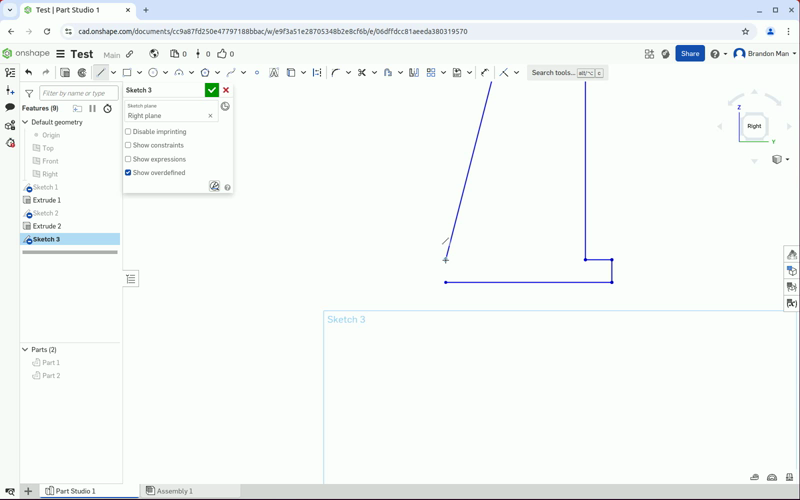
scroll(-6)
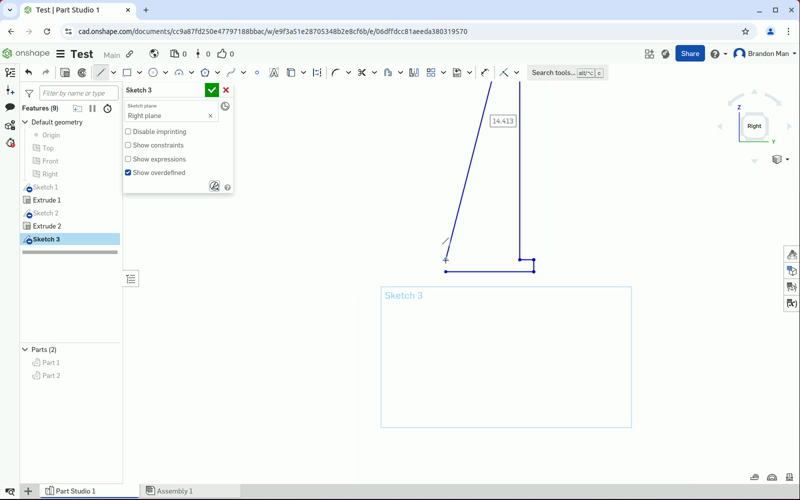
scroll(-6)
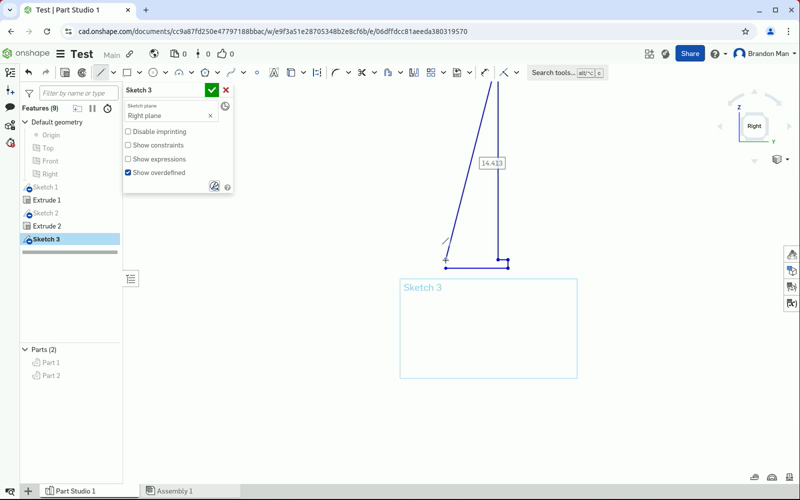
scroll(-6)
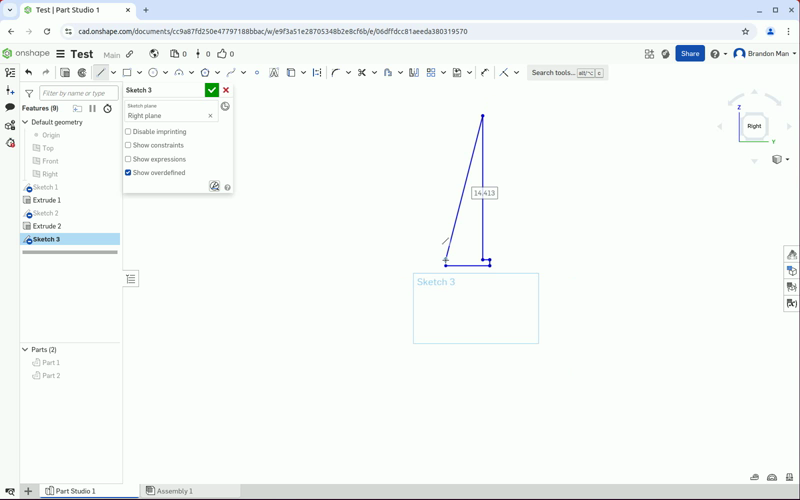
scroll(-6)
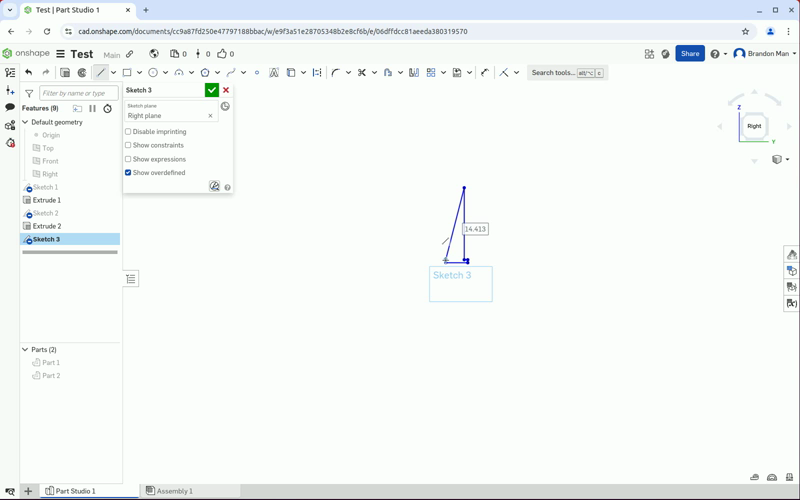
key_up(shift)
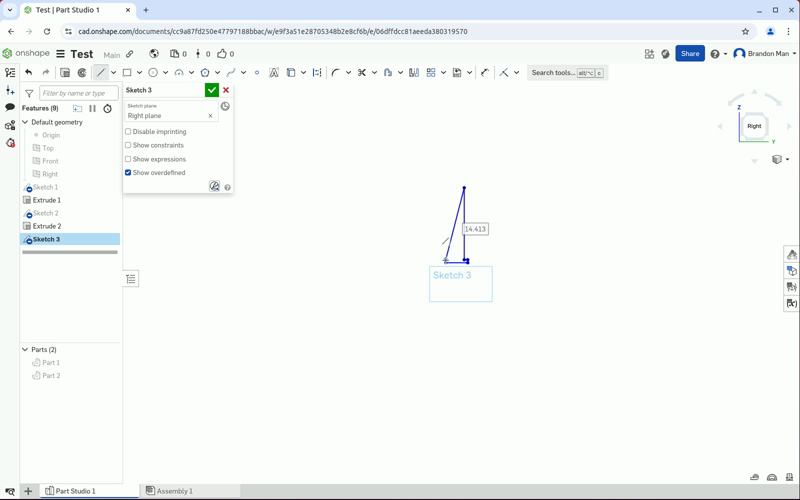
mouse_move(475, 259)
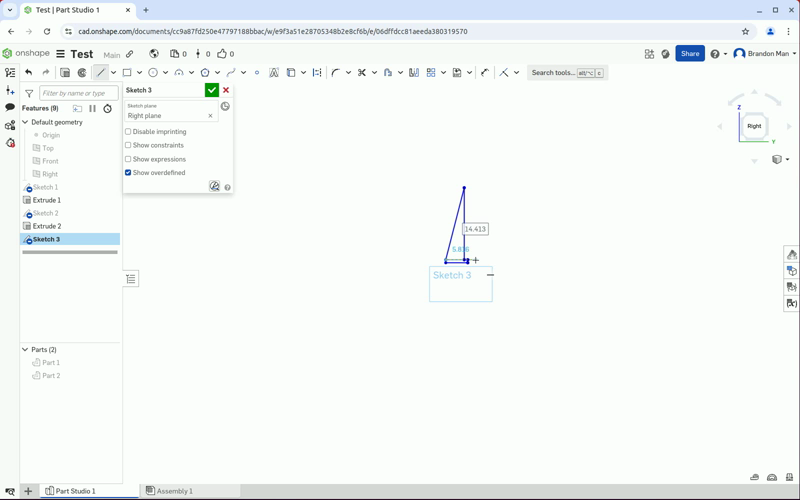
key_down(shift)
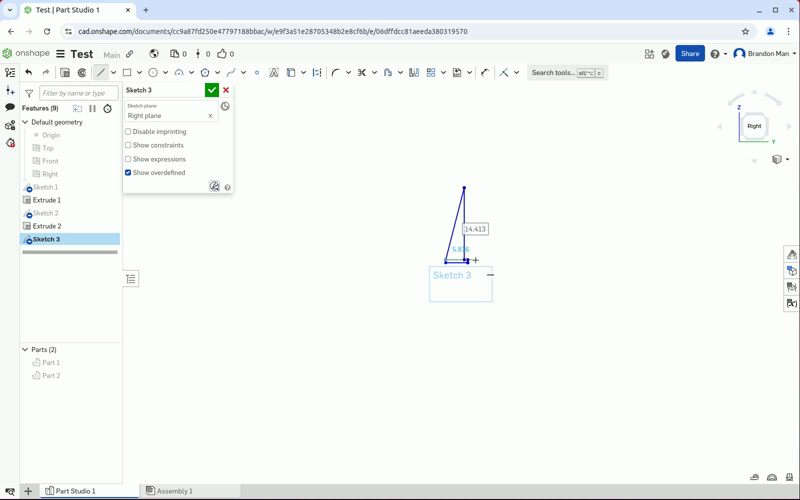
mouse_move(445, 262)
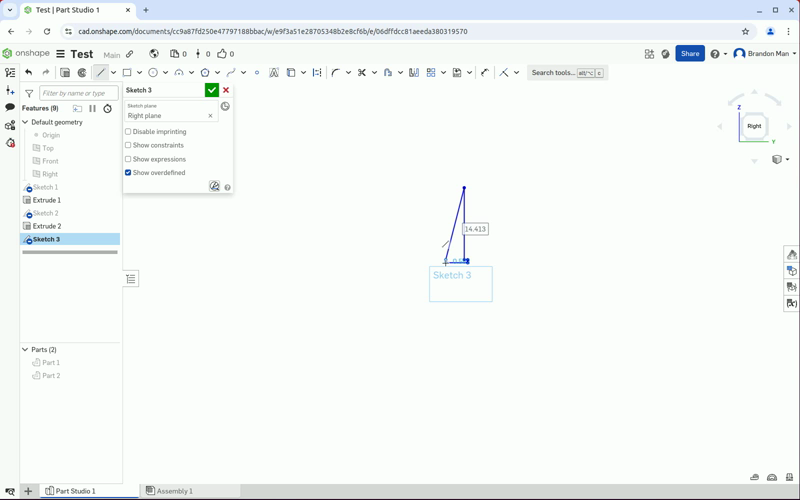
scroll(6)
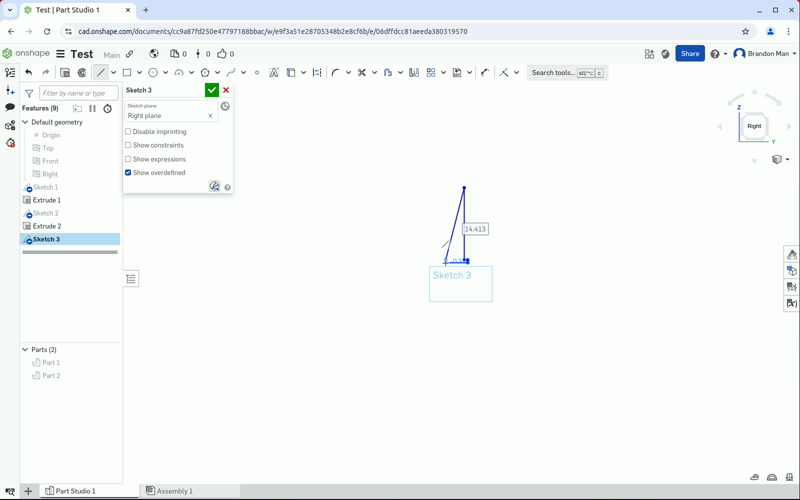
scroll(6)
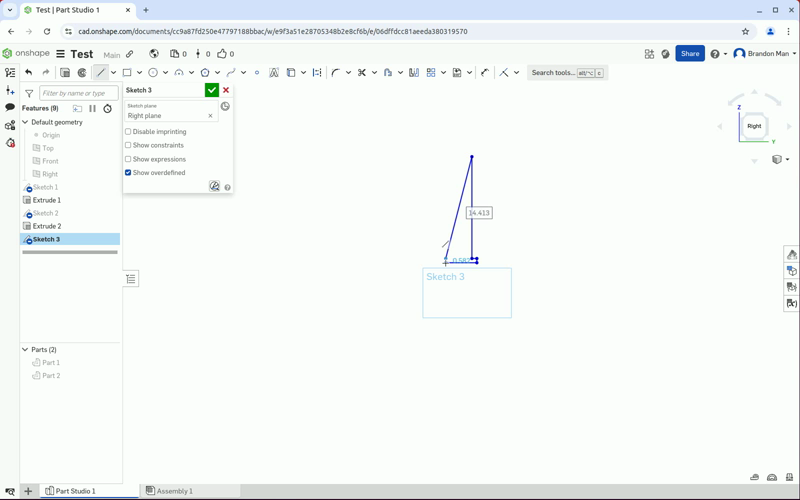
scroll(6)
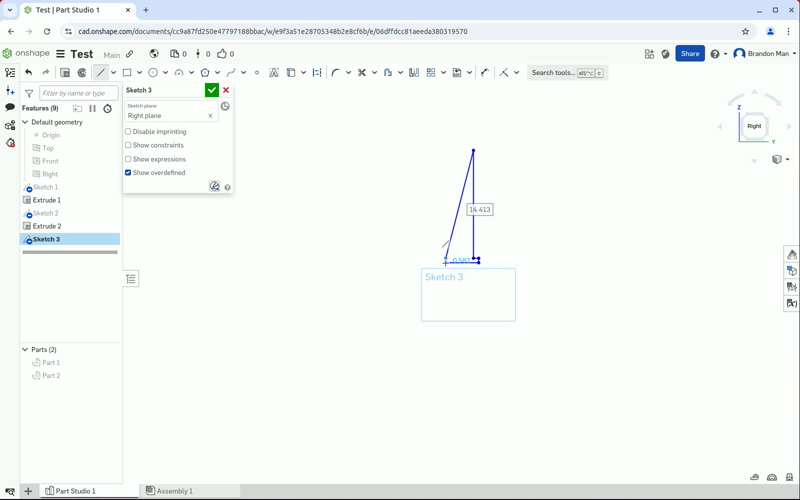
scroll(6)
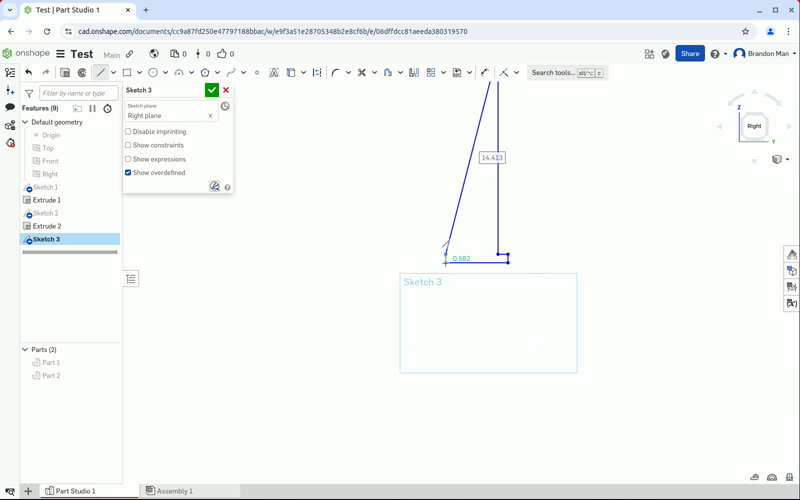
scroll(6)
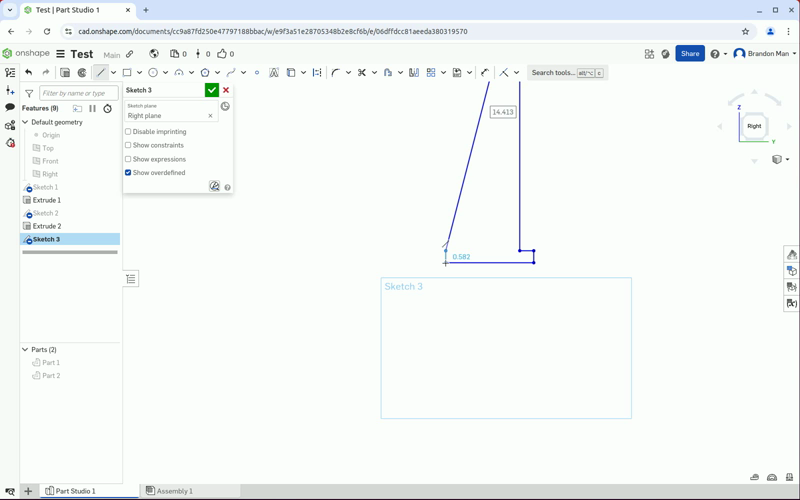
scroll(6)
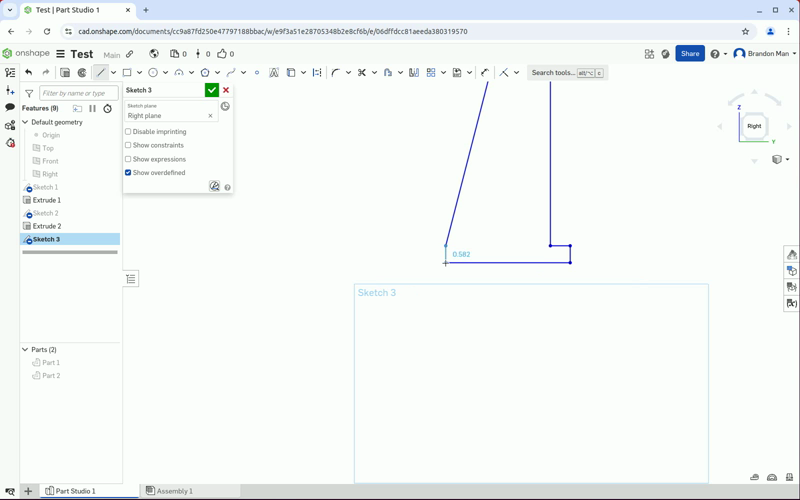
scroll(6)
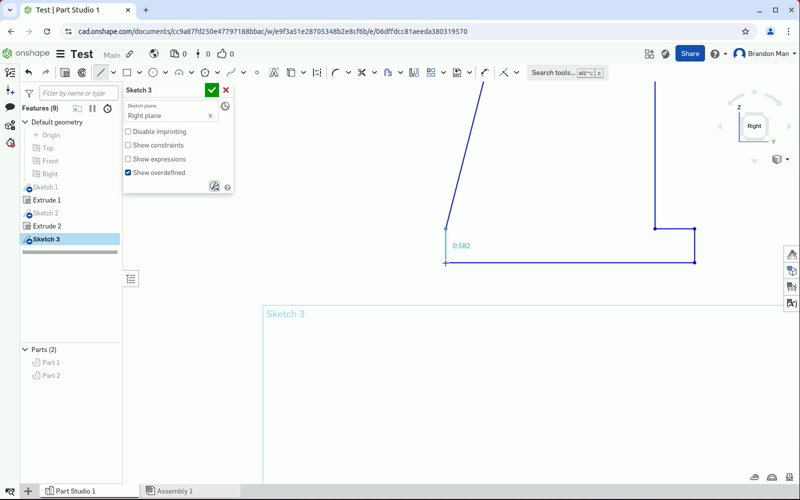
key_up(shift)
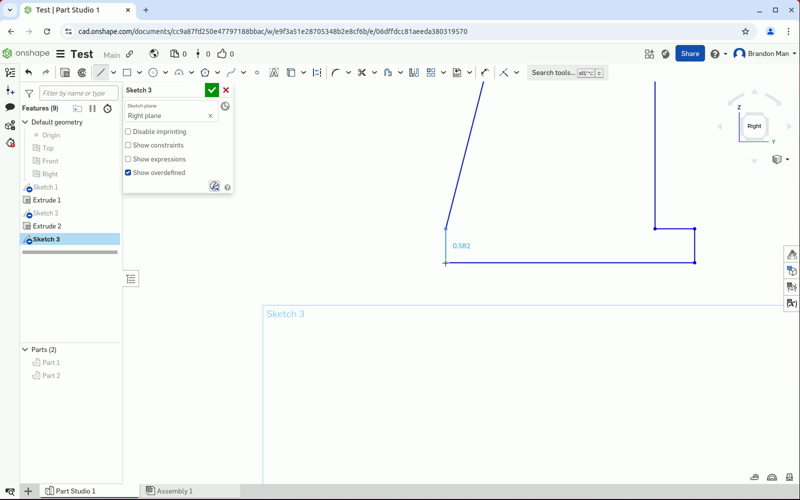
click(445, 262)
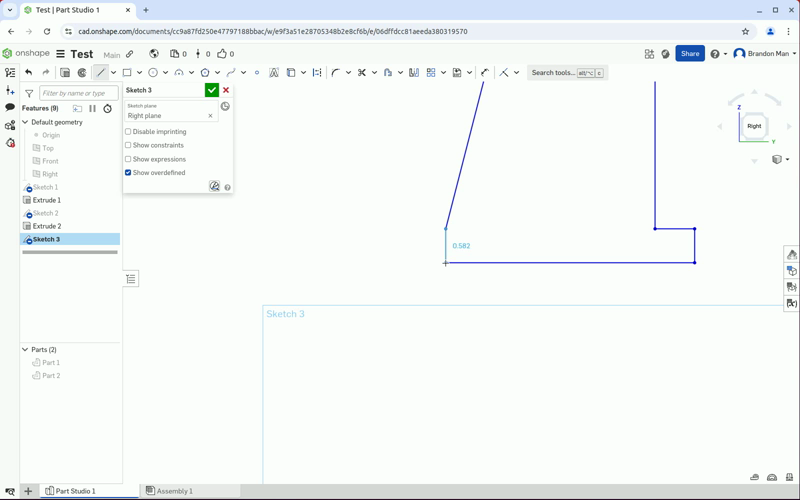
scroll(-6)
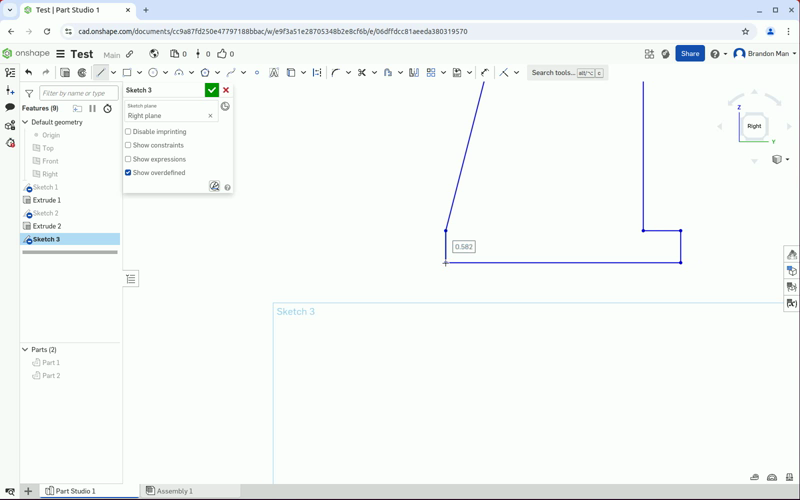
scroll(-6)
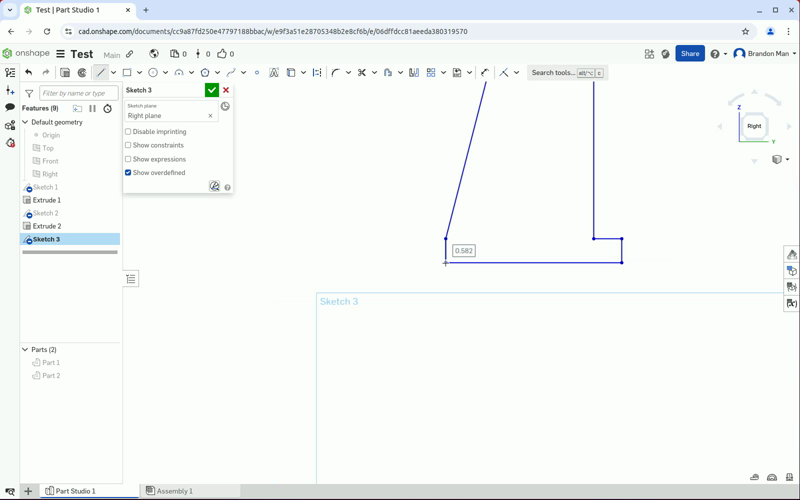
scroll(-6)
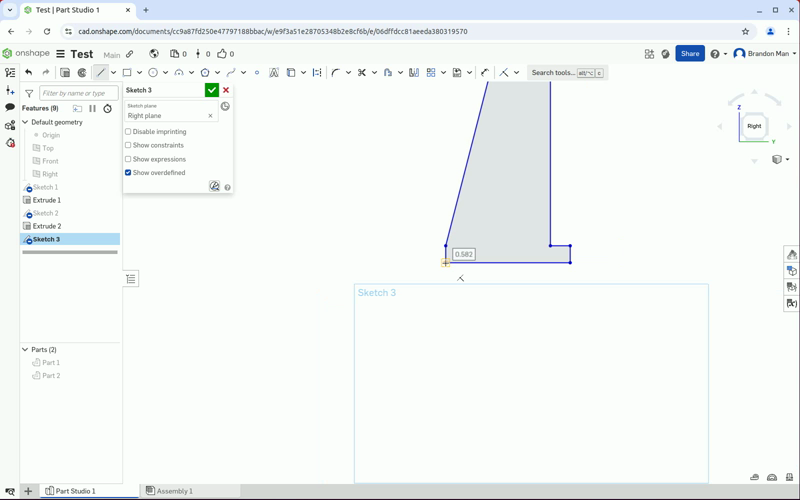
scroll(-6)
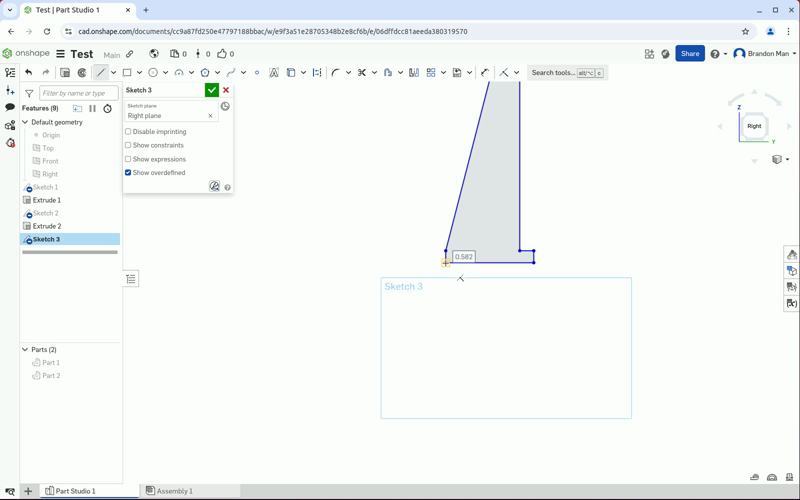
scroll(-6)
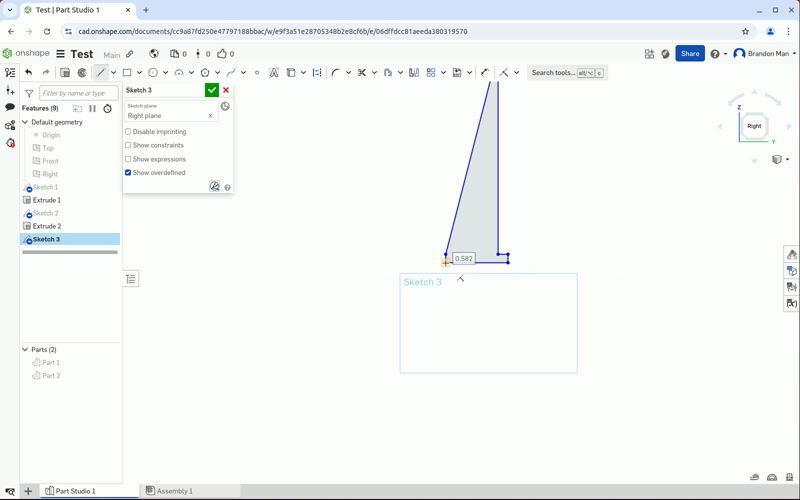
scroll(-6)
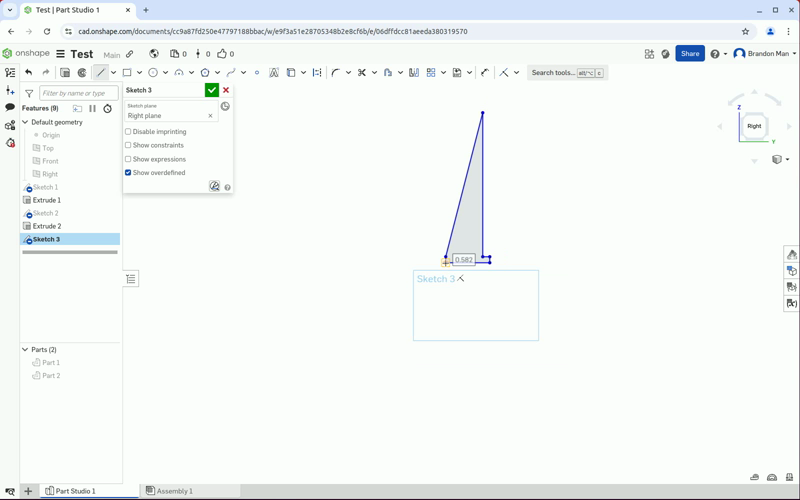
scroll(-6)
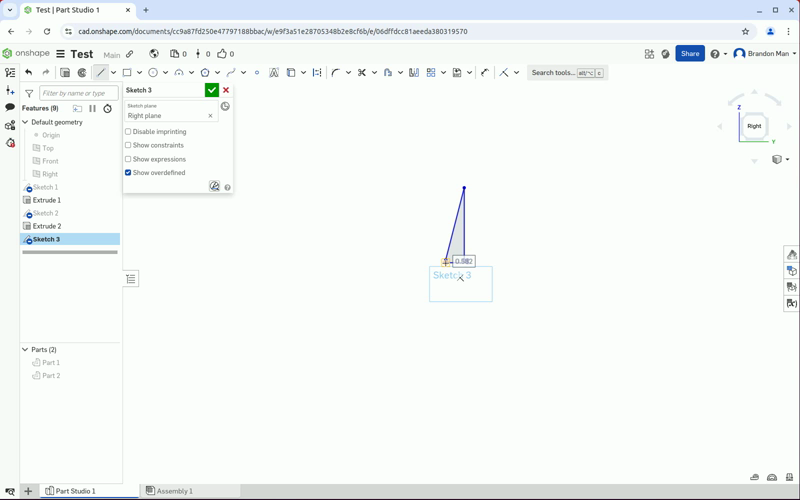
key(esc)
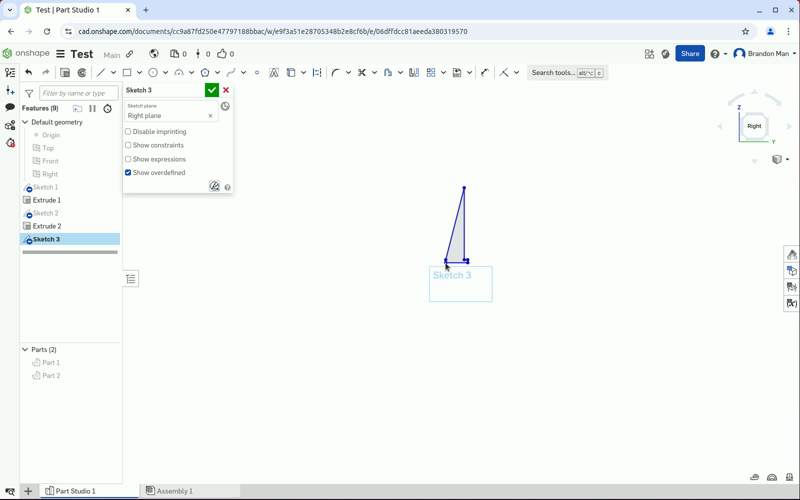
mouse_move(463, 260)
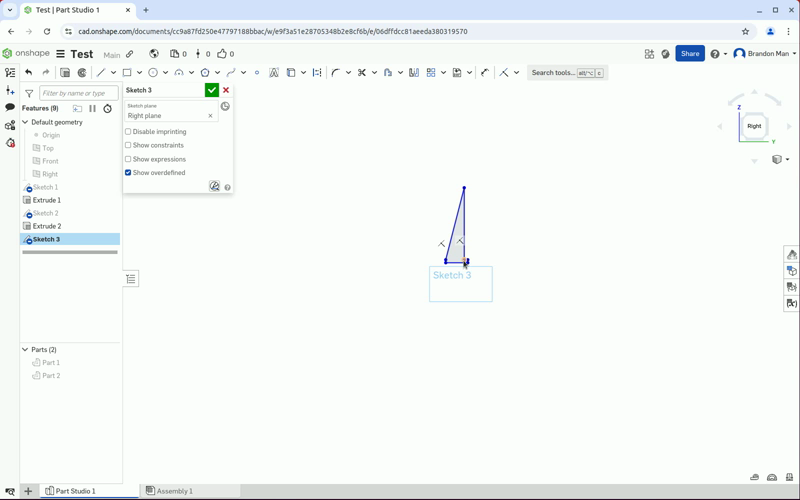
scroll(6)
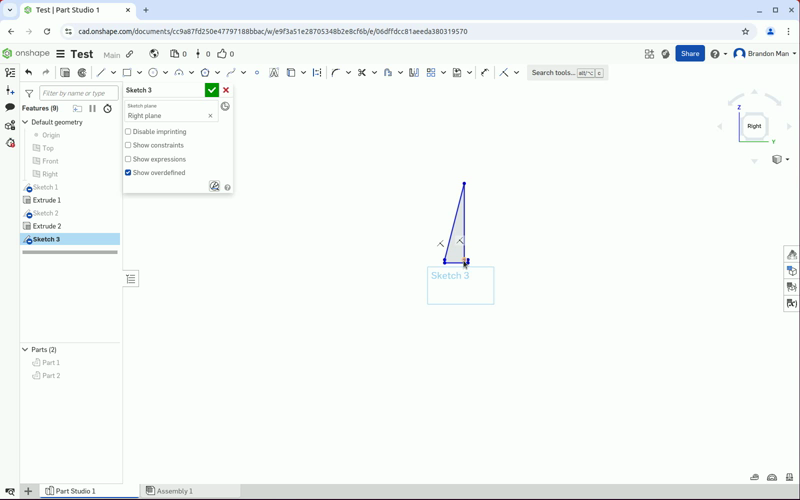
scroll(6)
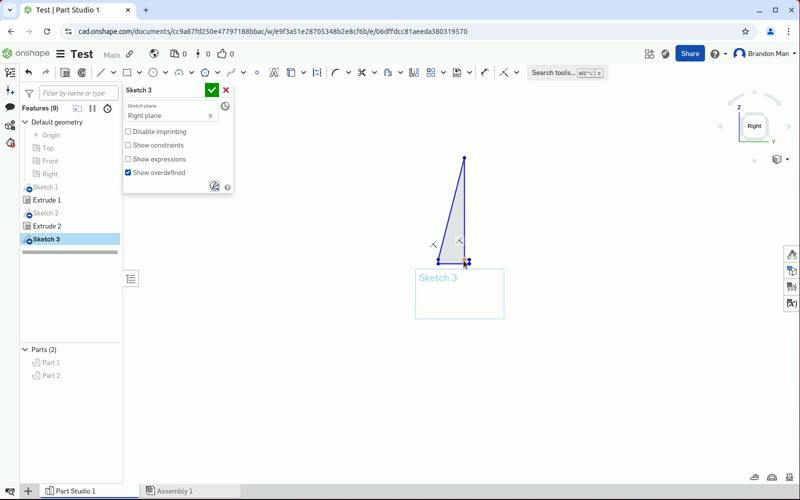
scroll(6)
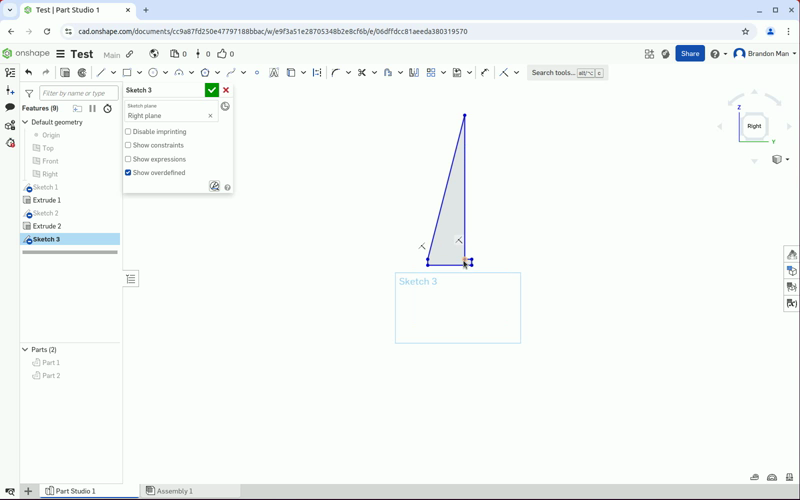
scroll(6)
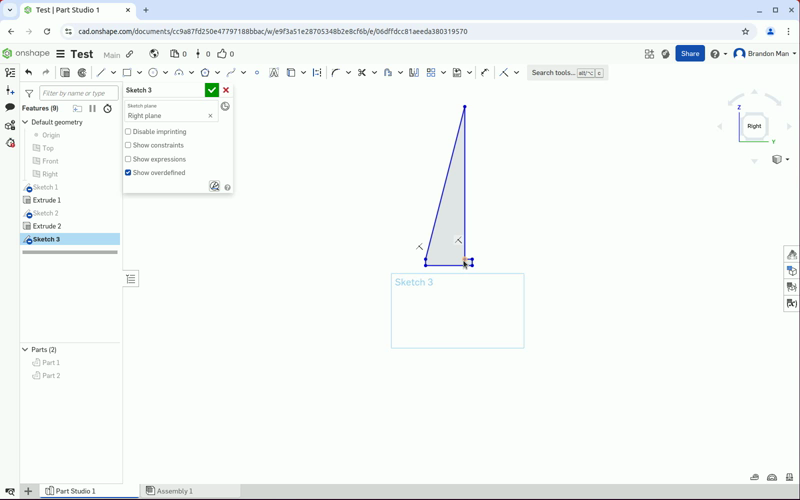
scroll(6)
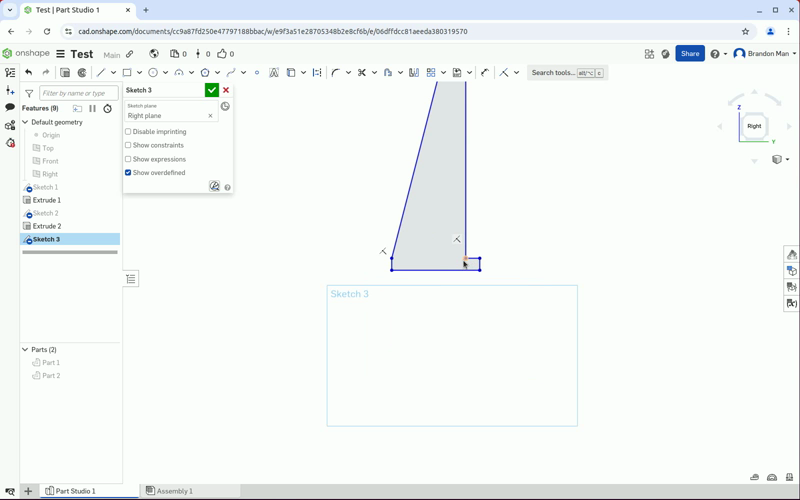
scroll(6)
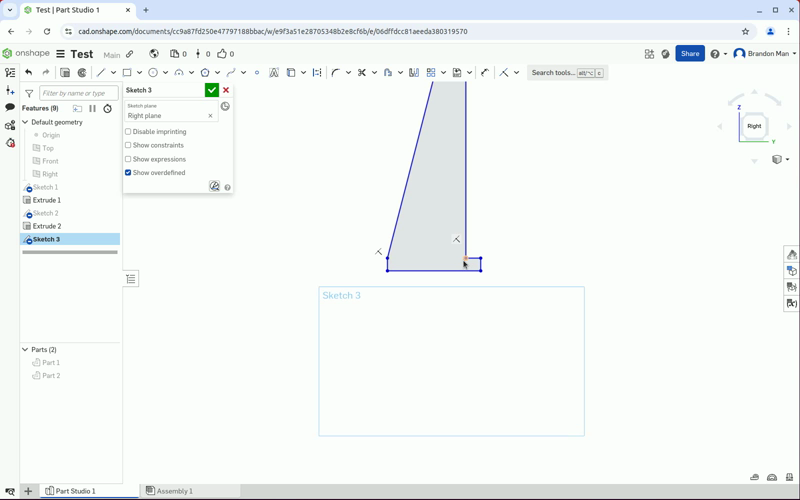
scroll(6)
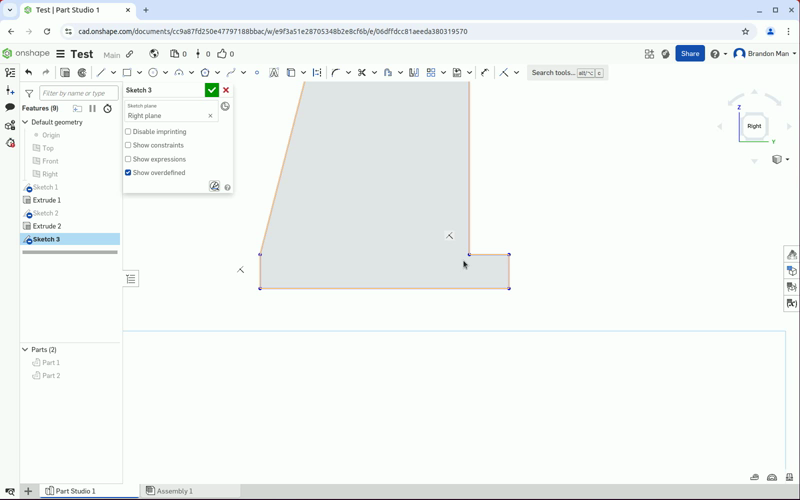
click(463, 260)
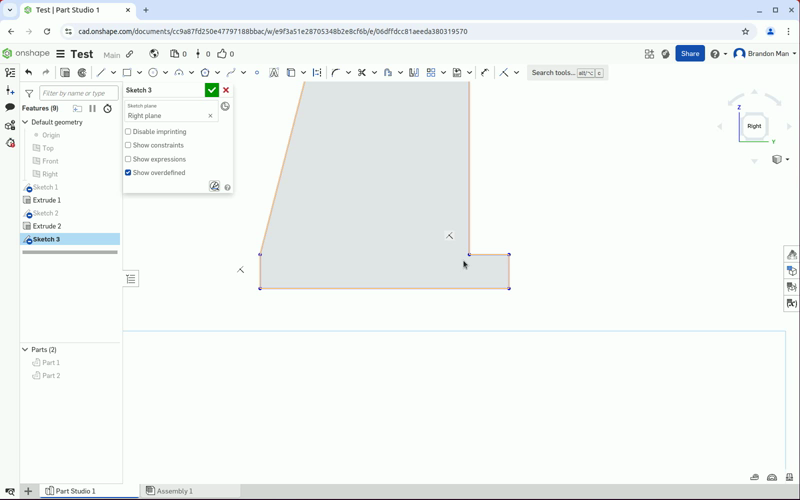
scroll(-6)
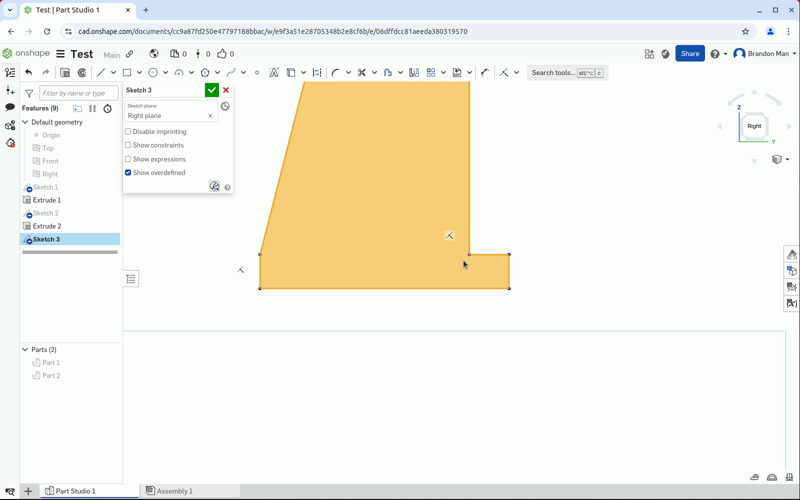
scroll(-6)
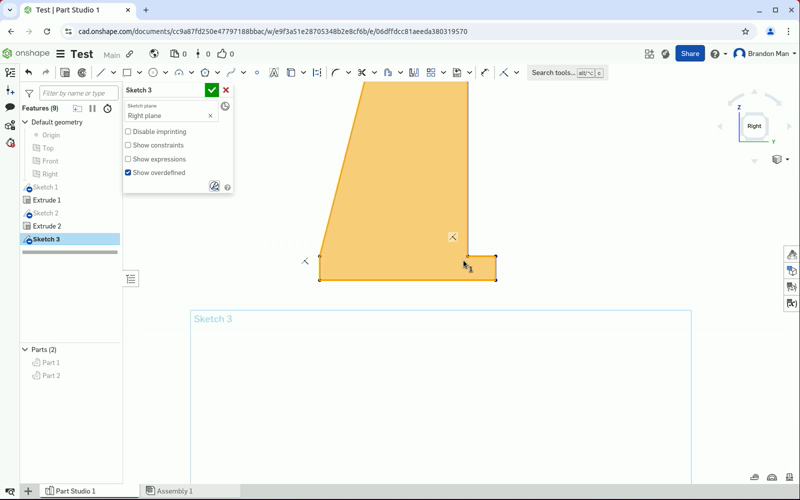
scroll(-6)
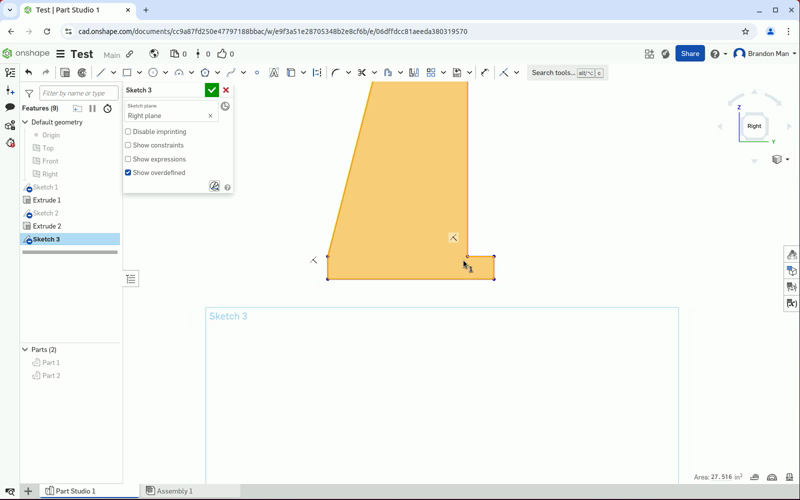
scroll(-6)
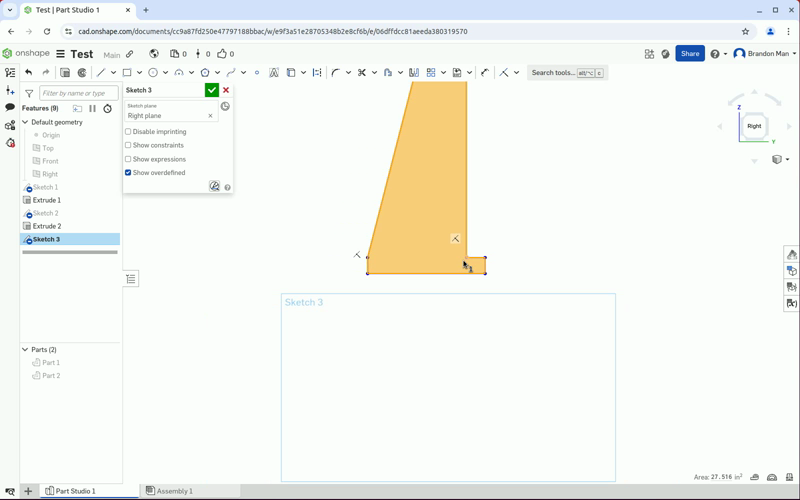
scroll(-6)
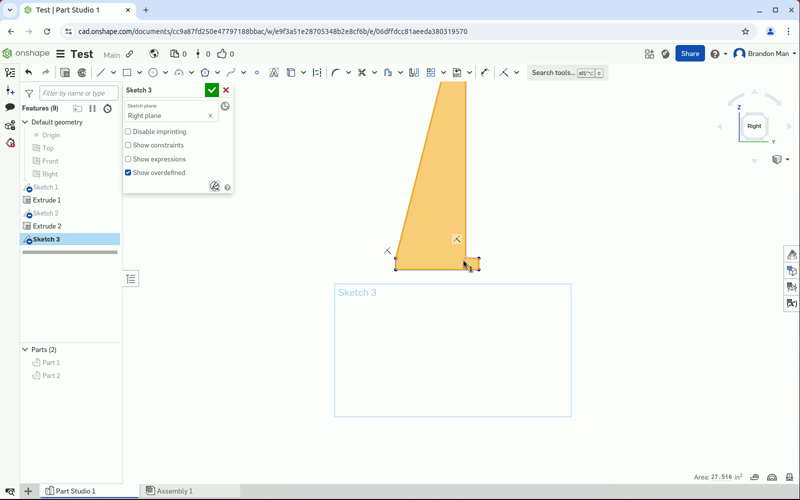
scroll(-6)
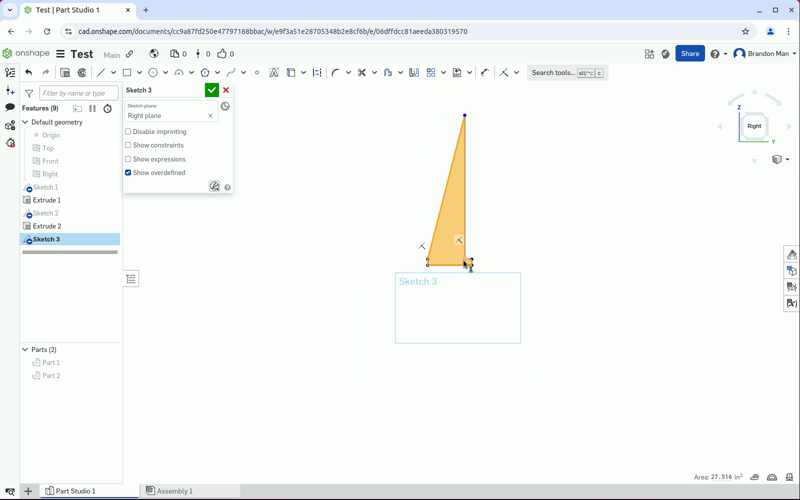
scroll(-6)
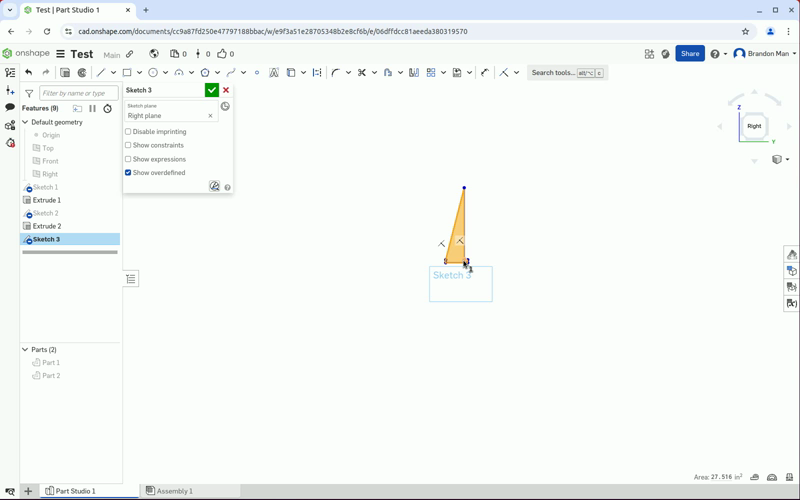
mouse_move(73, 352)
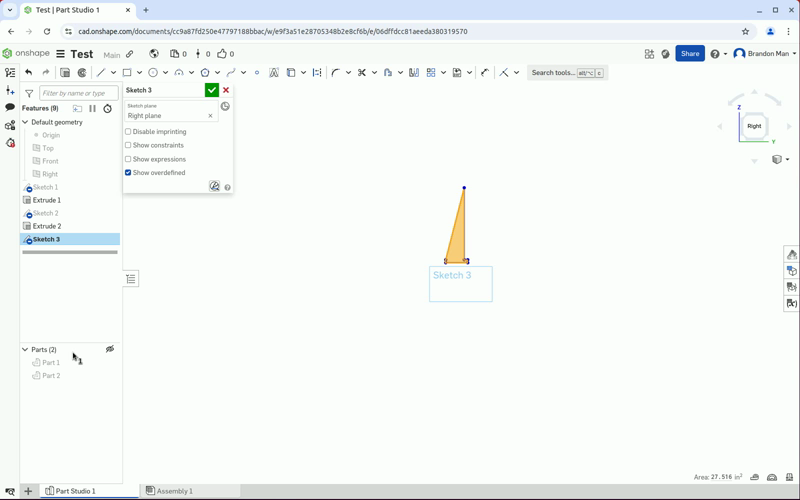
key(shift+y)
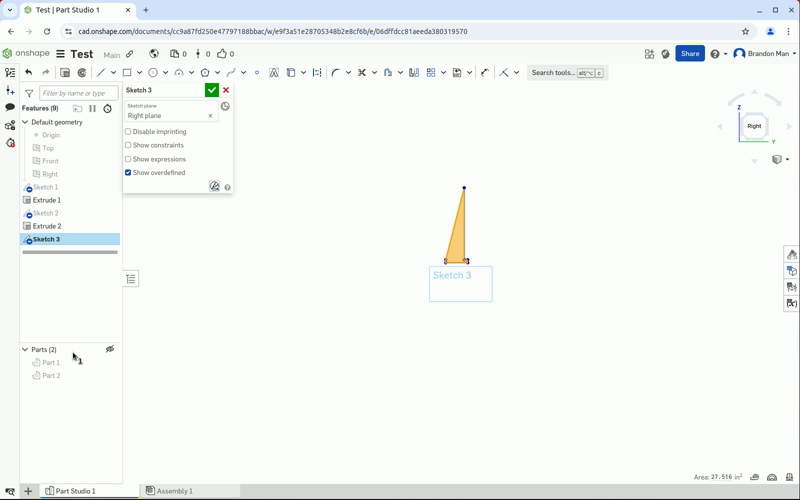
key(shift+e)
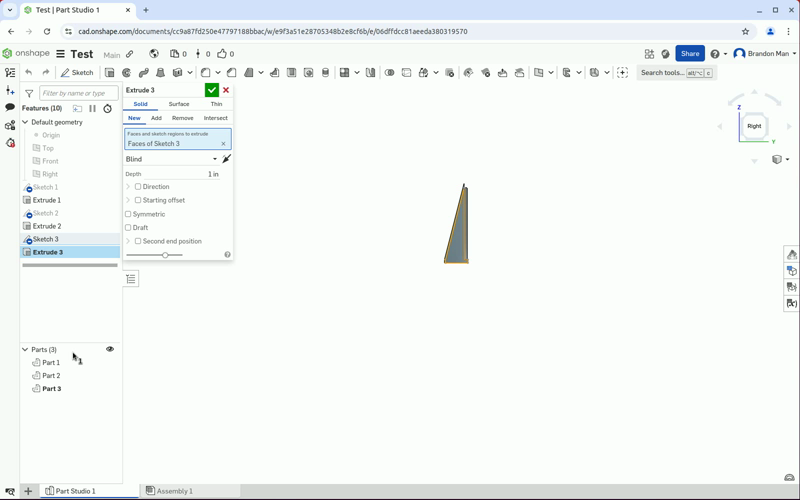
mouse_move(143, 106)
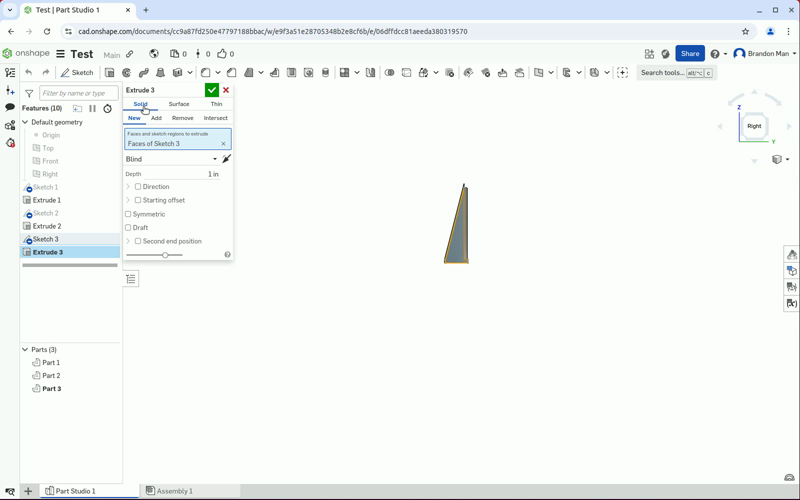
click(143, 106)
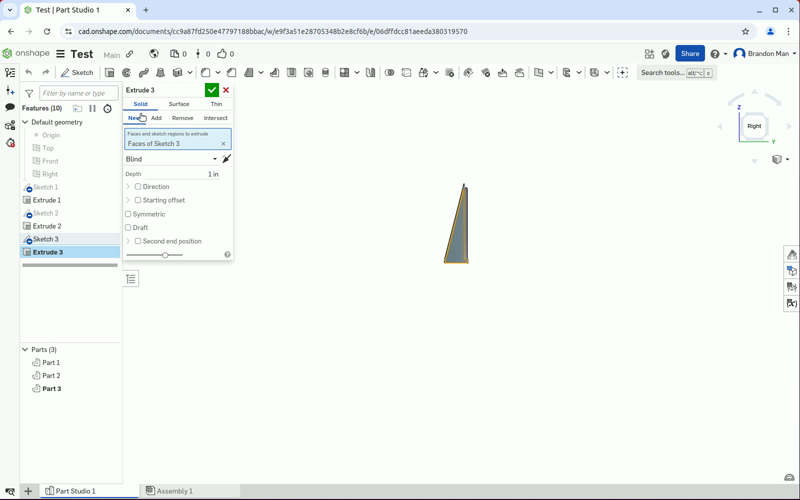
mouse_move(137, 120)
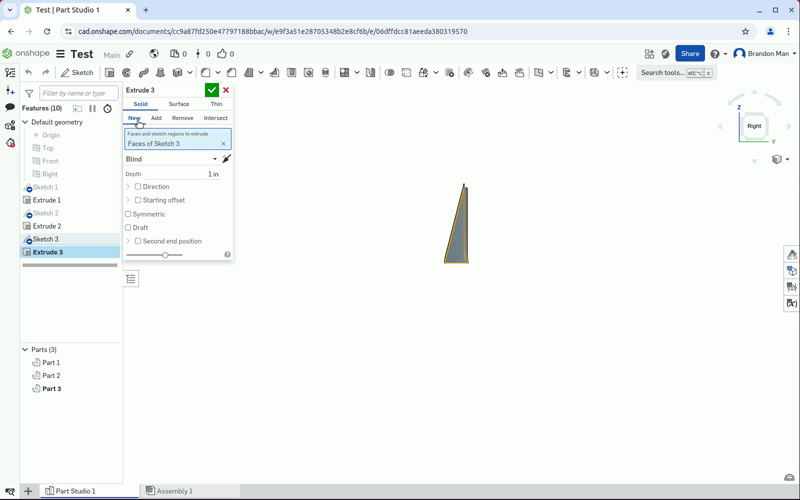
click(137, 120)
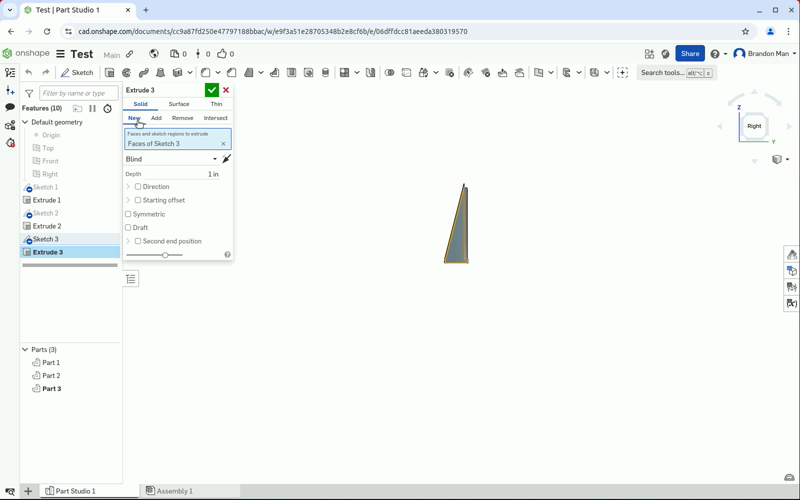
key(tab, 4)
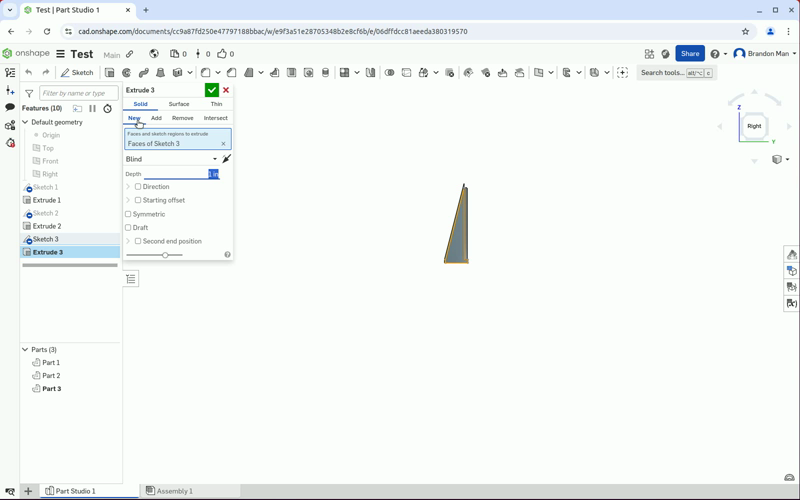
text(23.108)
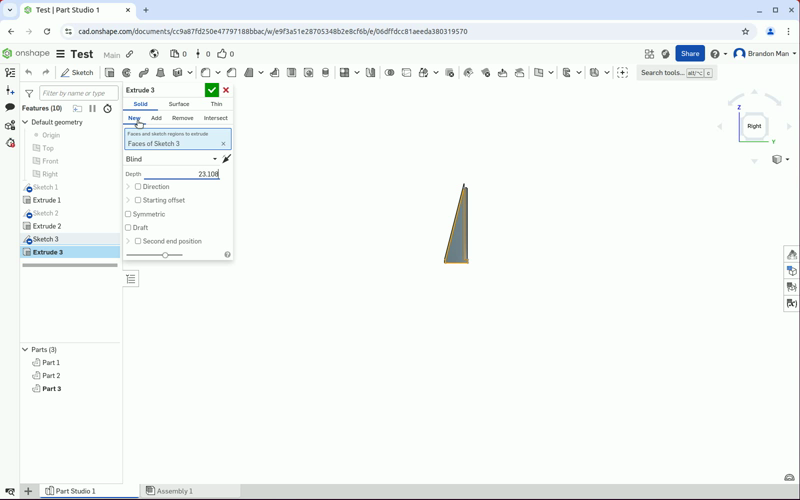
key(enter)
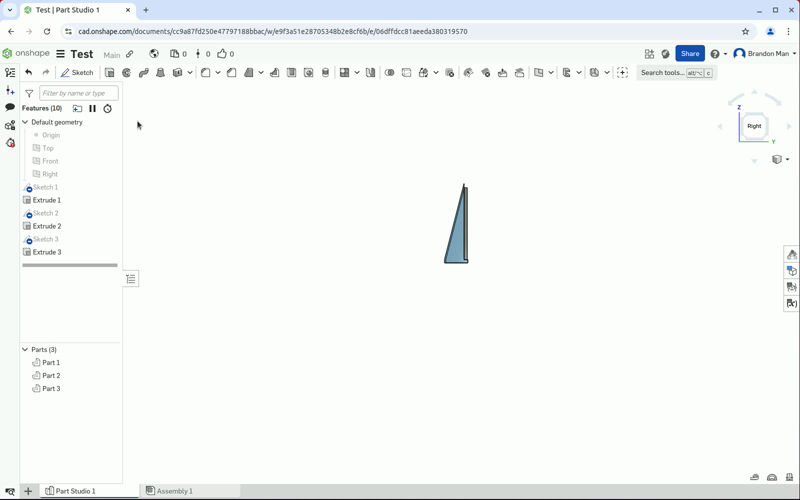
key(shift+h)
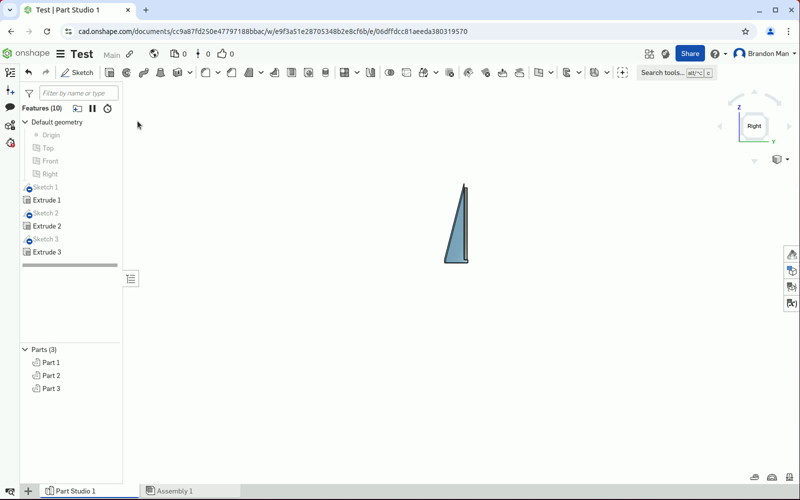
key(shift+h)
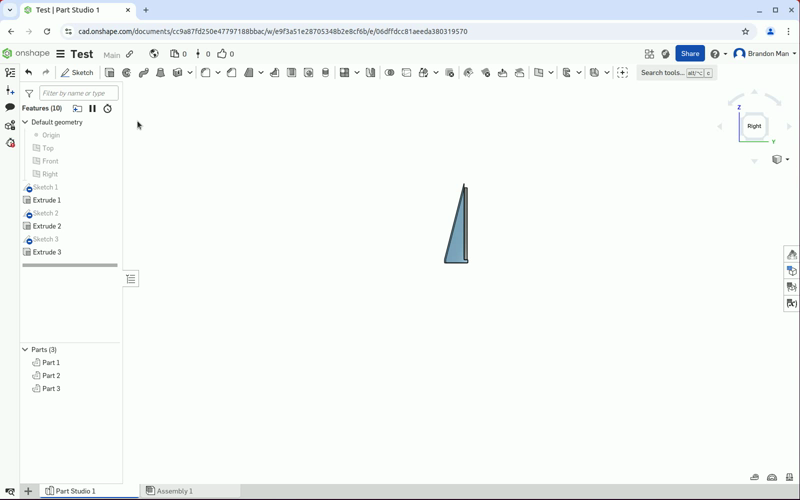
mouse_move(73, 189)
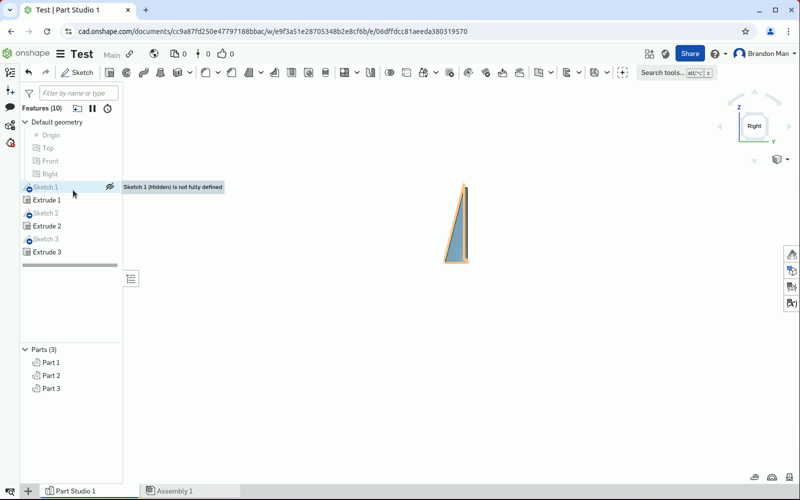
click(73, 189)
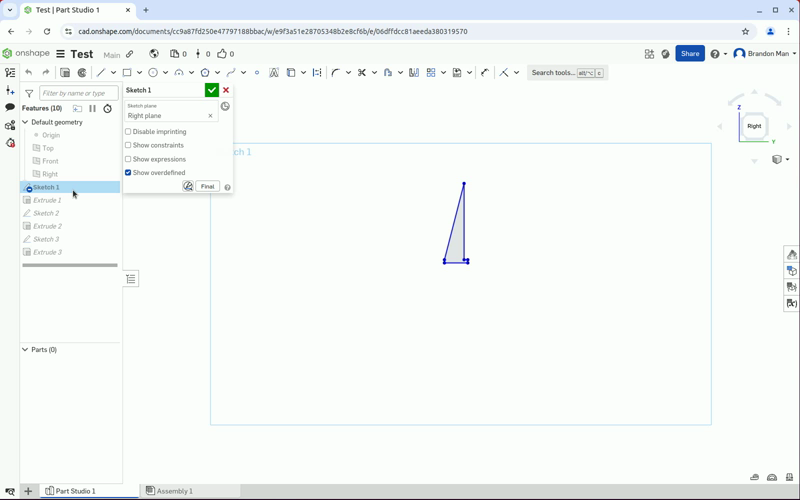
mouse_move(229, 92)
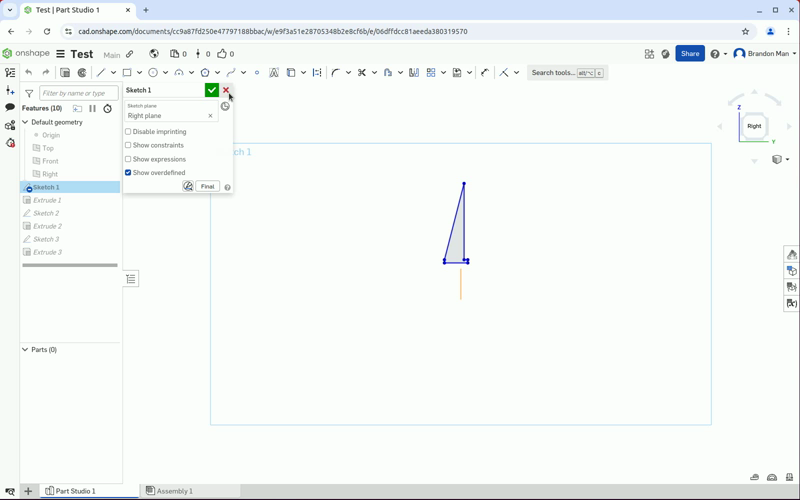
click(229, 92)
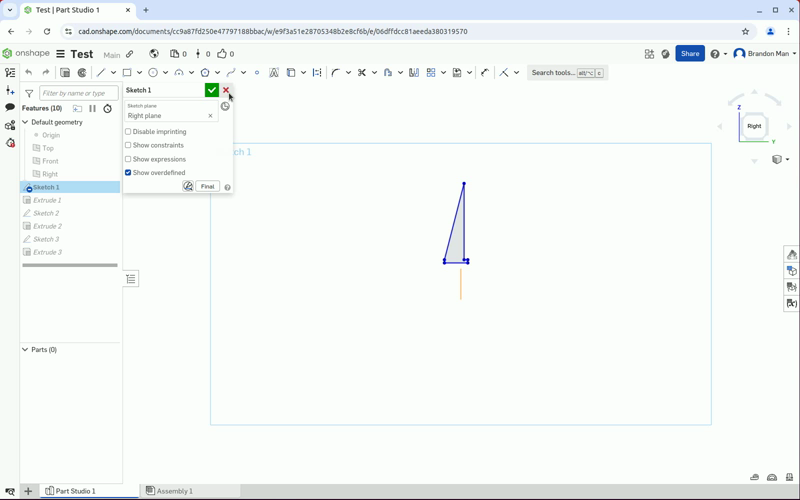
key(shift+s)
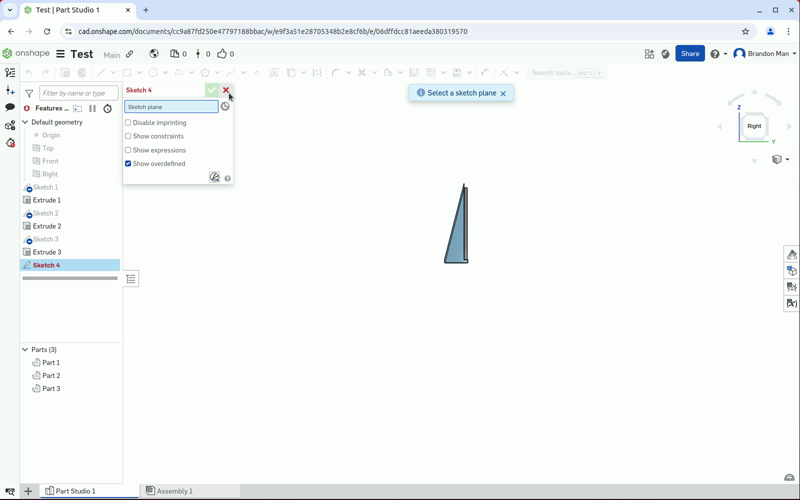
mouse_move(73, 176)
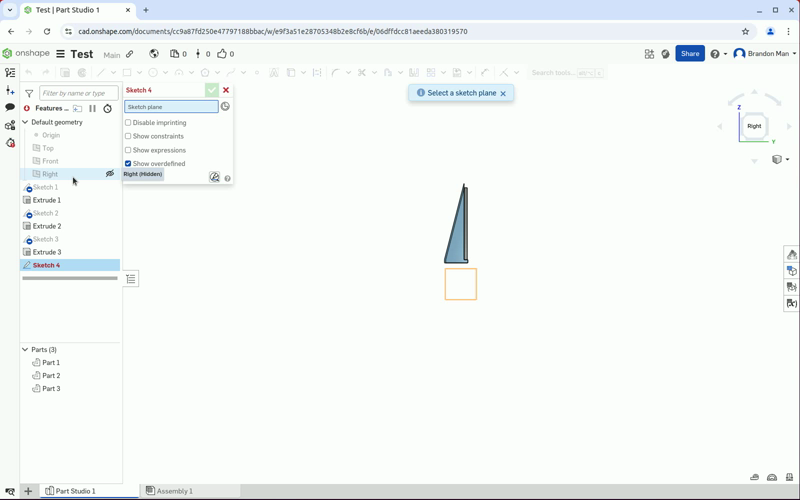
click(73, 176)
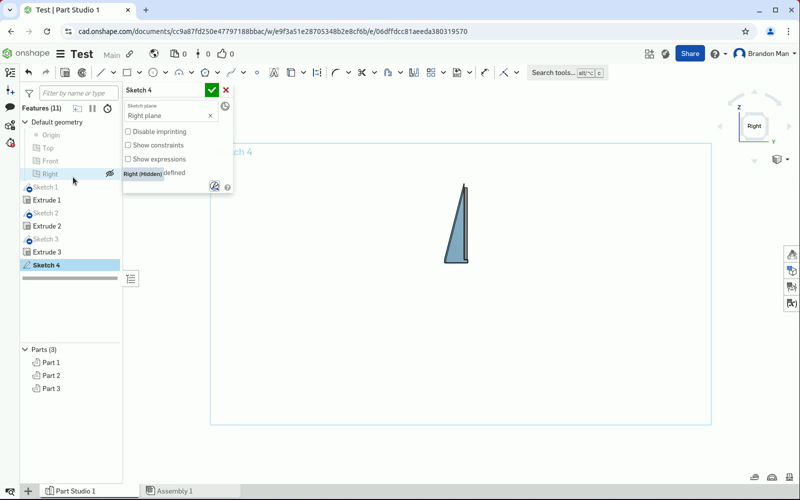
mouse_move(73, 352)
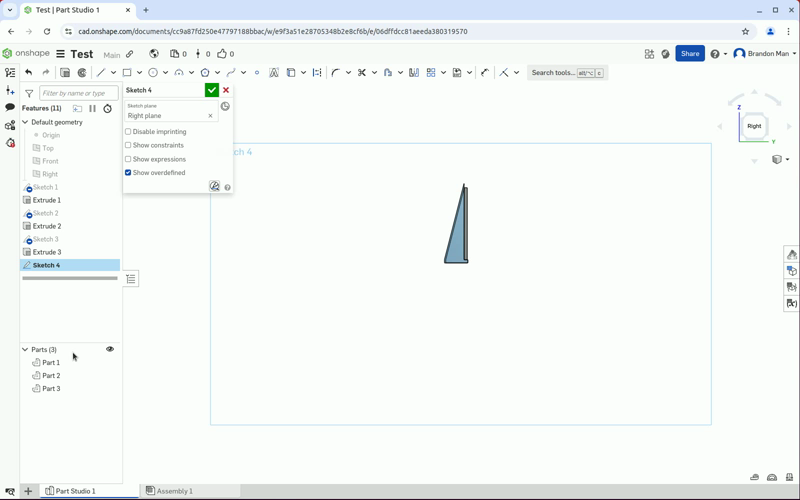
key(y)
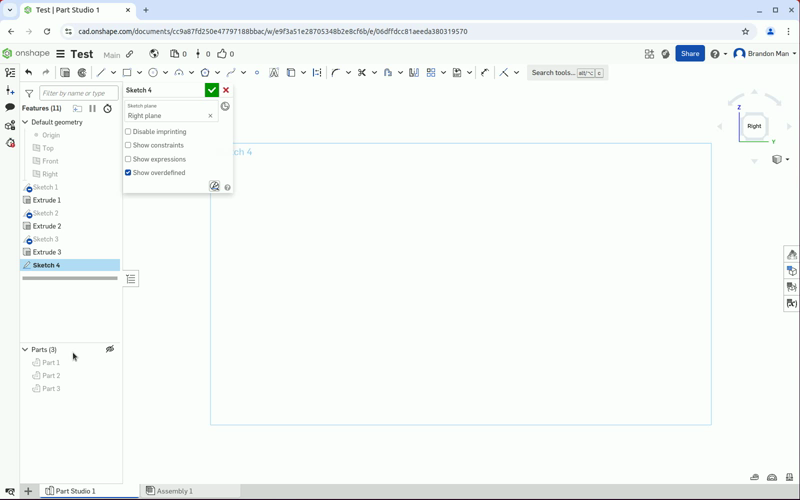
key(l)
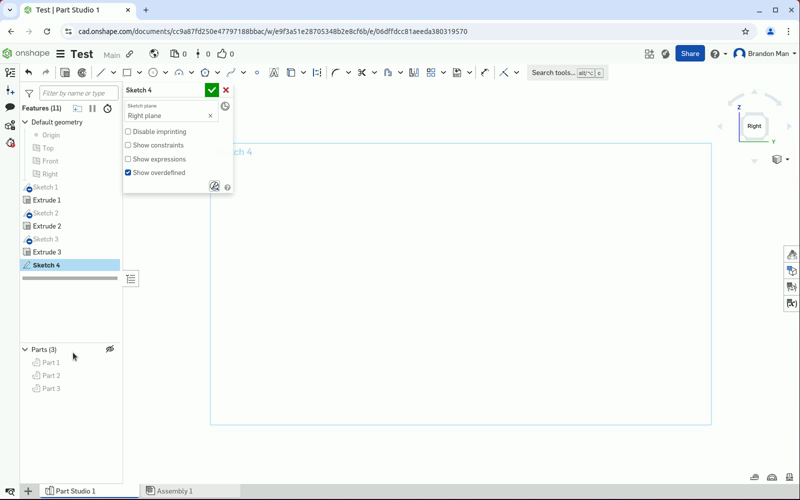
key_down(shift)
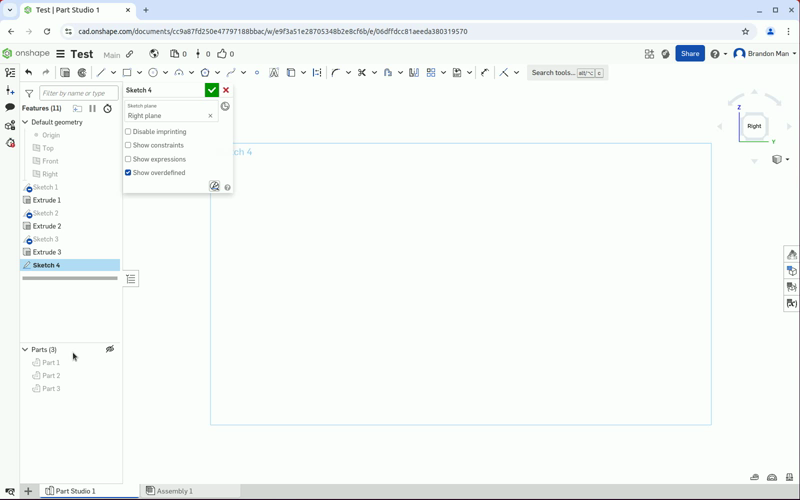
mouse_move(467, 262)
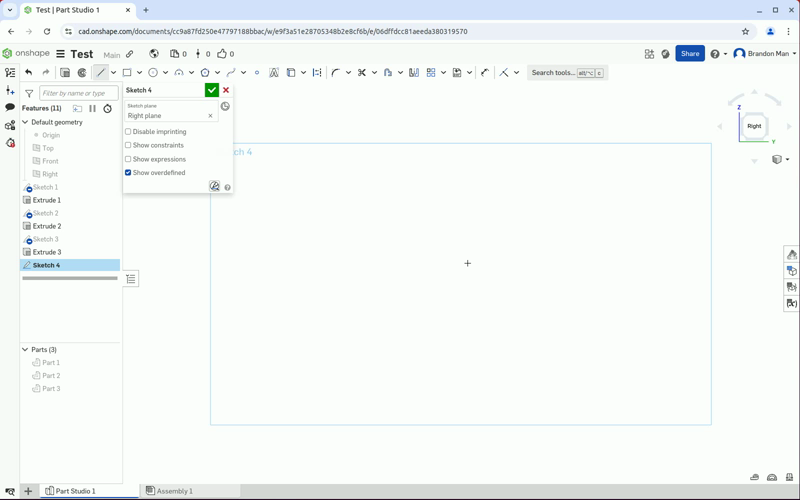
click(467, 262)
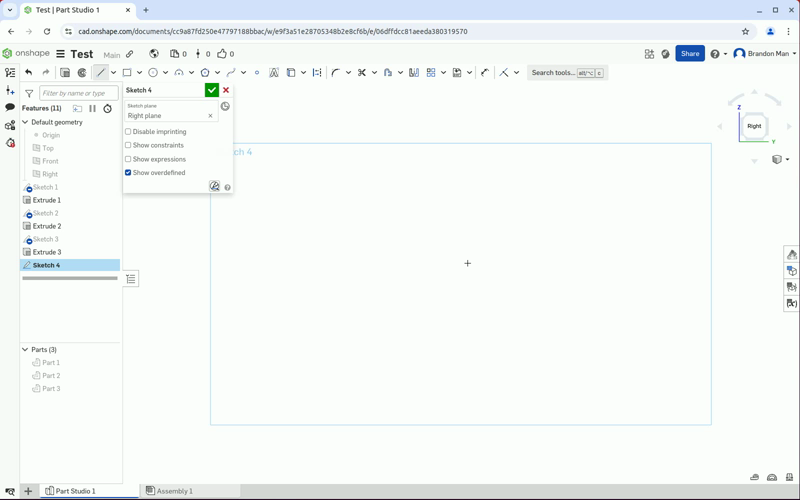
key_up(shift)
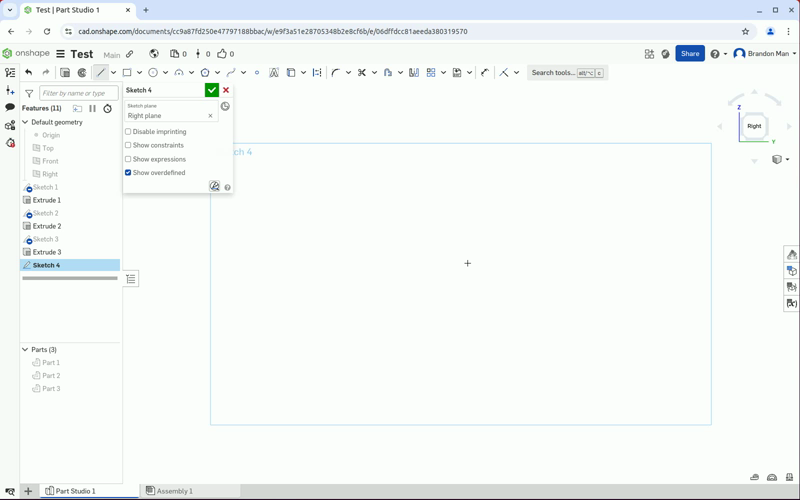
key_down(shift)
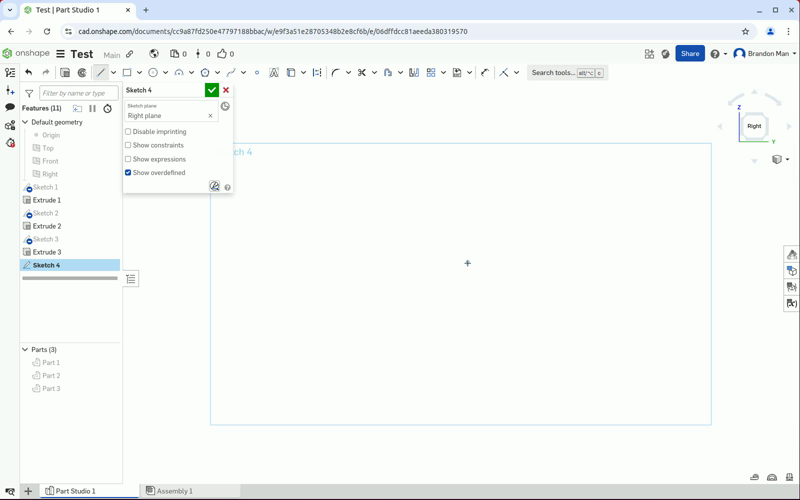
mouse_move(497, 262)
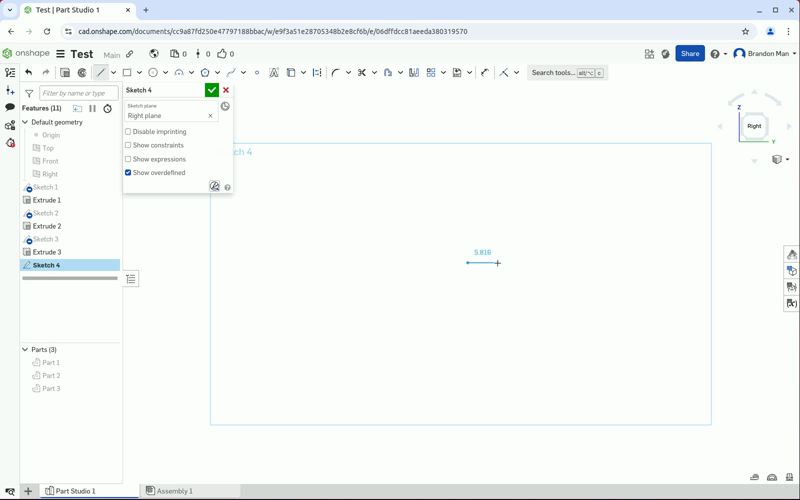
mouse_move(519, 263)
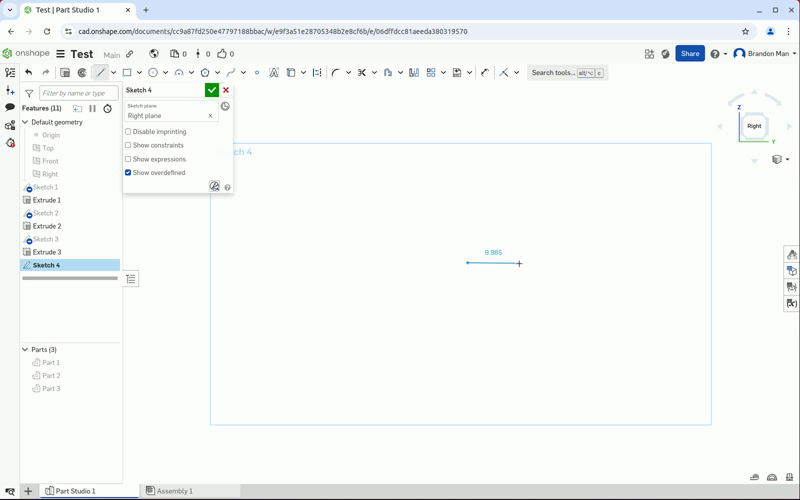
click(519, 263)
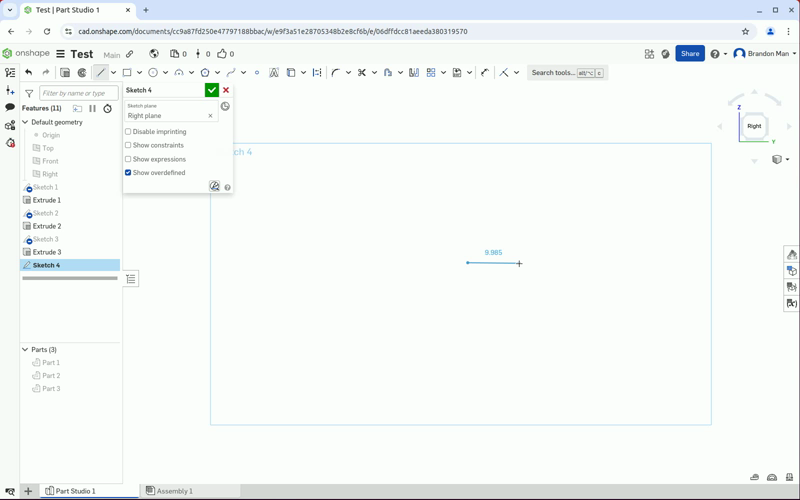
key_up(shift)
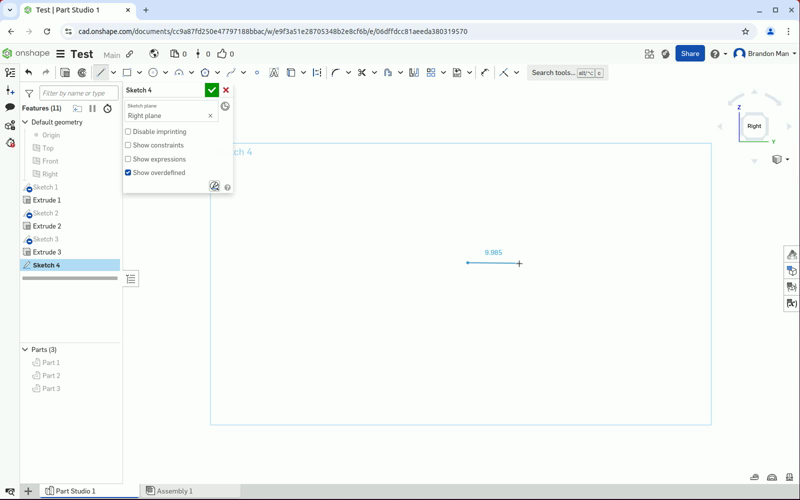
key_down(shift)
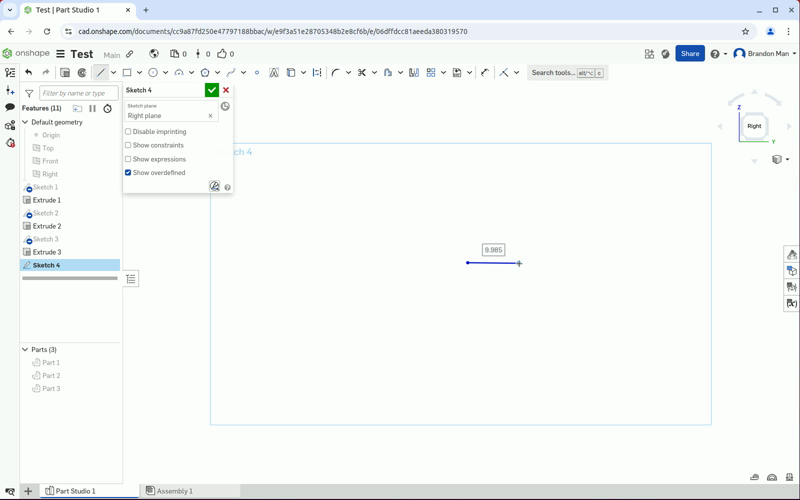
mouse_move(549, 263)
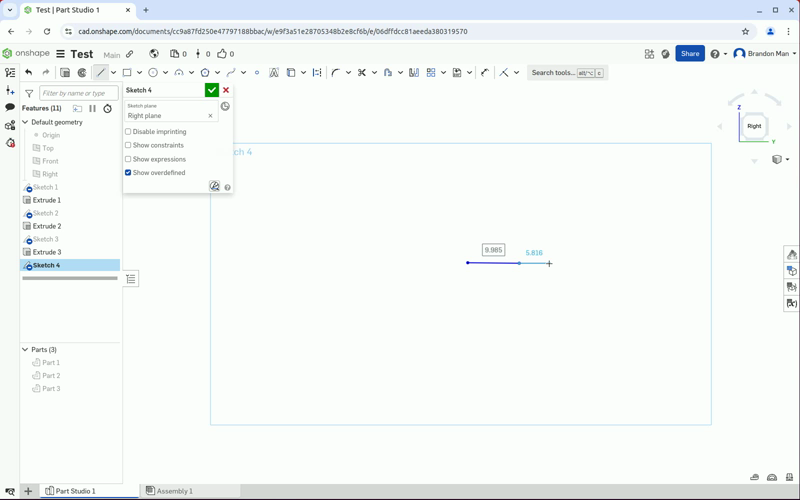
mouse_move(519, 259)
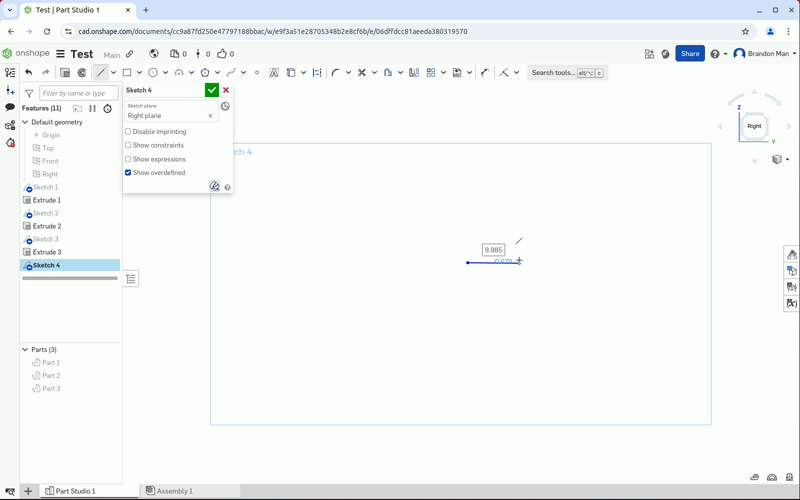
scroll(6)
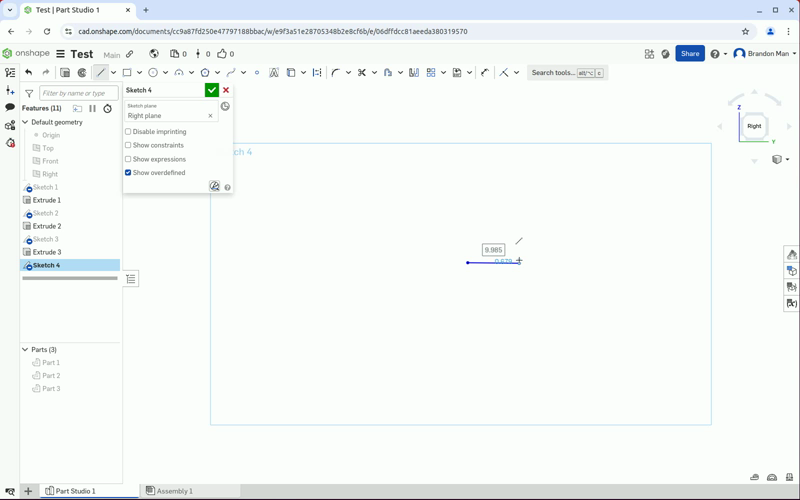
scroll(6)
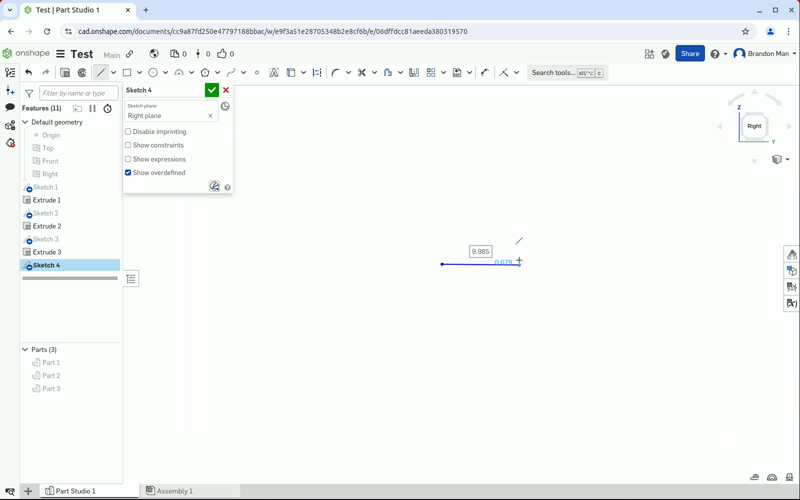
scroll(6)
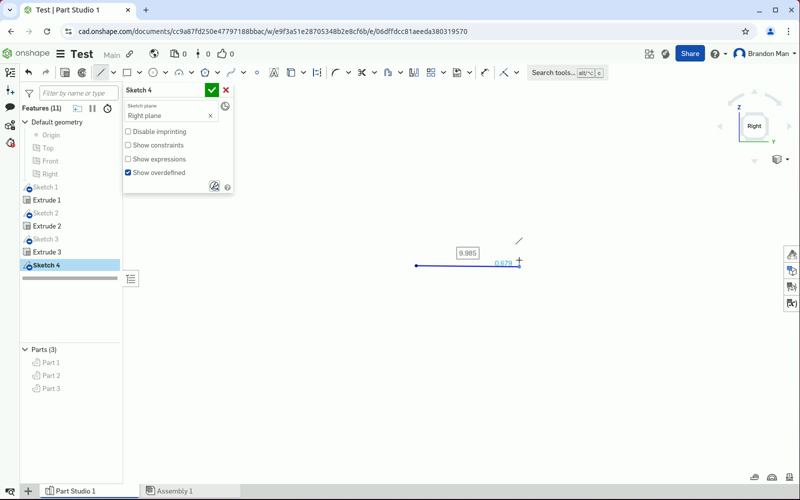
scroll(6)
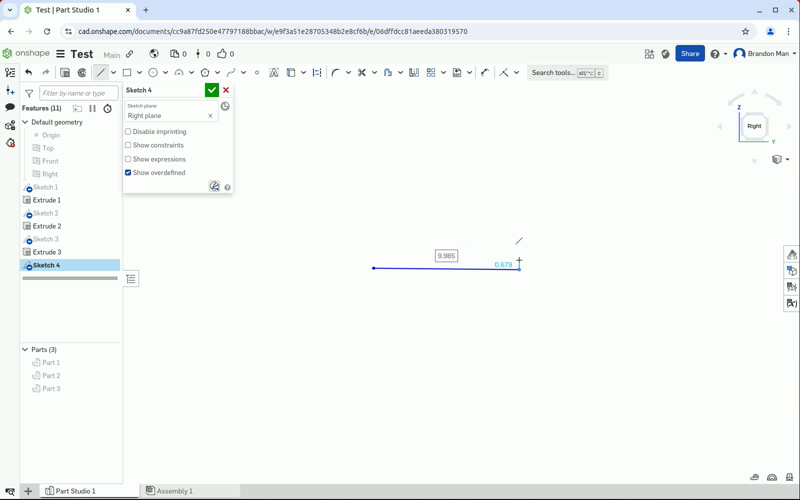
scroll(6)
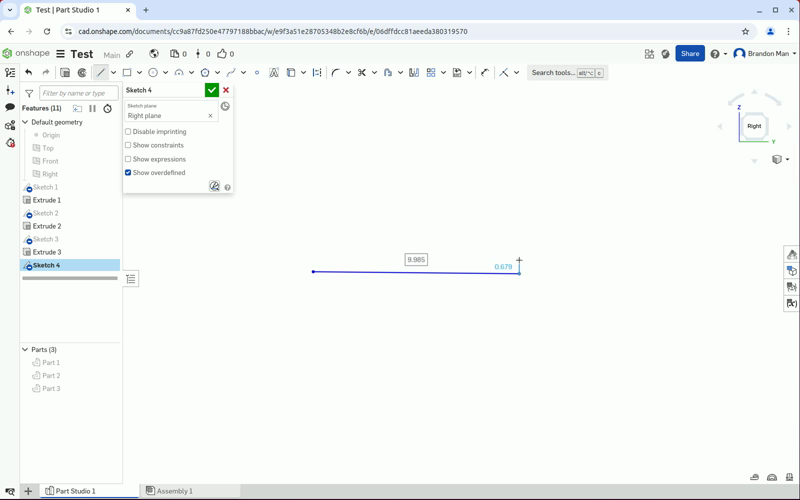
scroll(6)
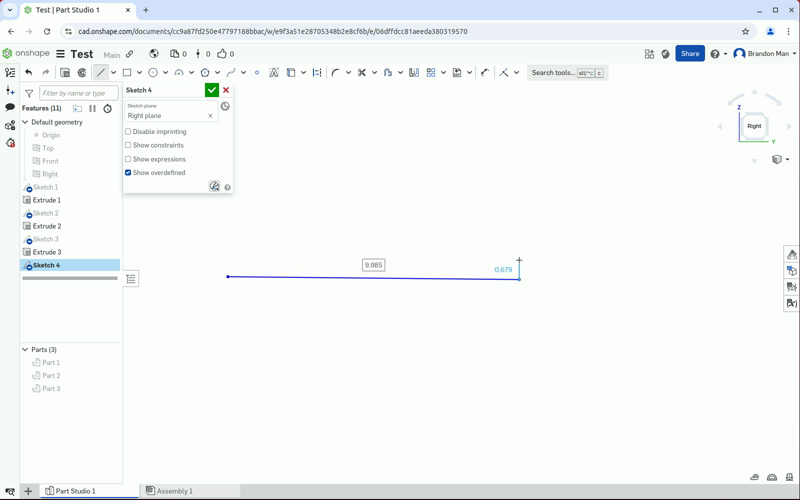
scroll(6)
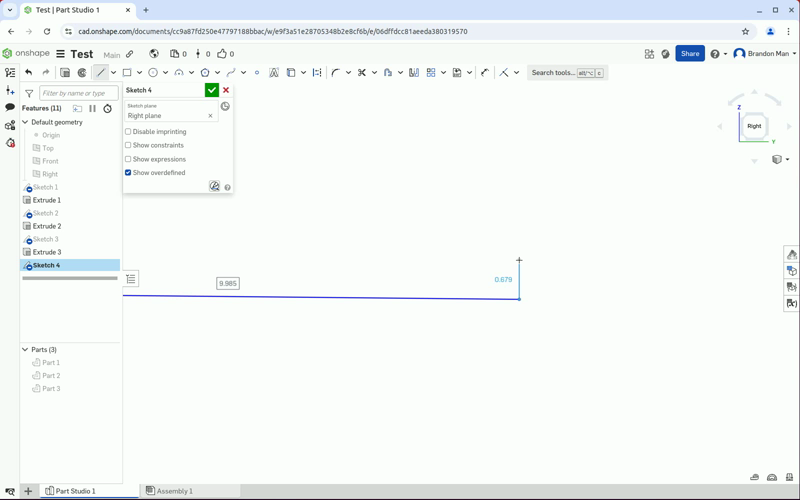
click(519, 259)
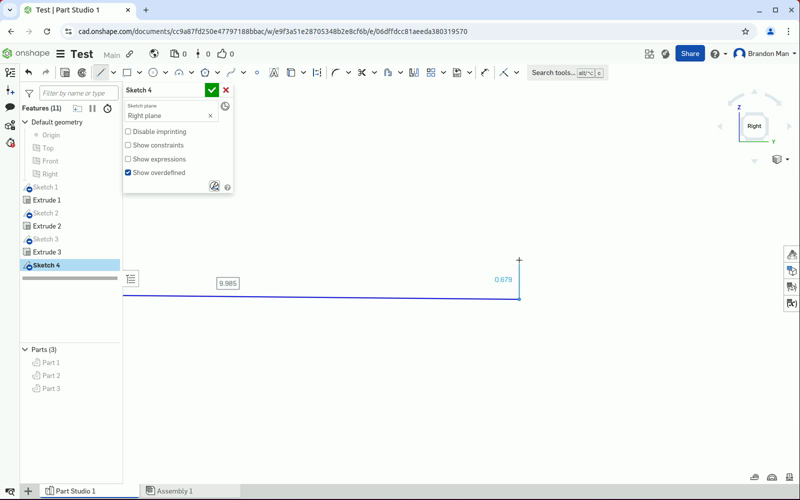
scroll(-6)
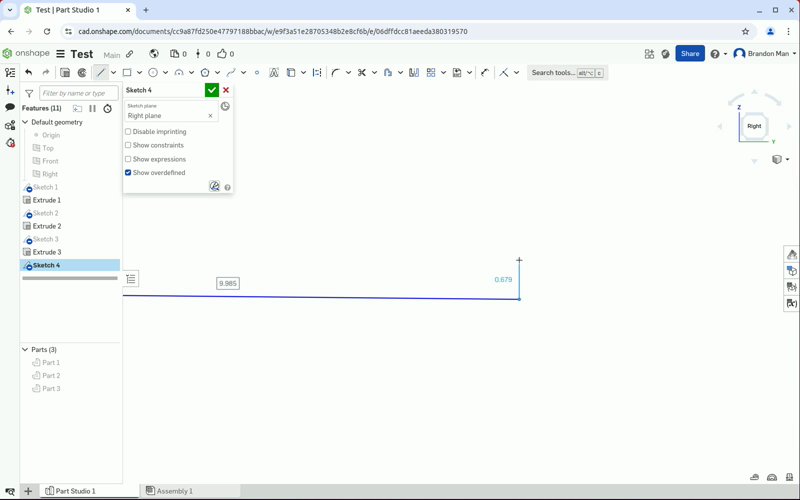
scroll(-6)
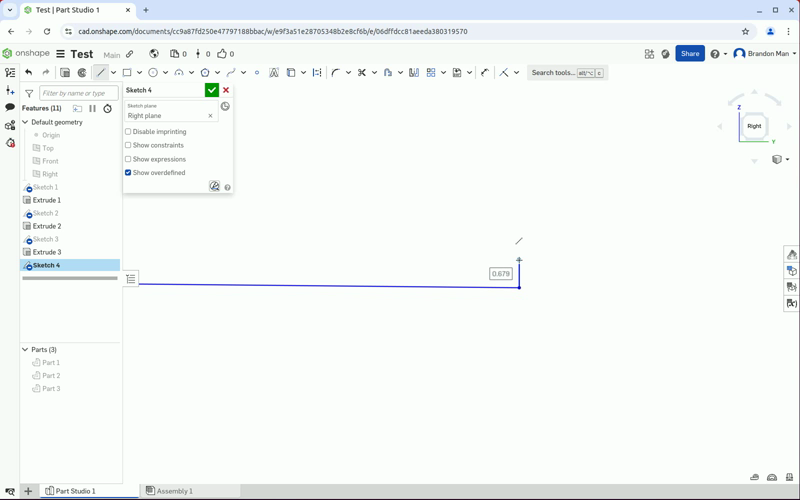
scroll(-6)
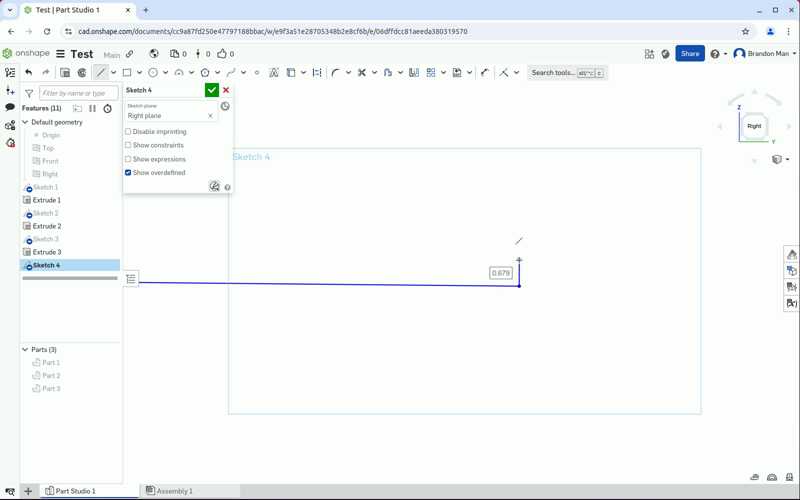
scroll(-6)
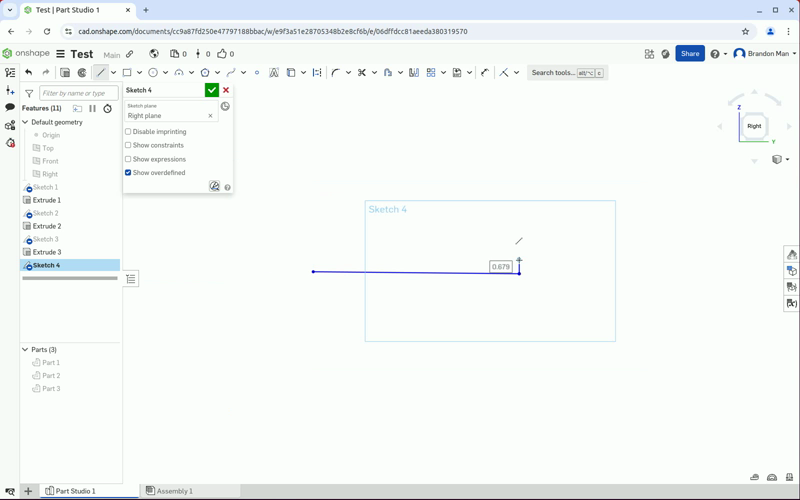
scroll(-6)
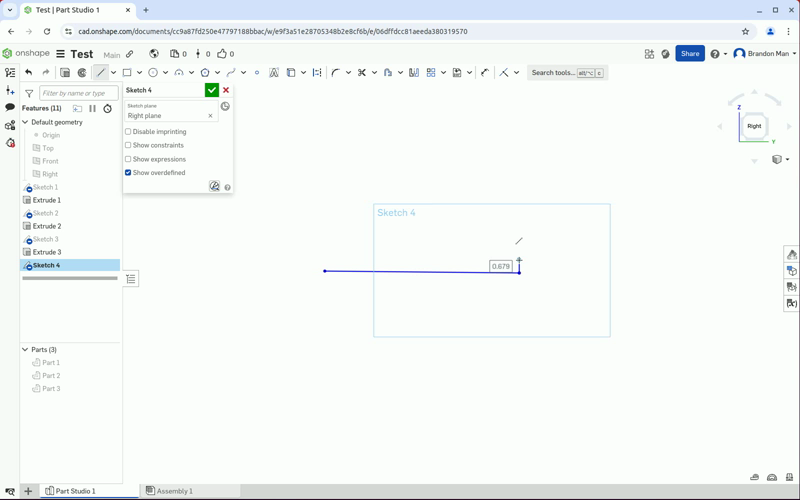
scroll(-6)
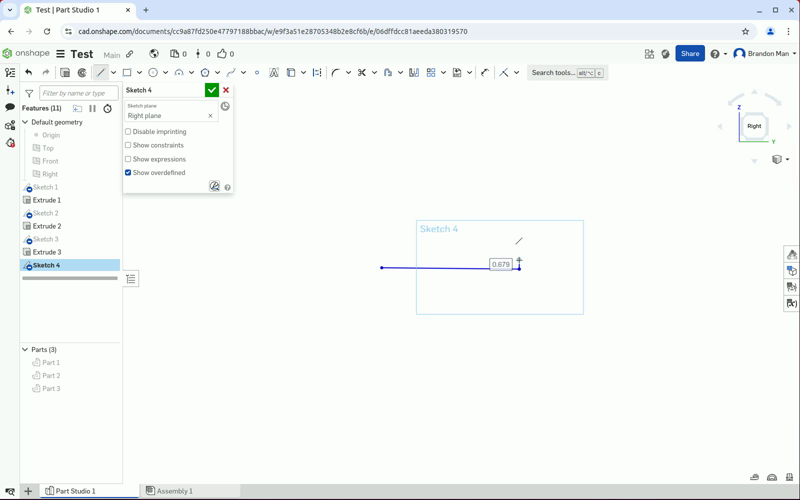
scroll(-6)
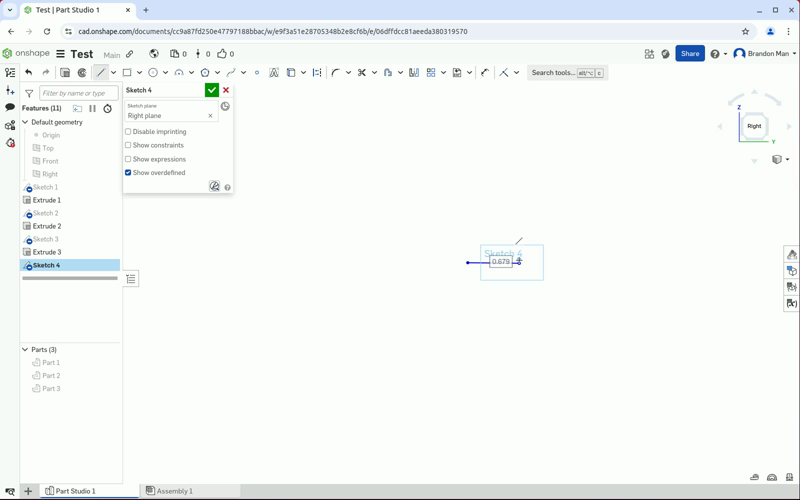
key_up(shift)
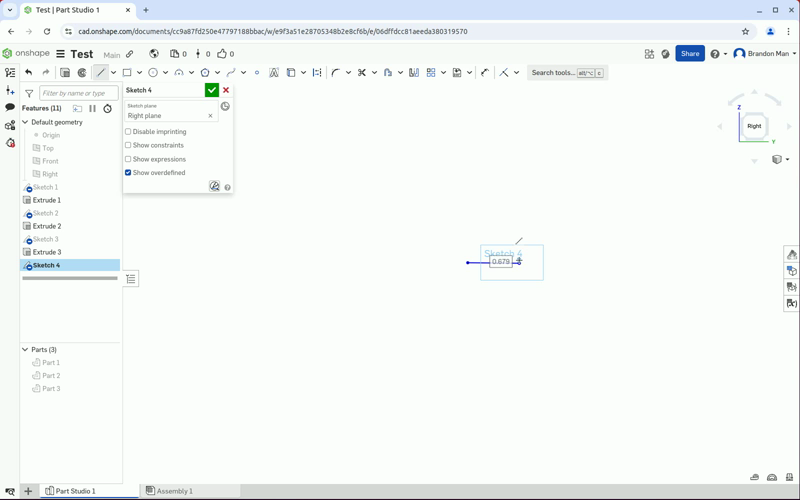
key_down(shift)
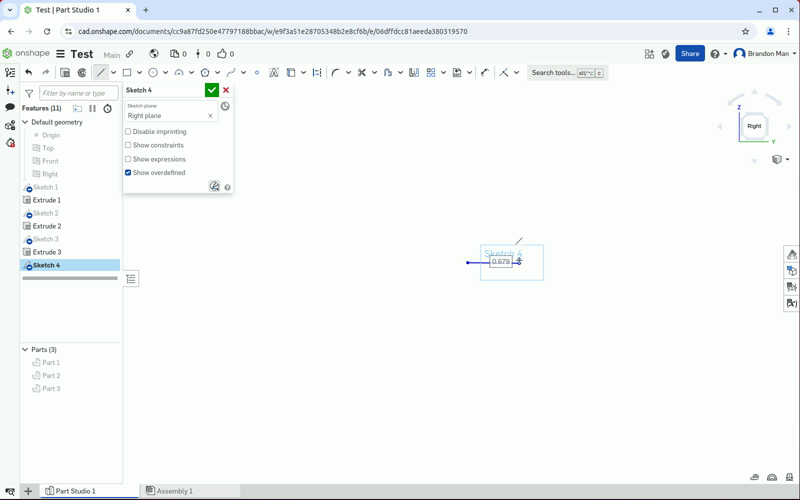
mouse_move(549, 259)
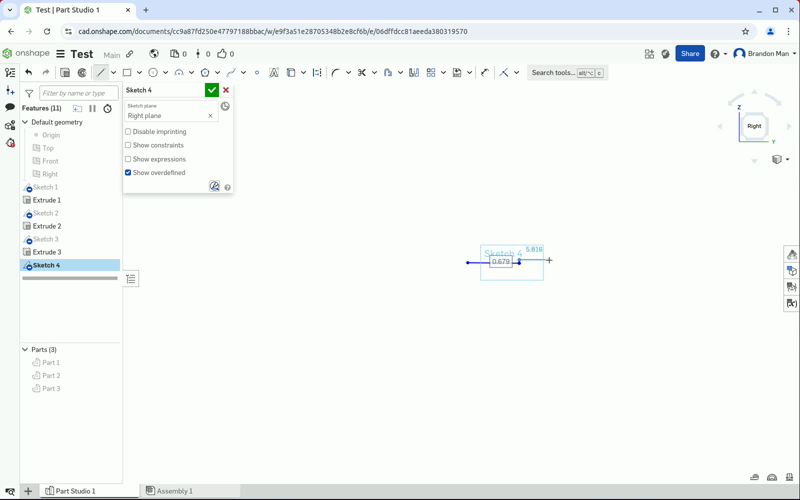
mouse_move(467, 259)
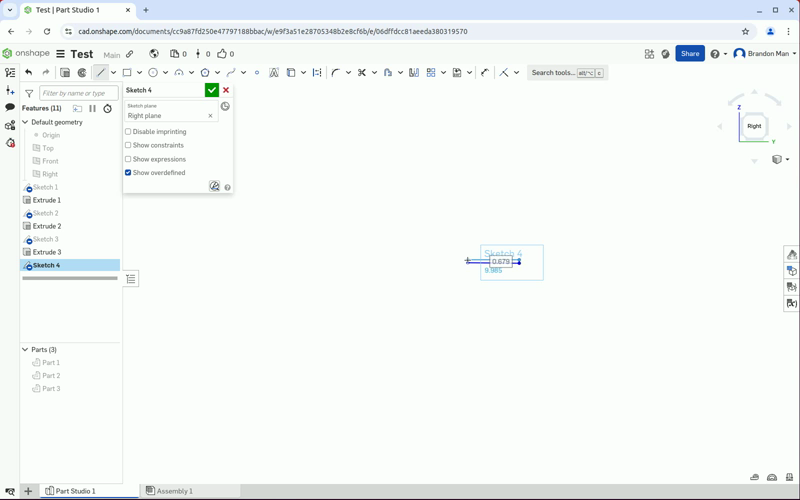
scroll(6)
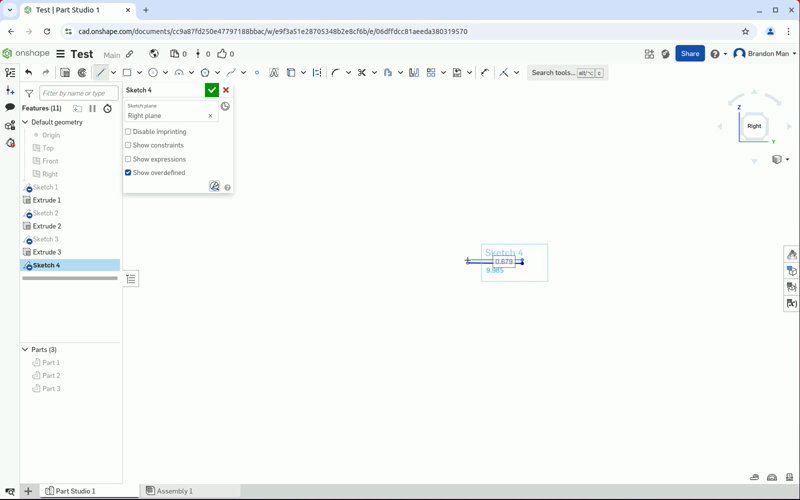
scroll(6)
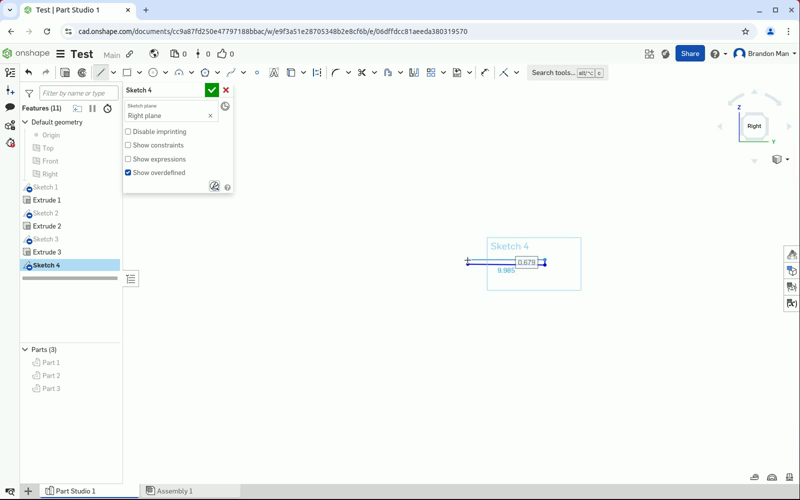
scroll(6)
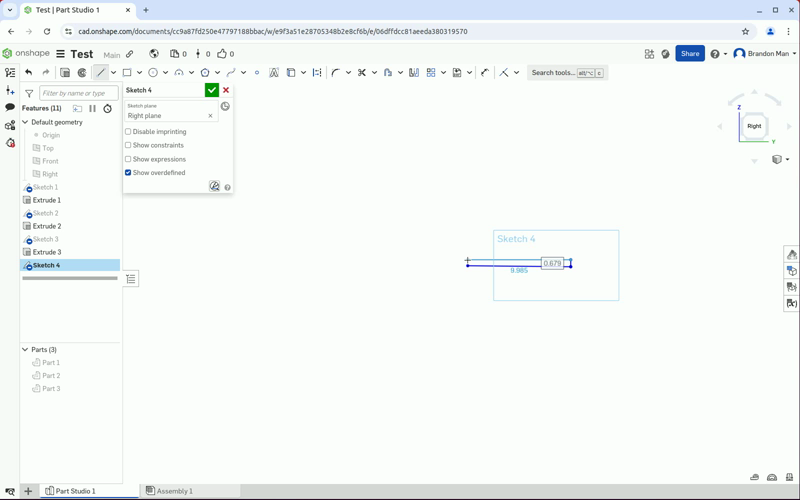
scroll(6)
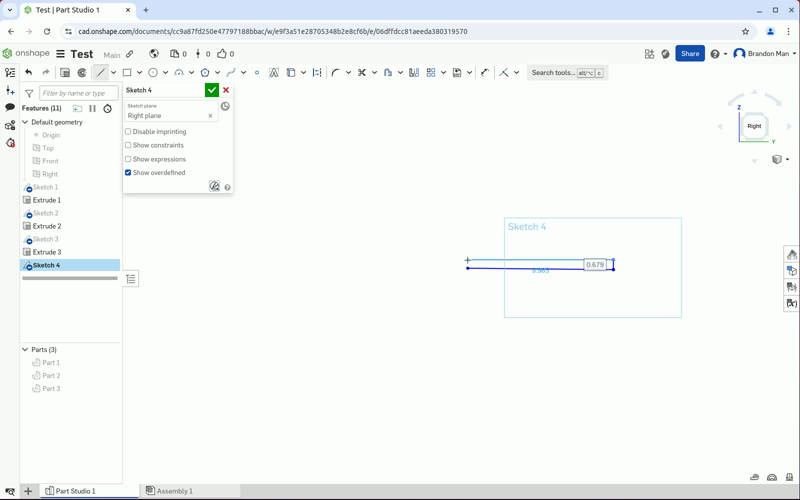
scroll(6)
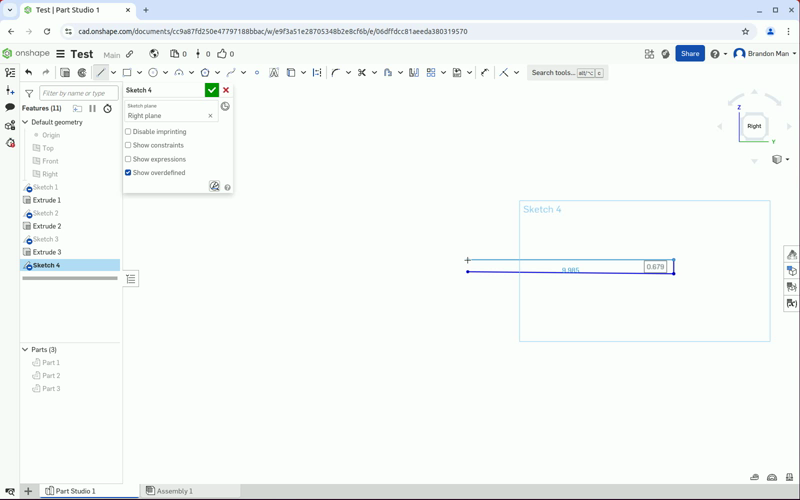
scroll(6)
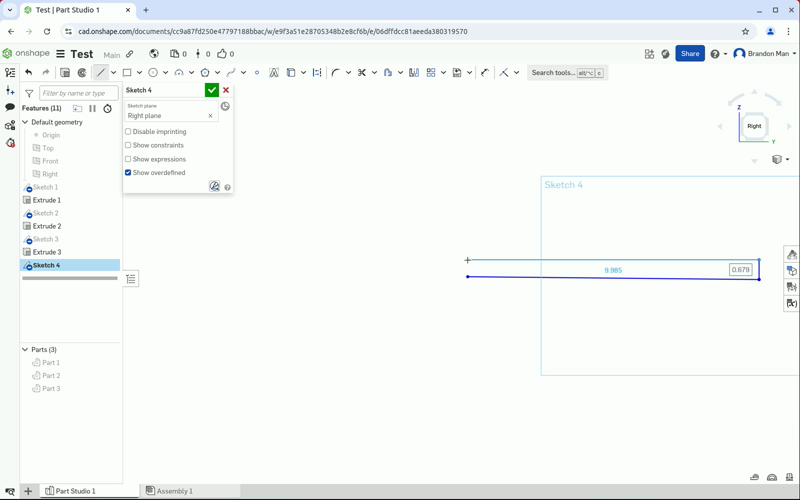
scroll(6)
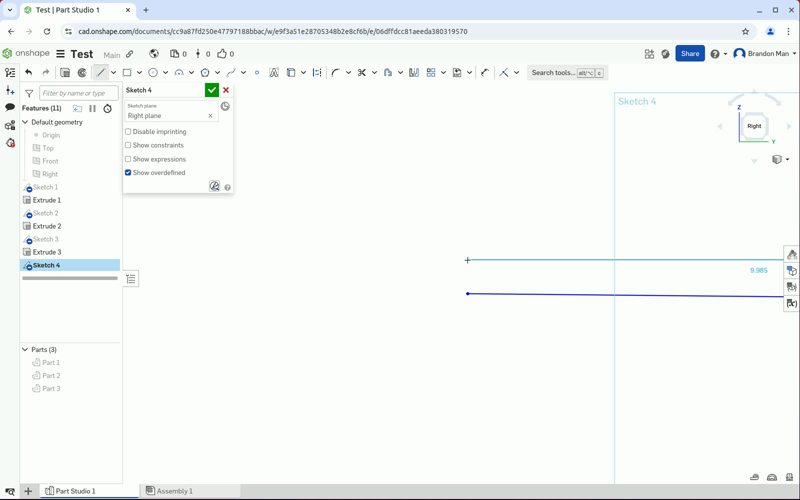
click(467, 259)
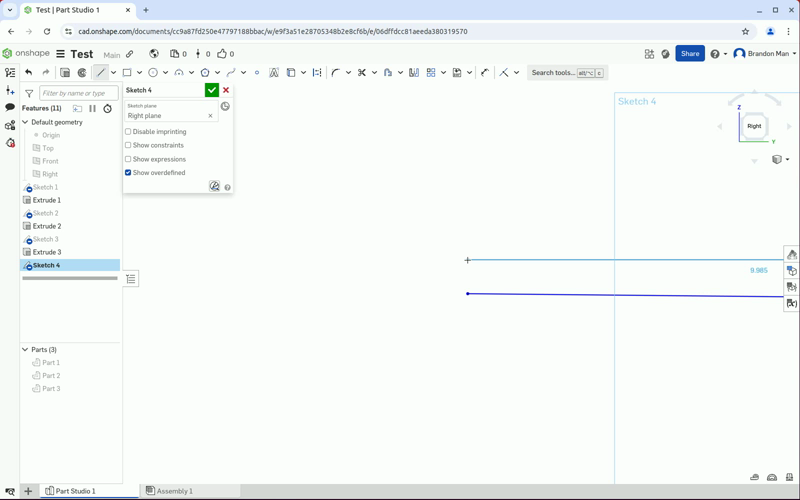
scroll(-6)
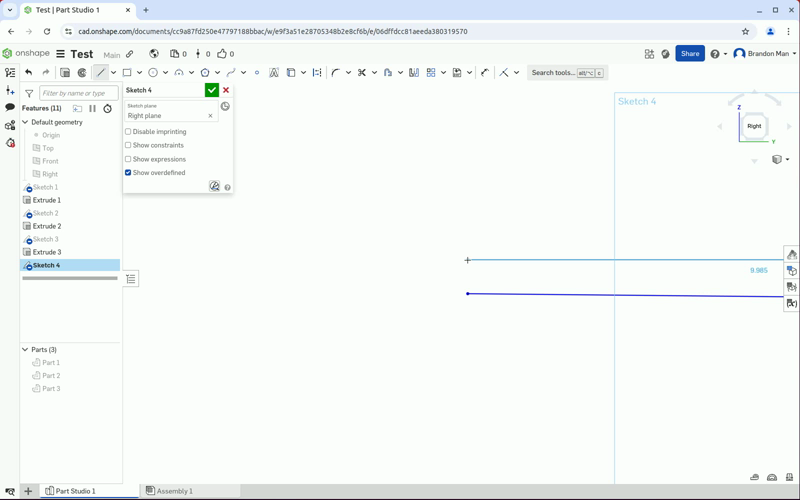
scroll(-6)
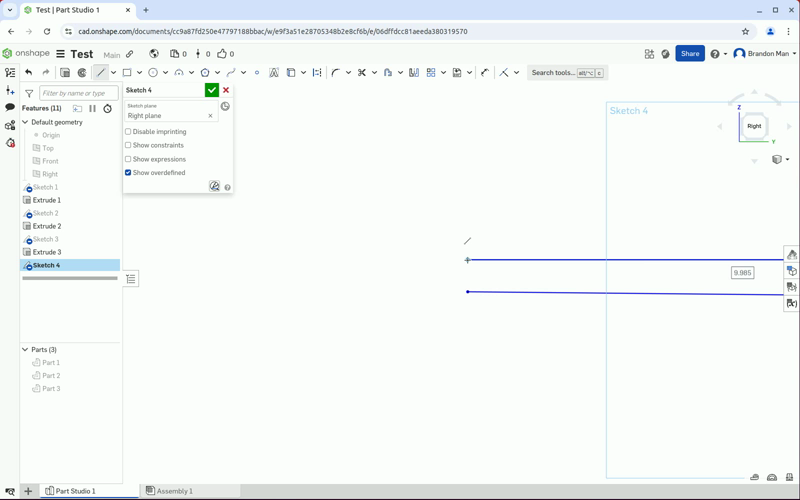
scroll(-6)
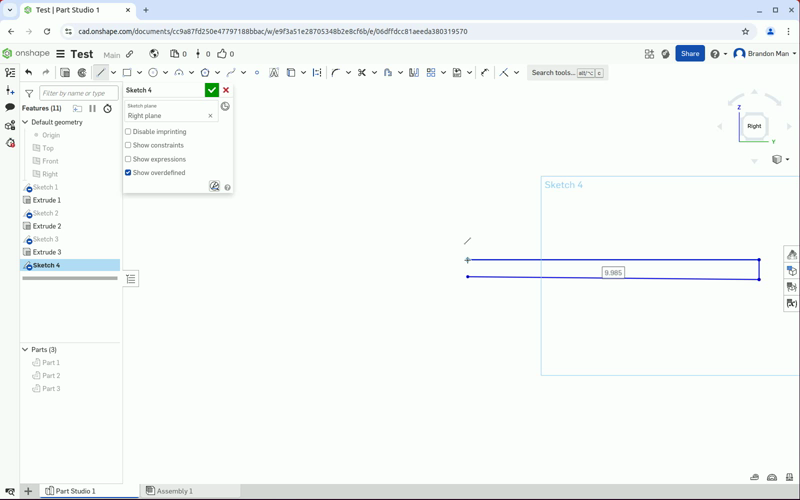
scroll(-6)
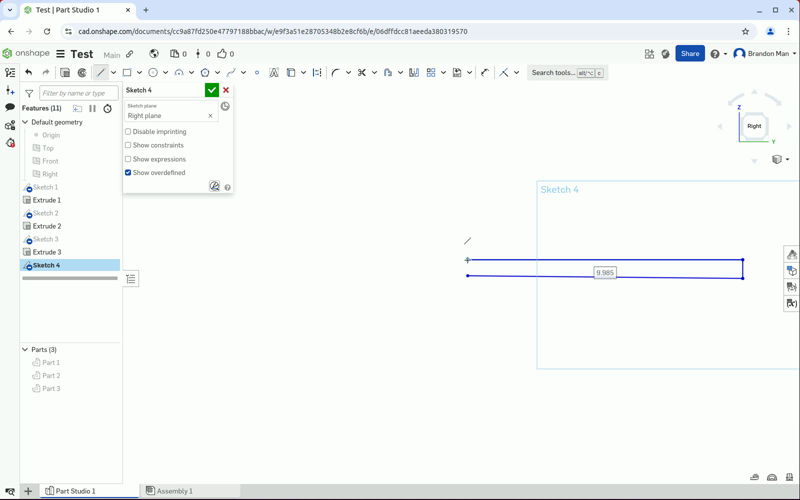
scroll(-6)
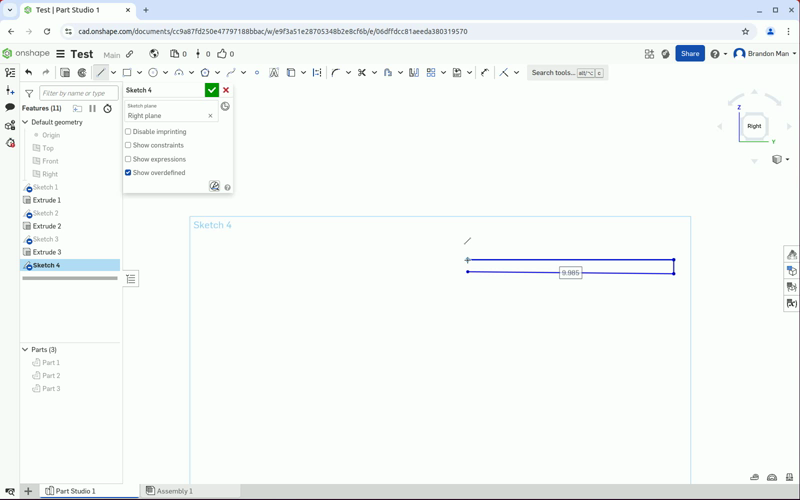
scroll(-6)
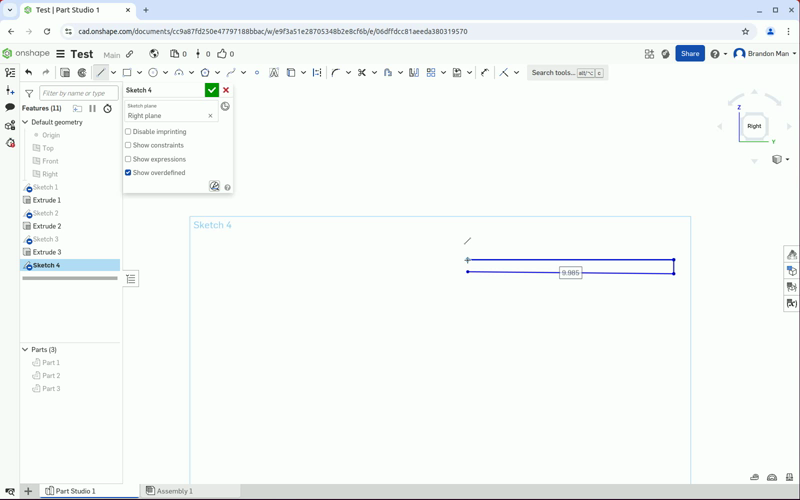
scroll(-6)
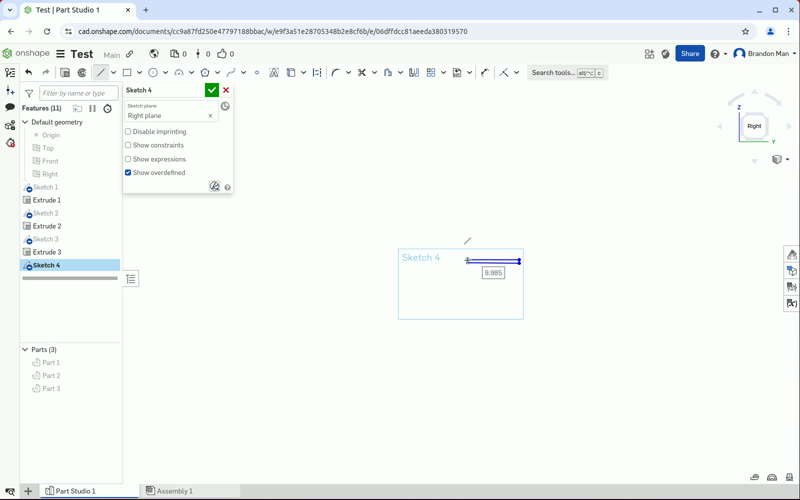
key_up(shift)
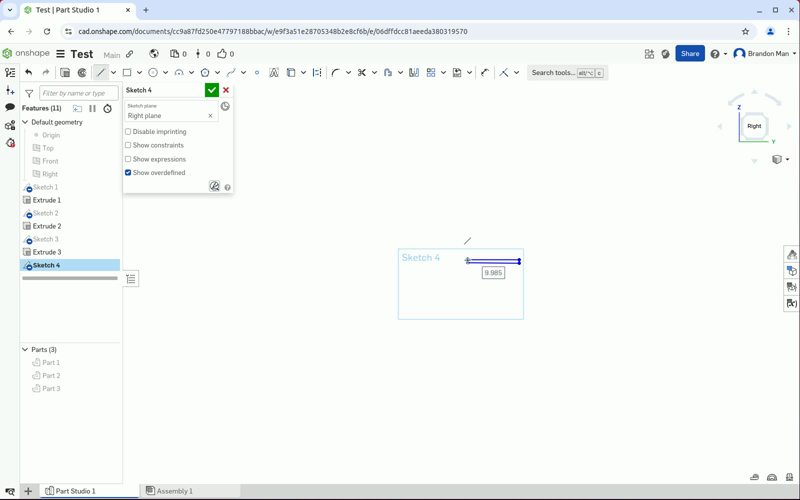
mouse_move(497, 259)
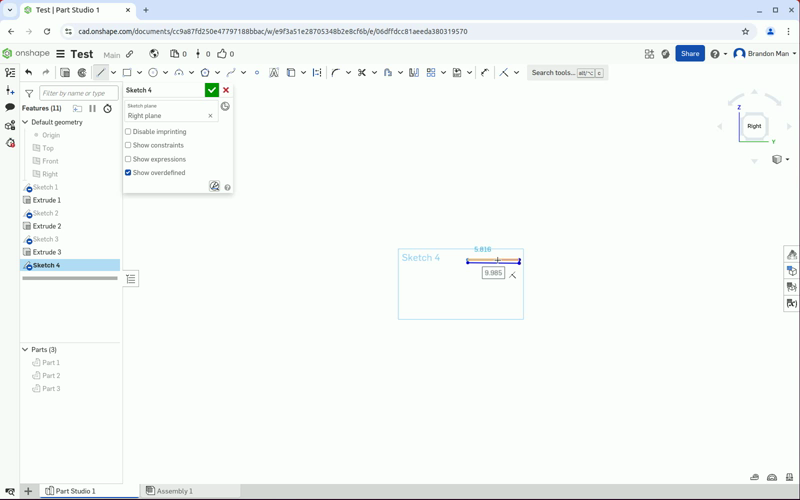
key_down(shift)
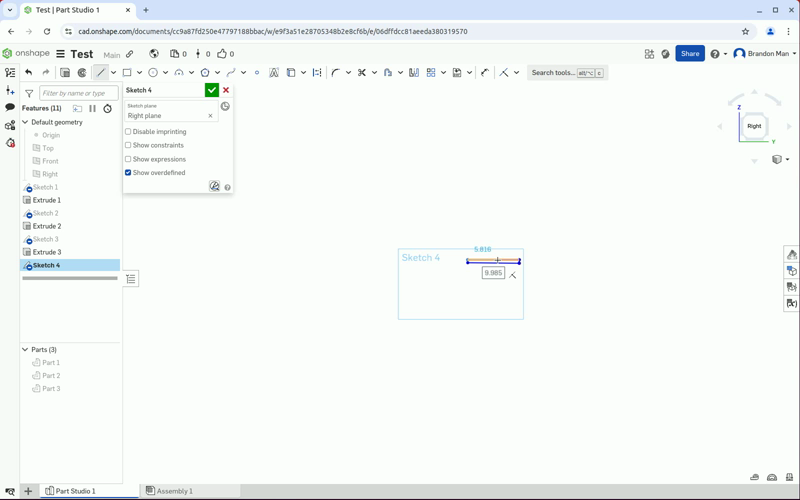
mouse_move(467, 262)
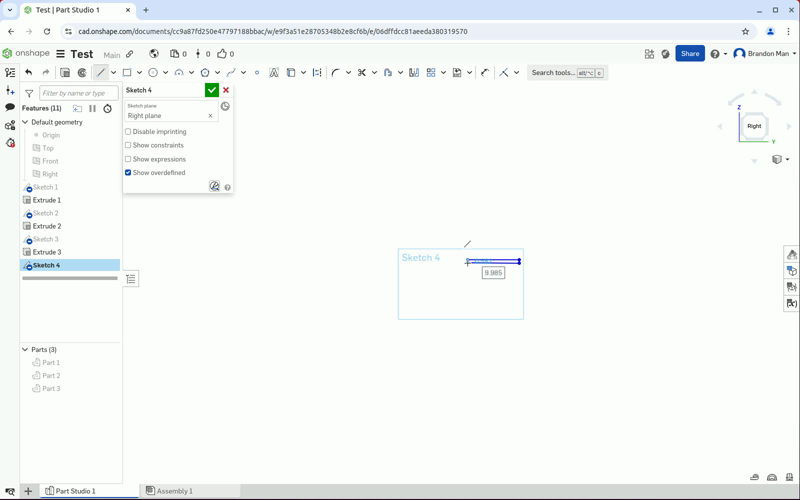
scroll(6)
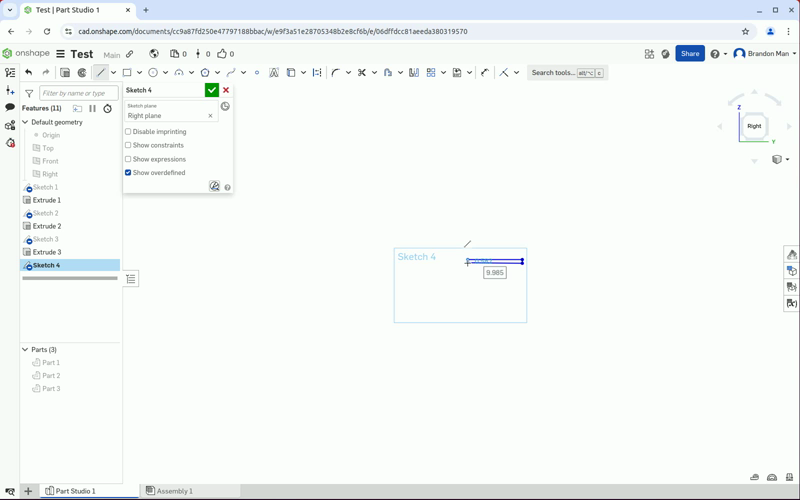
scroll(6)
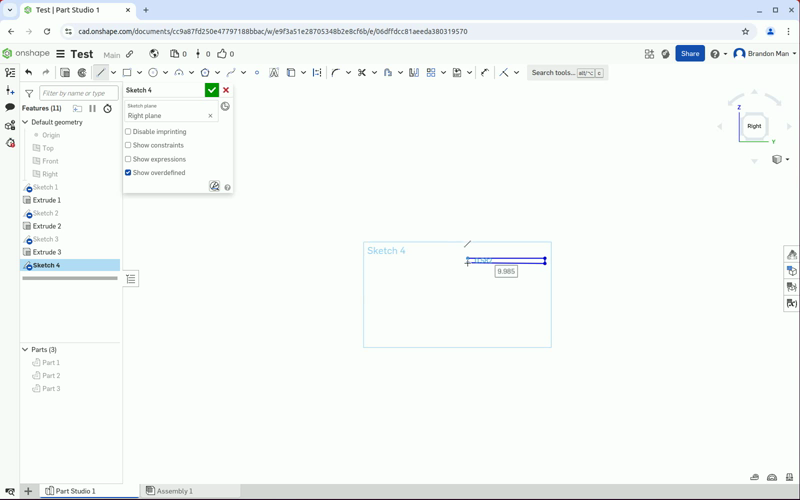
scroll(6)
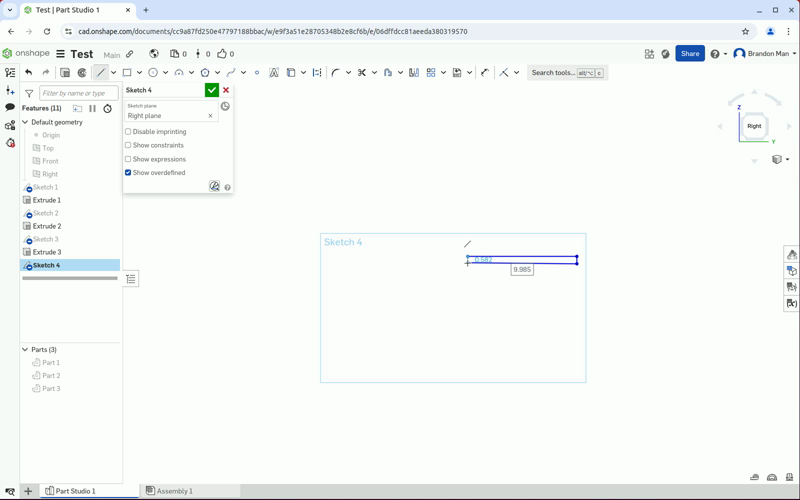
scroll(6)
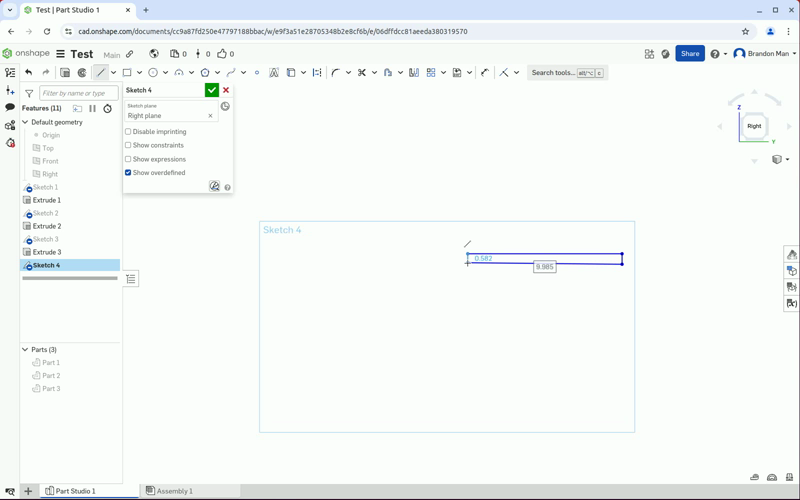
scroll(6)
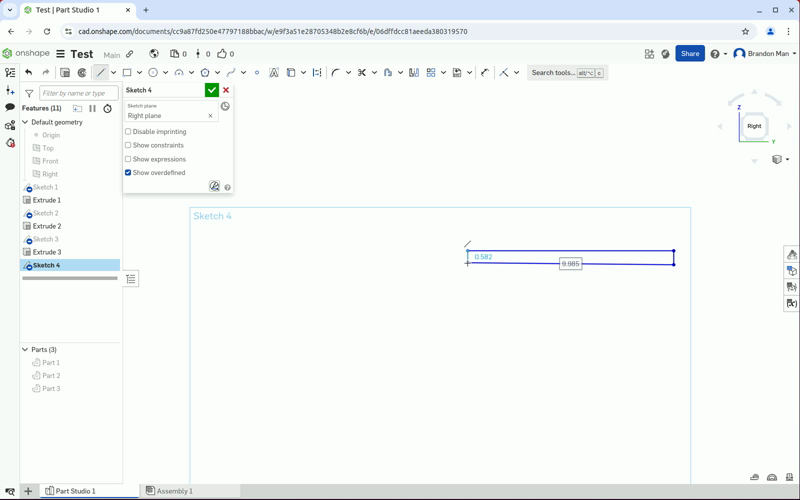
scroll(6)
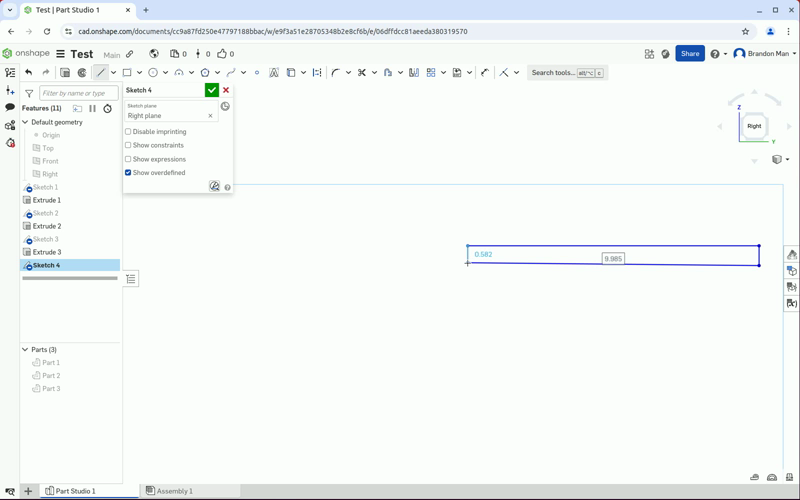
scroll(6)
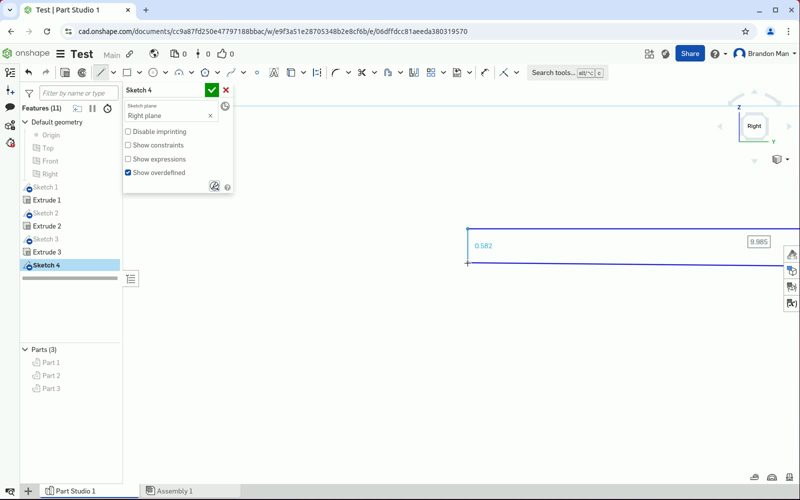
key_up(shift)
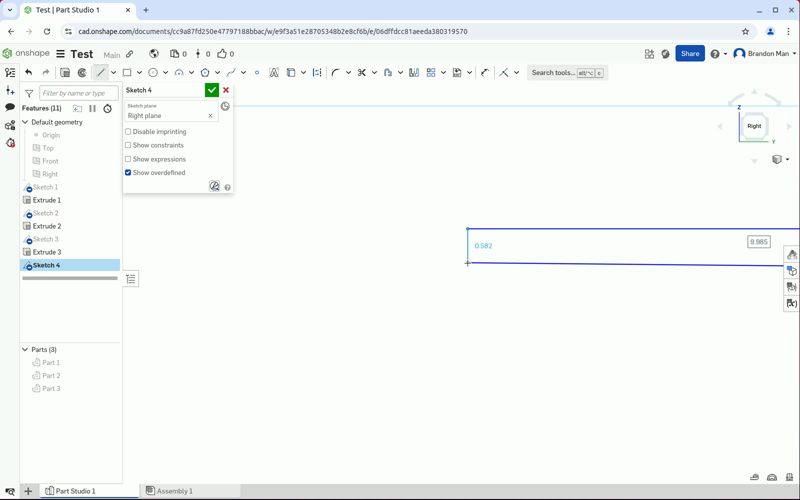
click(467, 262)
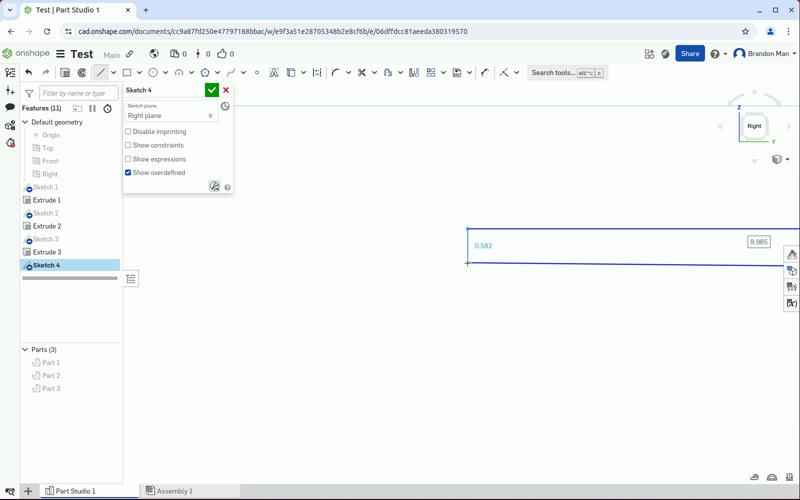
scroll(-6)
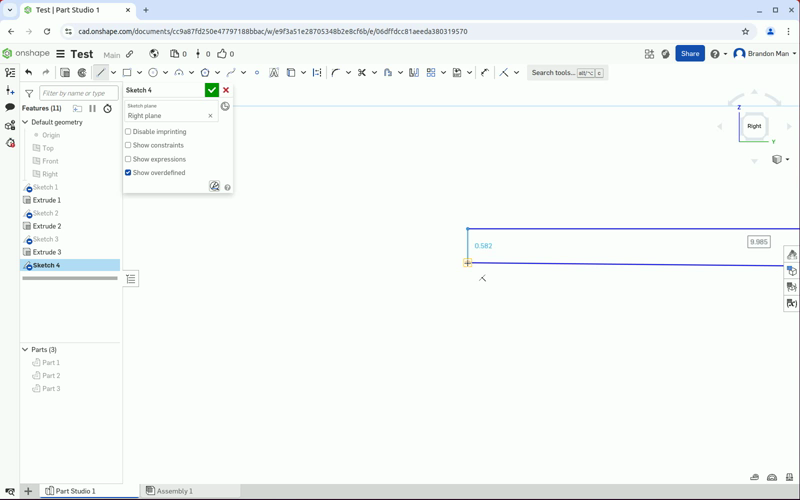
scroll(-6)
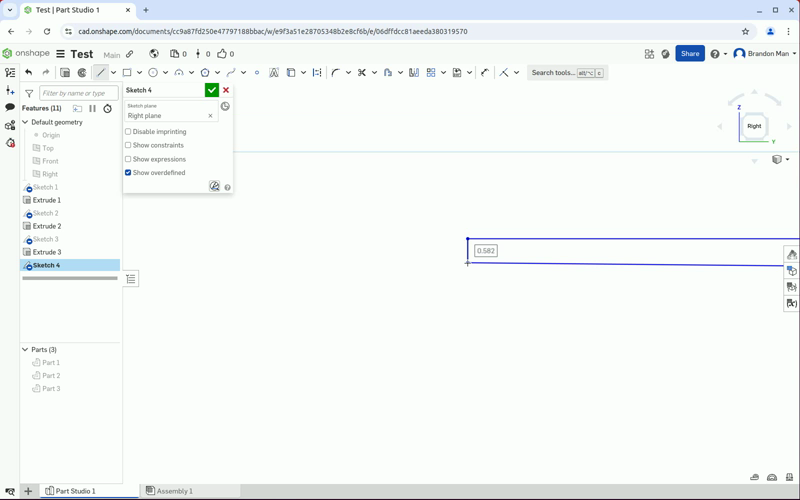
scroll(-6)
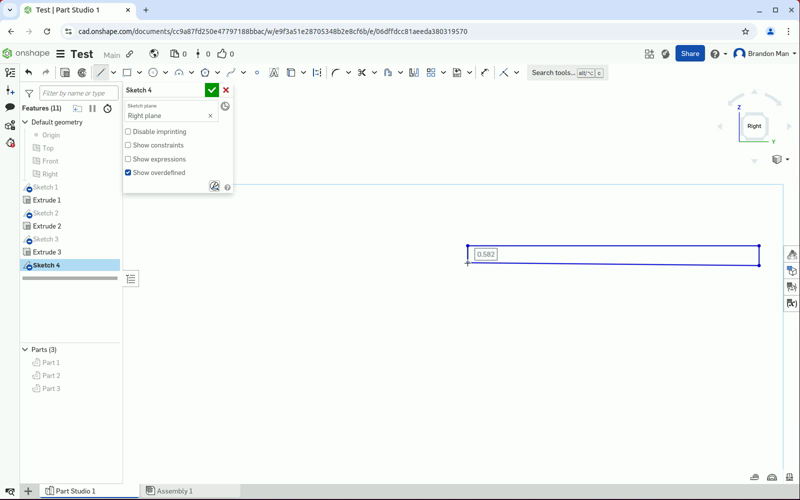
scroll(-6)
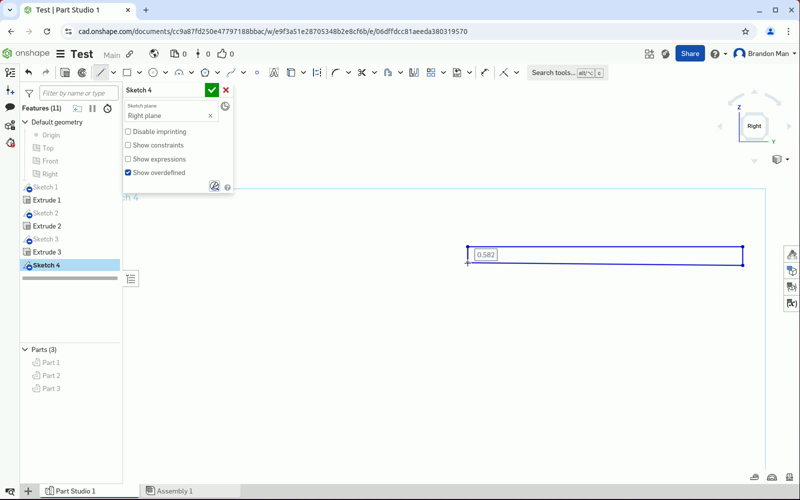
scroll(-6)
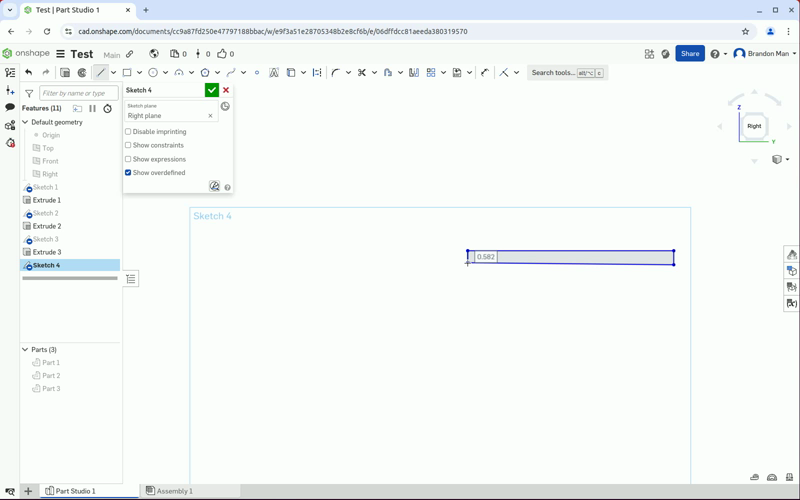
scroll(-6)
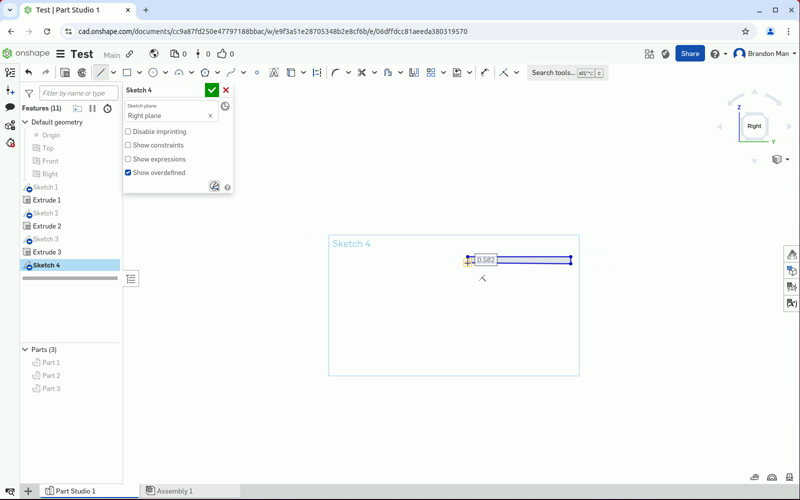
scroll(-6)
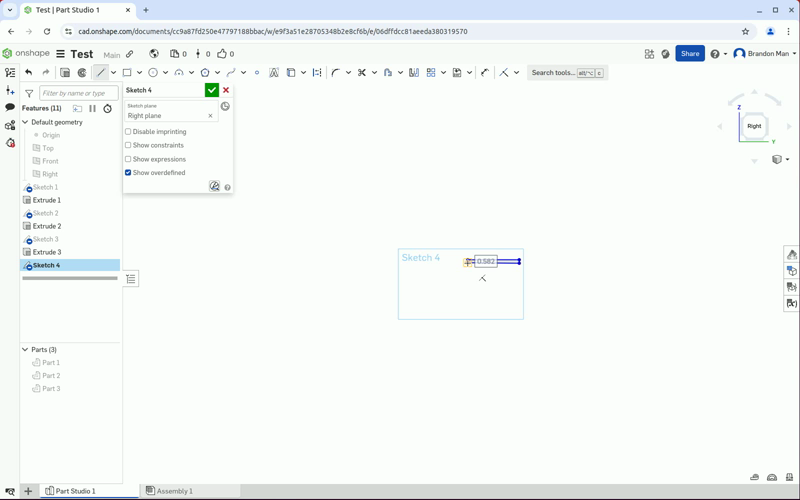
key(esc)
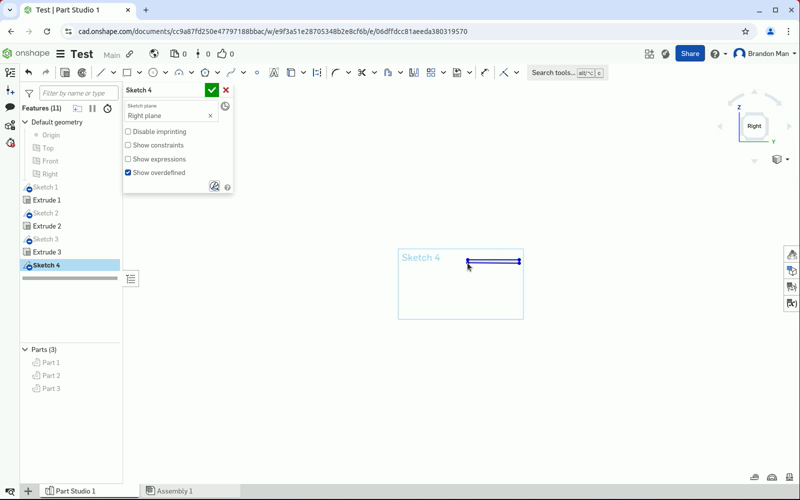
mouse_move(491, 261)
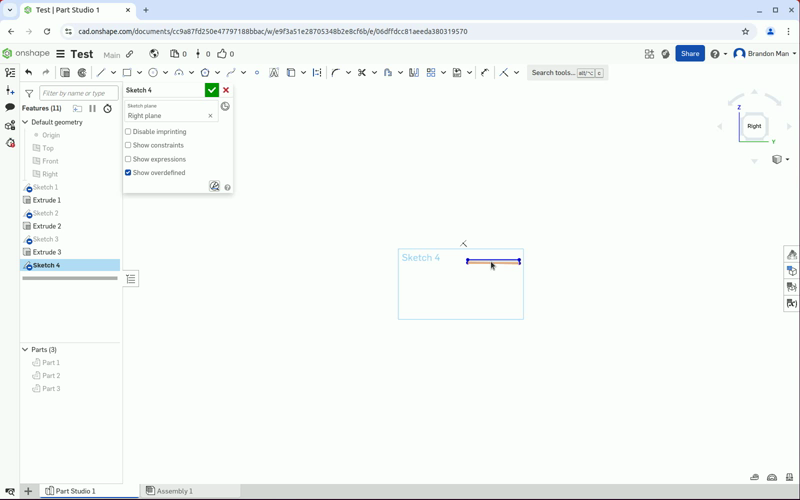
scroll(6)
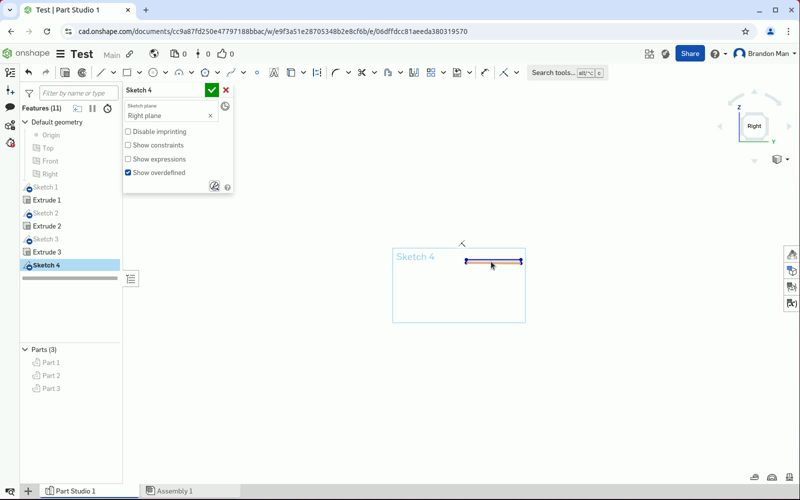
scroll(6)
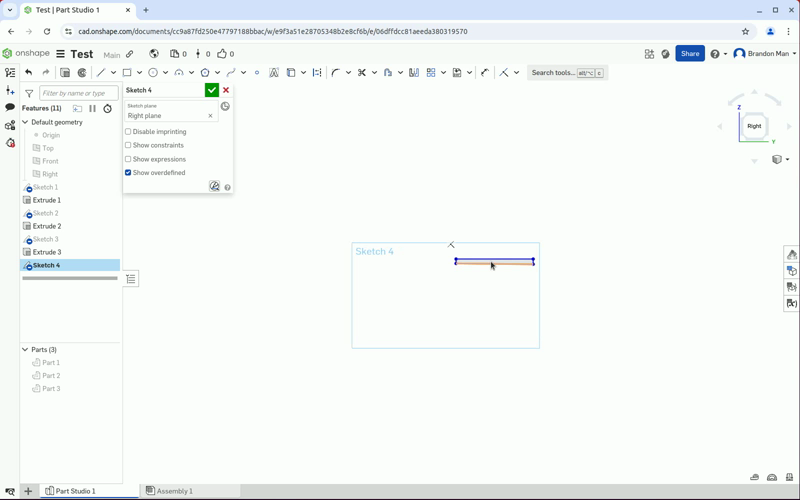
scroll(6)
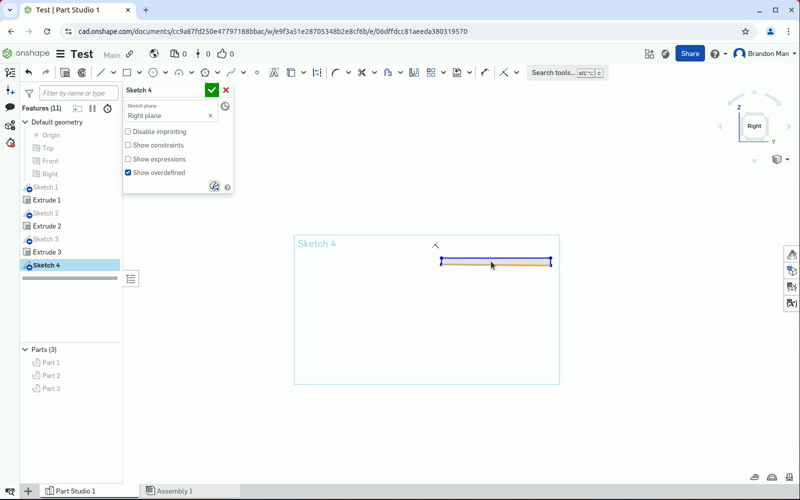
scroll(6)
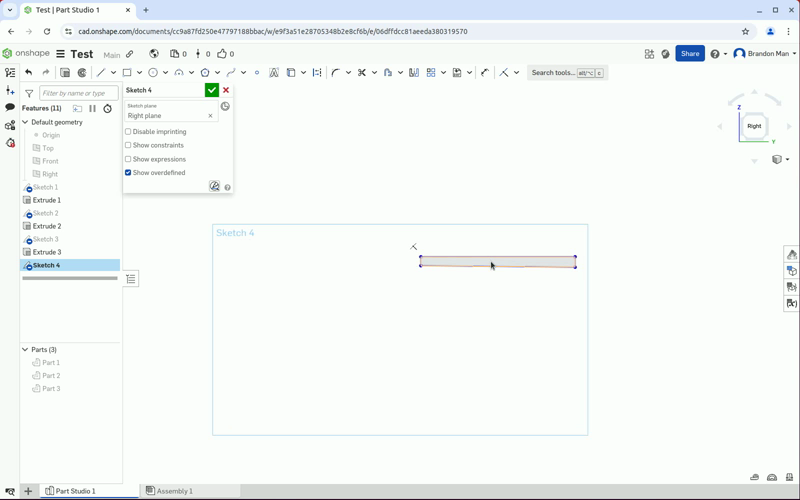
scroll(6)
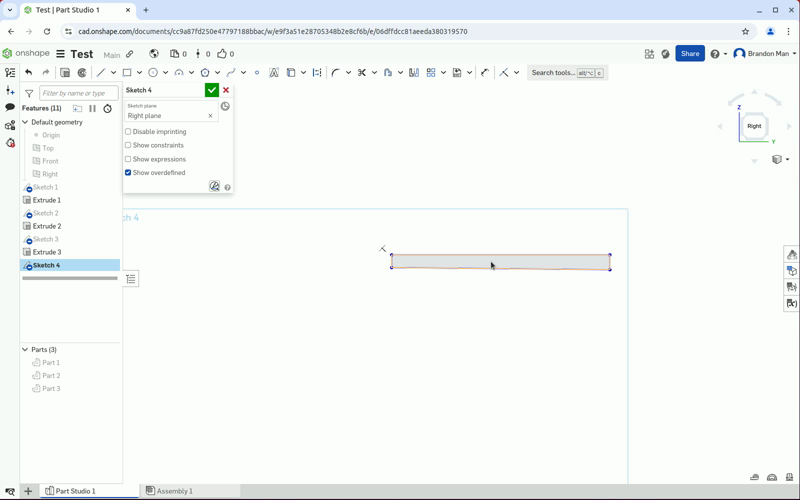
scroll(6)
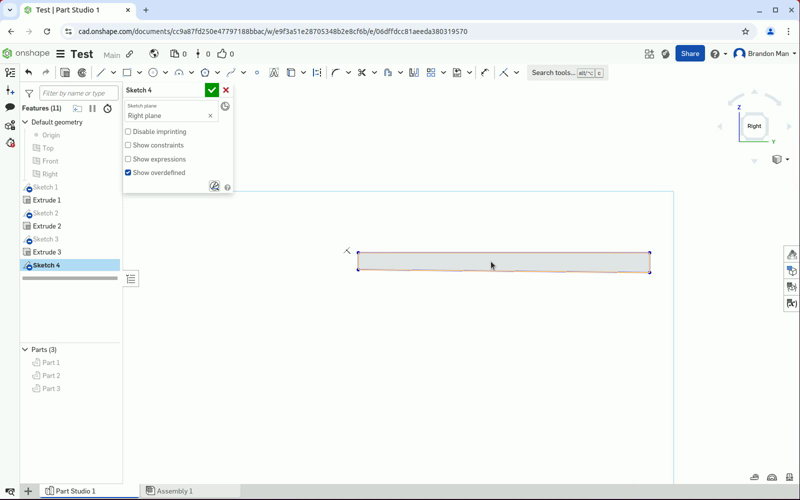
scroll(6)
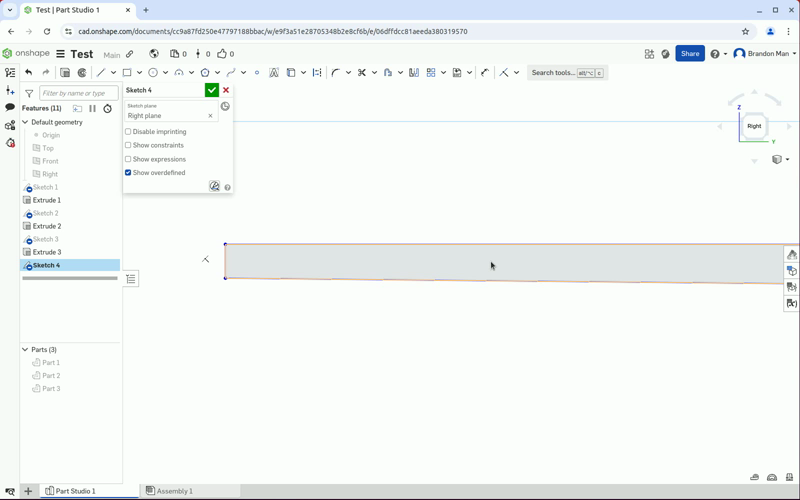
click(491, 261)
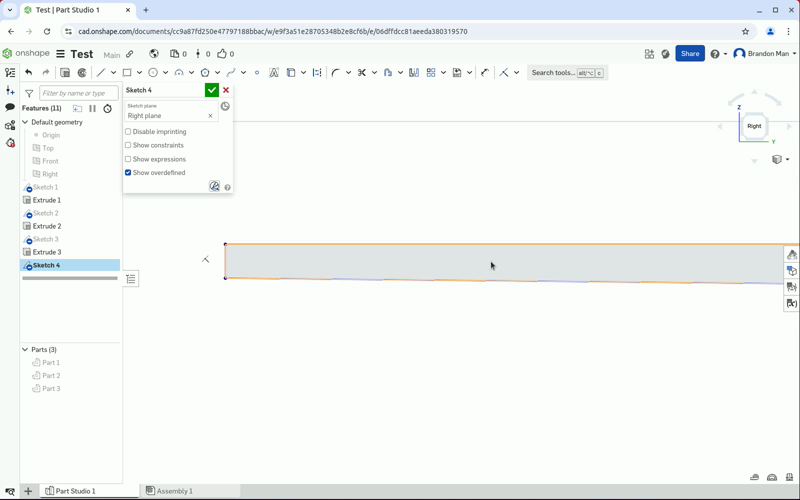
scroll(-6)
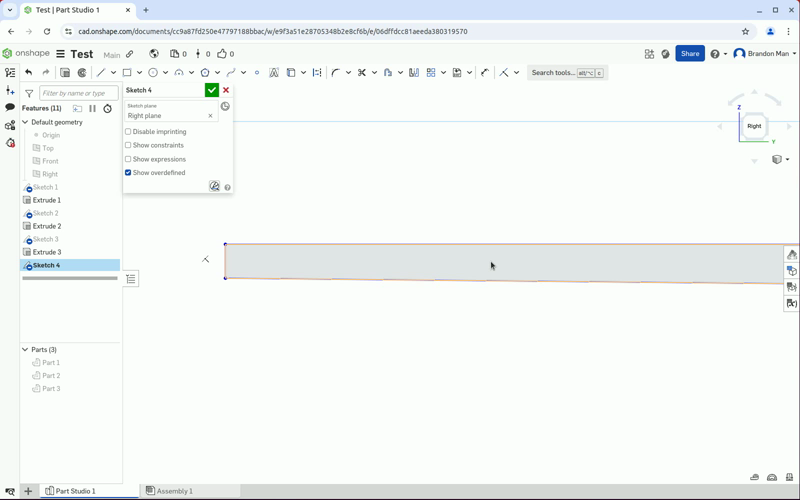
scroll(-6)
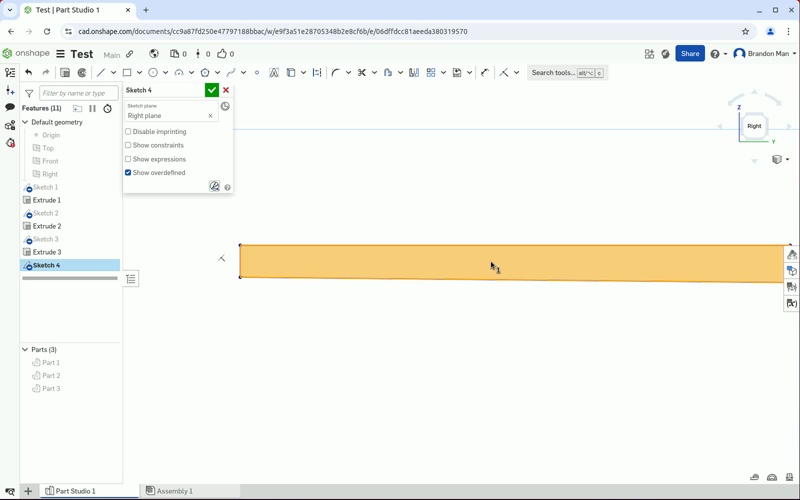
scroll(-6)
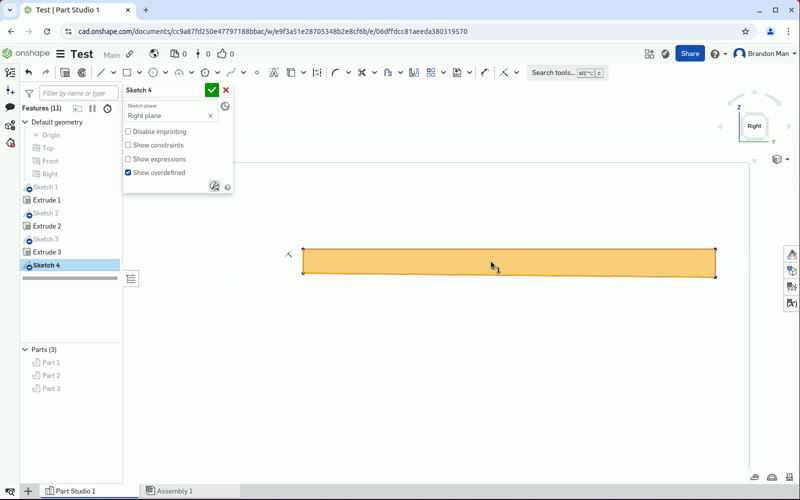
scroll(-6)
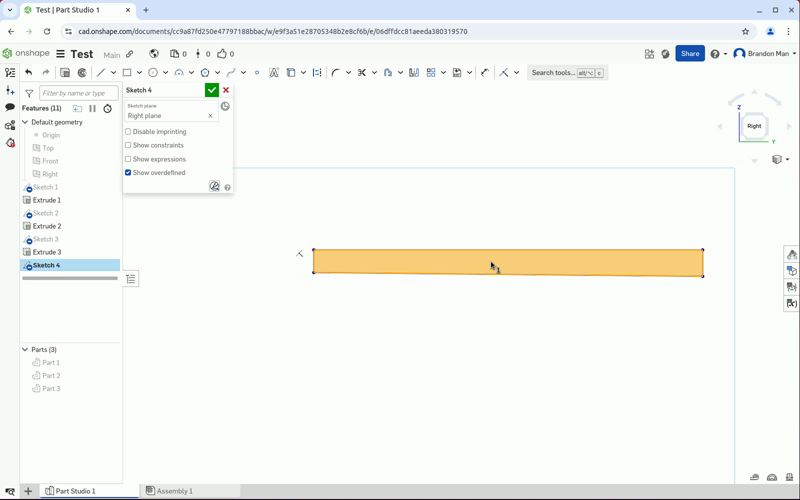
scroll(-6)
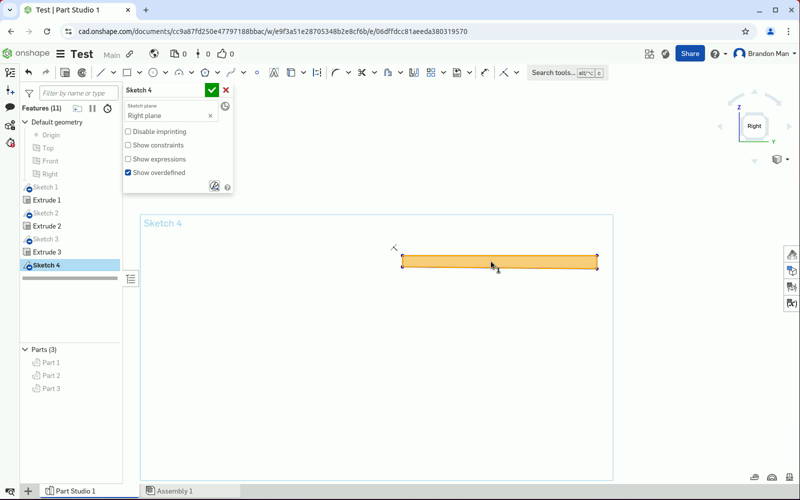
scroll(-6)
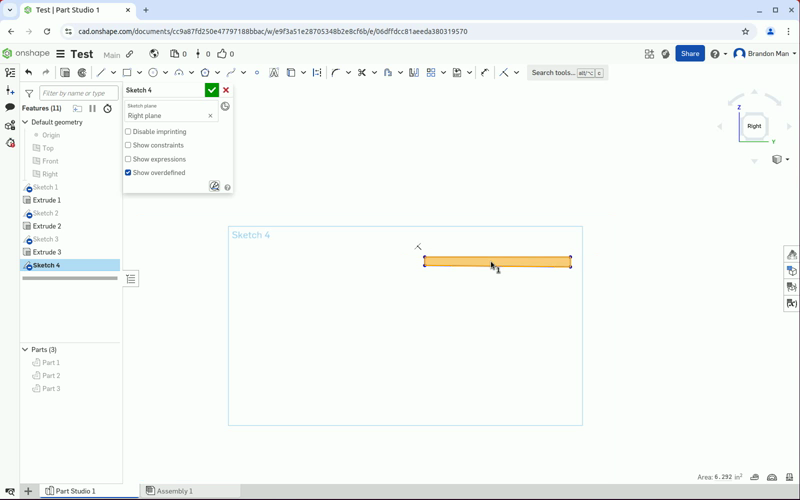
scroll(-6)
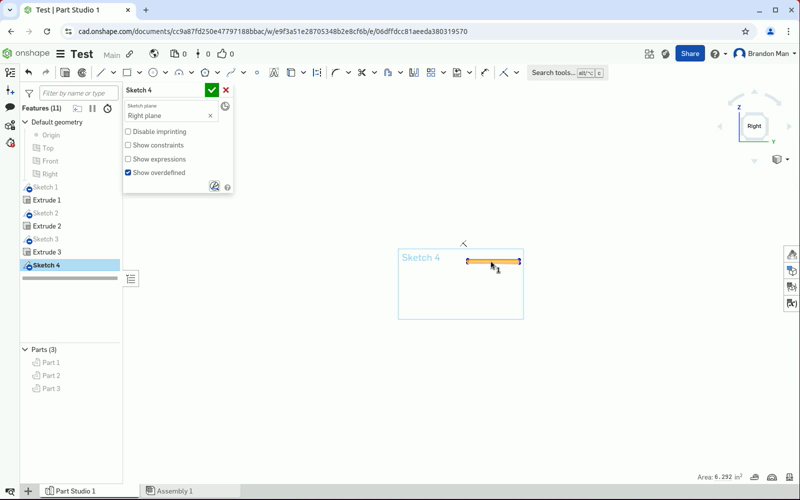
mouse_move(73, 352)
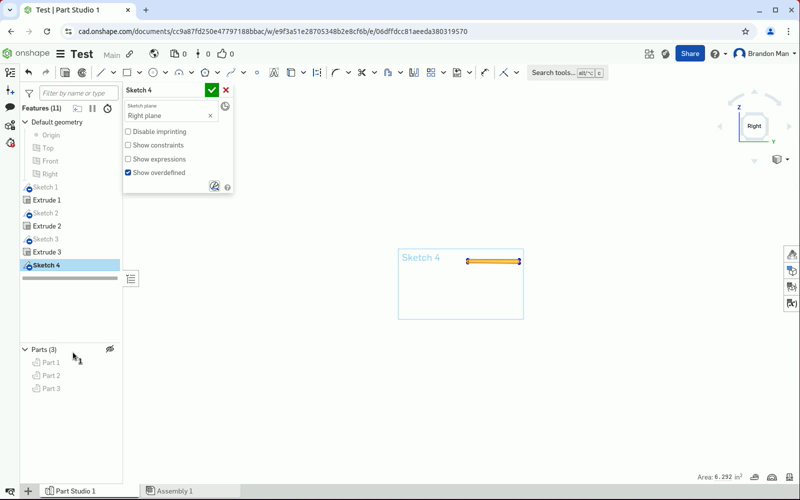
key(shift+y)
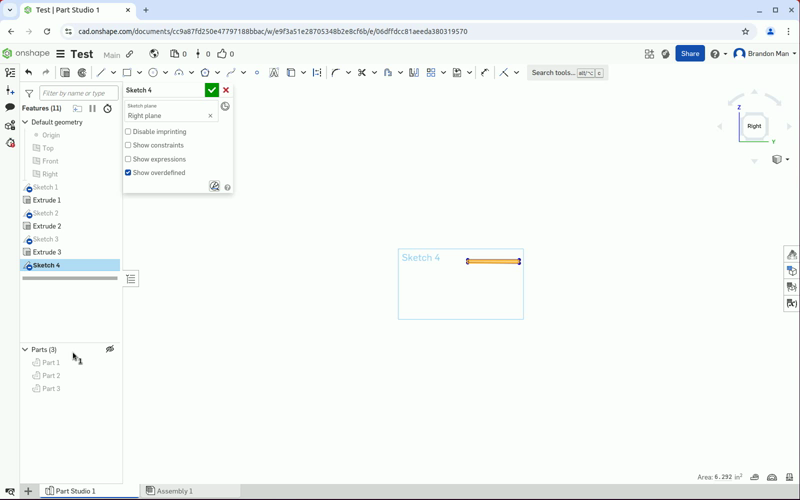
key(shift+e)
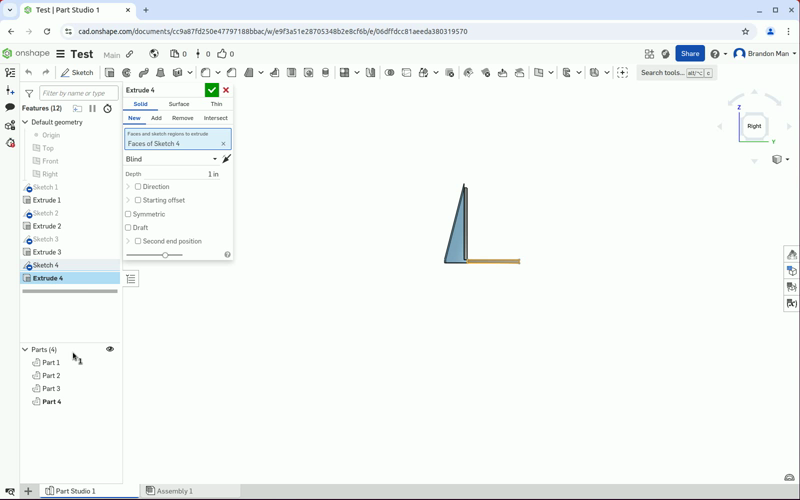
mouse_move(143, 106)
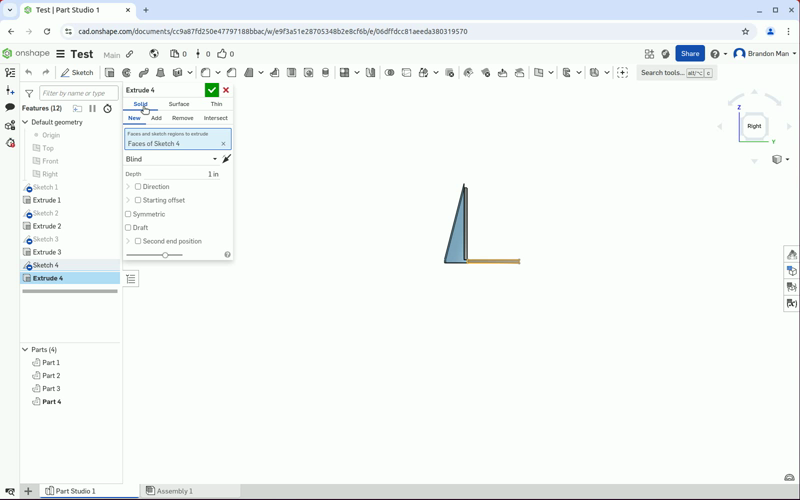
click(143, 106)
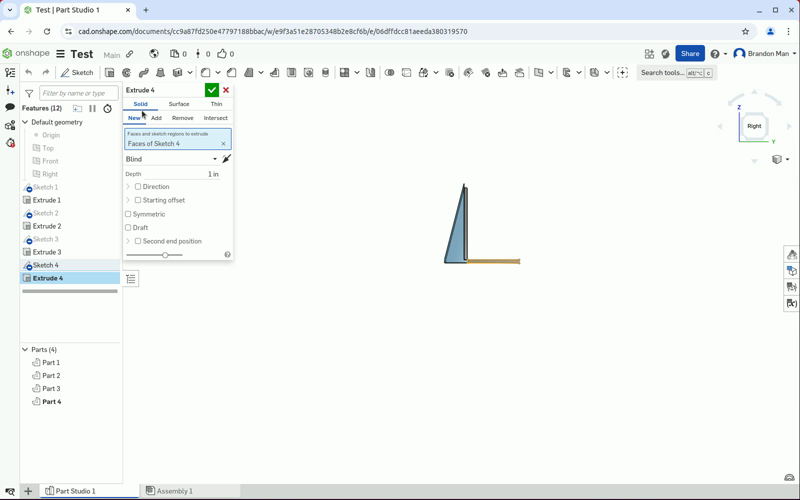
mouse_move(137, 120)
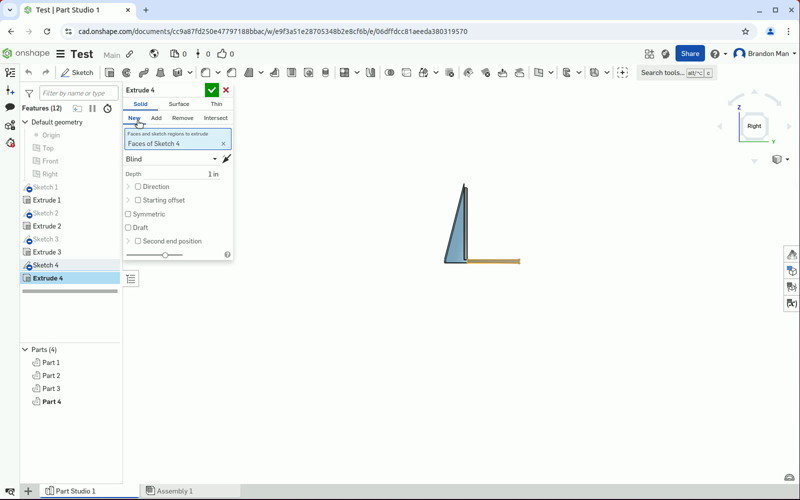
click(137, 120)
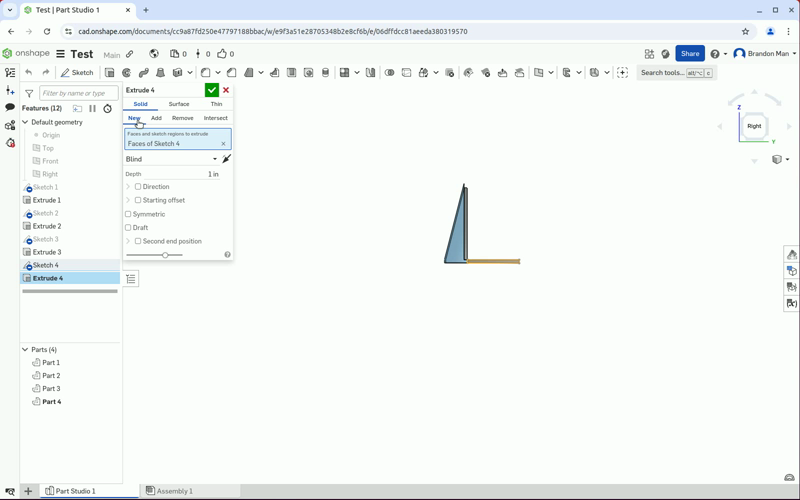
key(tab, 4)
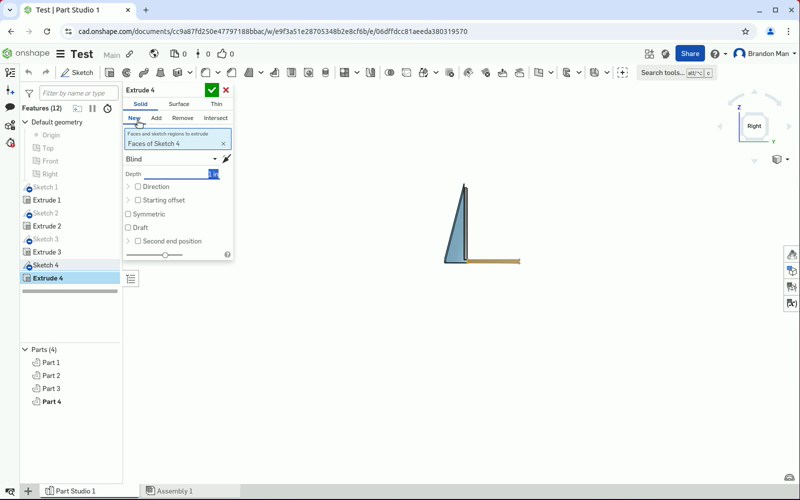
text(23.108)
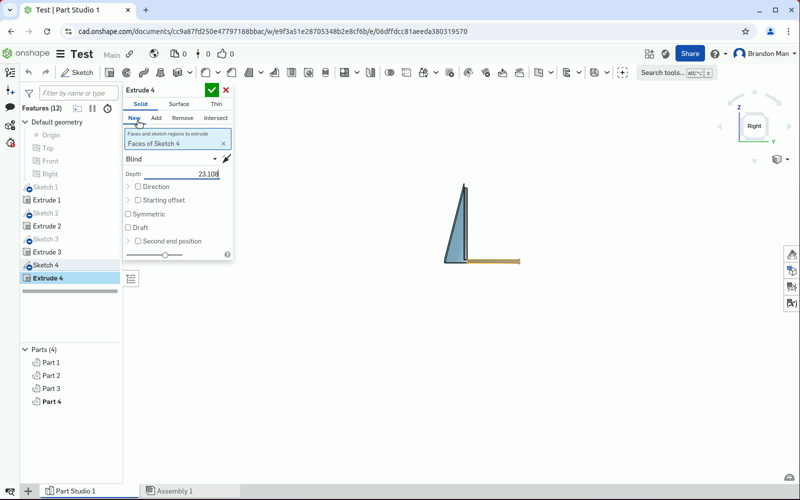
key(enter)
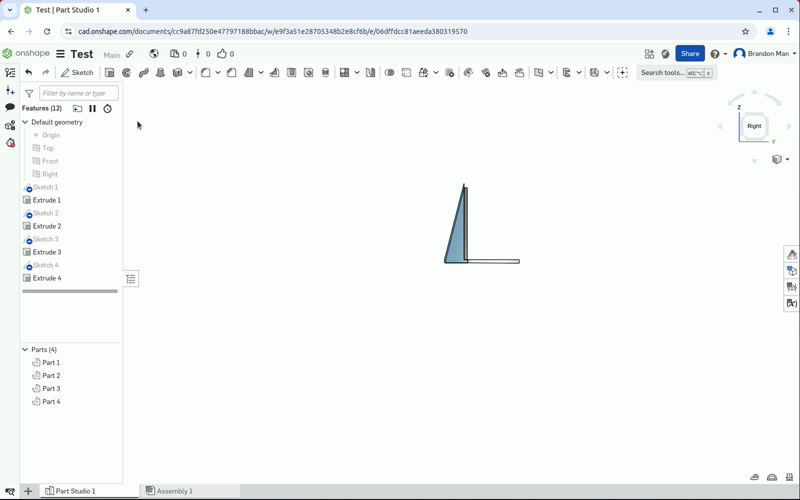
key(shift+h)
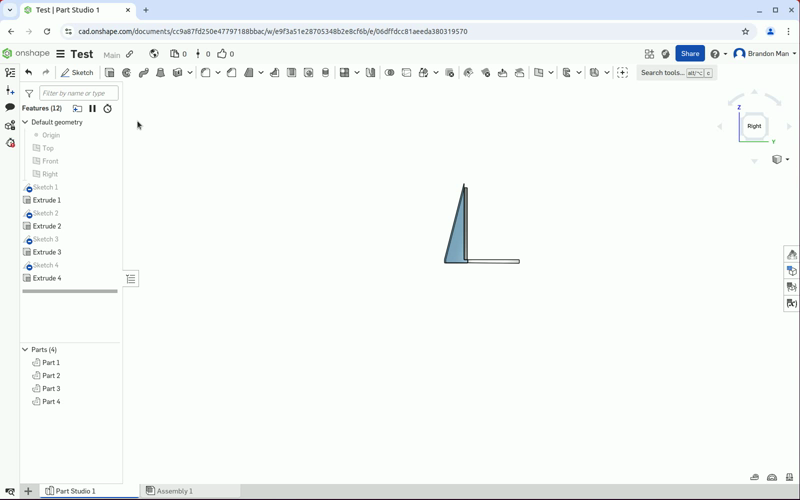
key(shift+h)
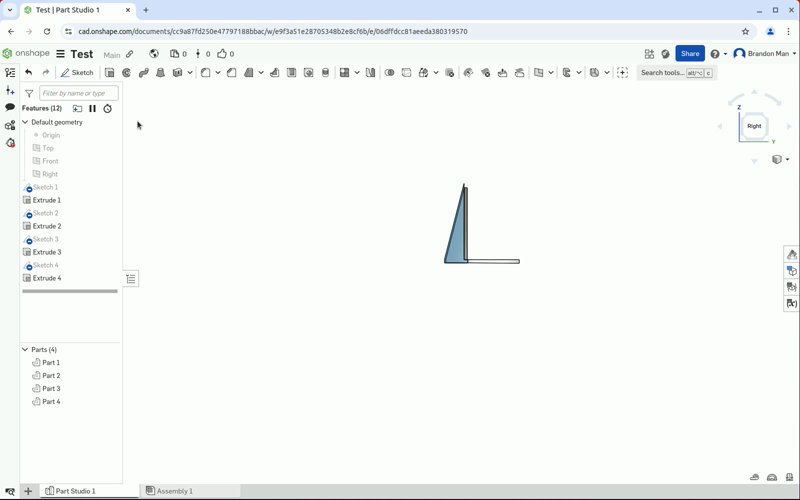
key(shift+7)
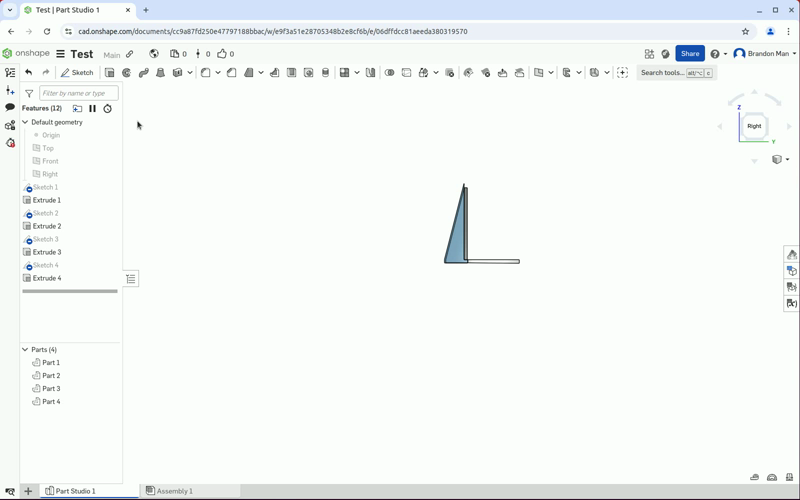
key(right, 2)
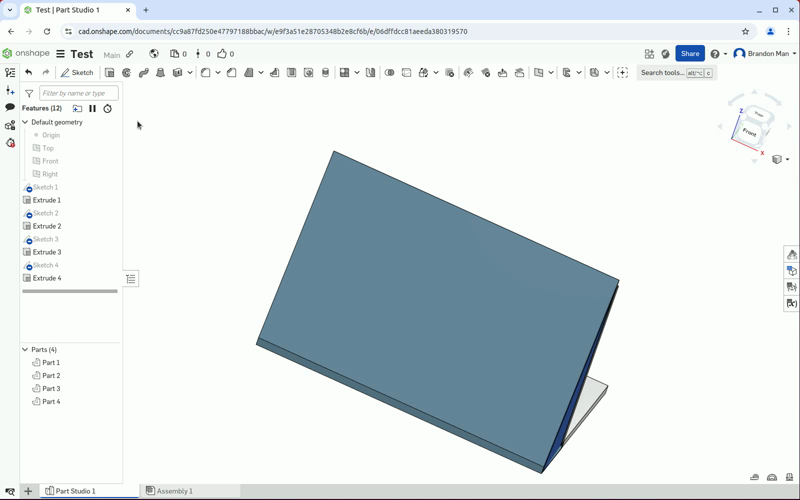
key(down, 2)
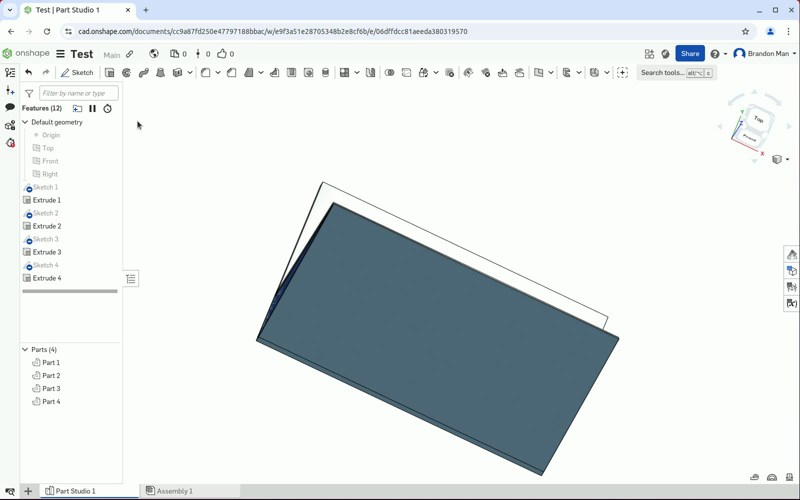
key(up, 2)
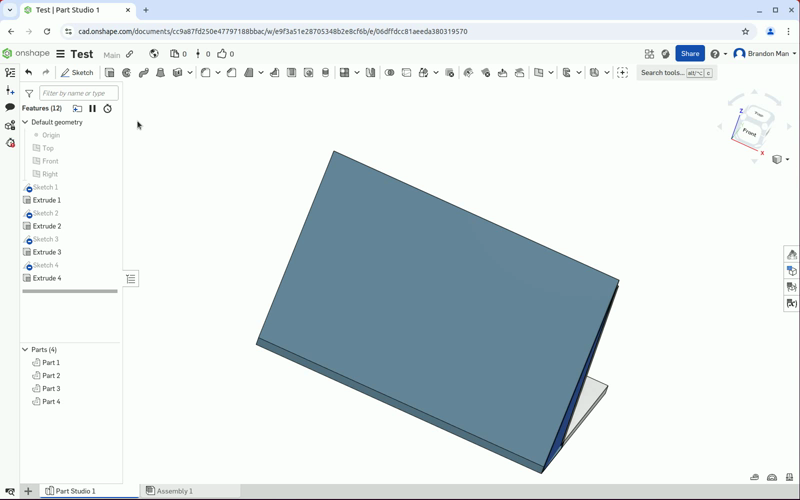
key(left, 2)
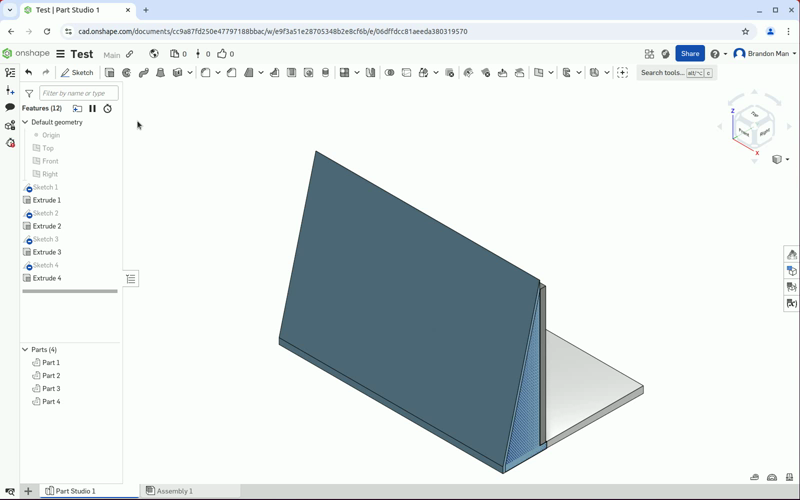
mouse_move(73, 189)
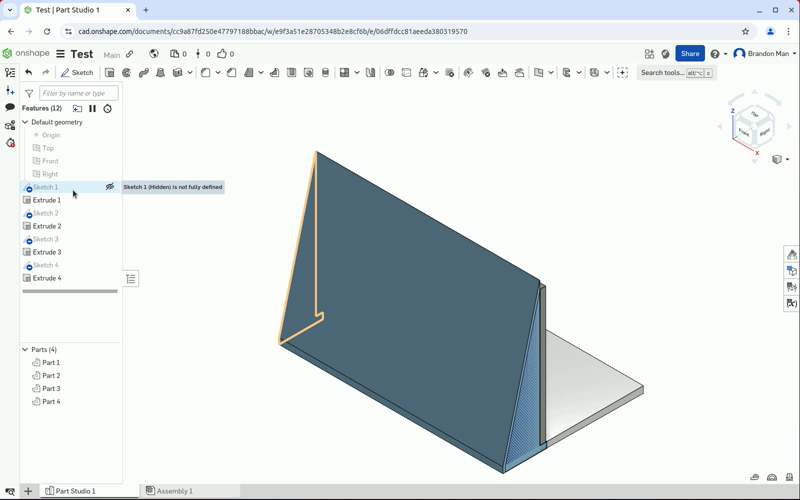
click(73, 189)